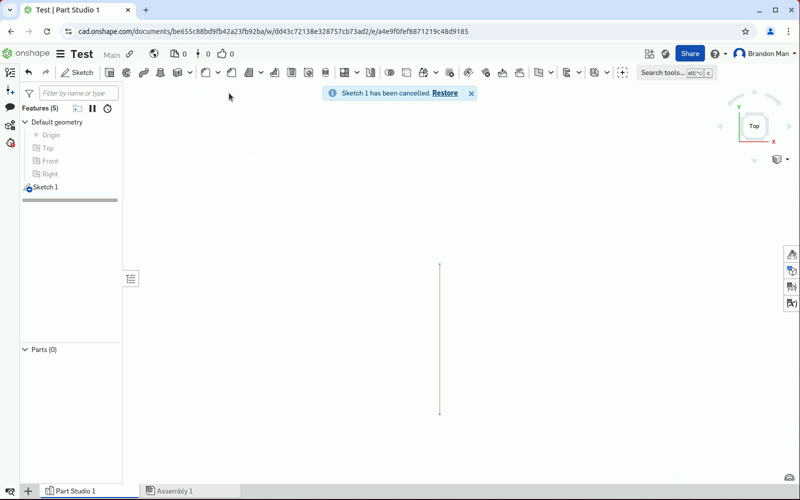
key(shift+h)
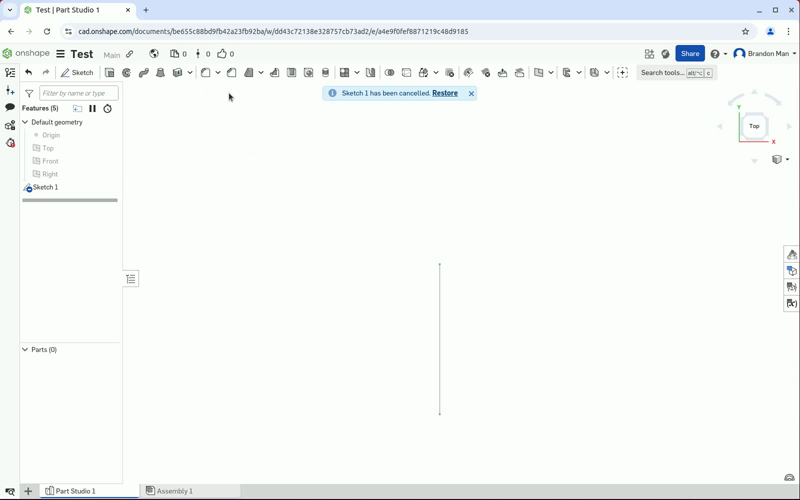
key(shift+s)
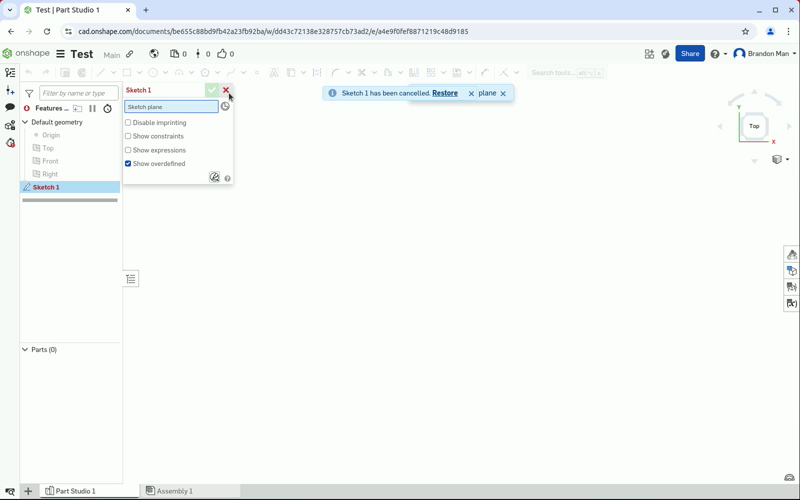
mouse_move(73, 150)
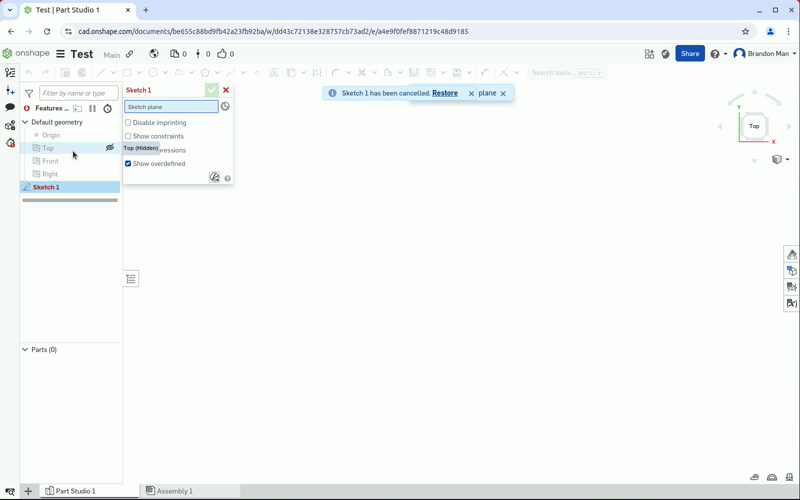
click(73, 150)
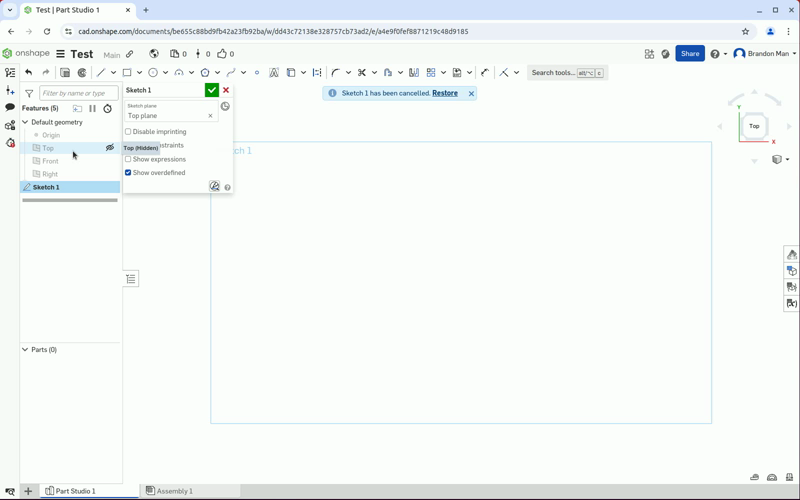
mouse_move(73, 352)
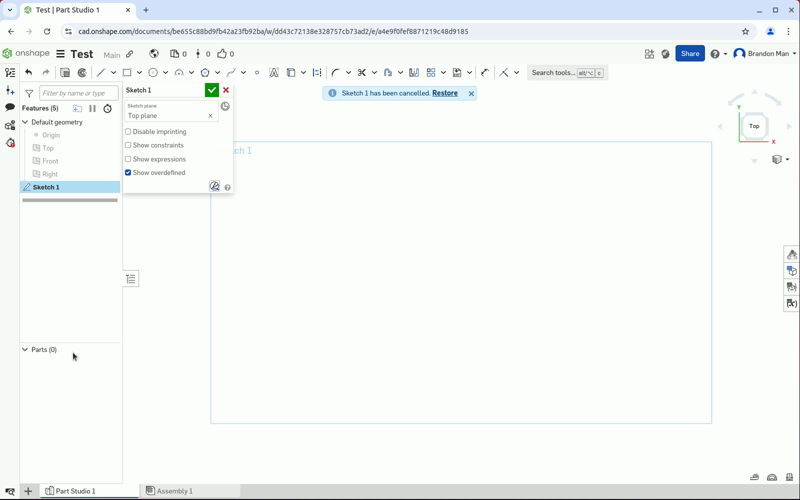
key(y)
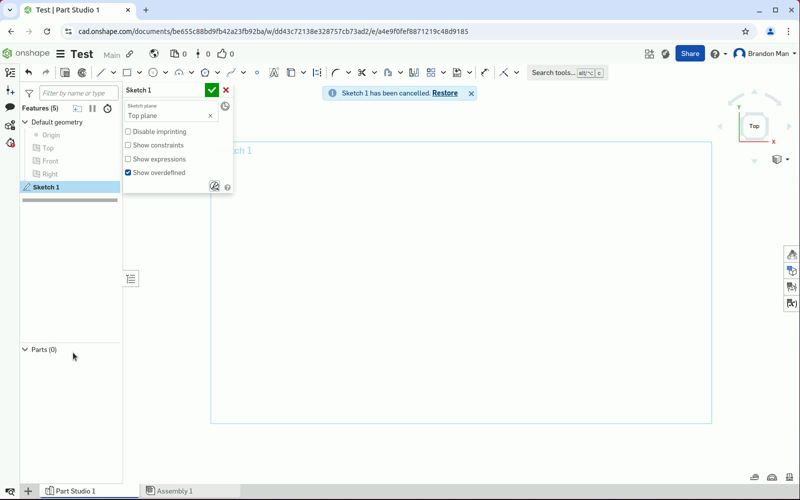
key(l)
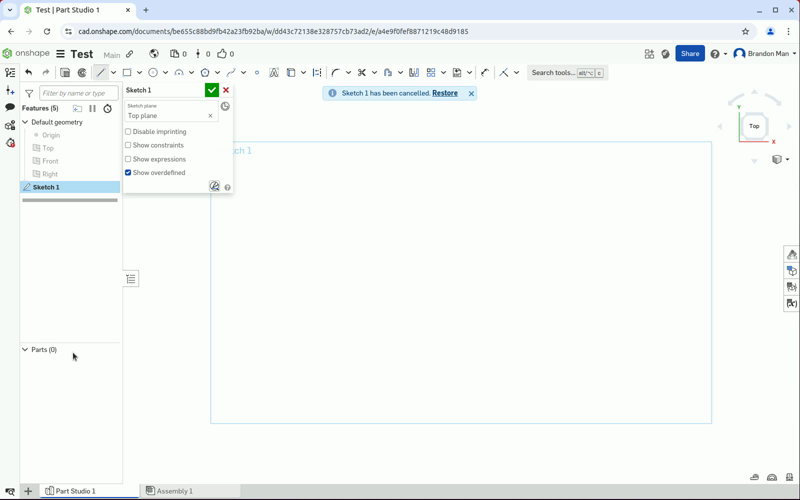
key_down(shift)
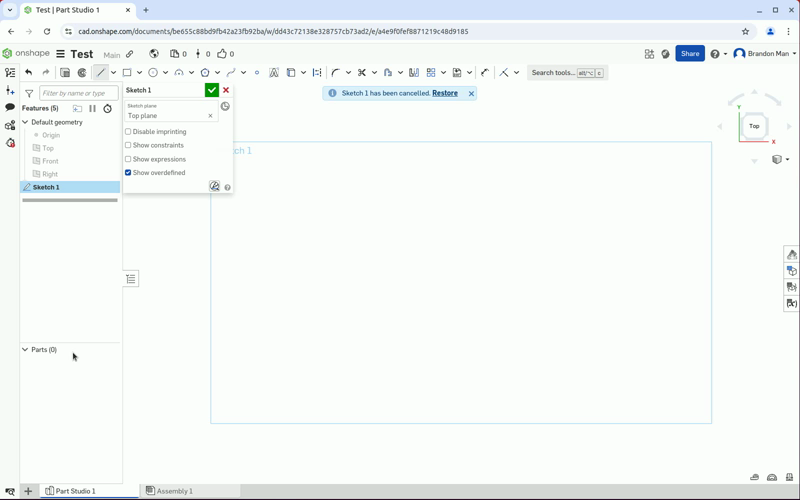
mouse_move(548, 250)
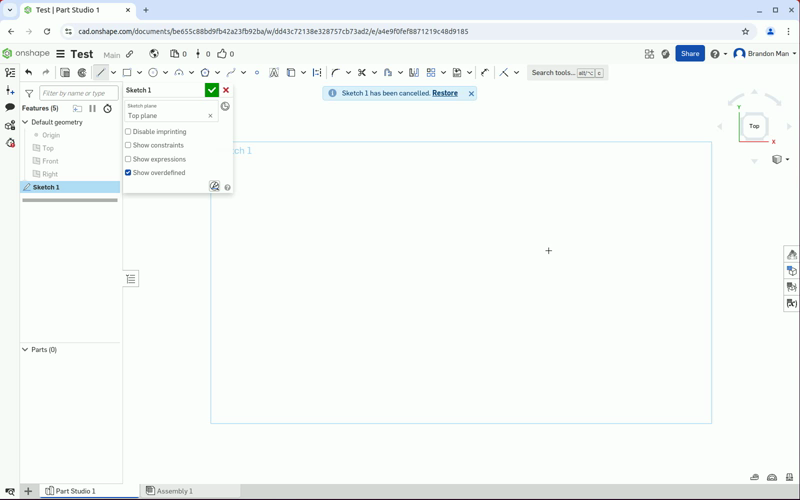
click(548, 250)
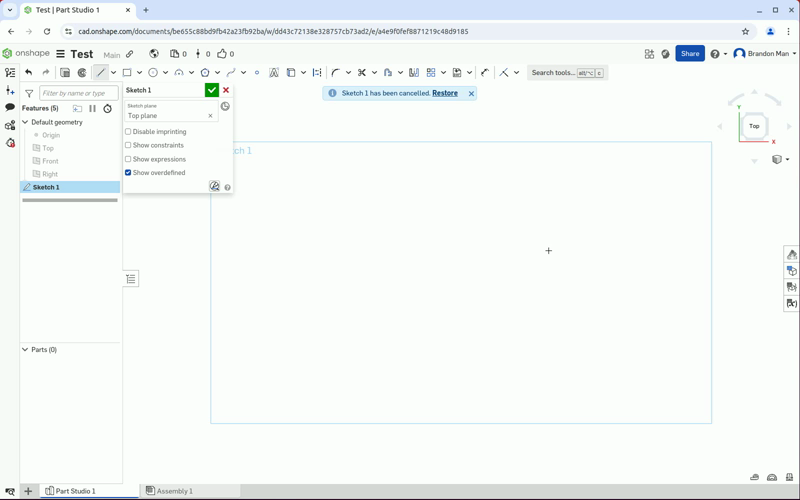
key_up(shift)
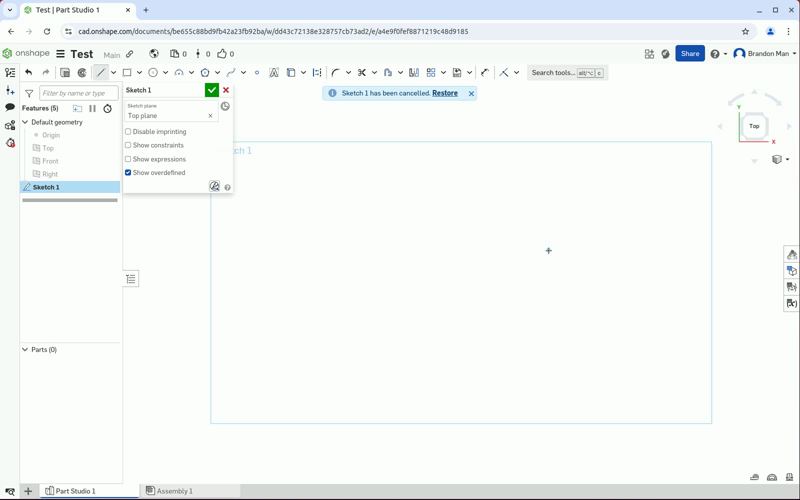
key_down(shift)
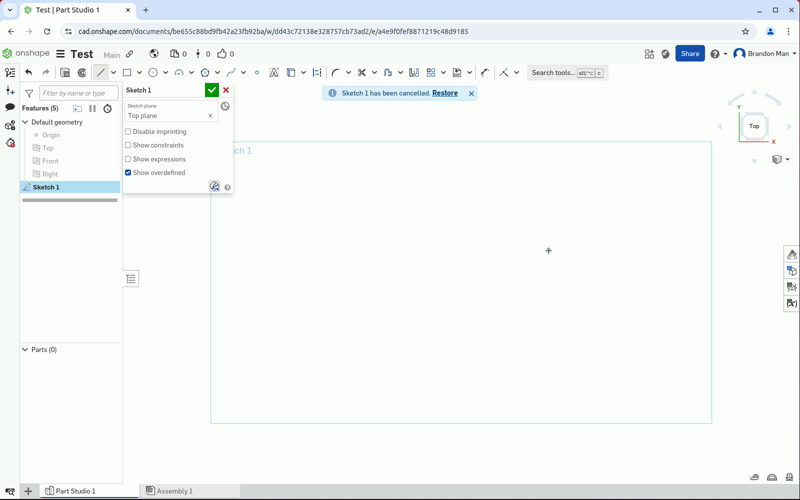
mouse_move(578, 250)
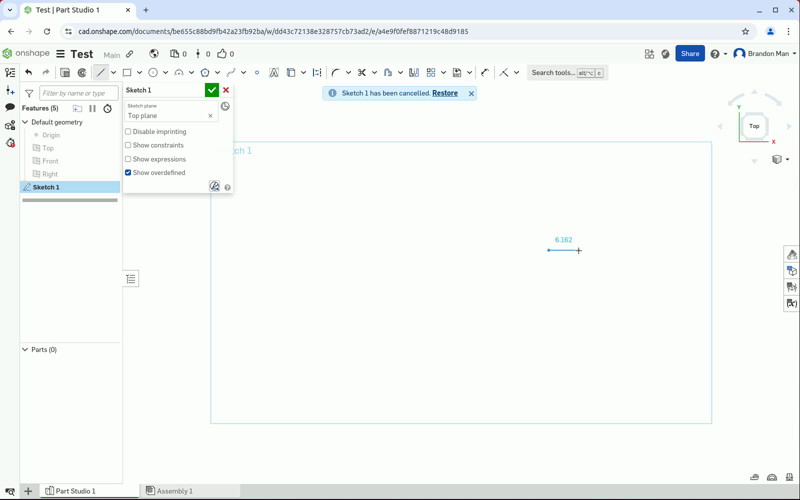
mouse_move(562, 250)
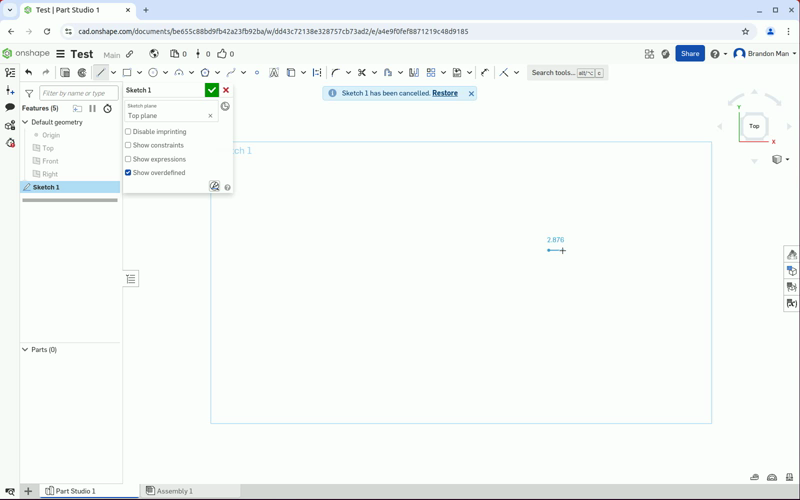
click(562, 250)
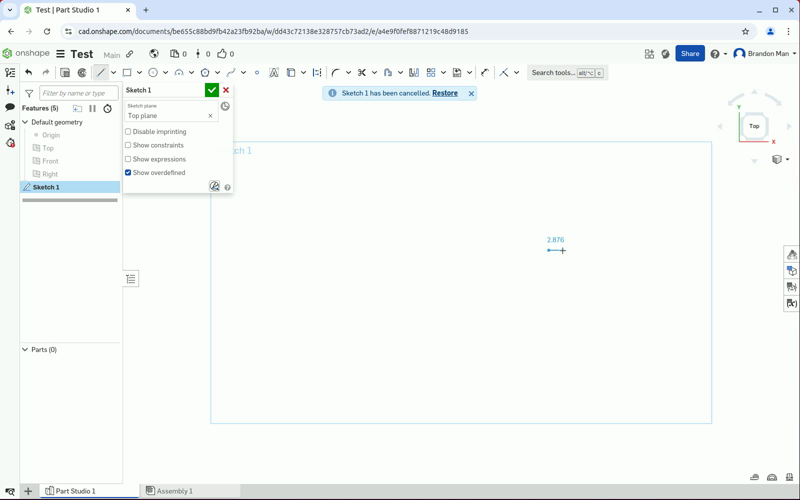
key_up(shift)
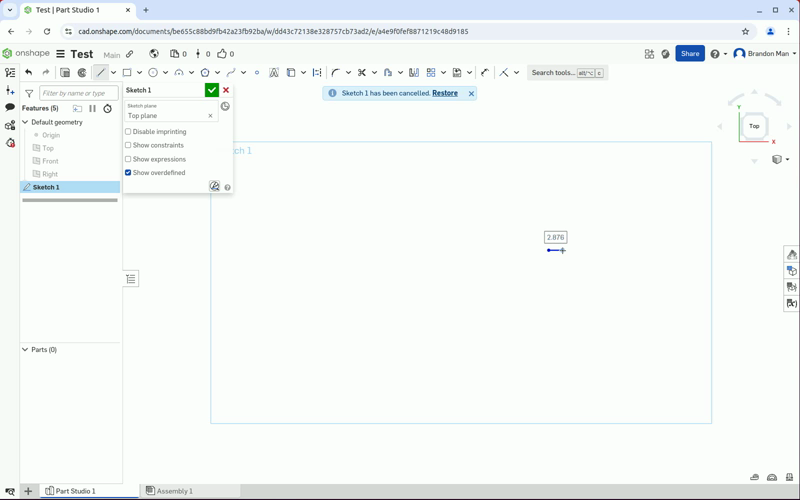
key_down(shift)
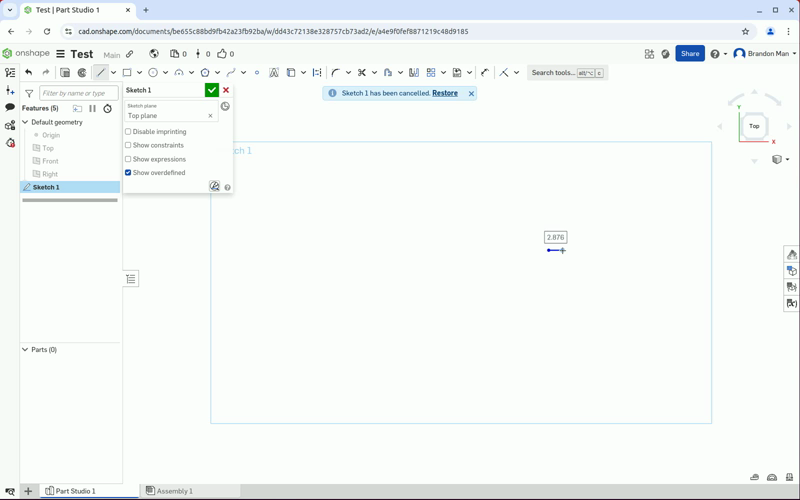
mouse_move(589, 250)
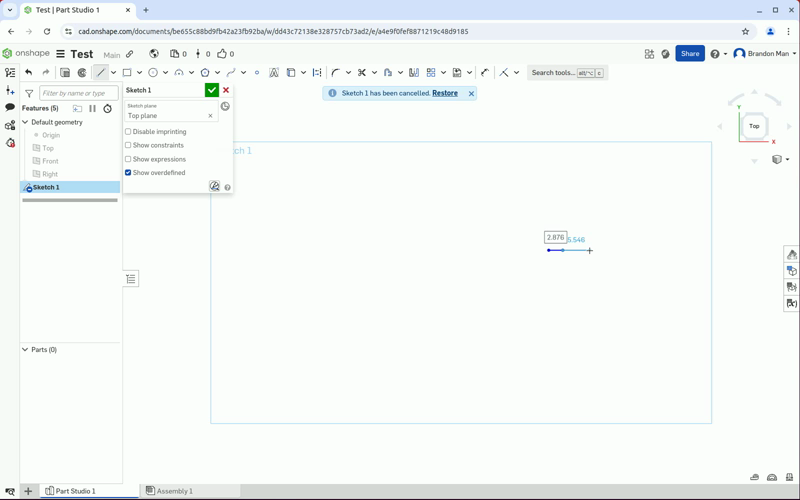
mouse_move(562, 236)
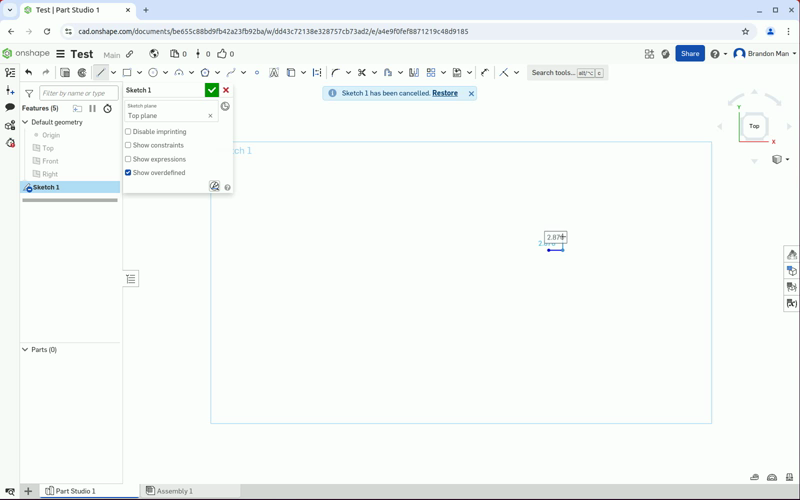
click(562, 236)
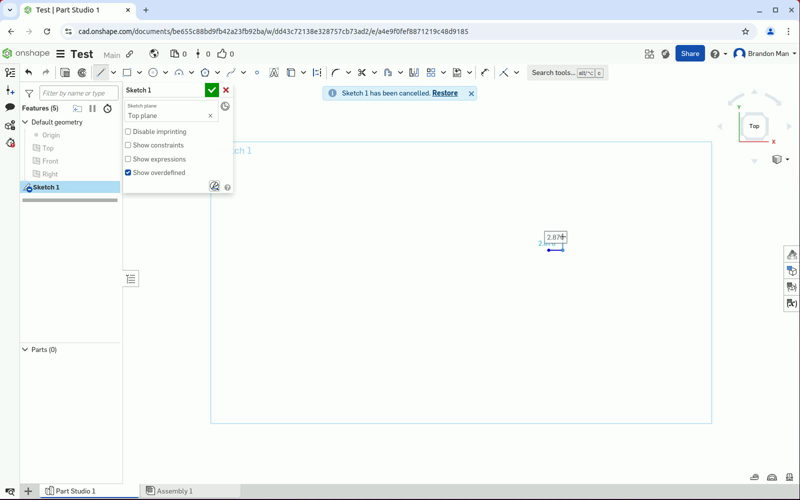
key_up(shift)
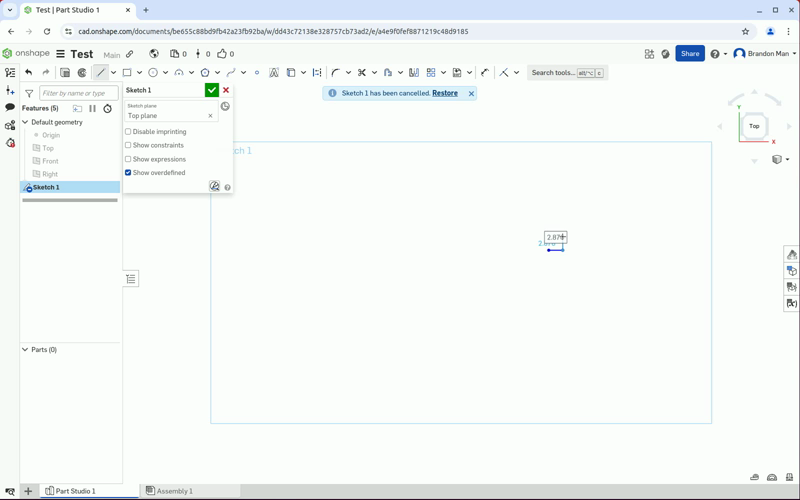
key_down(shift)
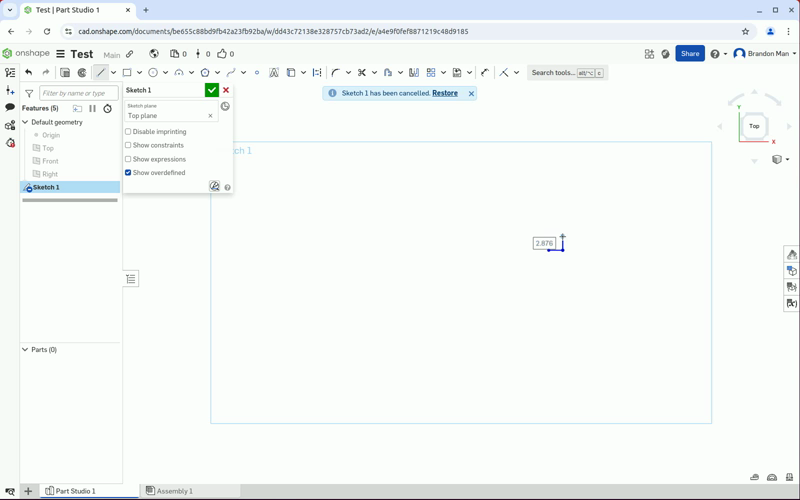
mouse_move(589, 236)
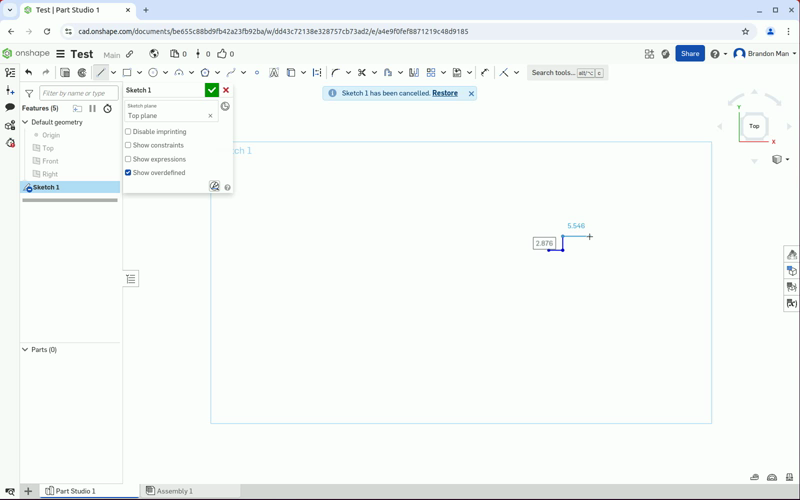
mouse_move(548, 236)
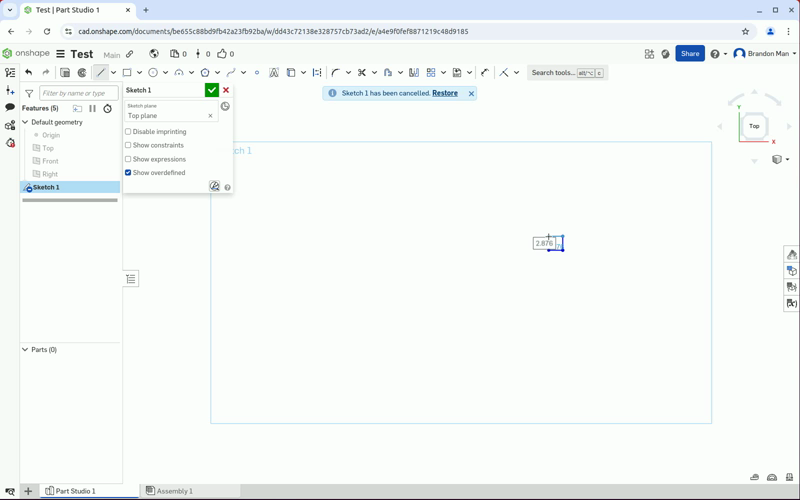
click(548, 236)
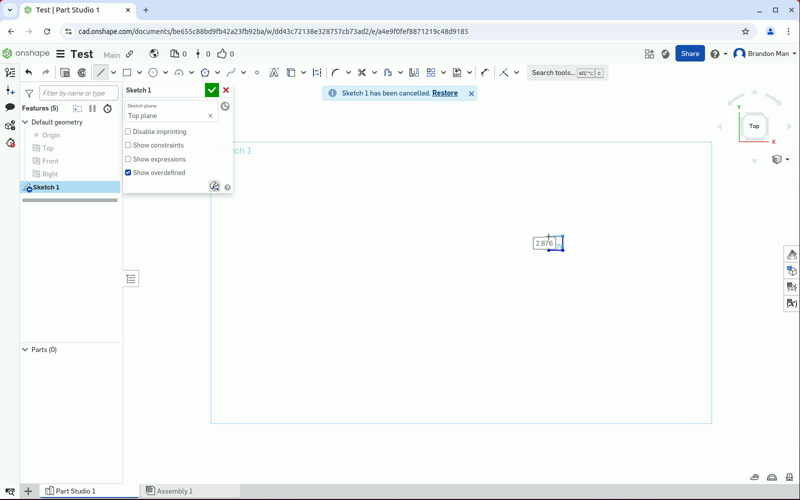
key_up(shift)
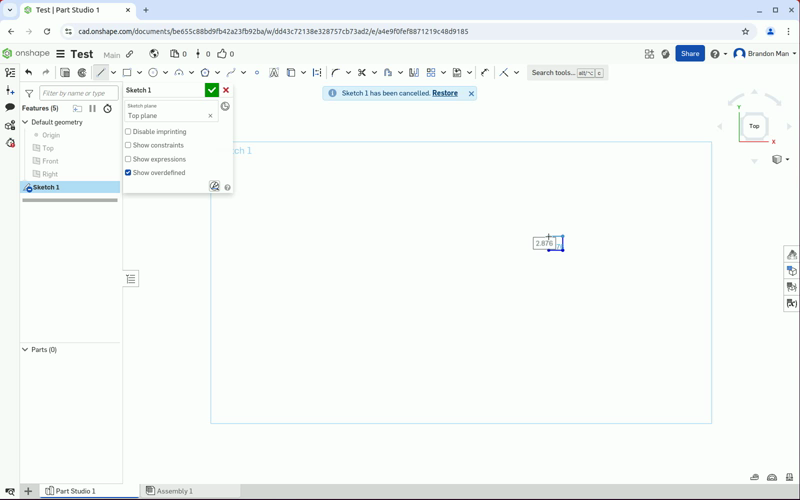
mouse_move(578, 236)
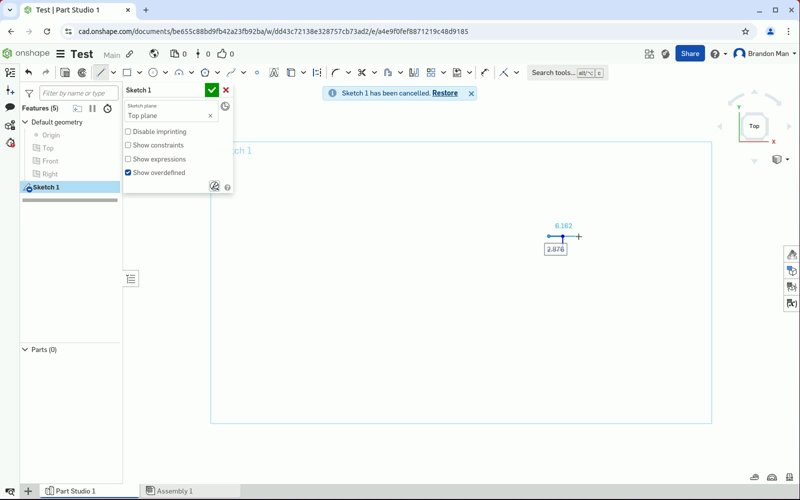
key_down(shift)
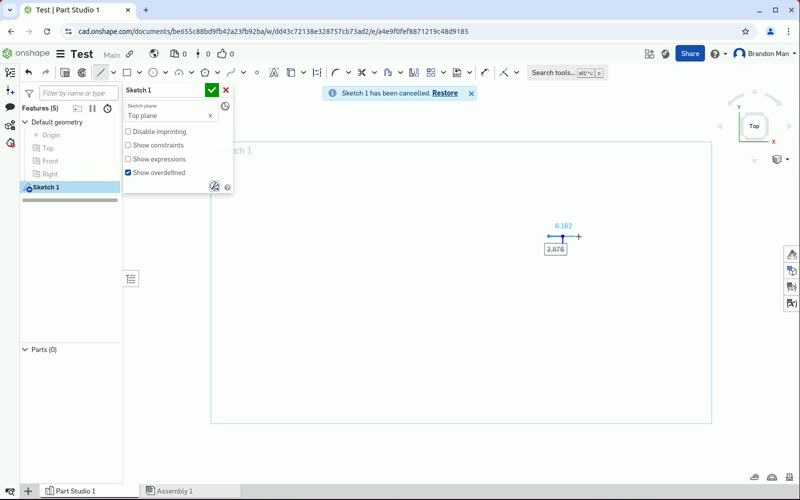
mouse_move(548, 250)
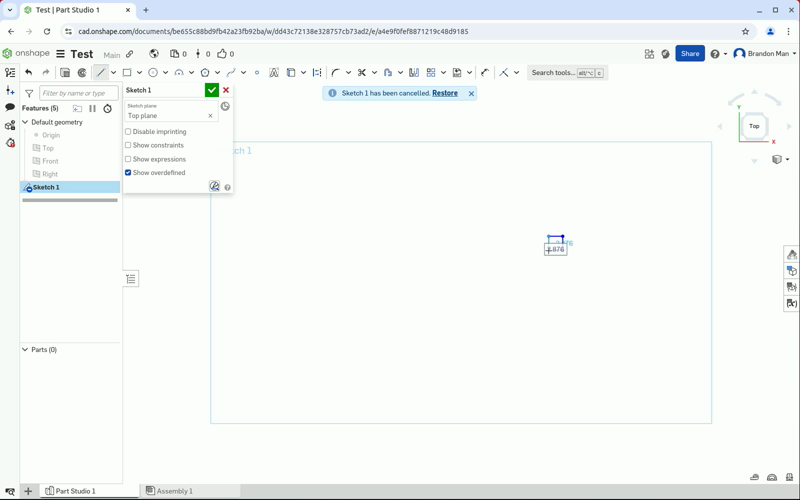
key_up(shift)
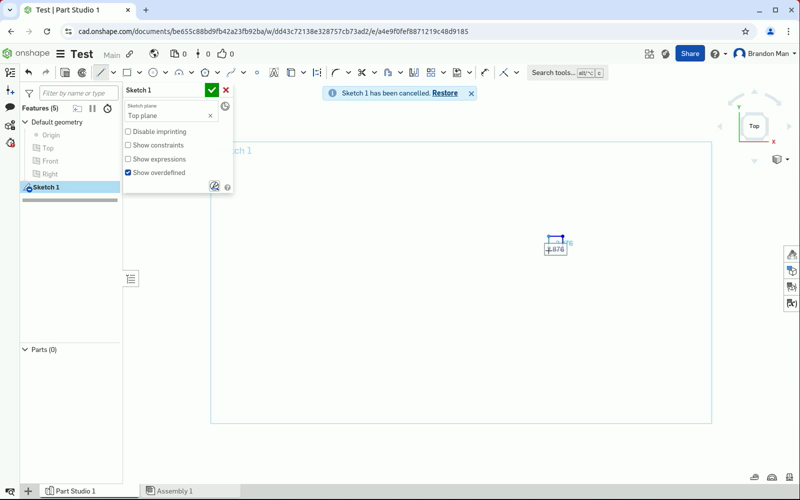
click(548, 250)
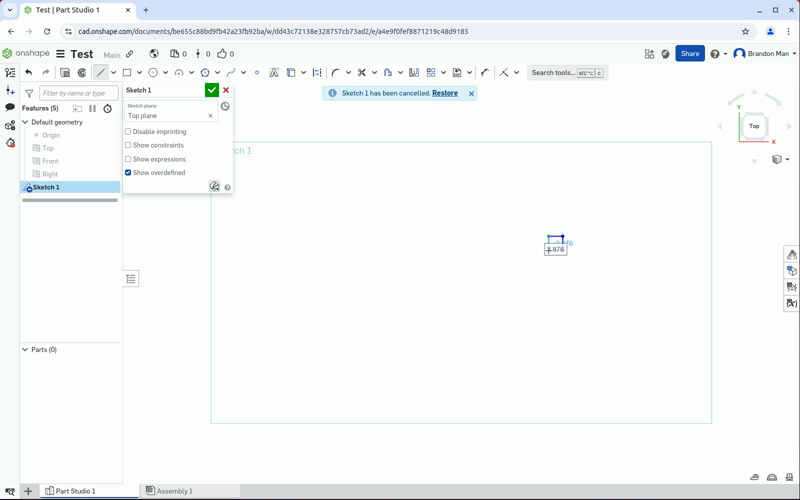
key(esc)
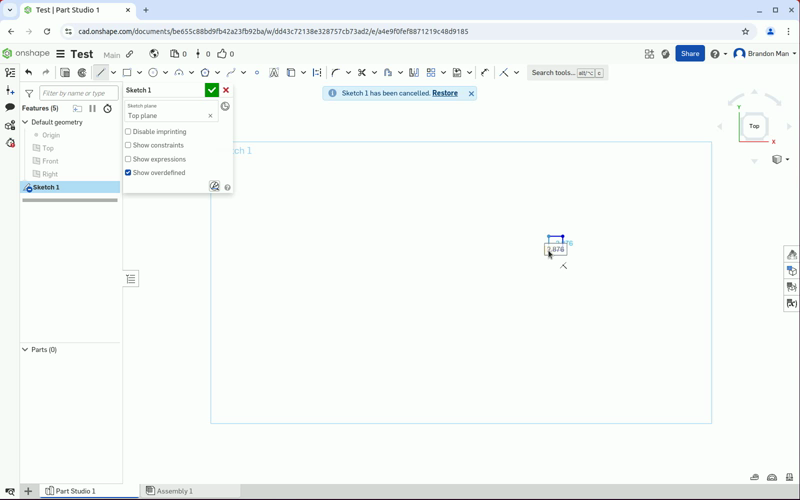
mouse_move(559, 247)
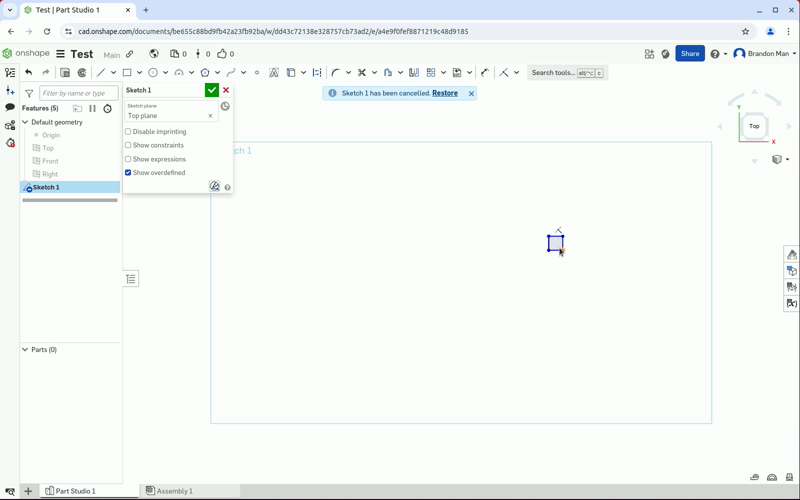
scroll(6)
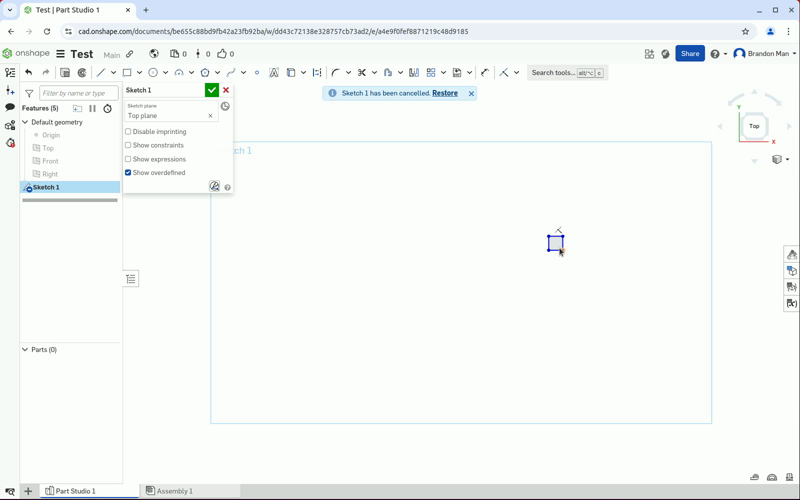
scroll(6)
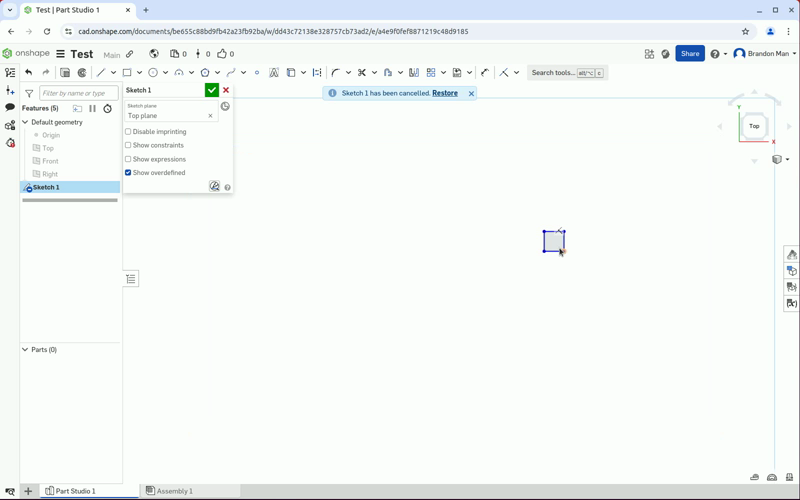
scroll(6)
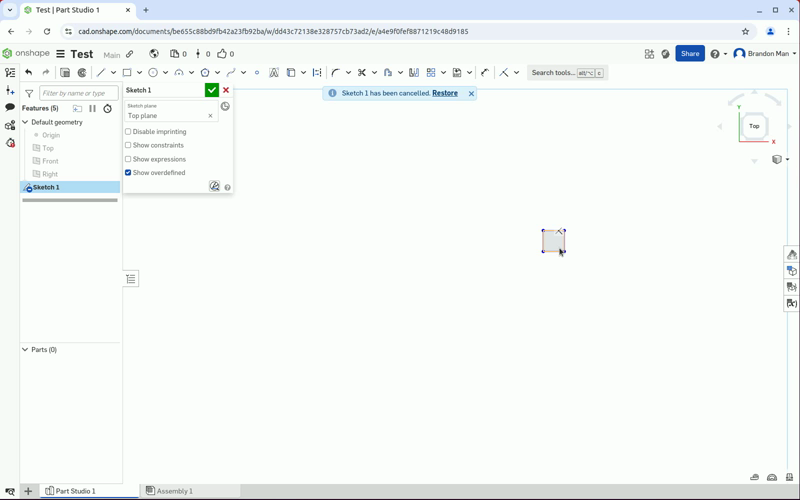
scroll(6)
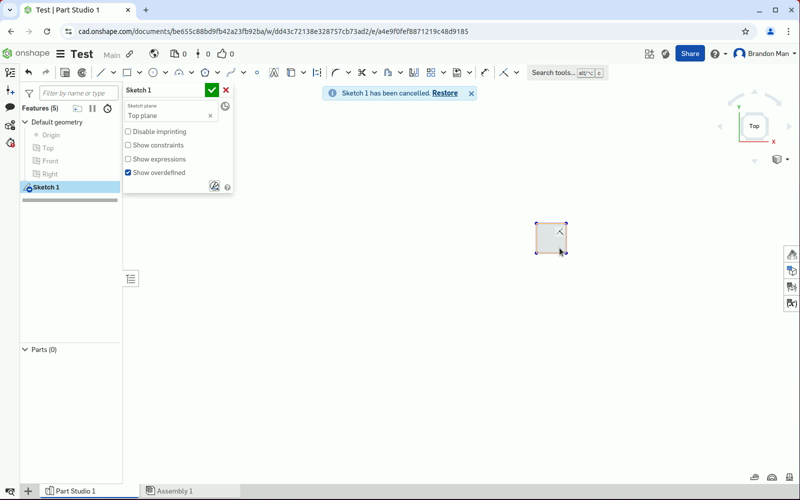
scroll(6)
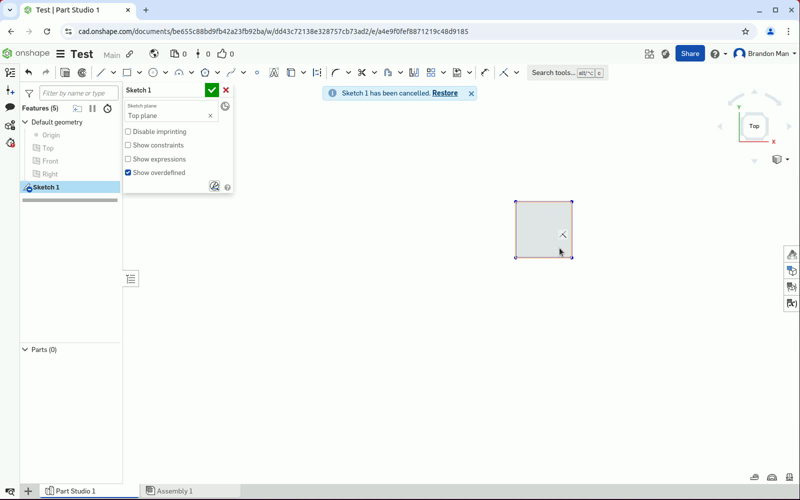
scroll(6)
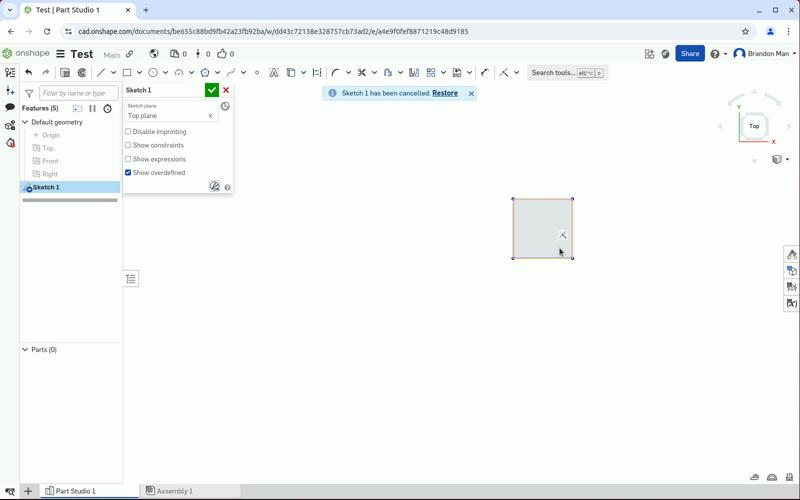
scroll(6)
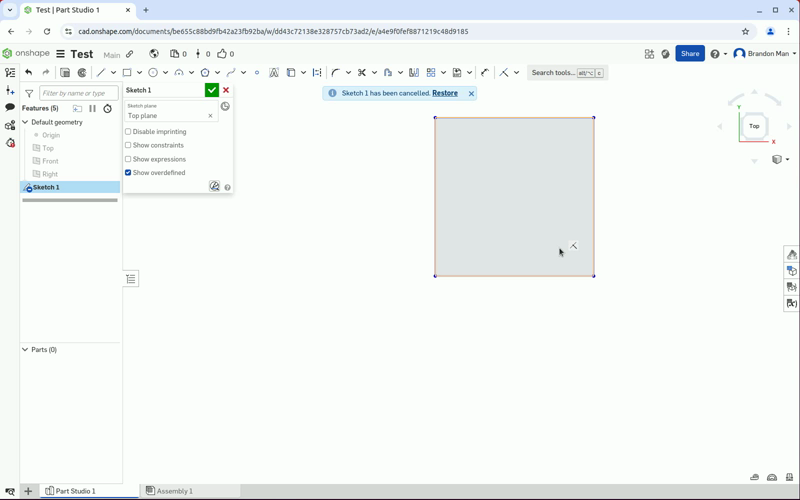
click(559, 247)
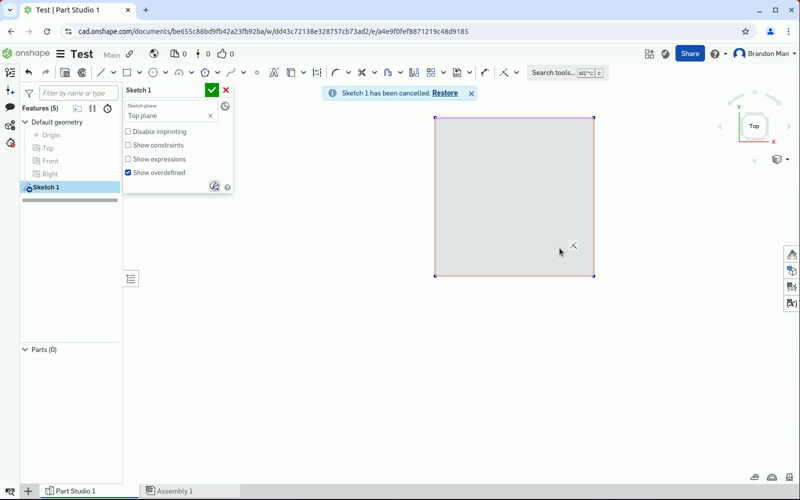
scroll(-6)
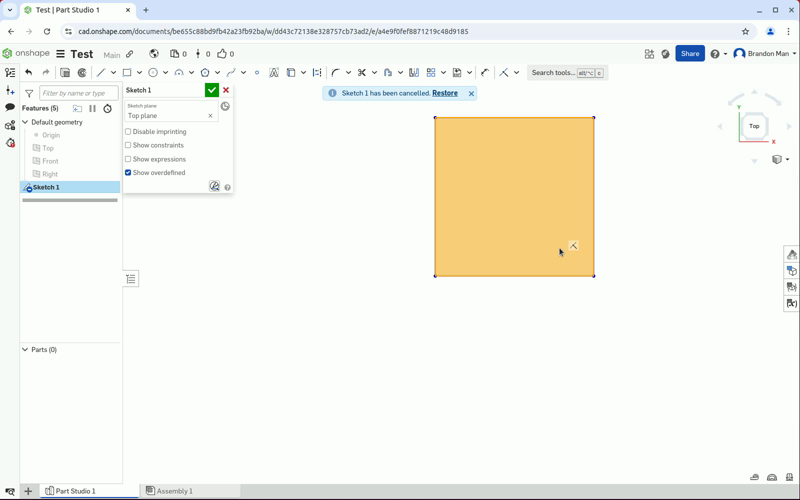
scroll(-6)
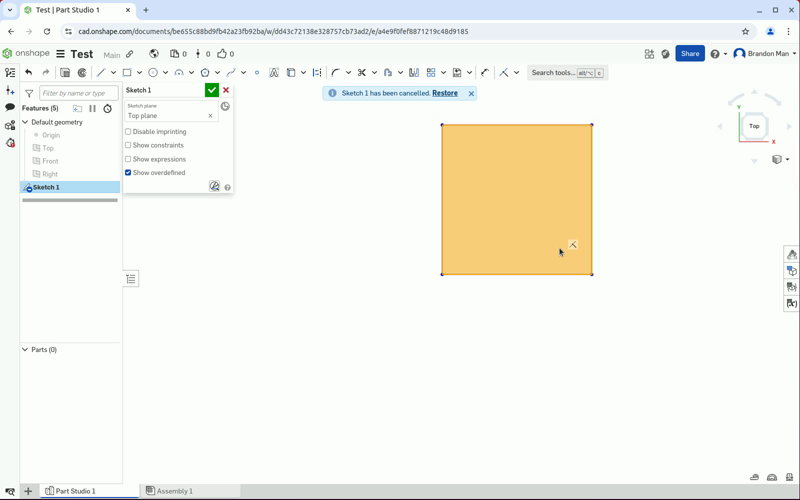
scroll(-6)
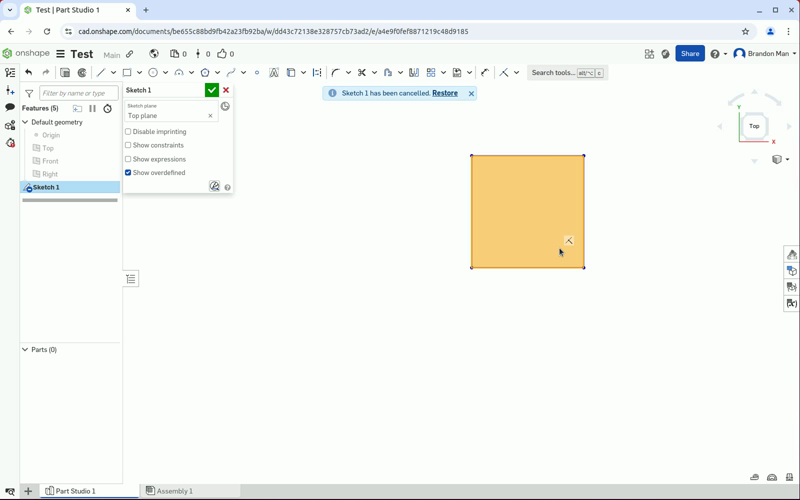
scroll(-6)
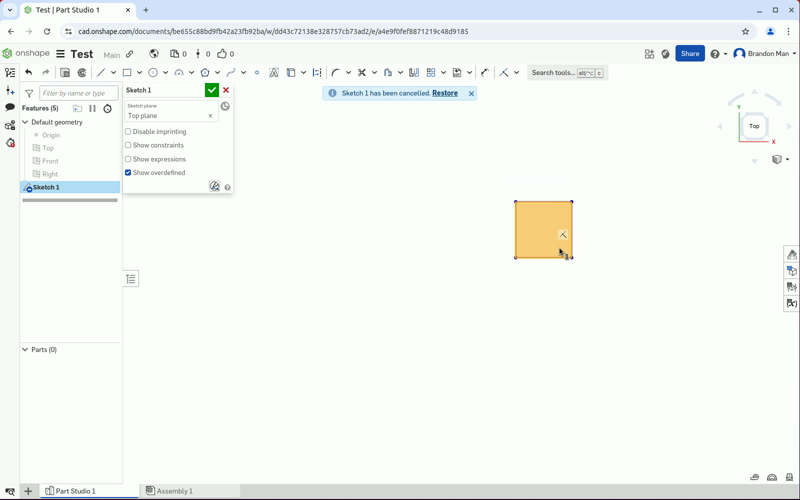
scroll(-6)
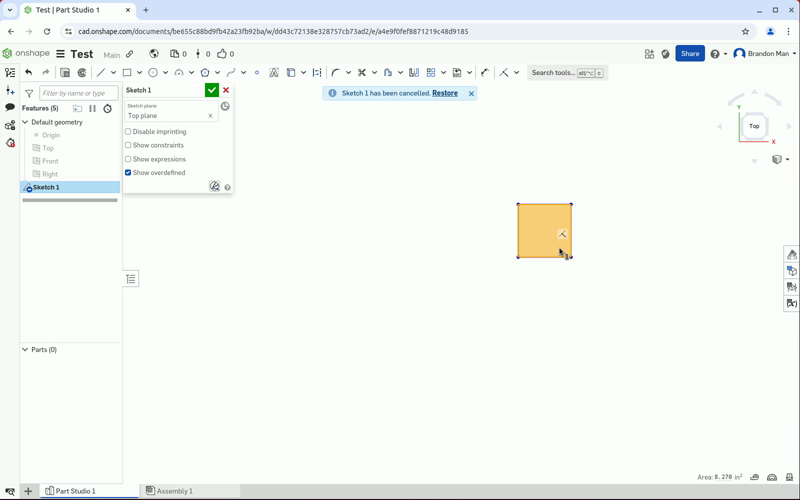
scroll(-6)
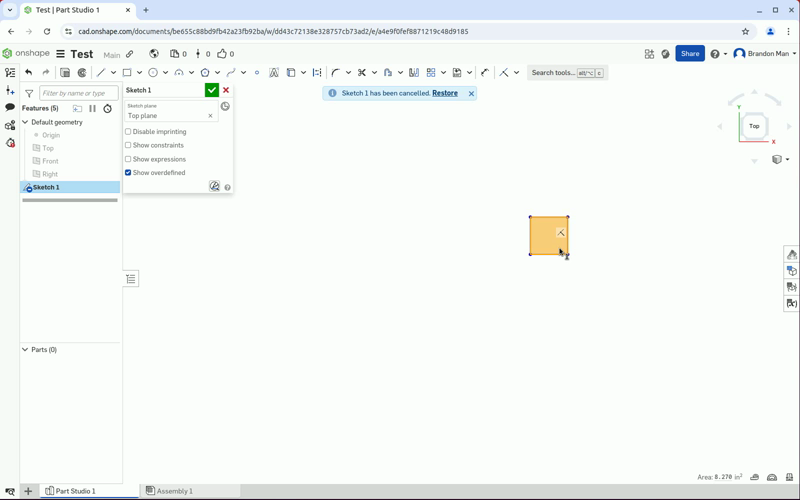
scroll(-6)
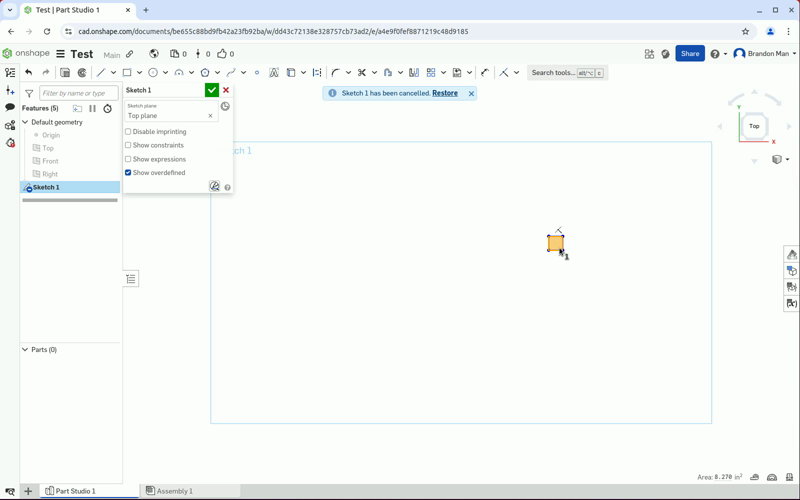
mouse_move(73, 352)
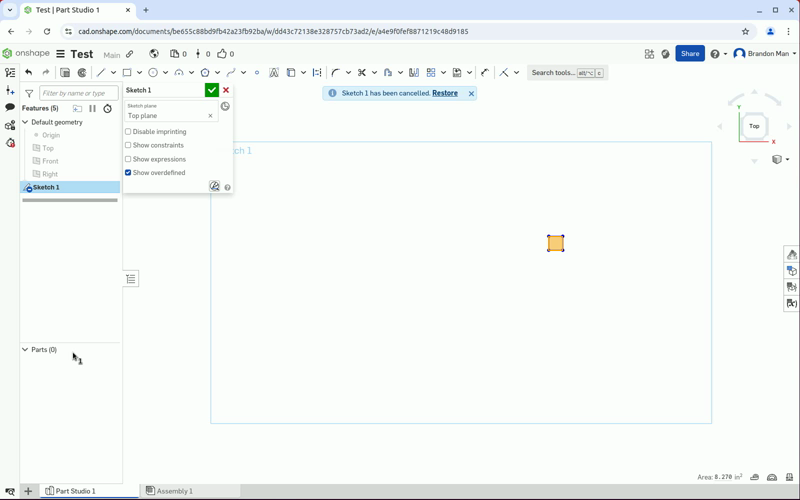
key(shift+y)
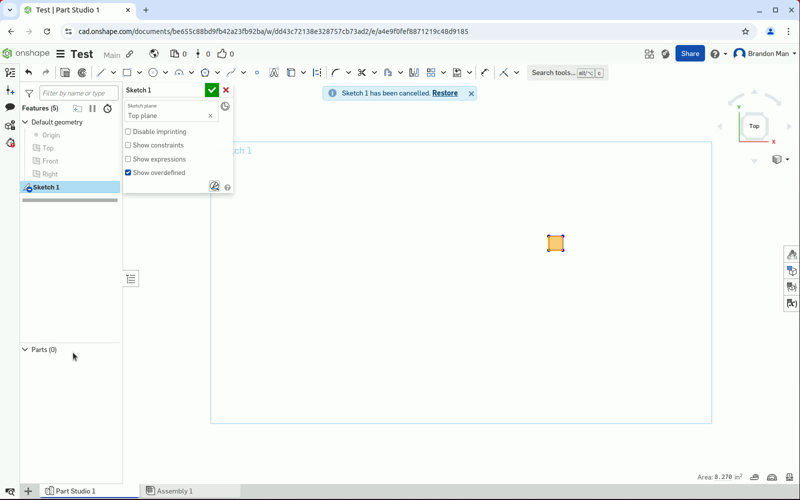
key(shift+e)
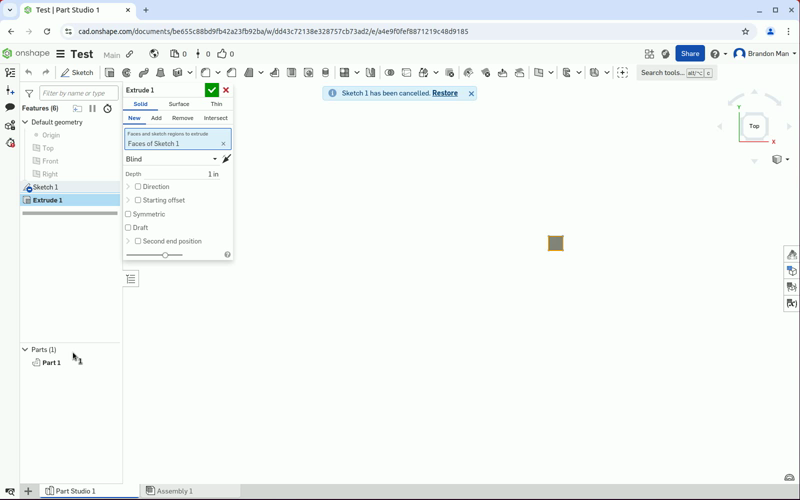
mouse_move(143, 106)
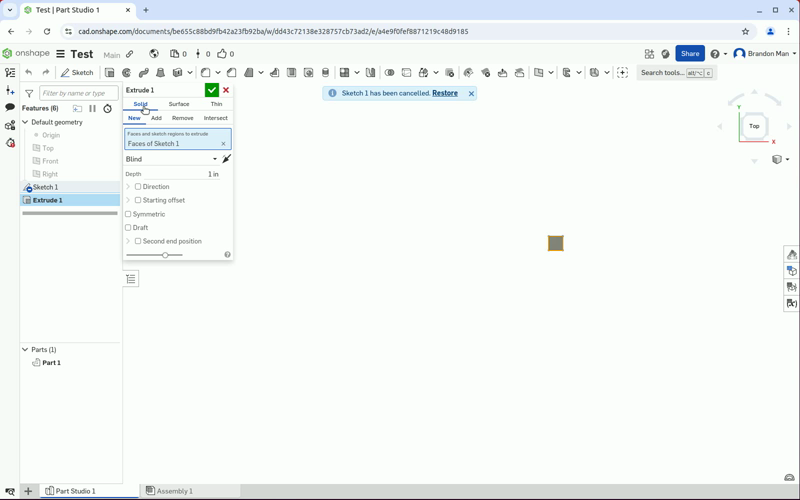
click(143, 106)
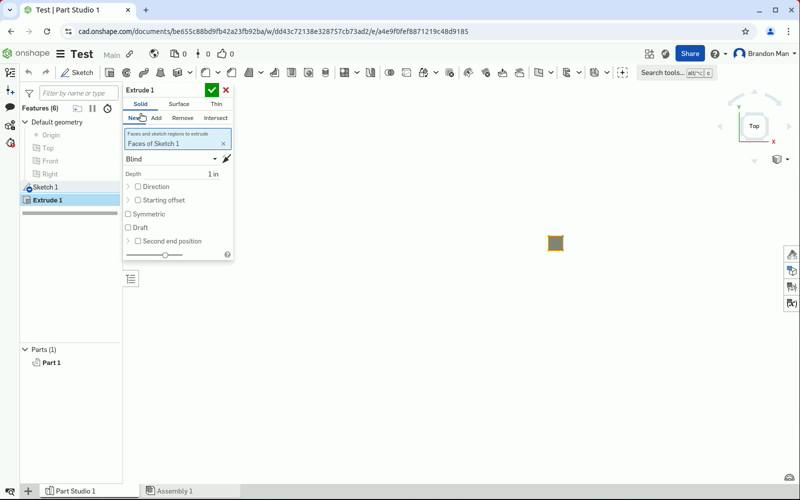
mouse_move(137, 120)
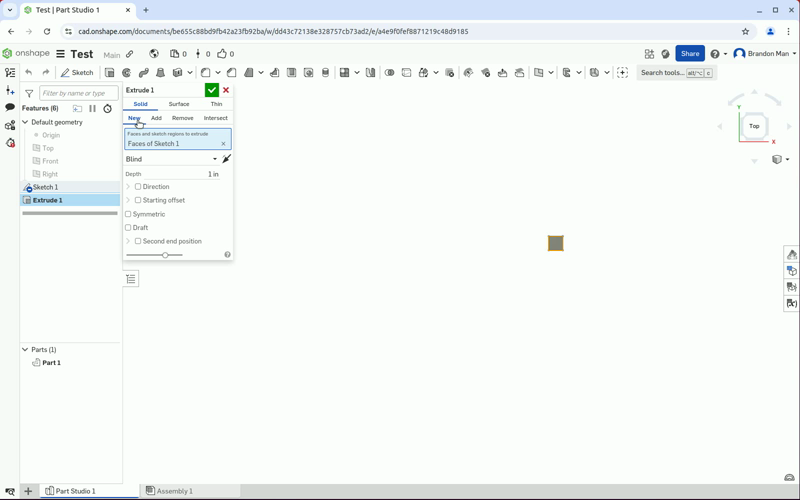
click(137, 120)
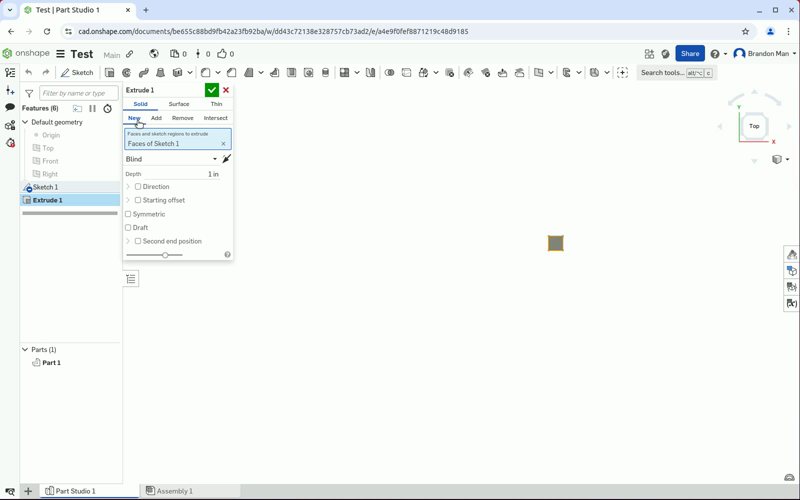
key(tab, 4)
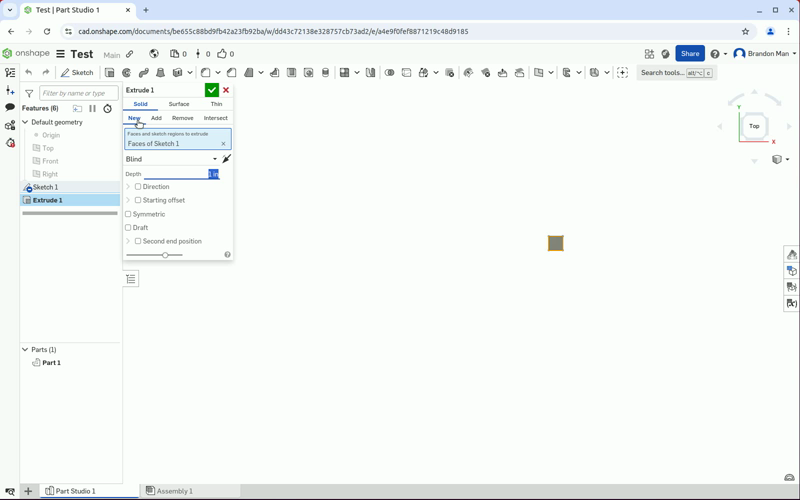
text(1.685)
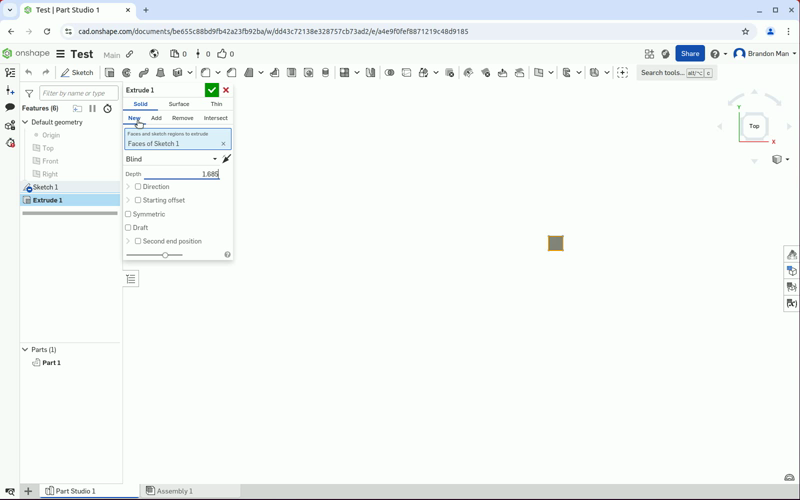
key(enter)
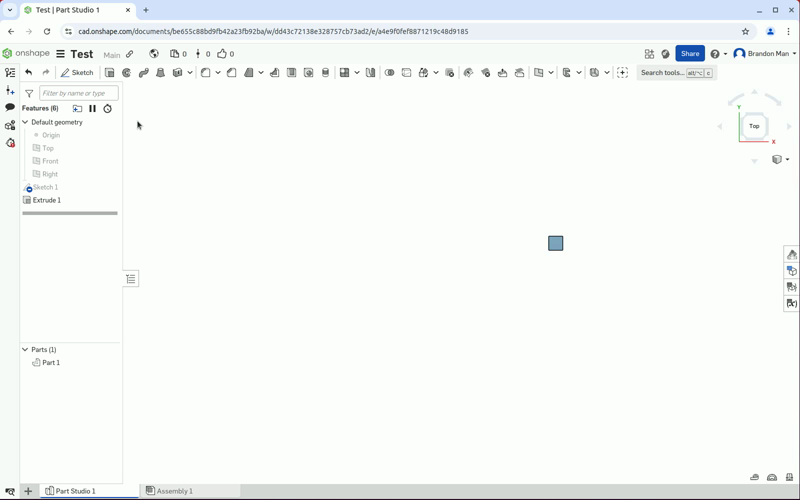
key(shift+h)
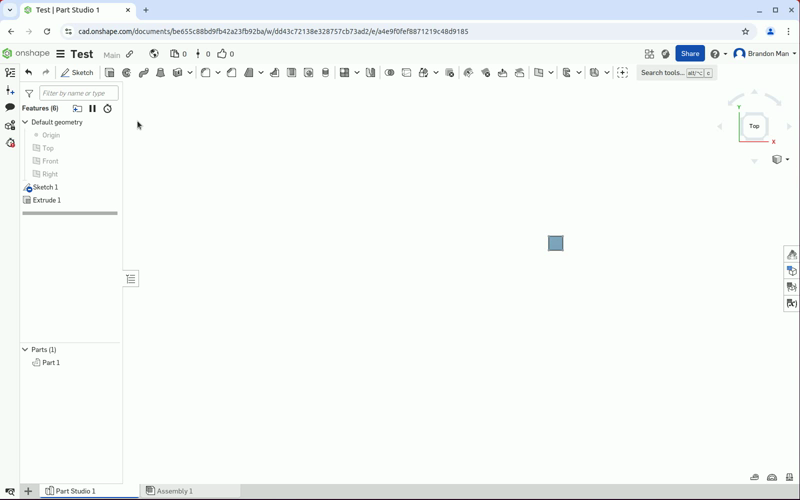
key(shift+h)
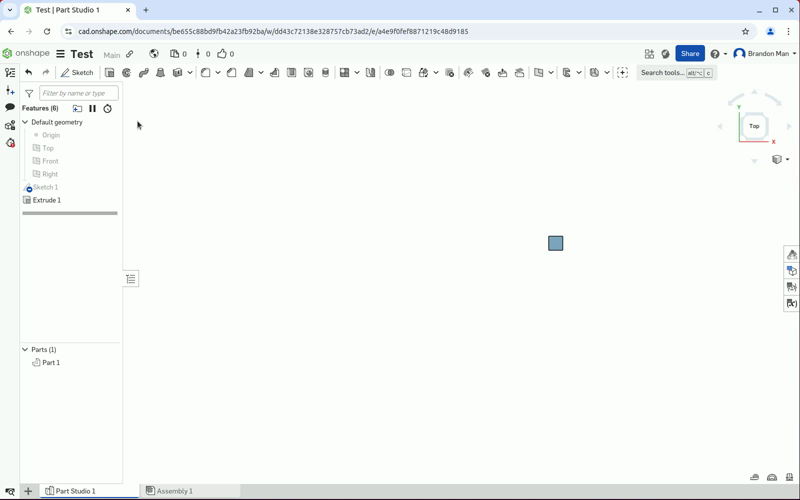
mouse_move(73, 189)
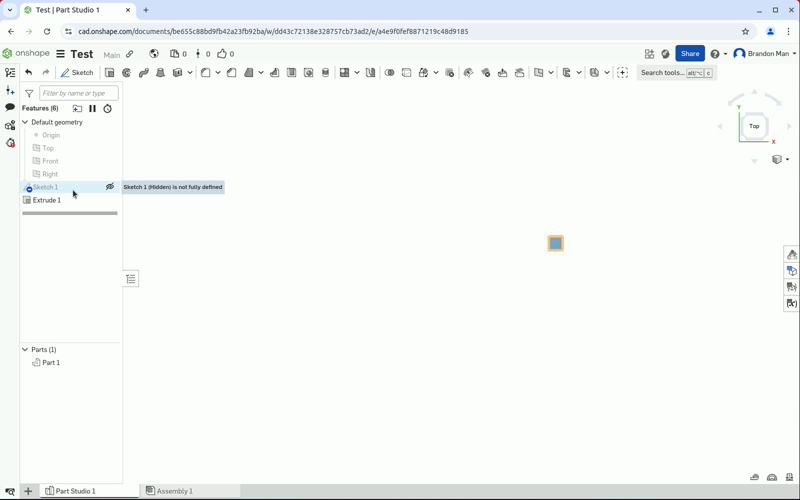
click(73, 189)
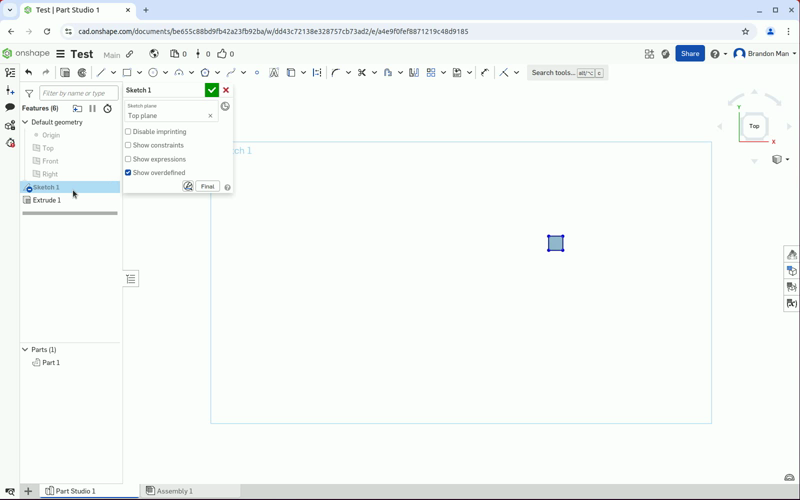
mouse_move(229, 92)
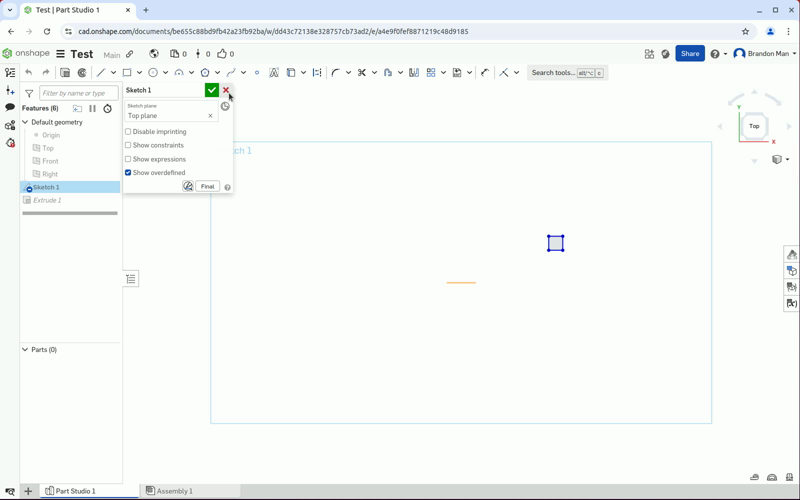
click(229, 92)
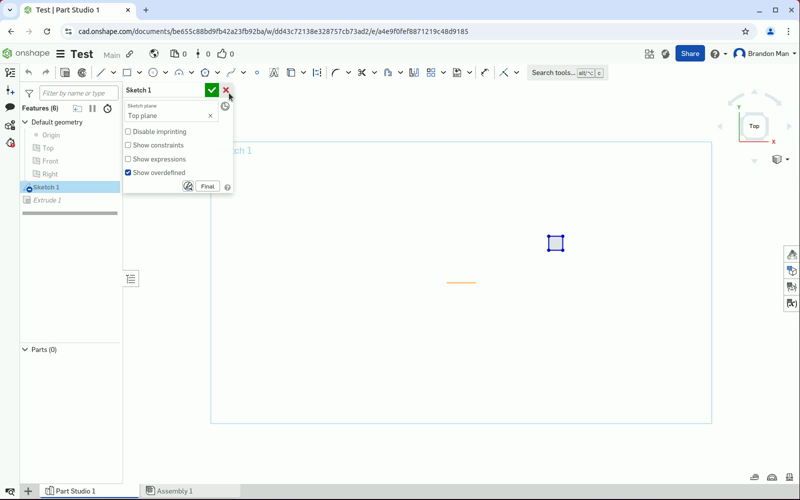
key(shift+s)
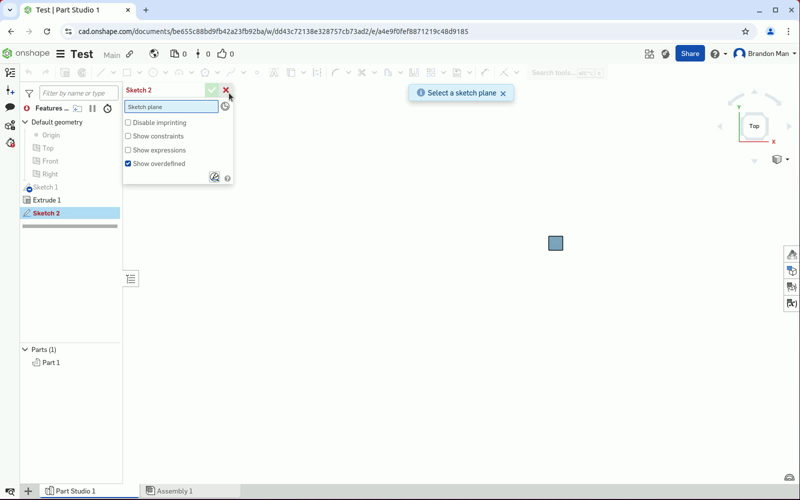
mouse_move(73, 150)
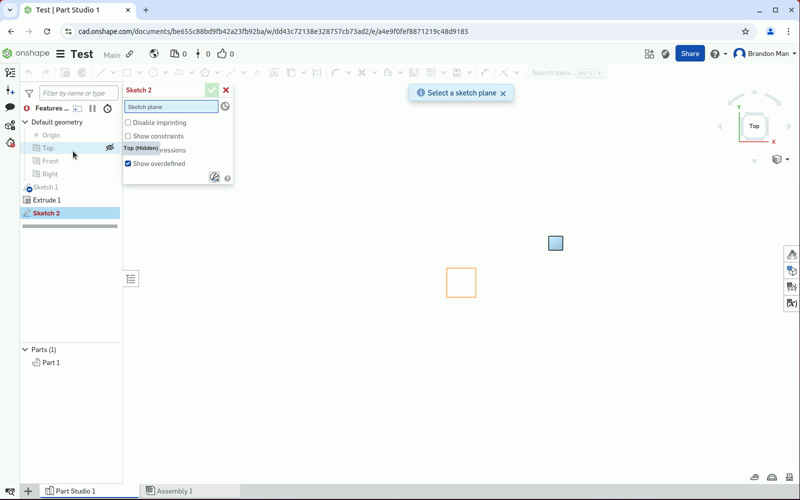
click(73, 150)
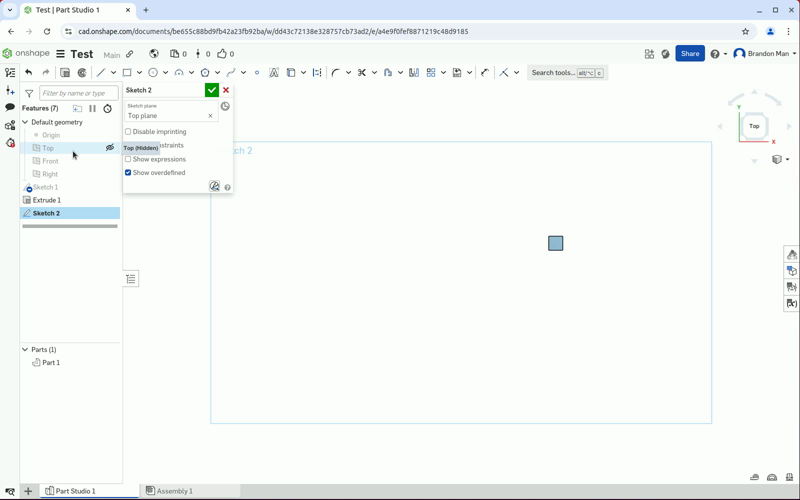
mouse_move(73, 352)
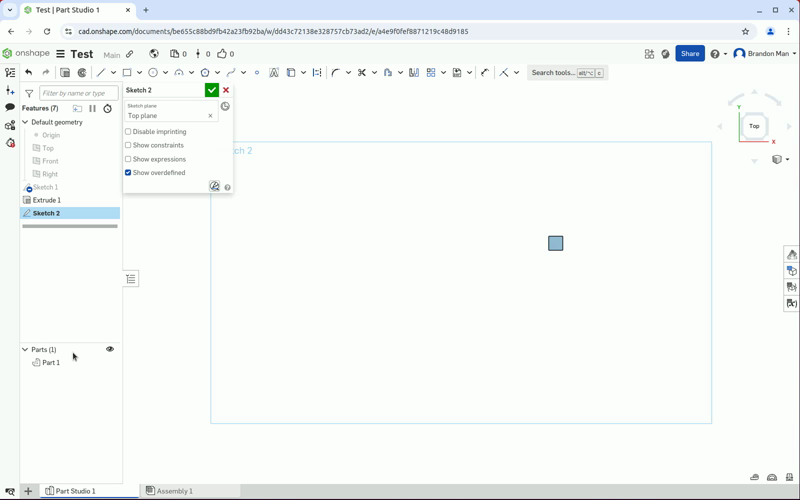
key(y)
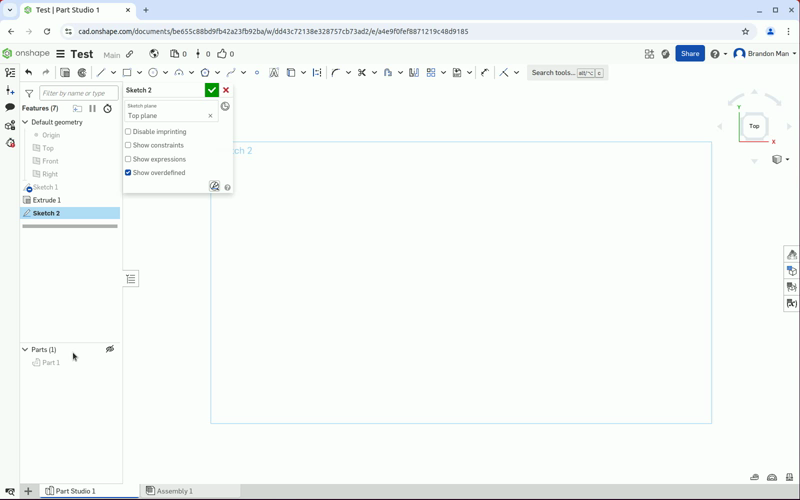
key(l)
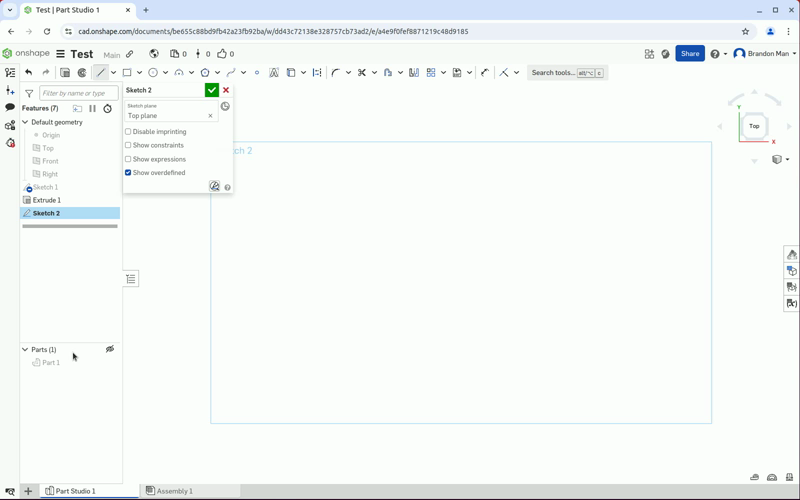
key_down(shift)
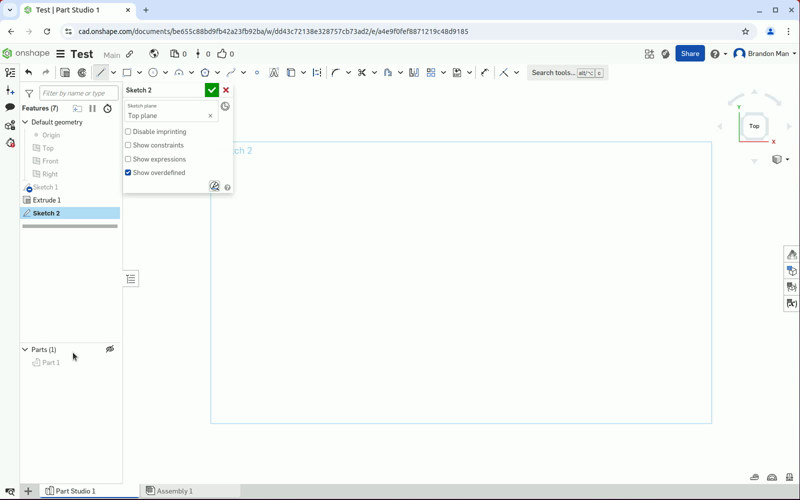
mouse_move(388, 250)
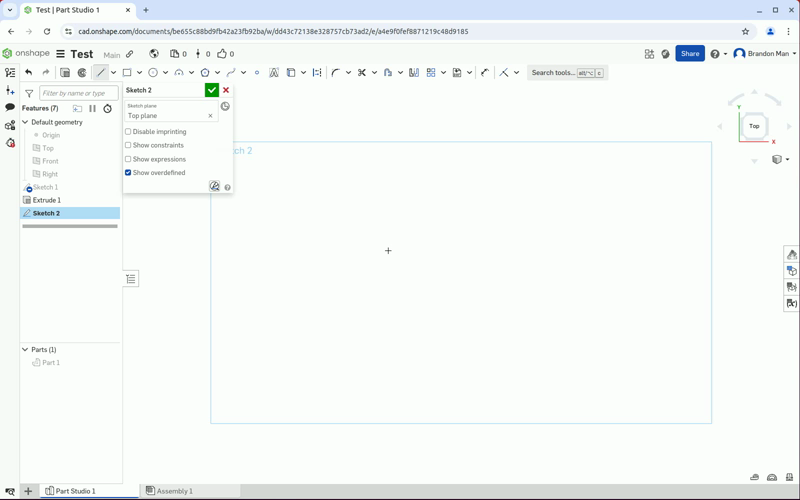
click(388, 250)
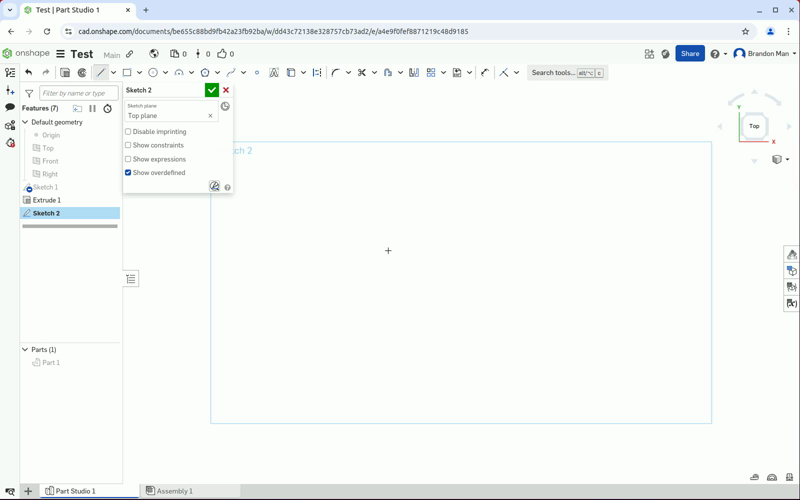
key_up(shift)
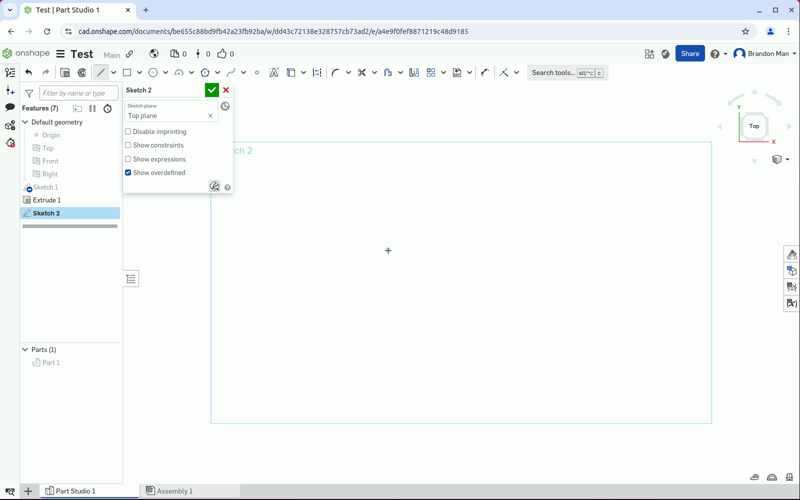
key_down(shift)
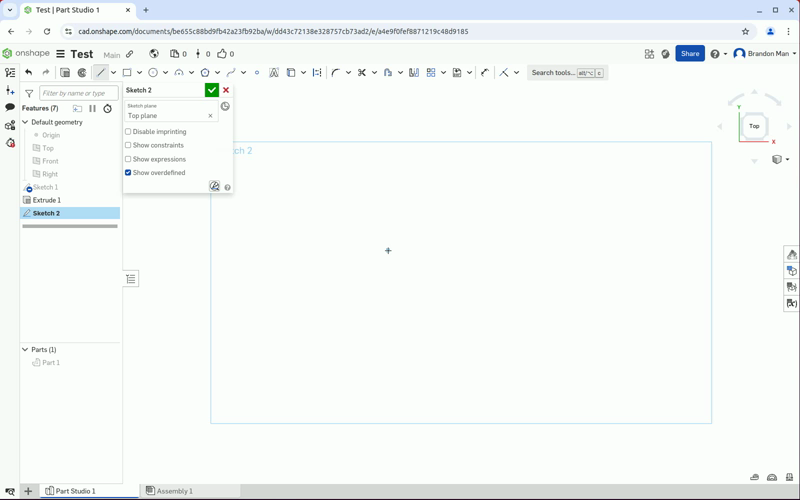
mouse_move(418, 250)
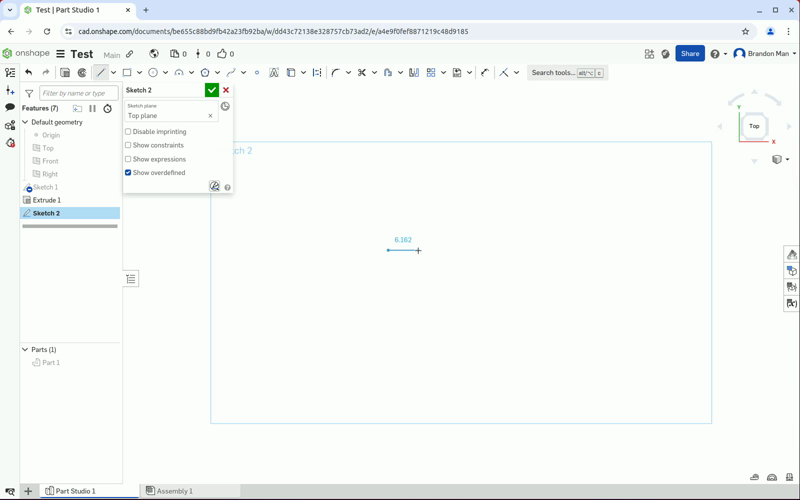
mouse_move(401, 250)
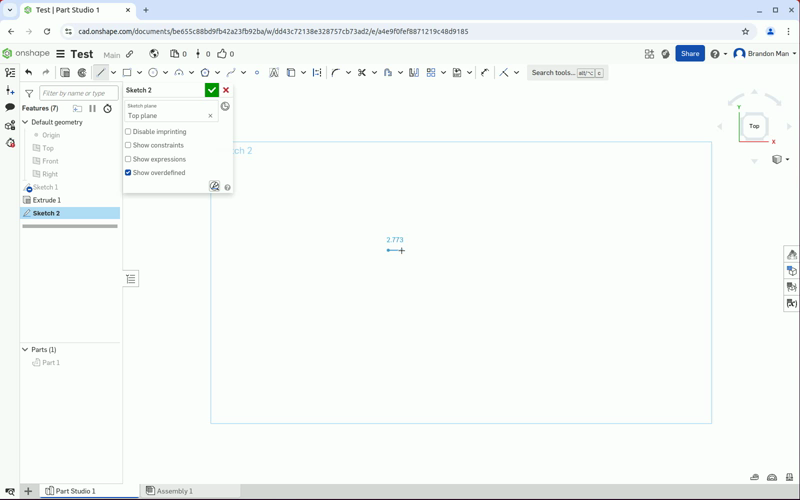
click(401, 250)
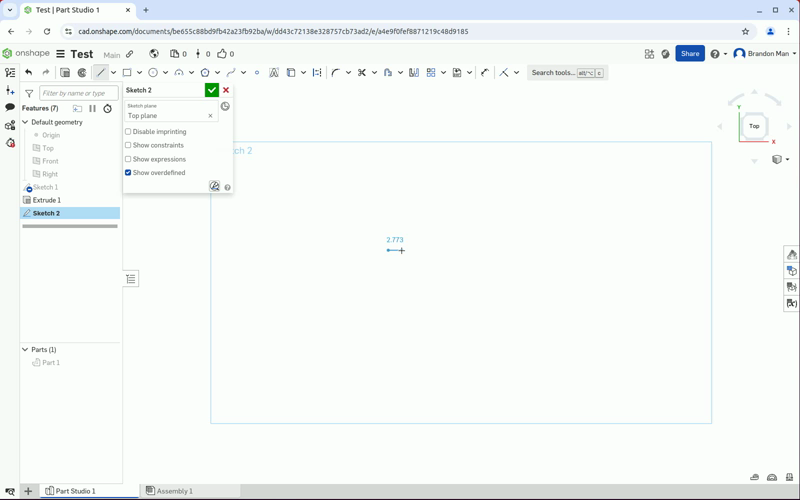
key_up(shift)
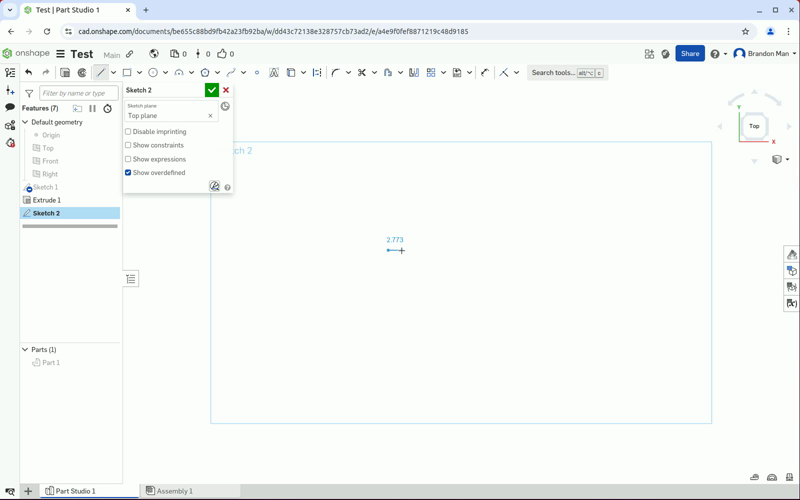
key_down(shift)
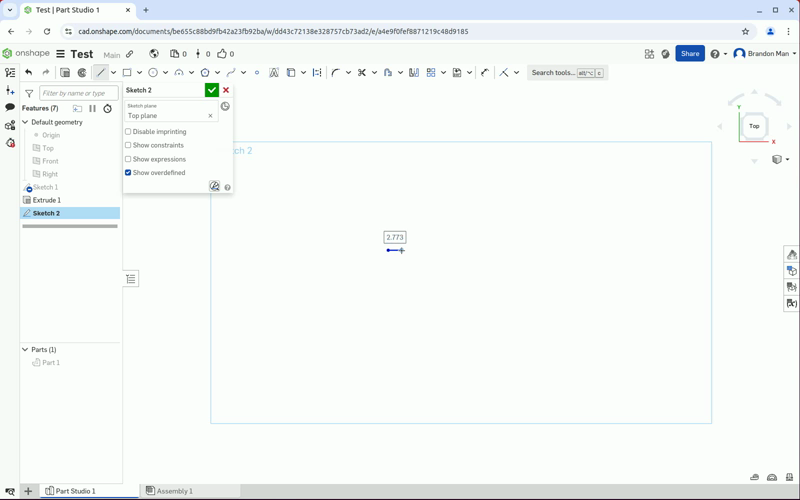
mouse_move(431, 250)
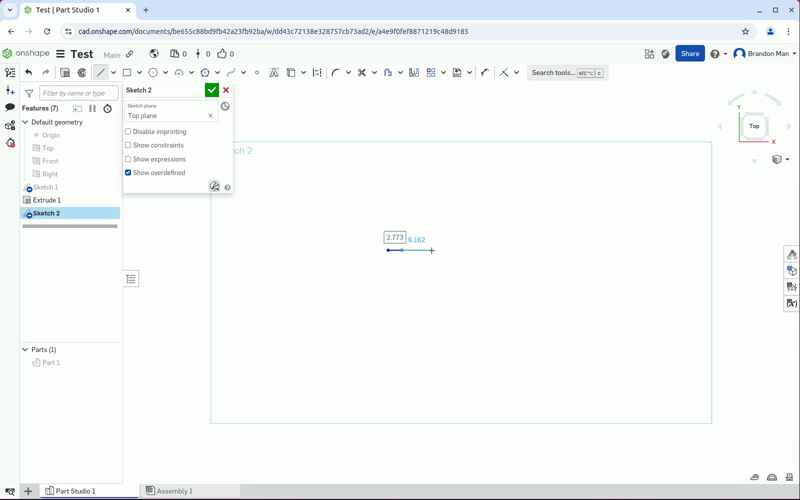
mouse_move(401, 236)
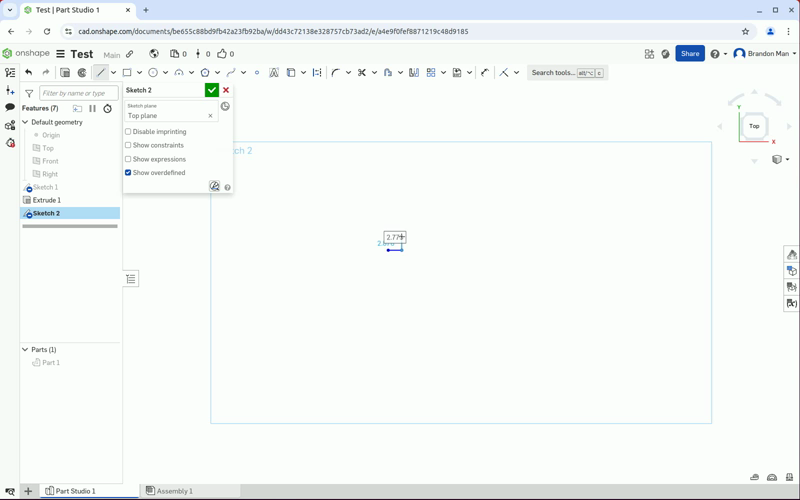
click(401, 236)
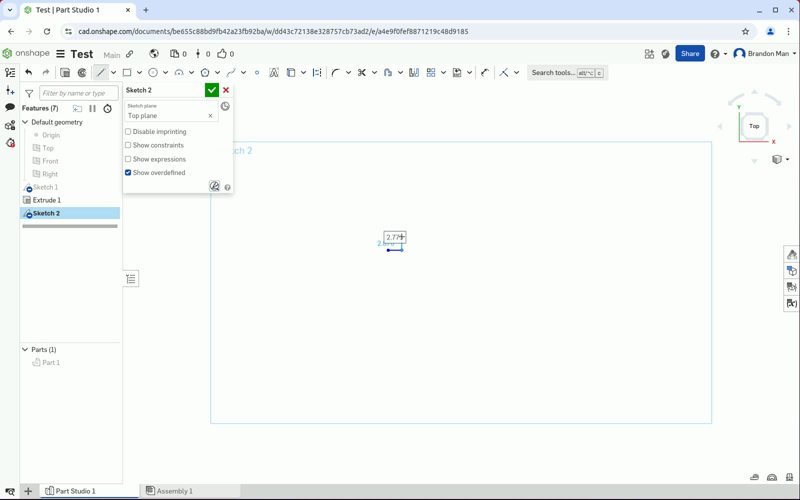
key_up(shift)
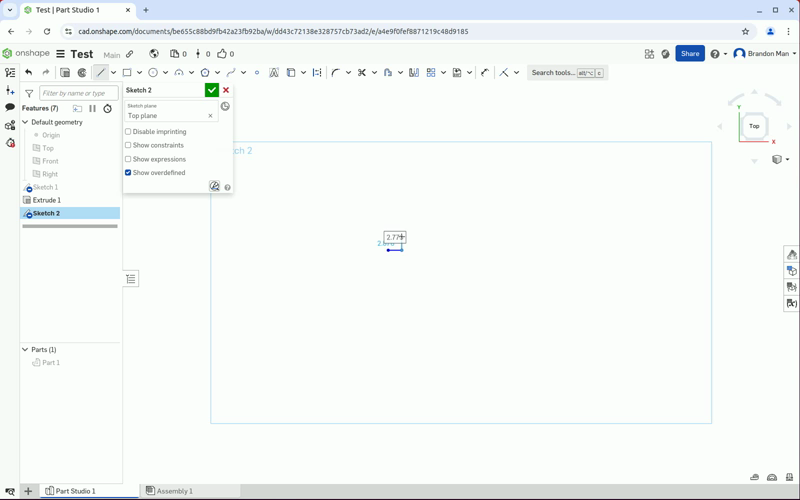
key_down(shift)
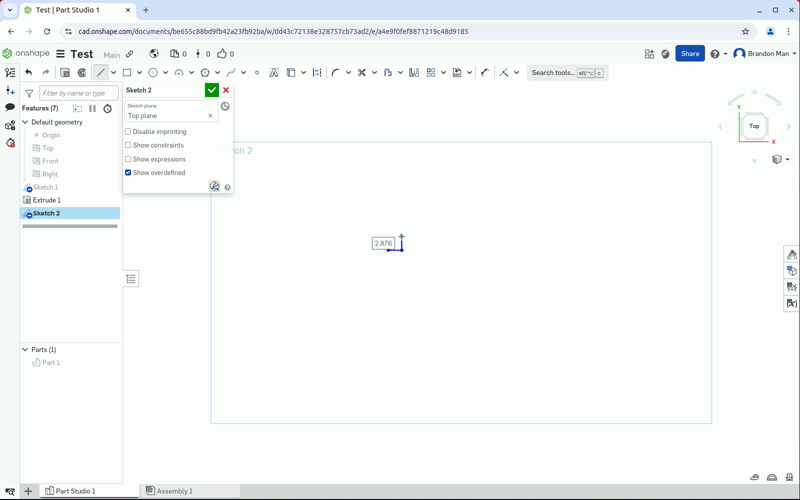
mouse_move(431, 236)
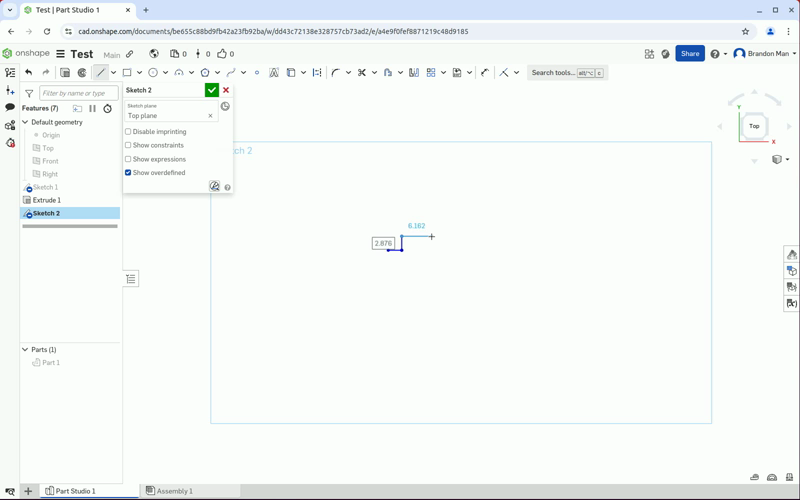
mouse_move(388, 236)
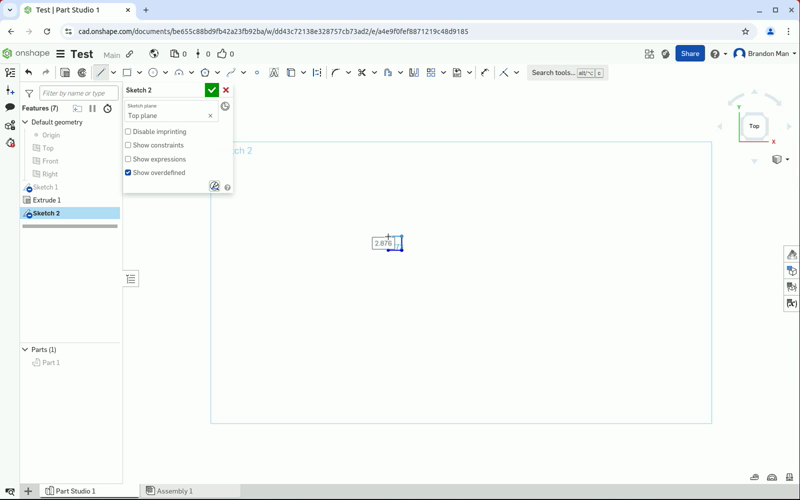
click(388, 236)
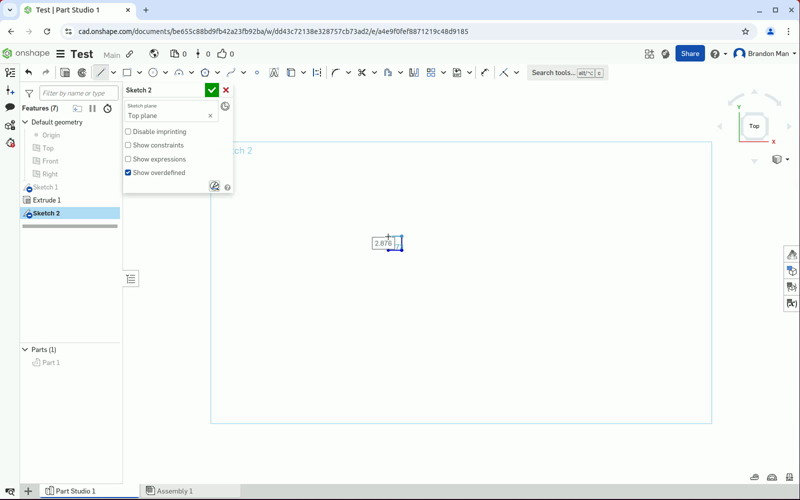
key_up(shift)
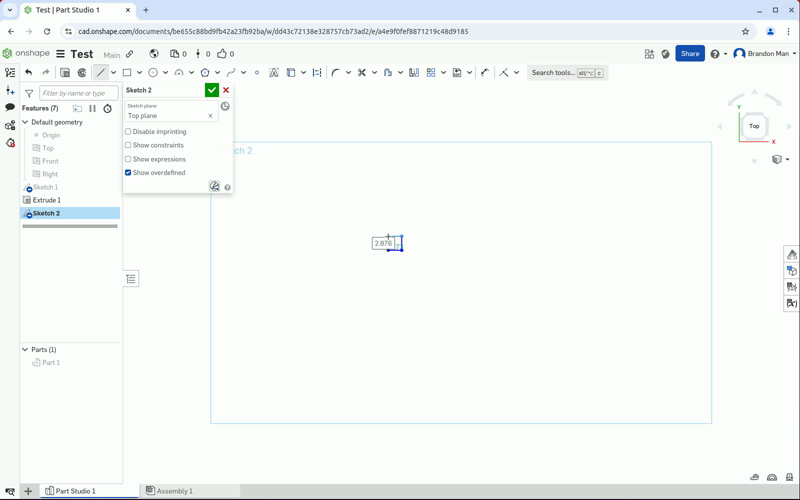
mouse_move(418, 236)
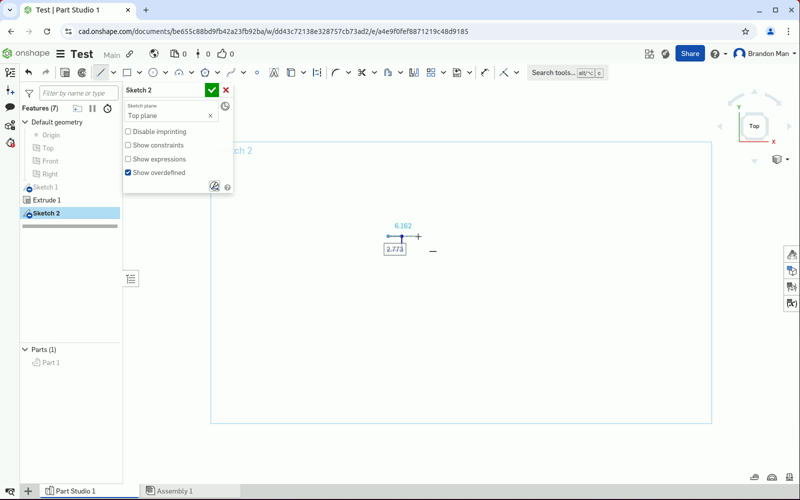
key_down(shift)
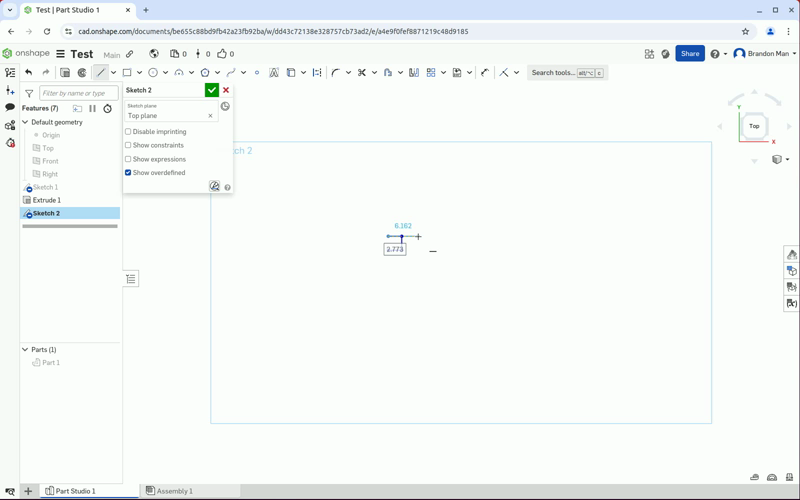
mouse_move(388, 250)
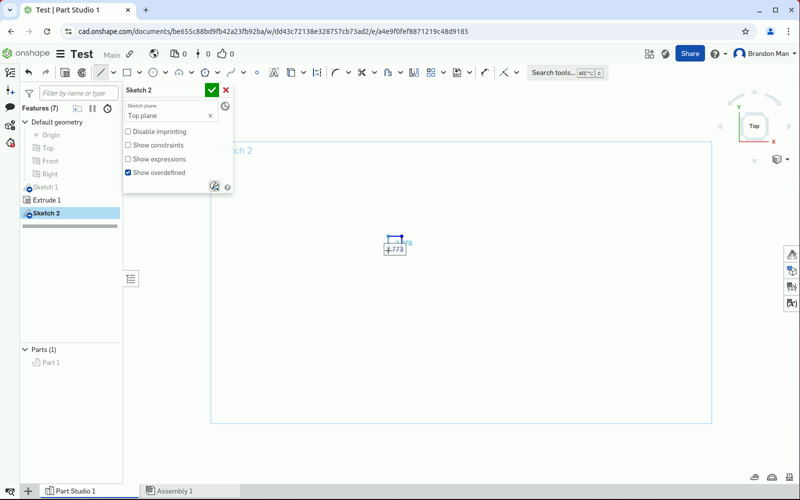
key_up(shift)
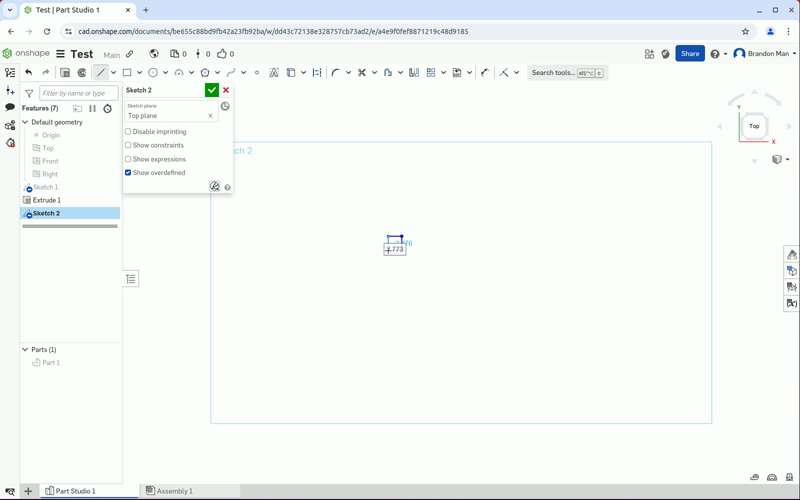
click(388, 250)
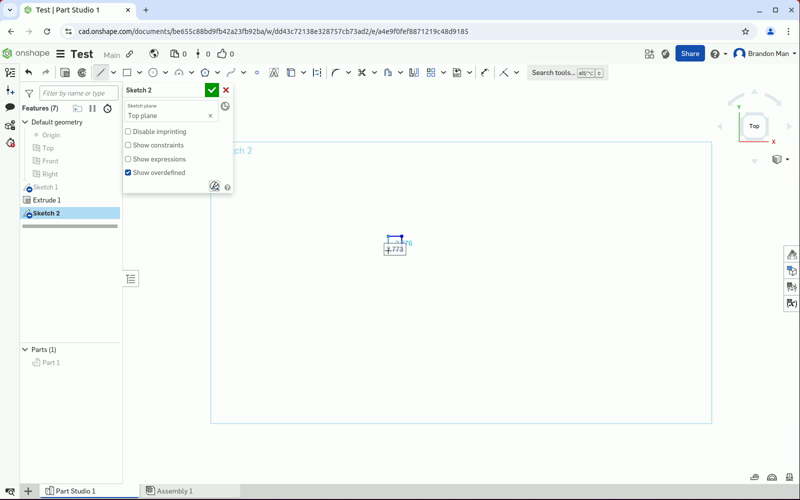
key(esc)
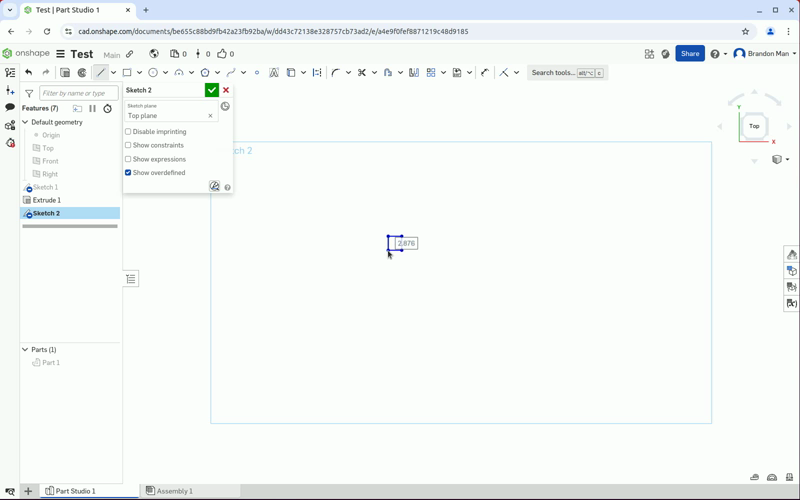
mouse_move(393, 248)
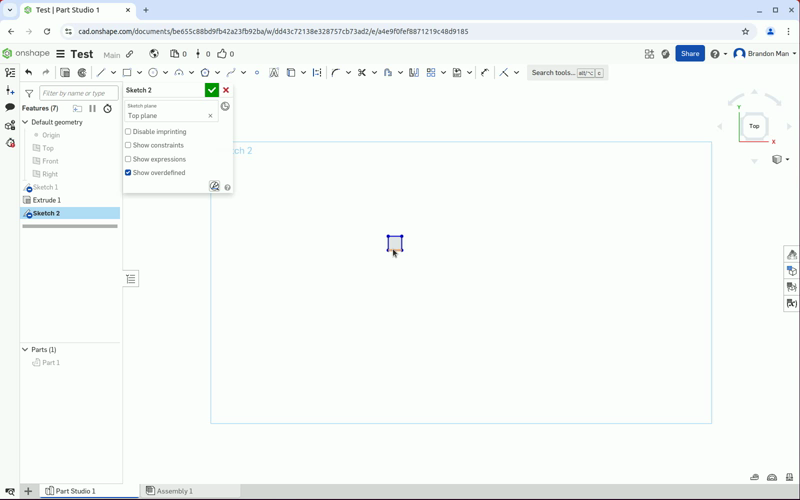
scroll(6)
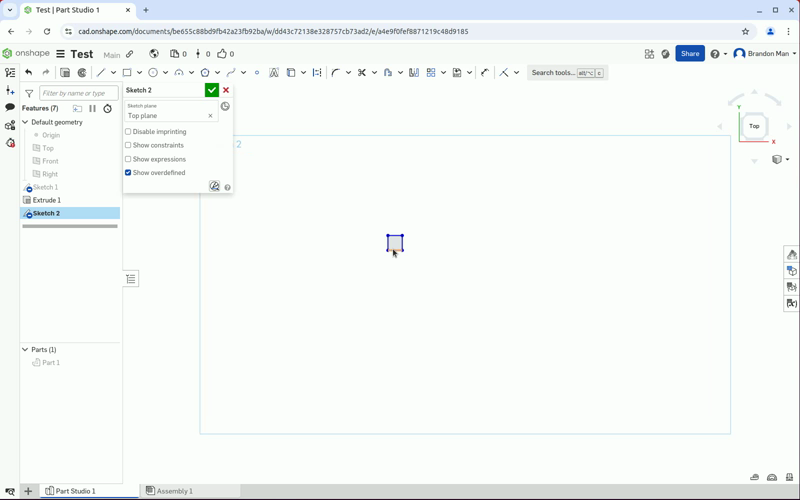
scroll(6)
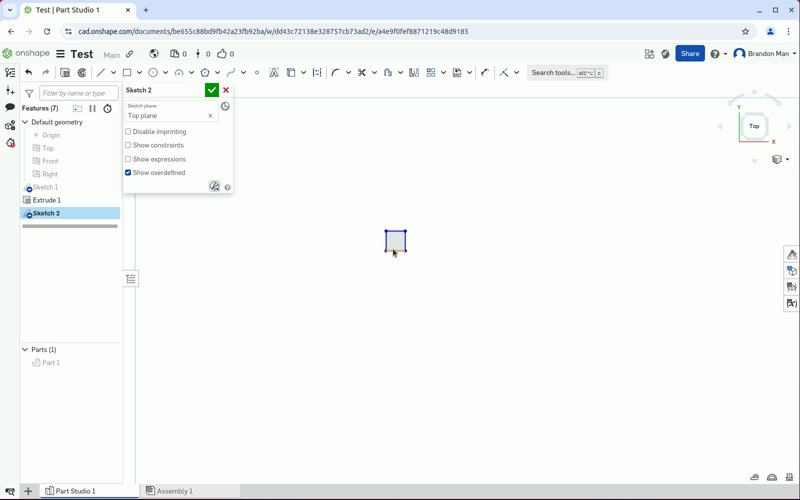
scroll(6)
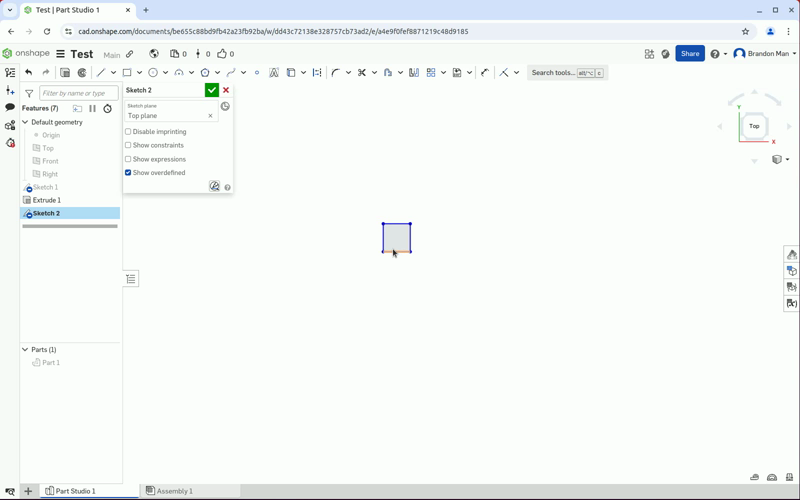
scroll(6)
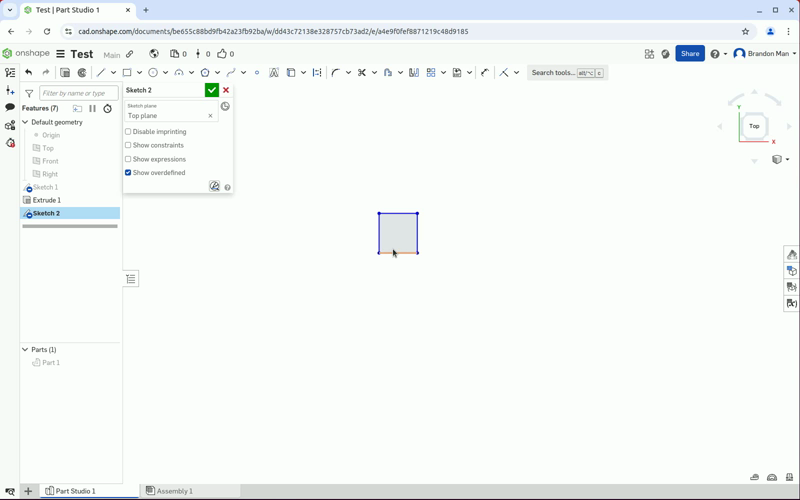
scroll(6)
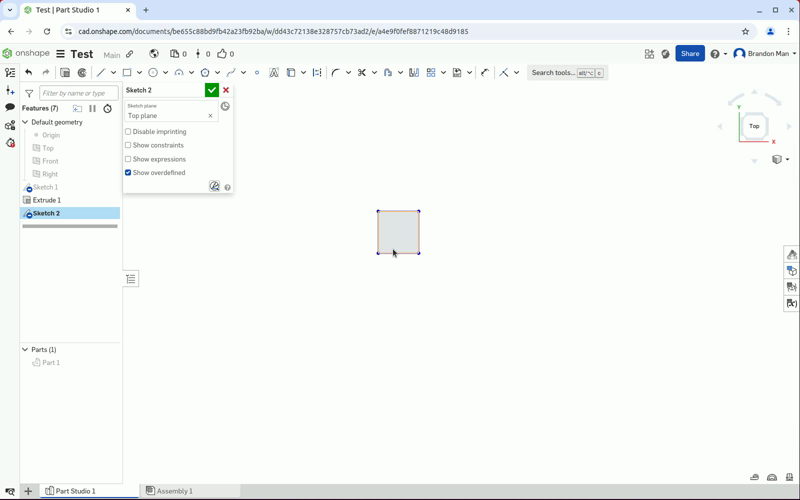
scroll(6)
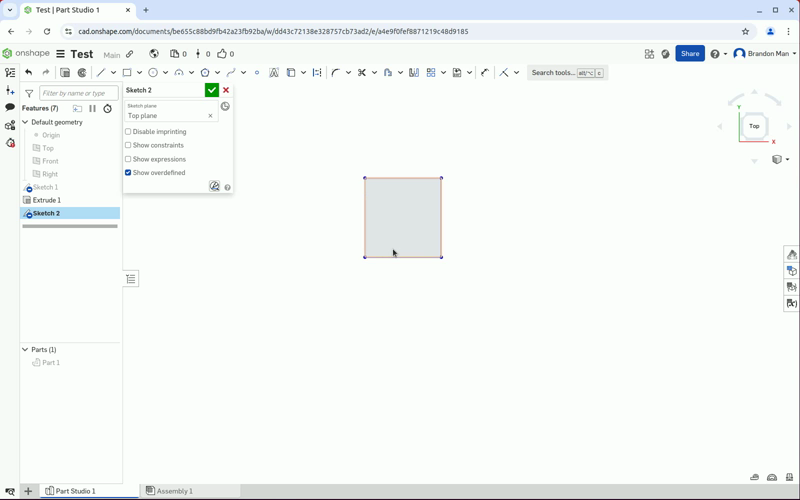
scroll(6)
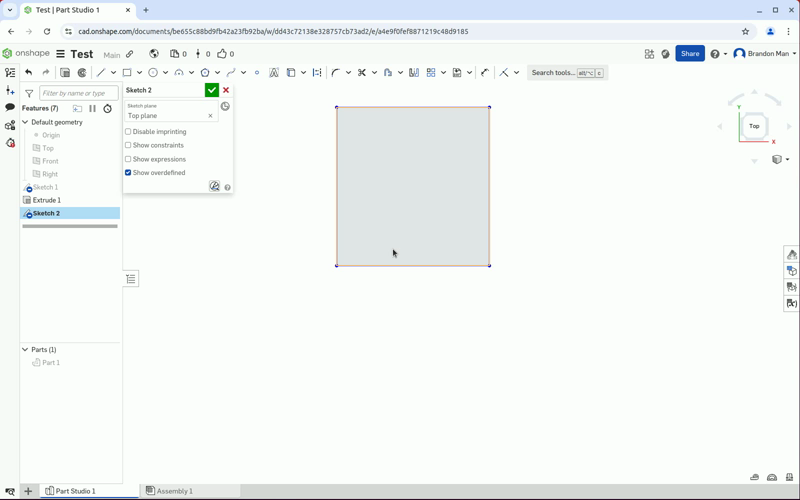
click(393, 248)
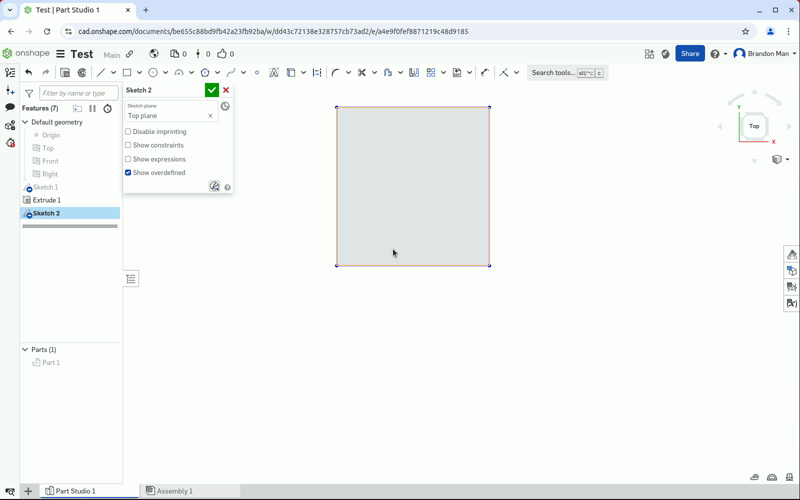
scroll(-6)
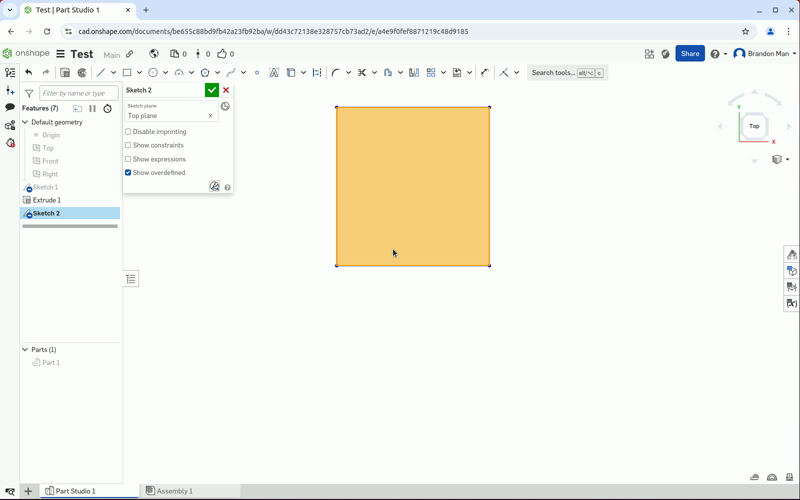
scroll(-6)
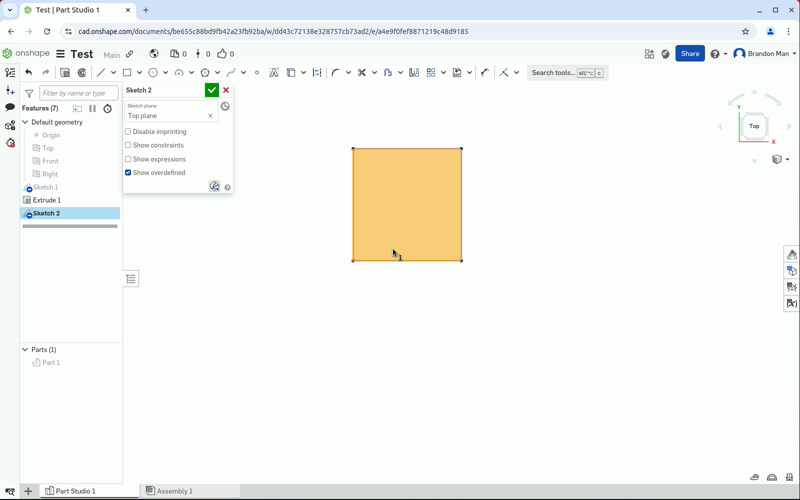
scroll(-6)
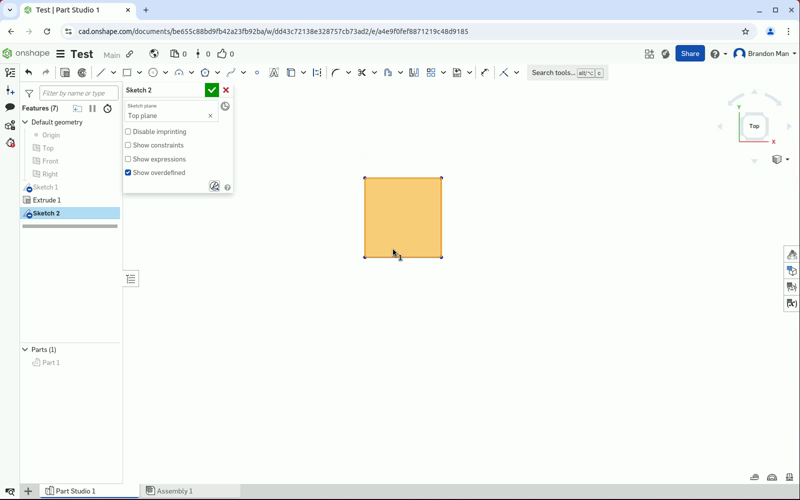
scroll(-6)
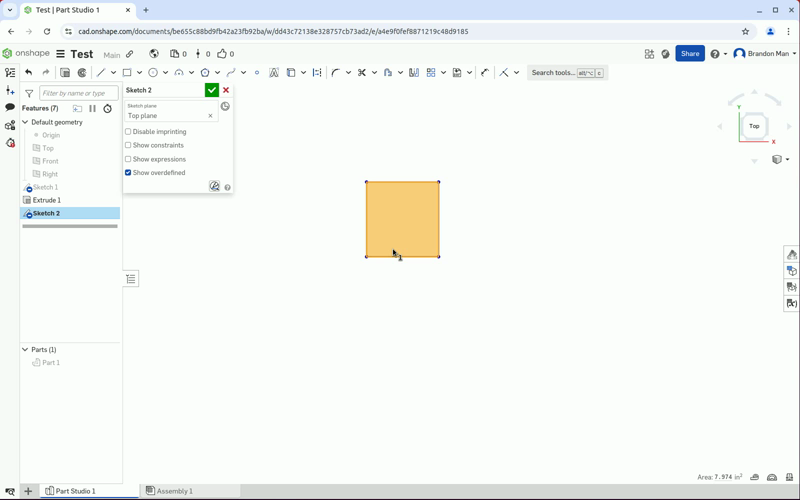
scroll(-6)
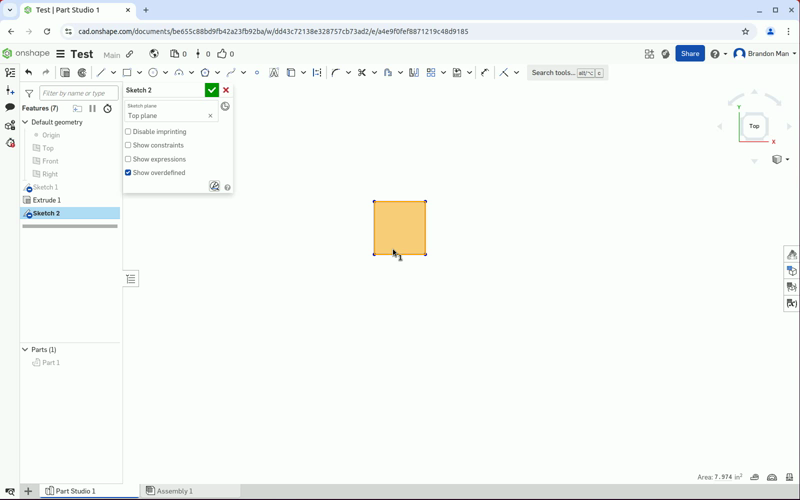
scroll(-6)
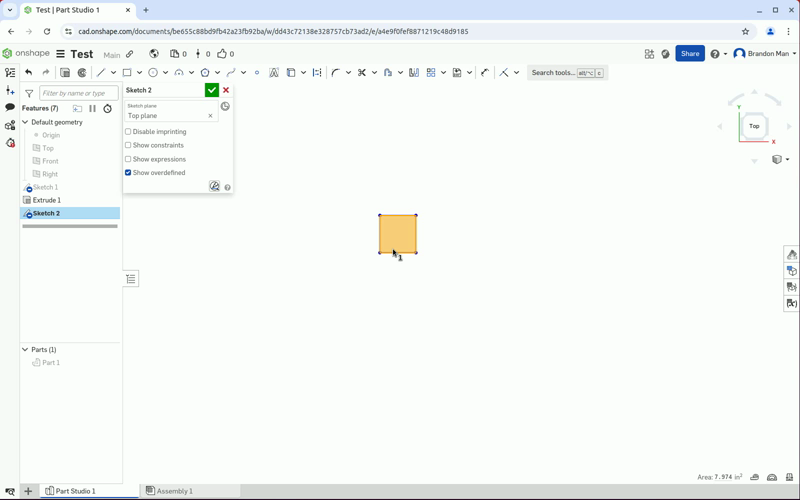
scroll(-6)
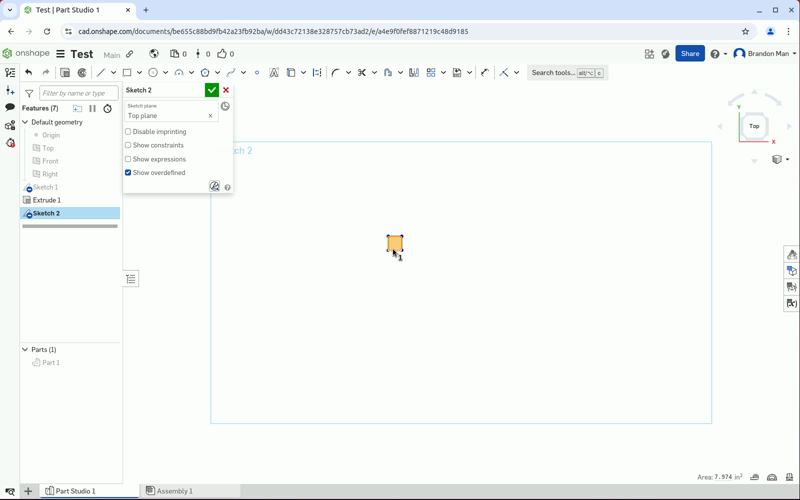
mouse_move(73, 352)
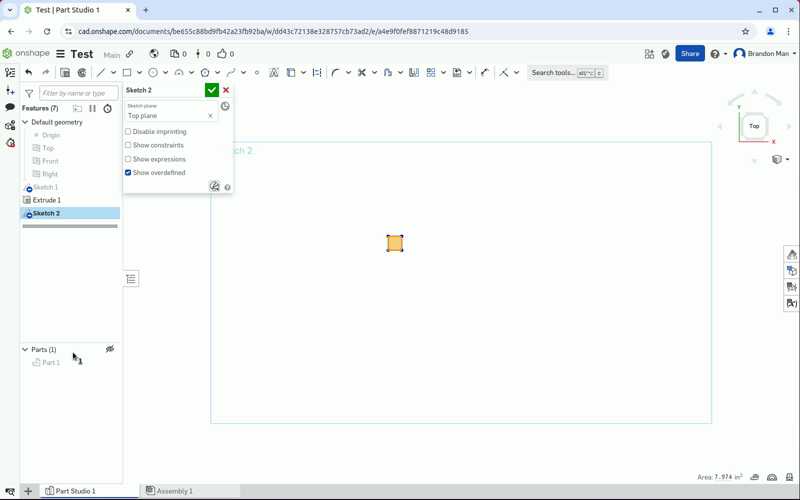
key(shift+y)
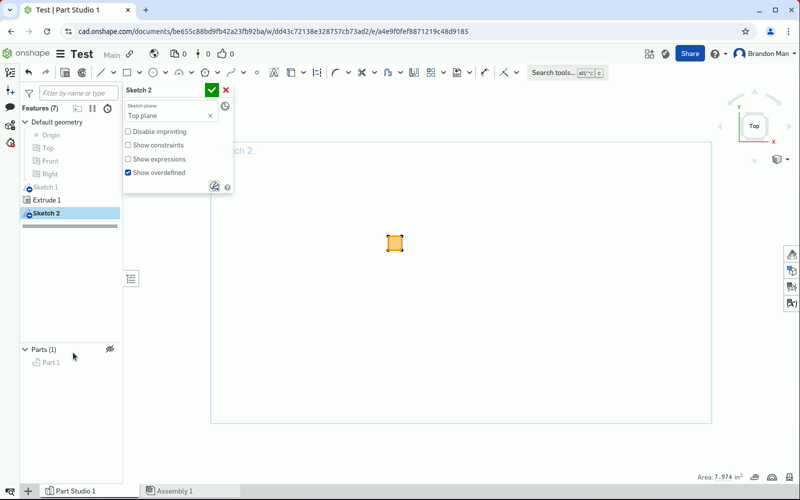
key(shift+e)
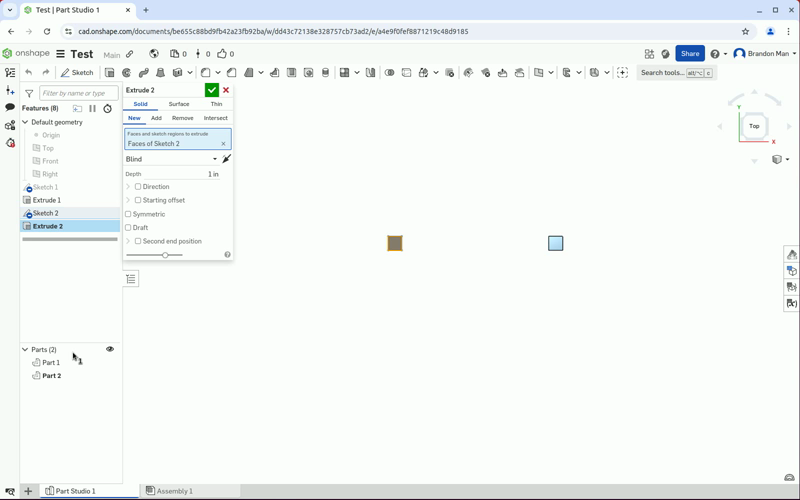
mouse_move(143, 106)
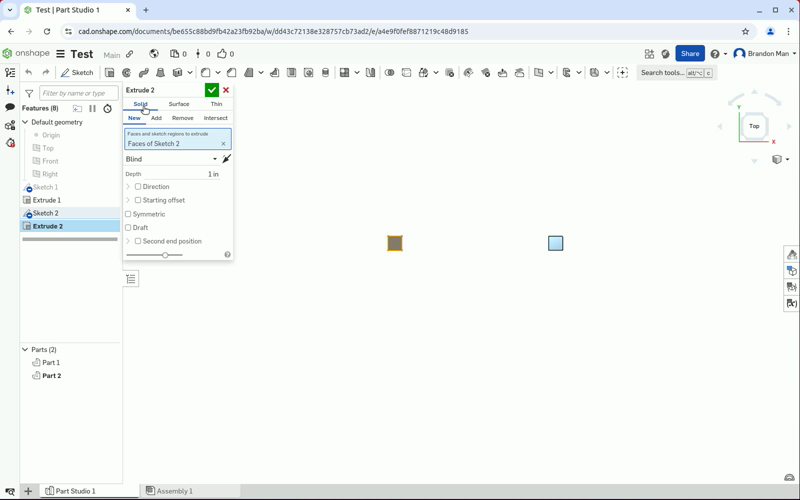
click(143, 106)
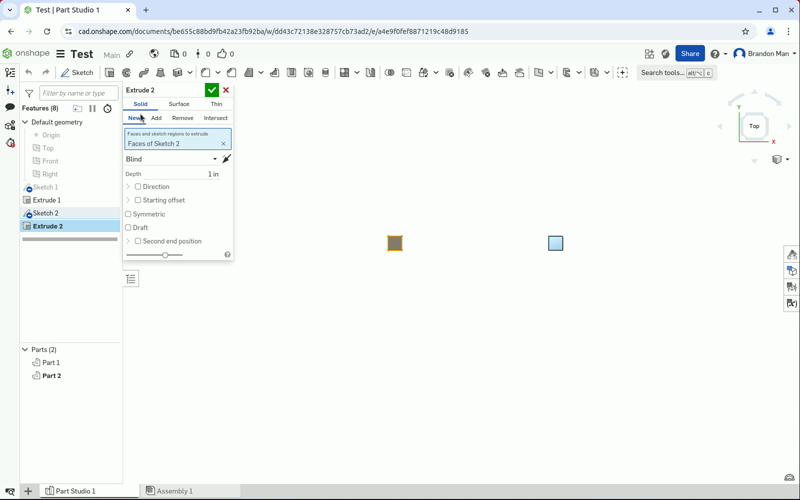
mouse_move(137, 120)
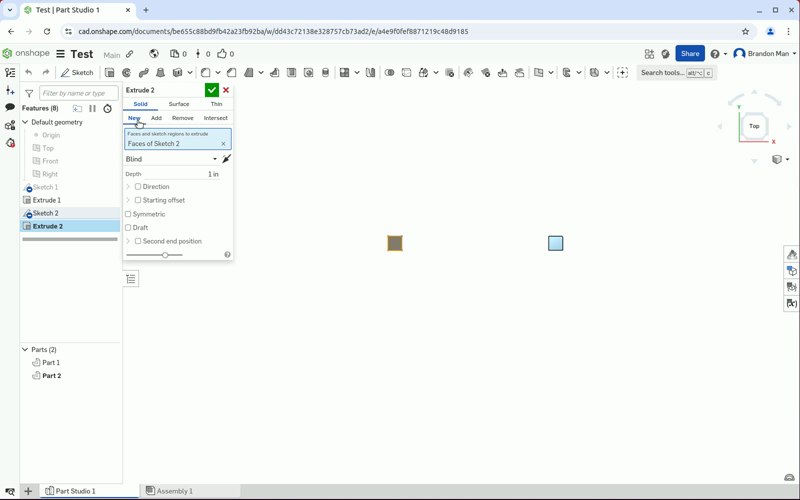
click(137, 120)
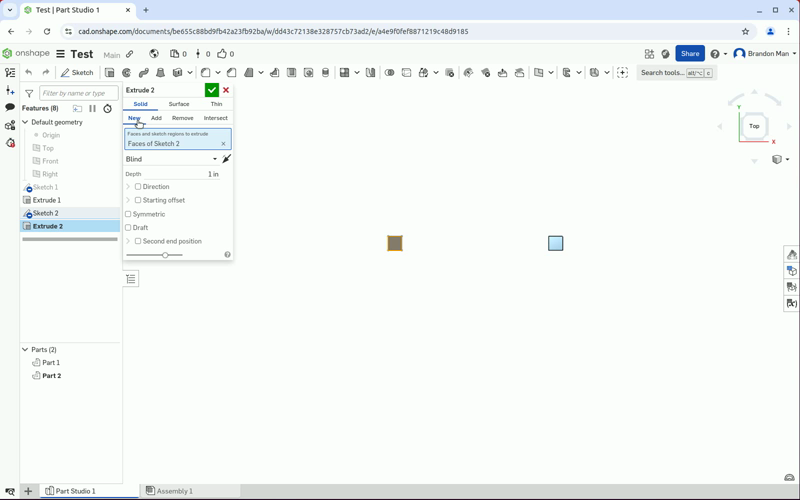
key(tab, 4)
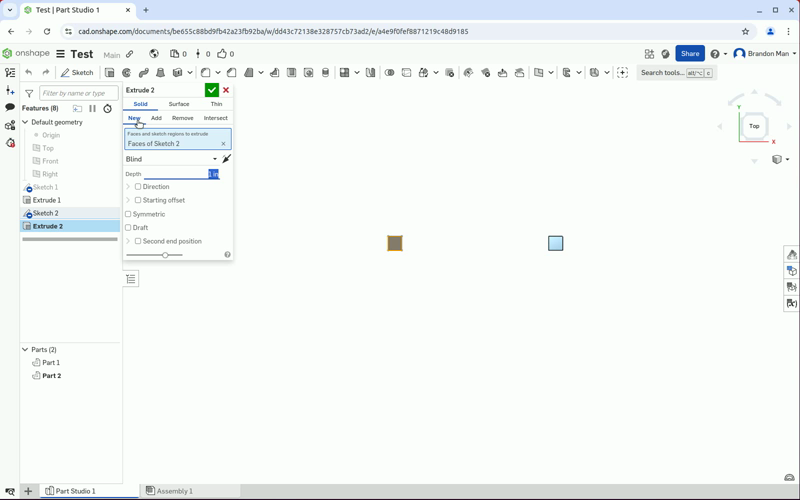
text(1.685)
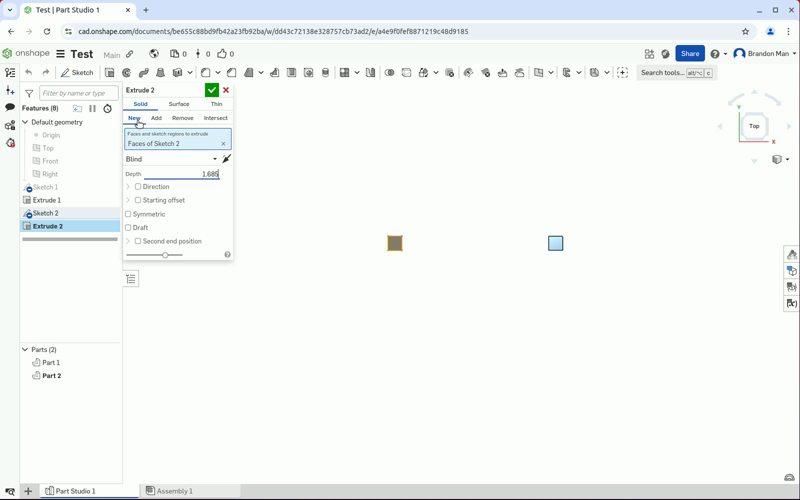
key(enter)
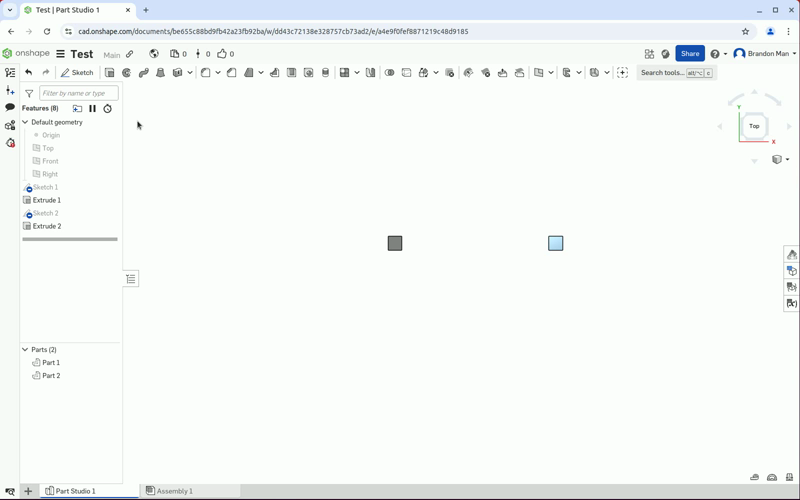
key(shift+h)
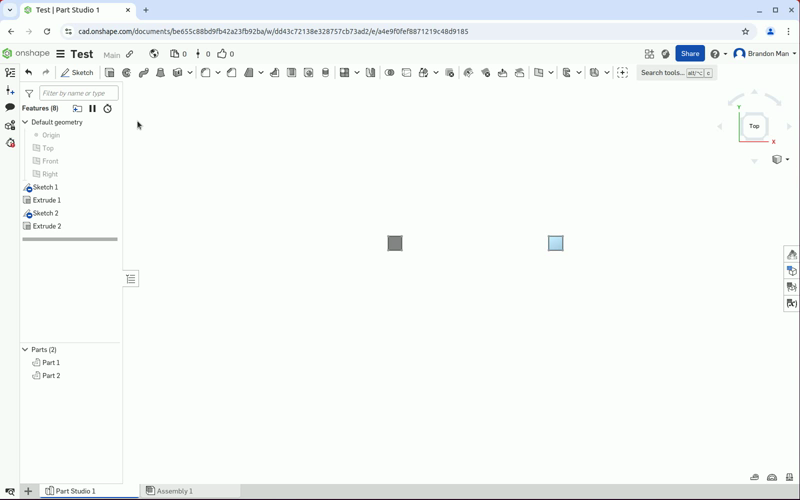
key(shift+h)
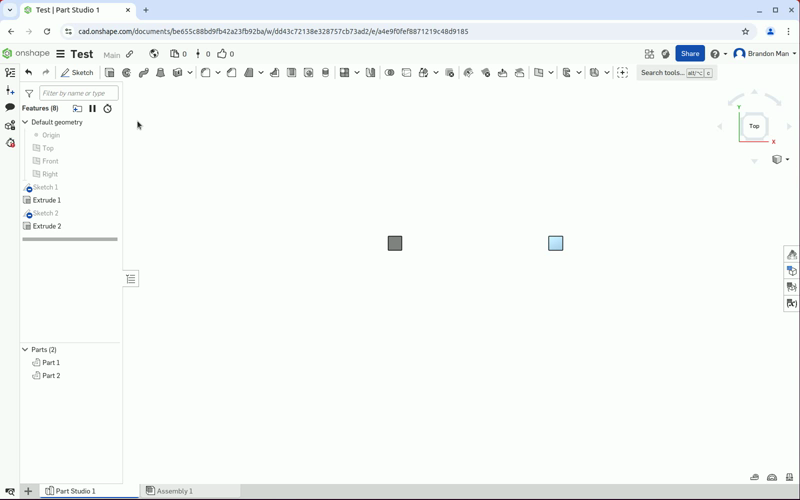
mouse_move(73, 189)
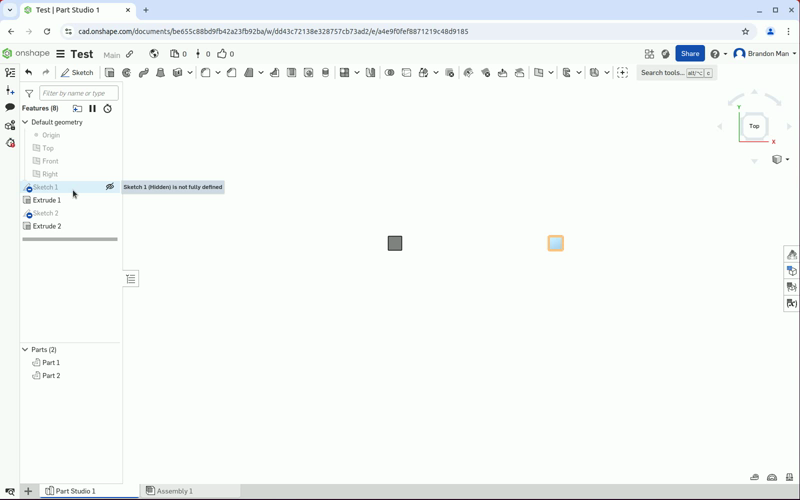
click(73, 189)
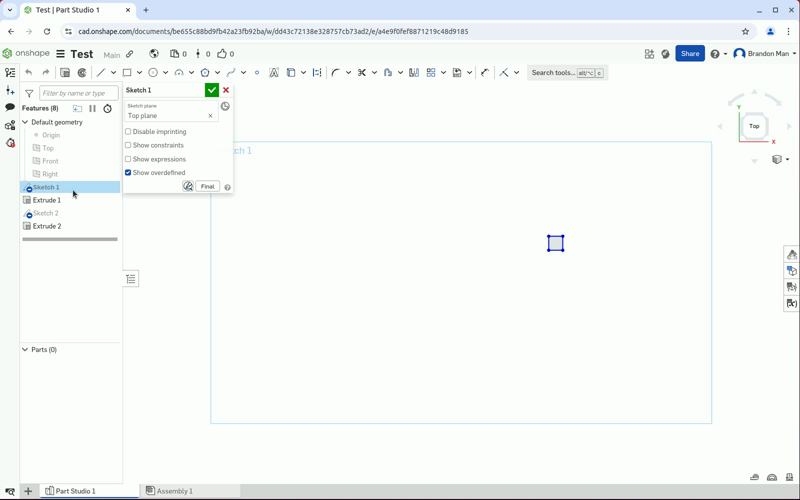
mouse_move(229, 92)
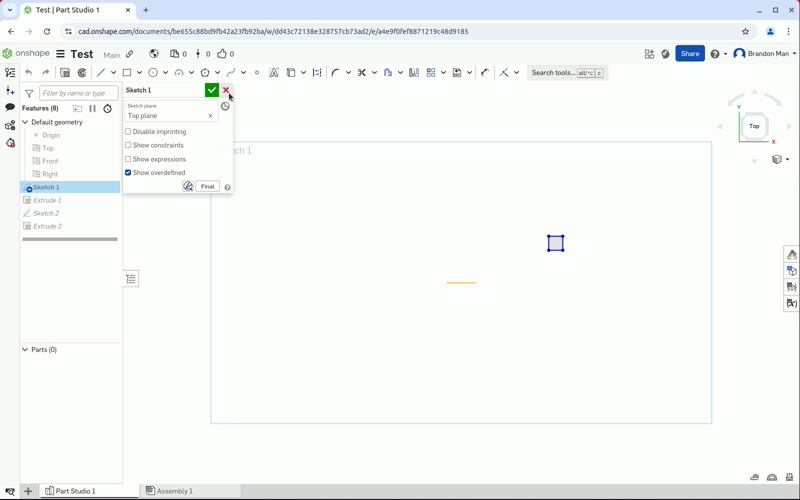
click(229, 92)
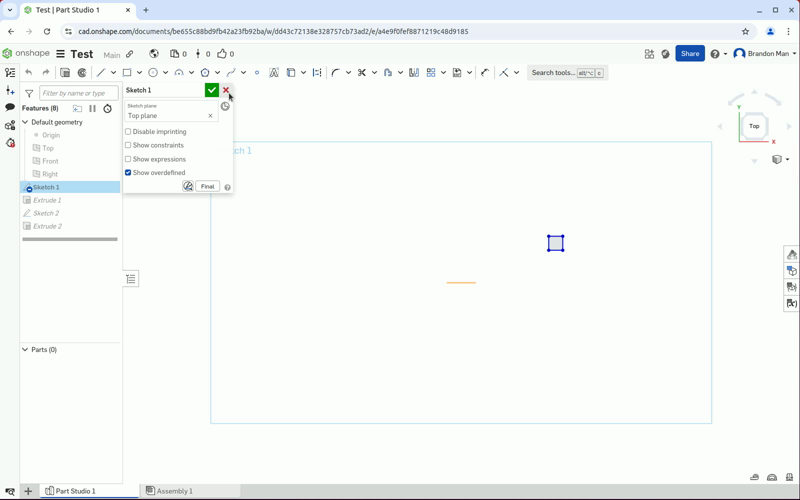
key(shift+s)
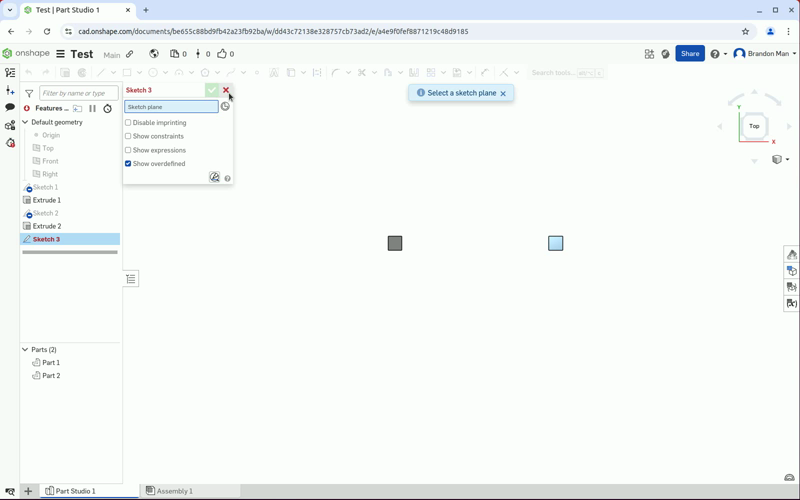
mouse_move(73, 150)
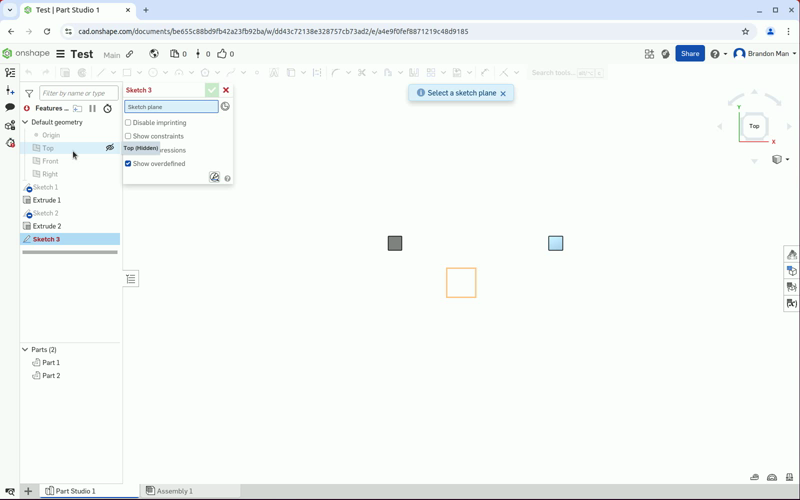
click(73, 150)
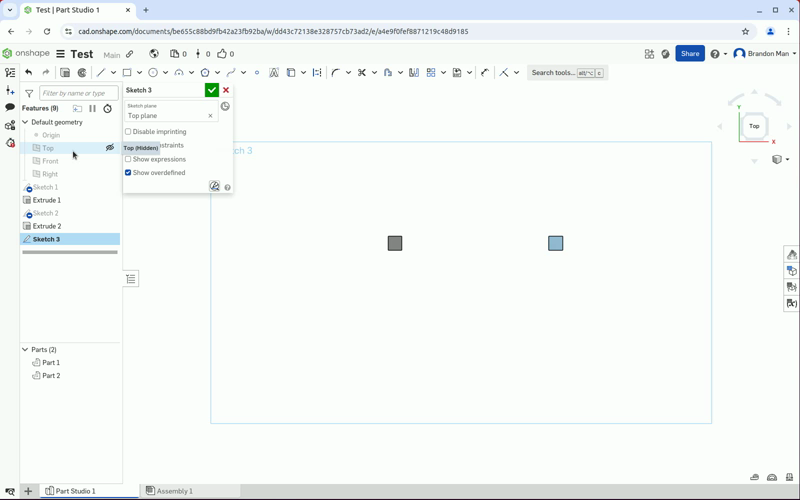
mouse_move(73, 352)
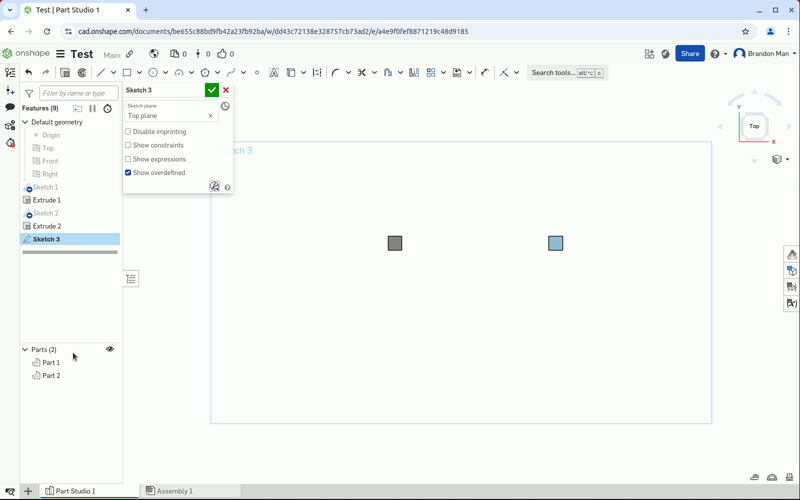
key(y)
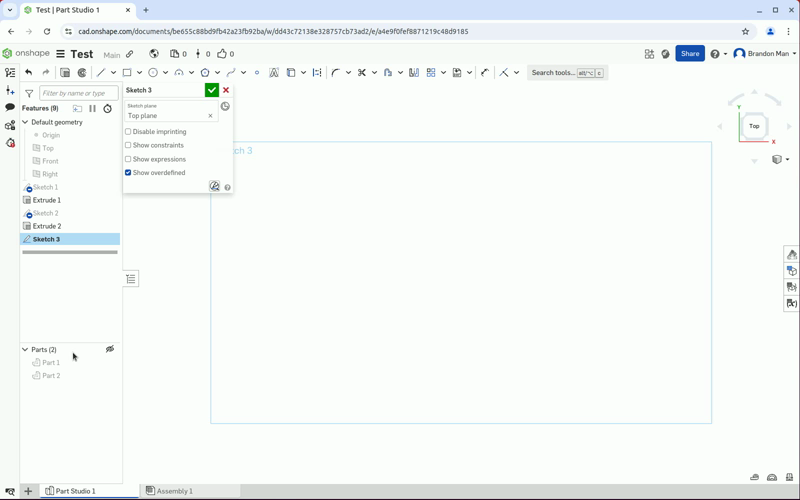
key(l)
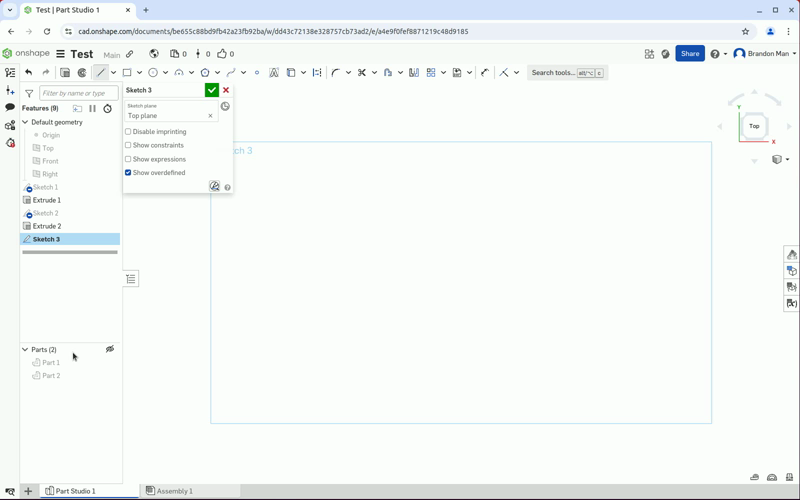
key_down(shift)
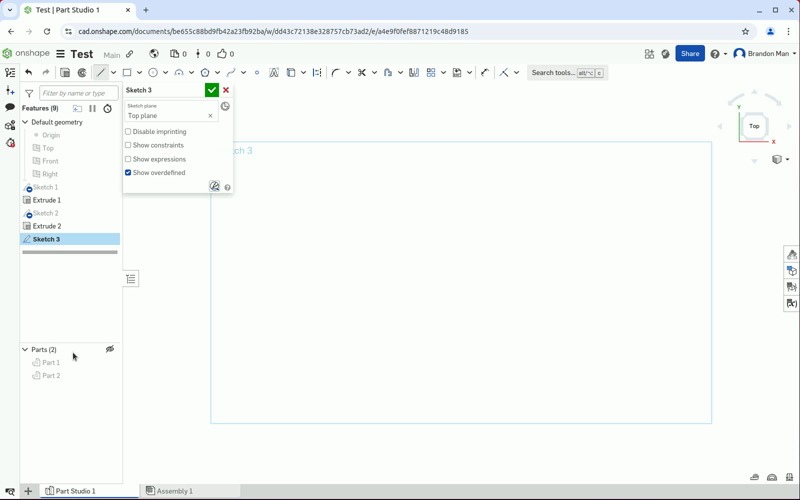
mouse_move(375, 295)
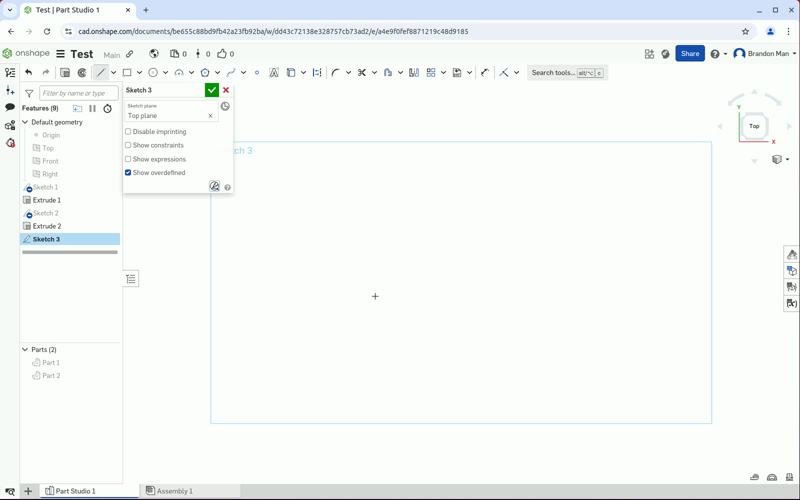
click(375, 295)
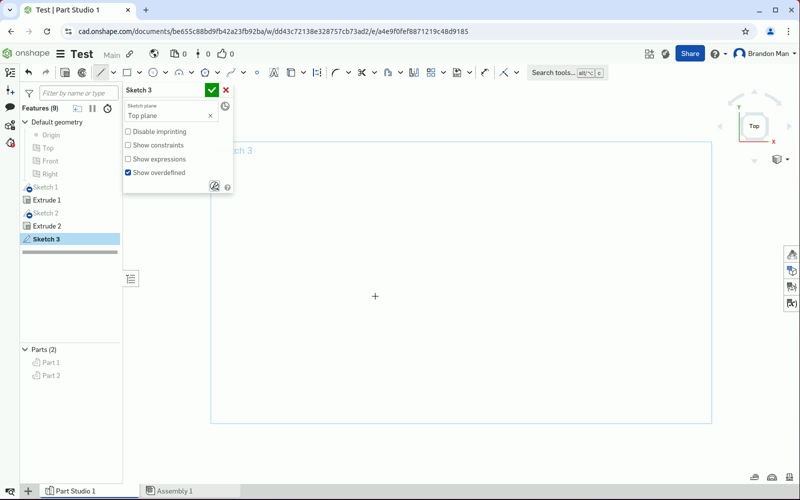
key_up(shift)
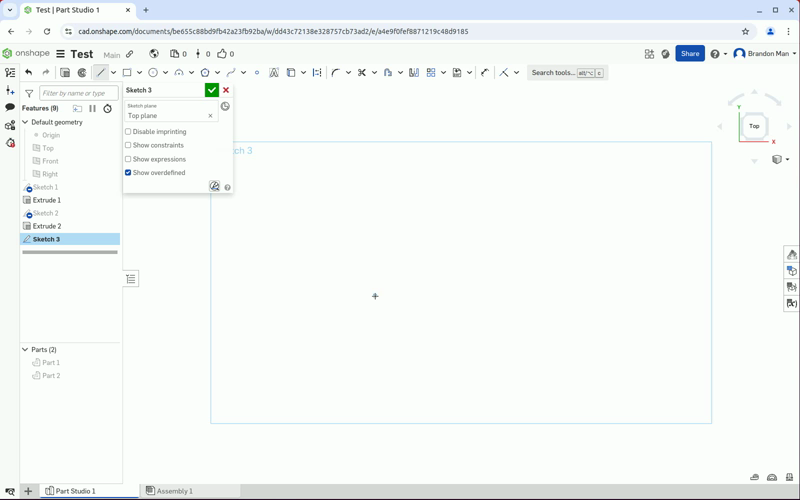
key_down(shift)
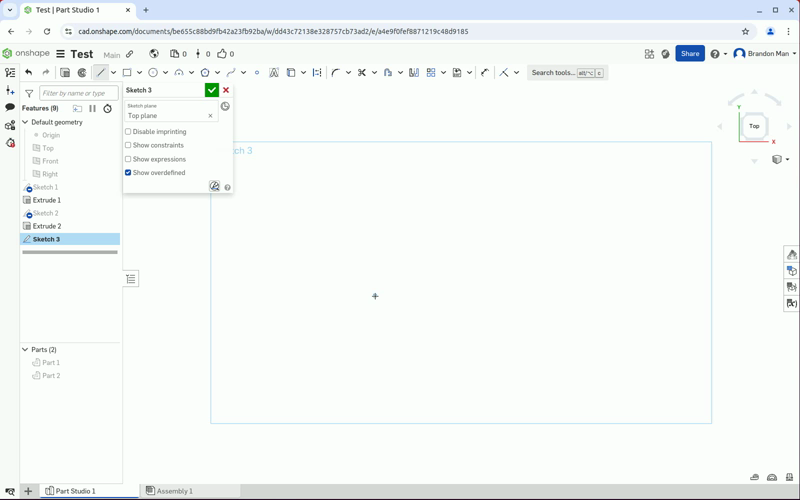
mouse_move(405, 295)
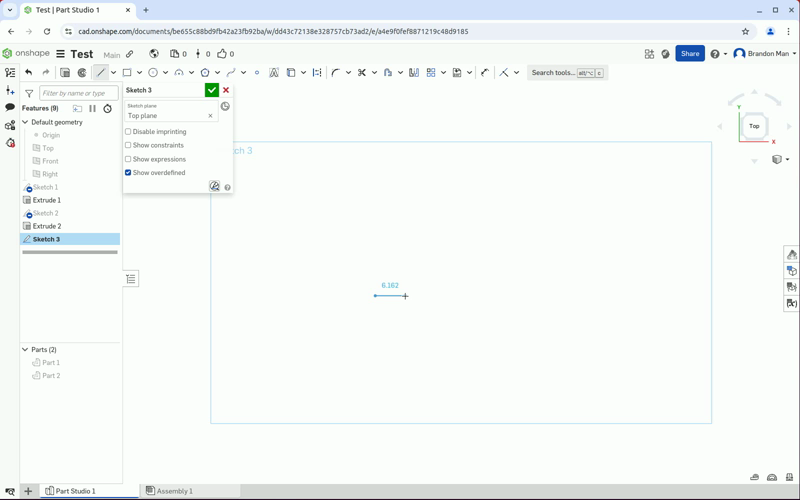
mouse_move(389, 295)
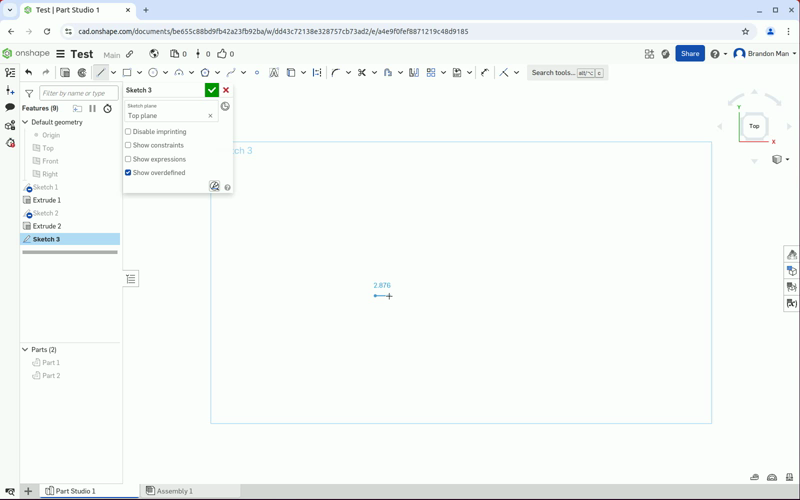
click(389, 295)
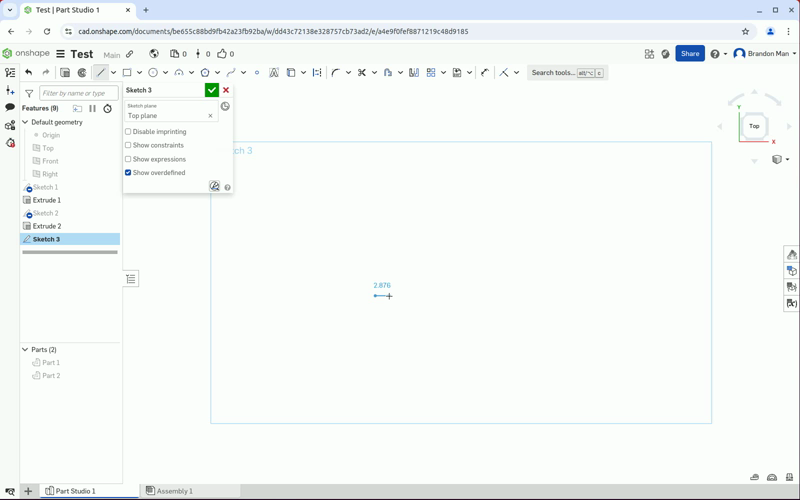
key_up(shift)
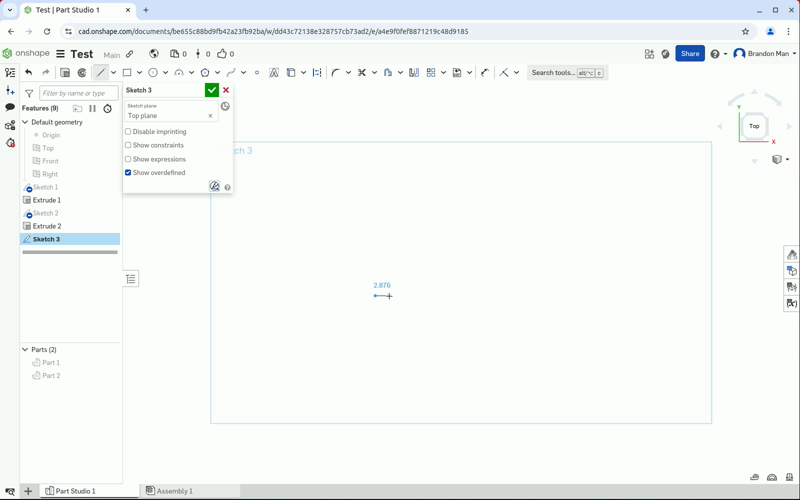
key_down(shift)
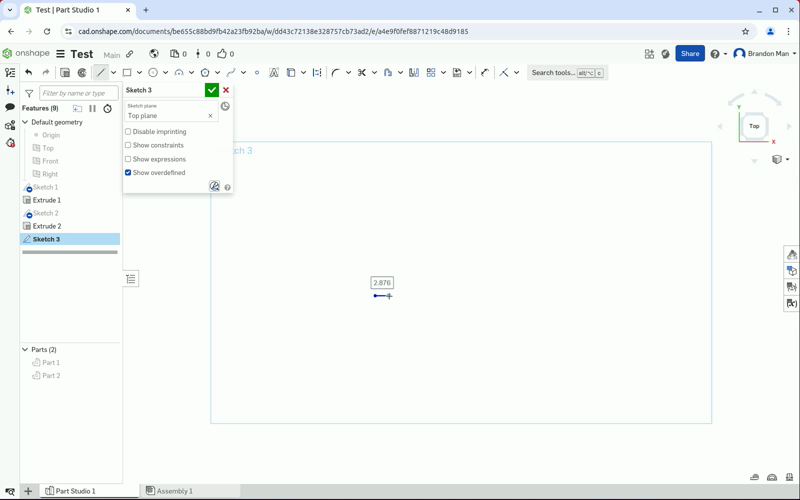
mouse_move(419, 295)
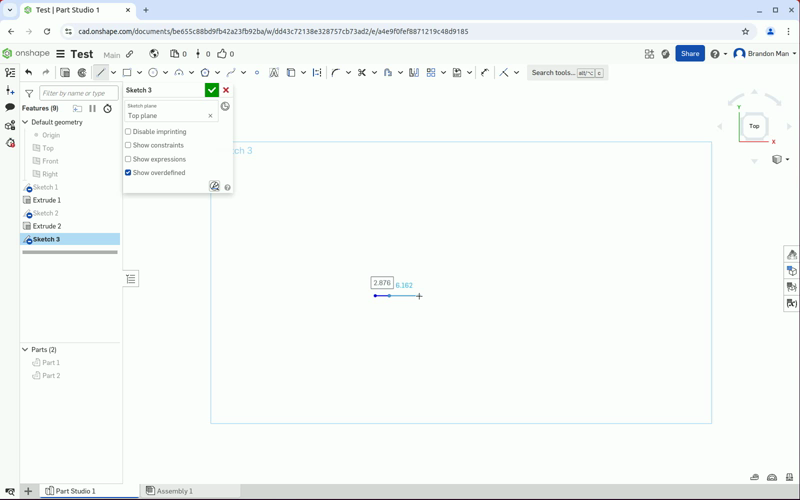
mouse_move(389, 282)
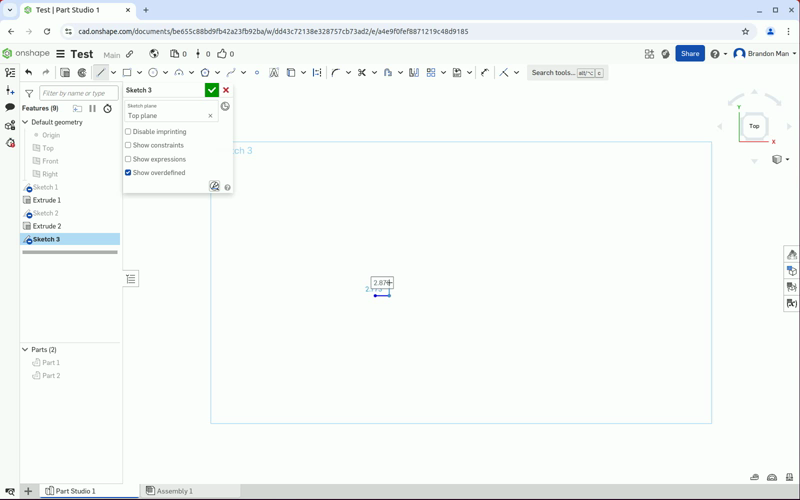
click(389, 282)
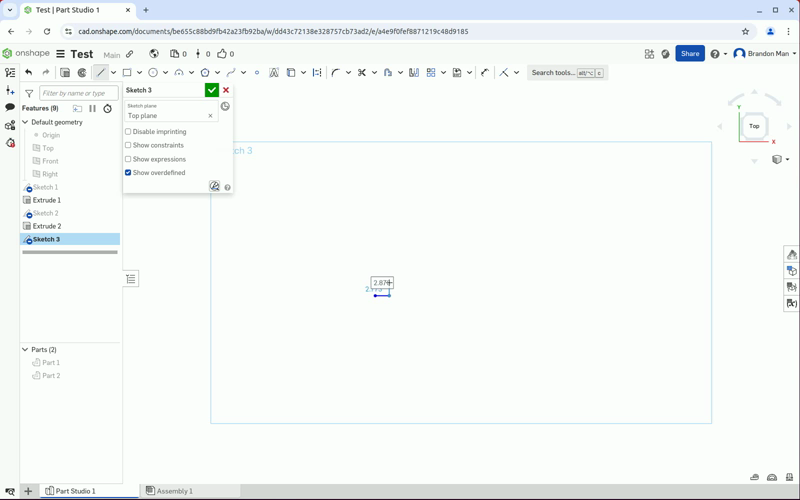
key_up(shift)
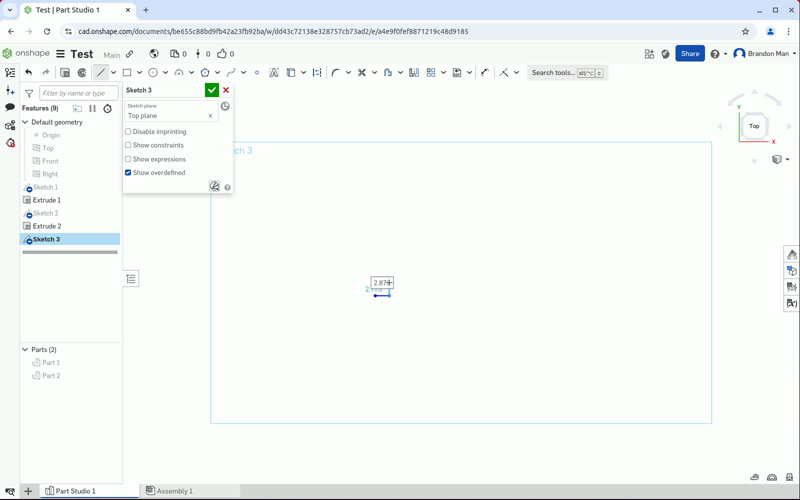
key_down(shift)
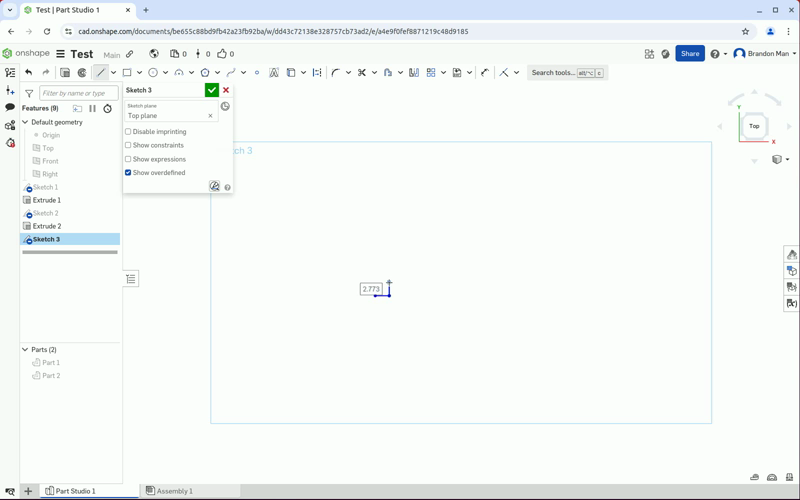
mouse_move(419, 282)
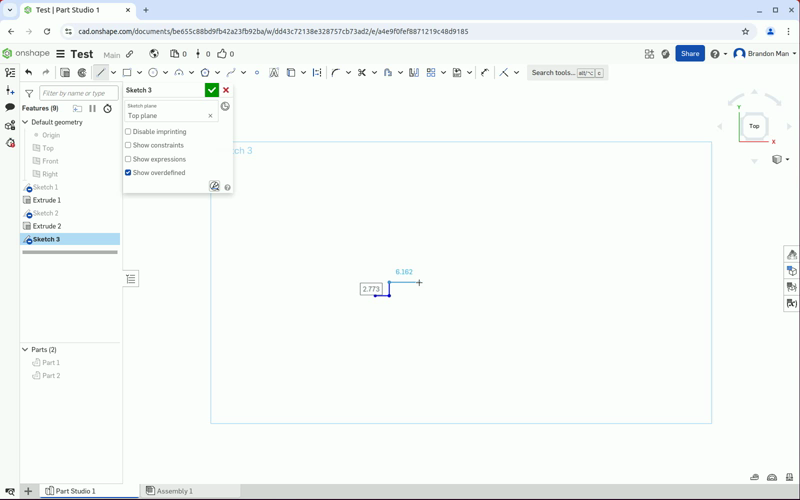
mouse_move(375, 282)
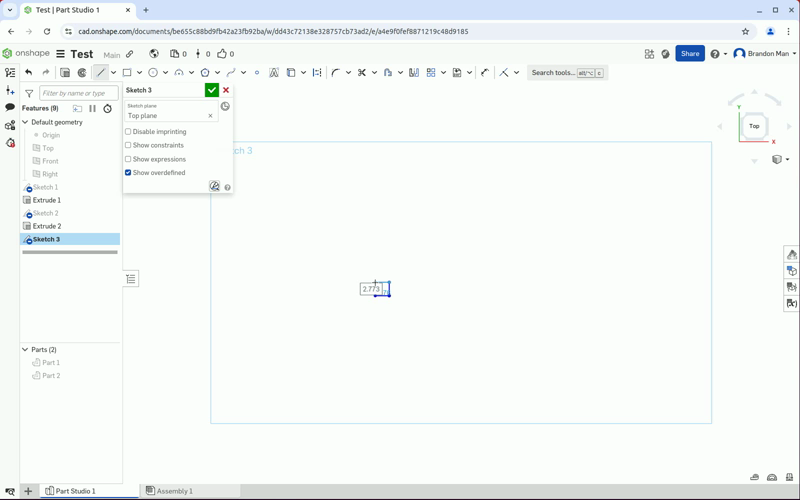
click(375, 282)
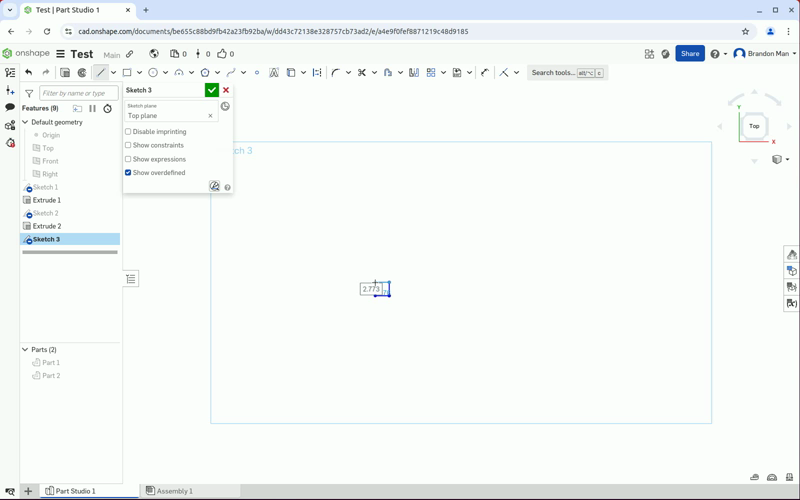
key_up(shift)
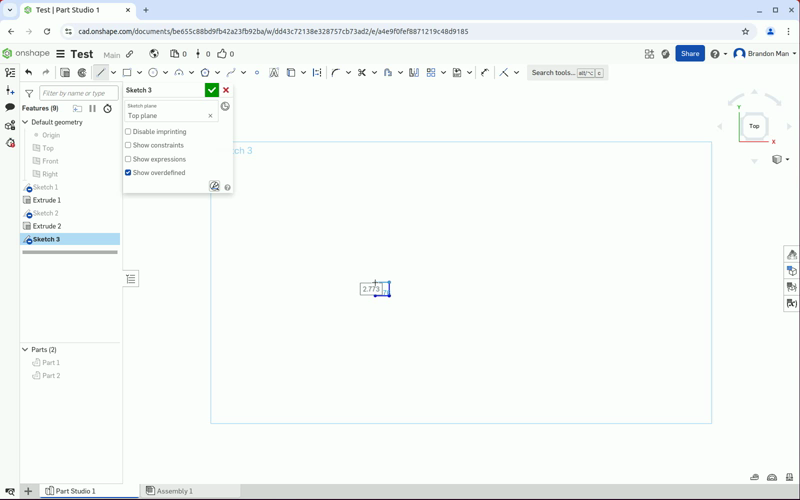
mouse_move(405, 282)
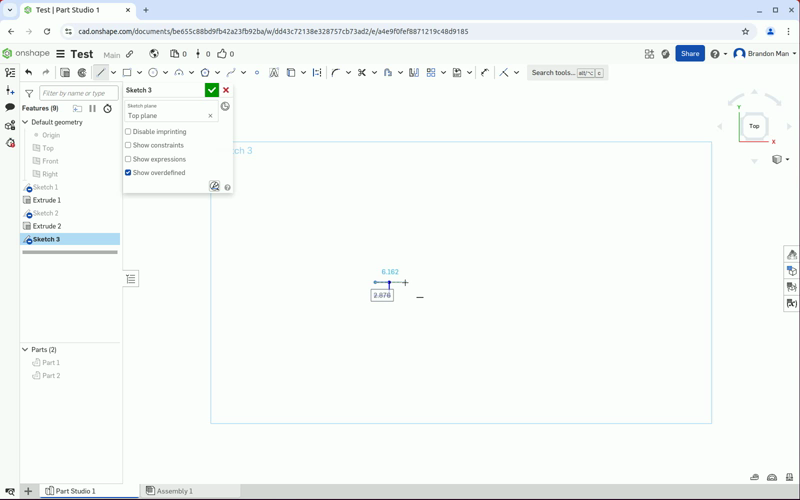
key_down(shift)
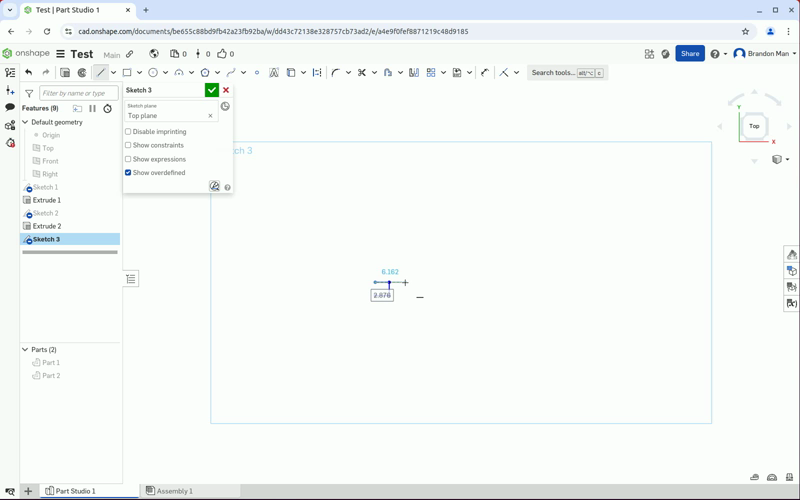
mouse_move(375, 295)
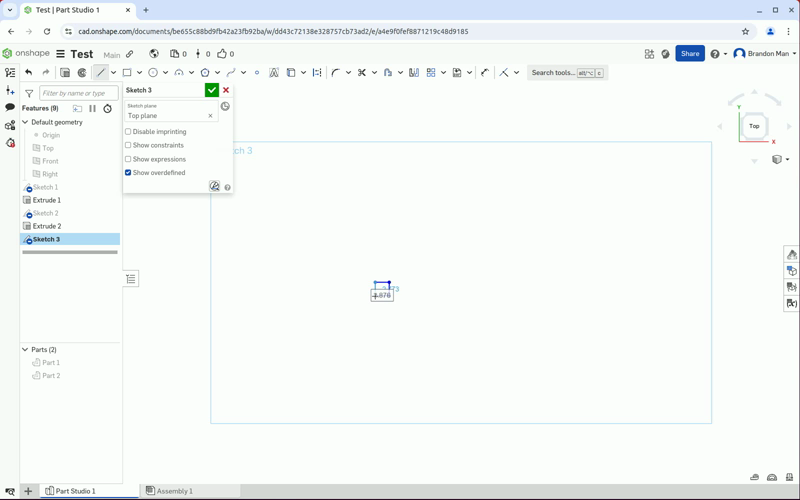
key_up(shift)
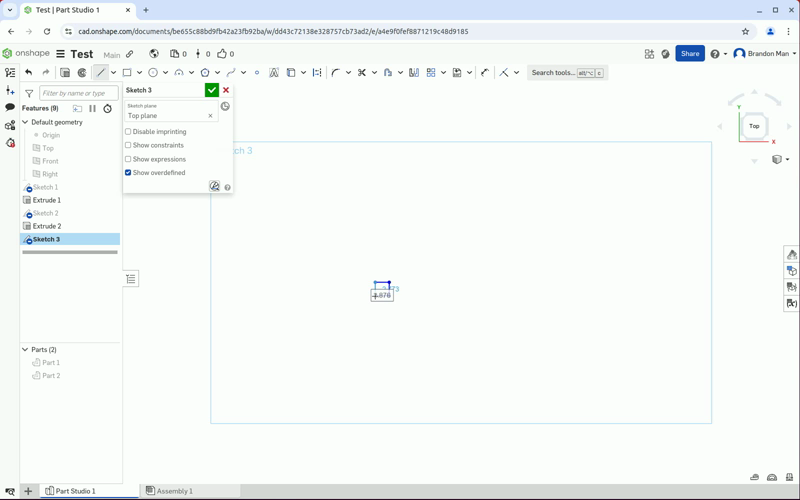
click(375, 295)
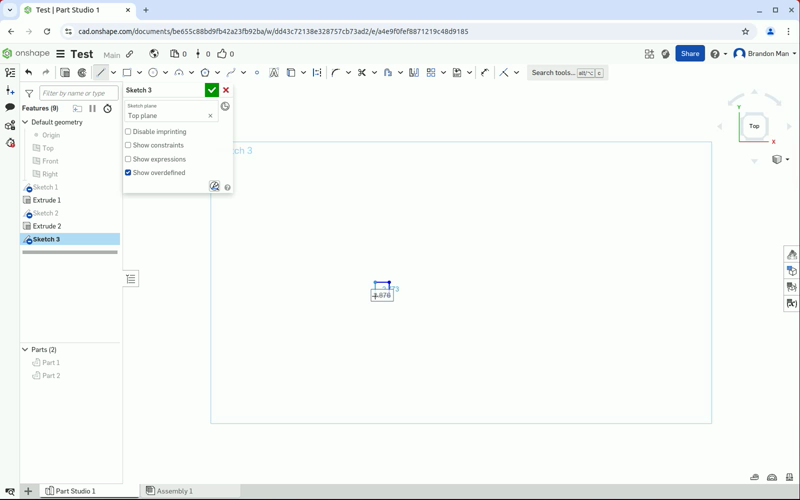
key(esc)
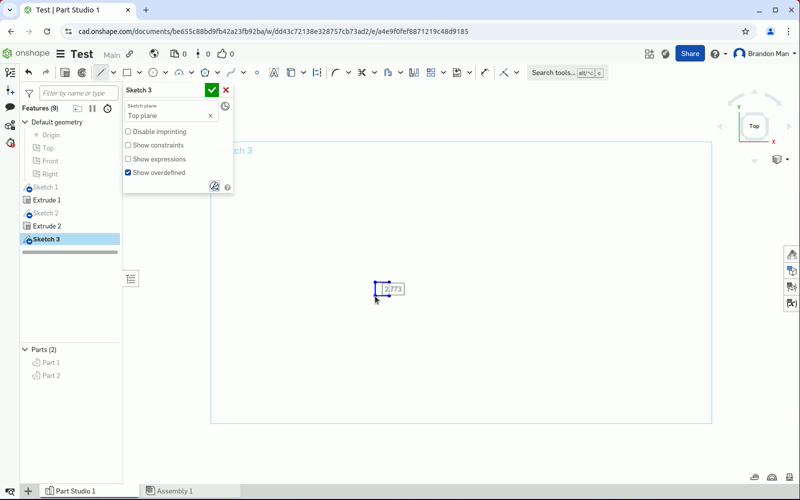
mouse_move(376, 293)
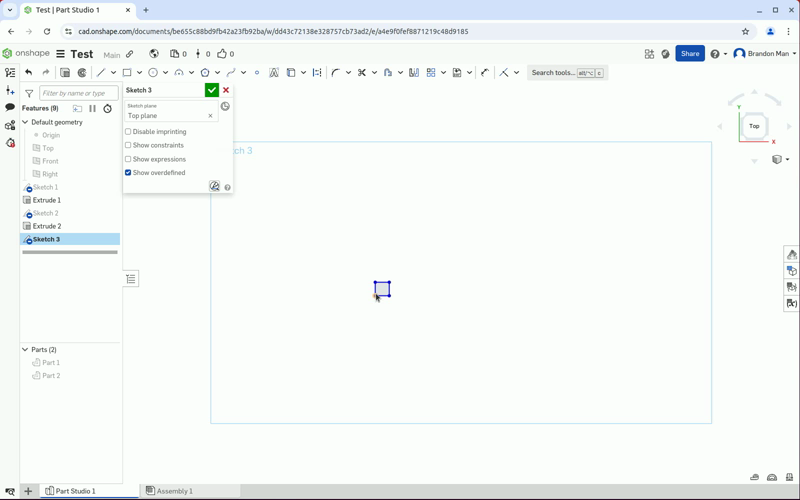
scroll(6)
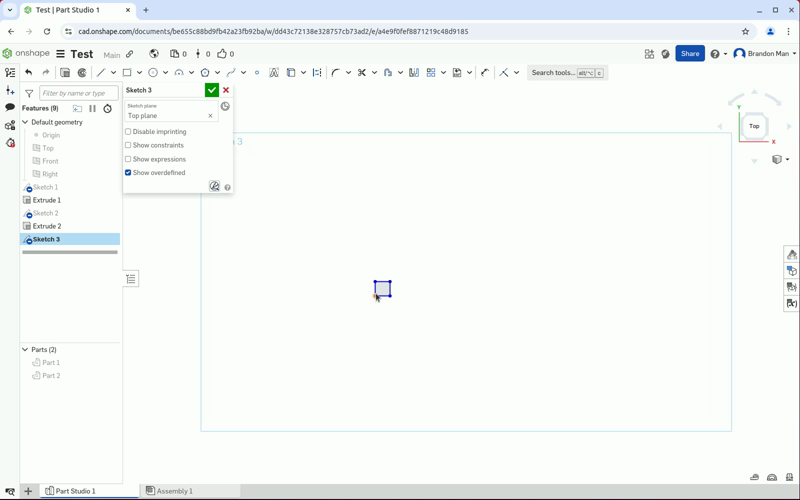
scroll(6)
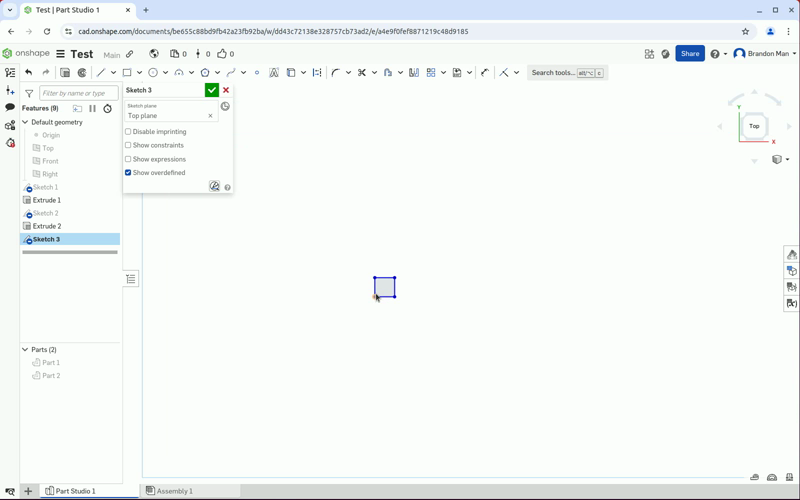
scroll(6)
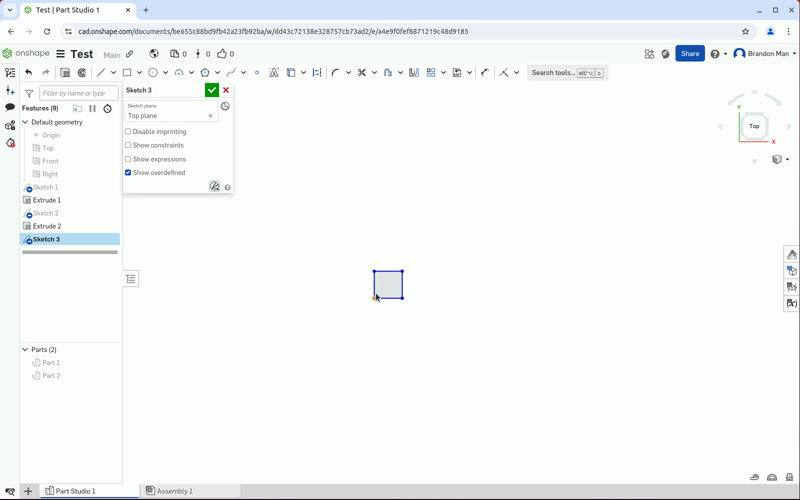
scroll(6)
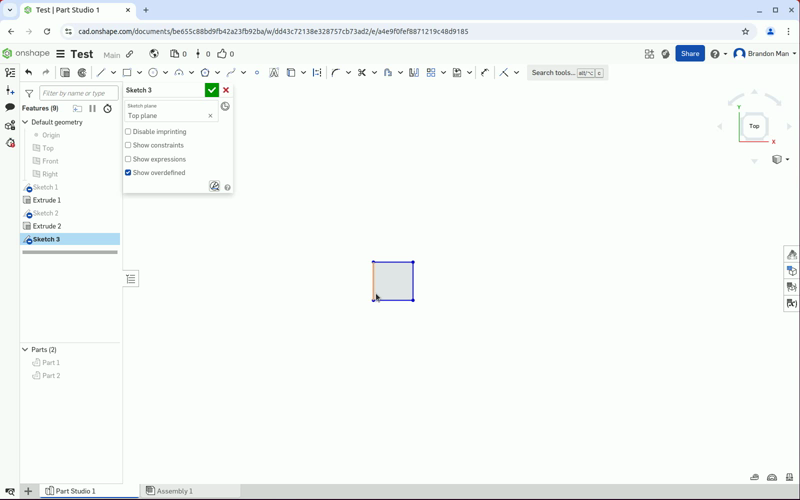
scroll(6)
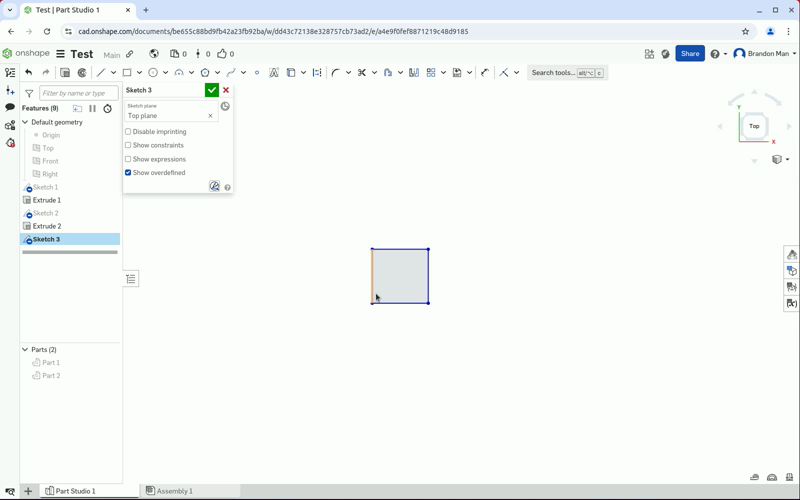
scroll(6)
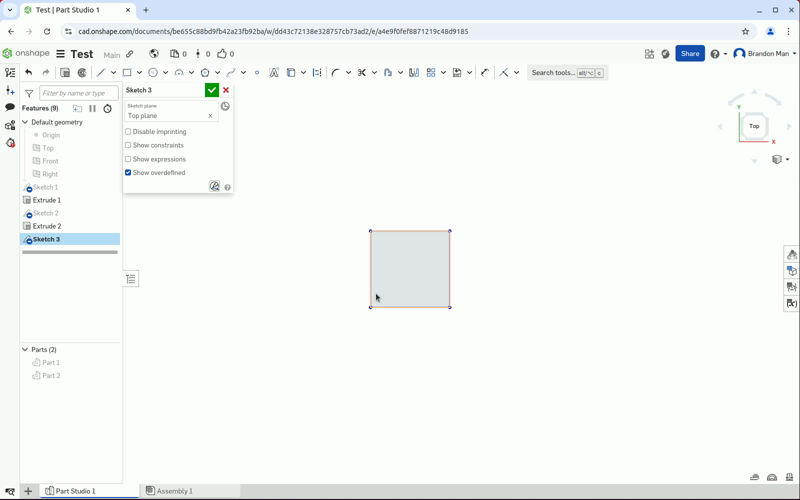
scroll(6)
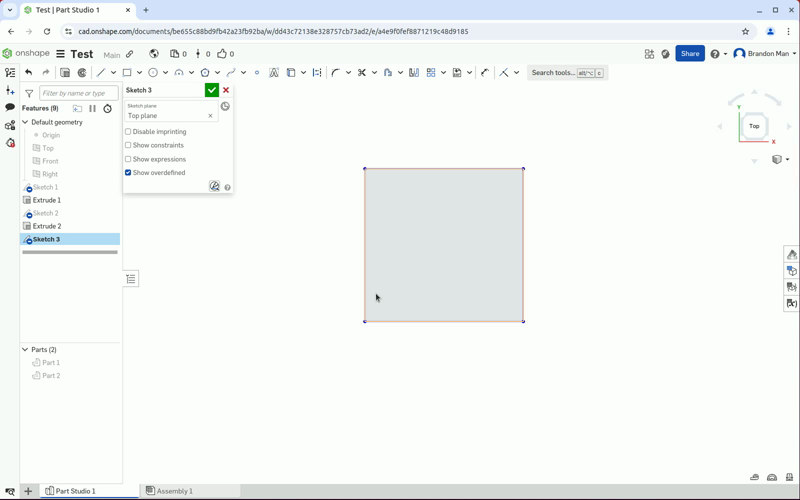
click(376, 293)
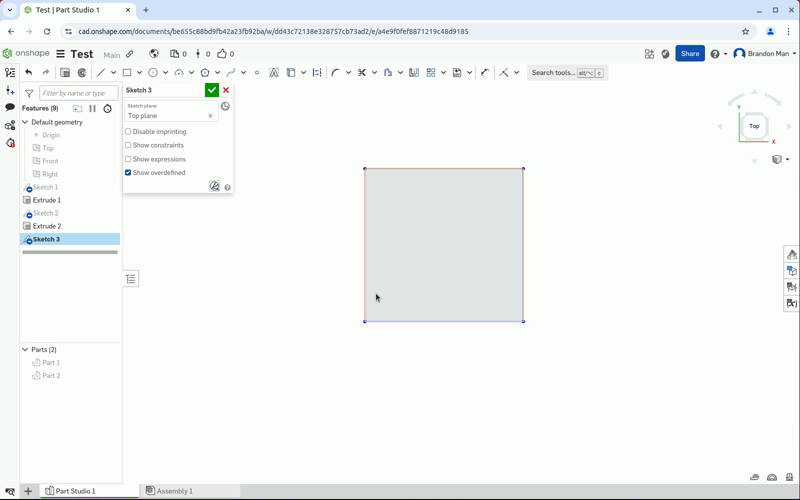
scroll(-6)
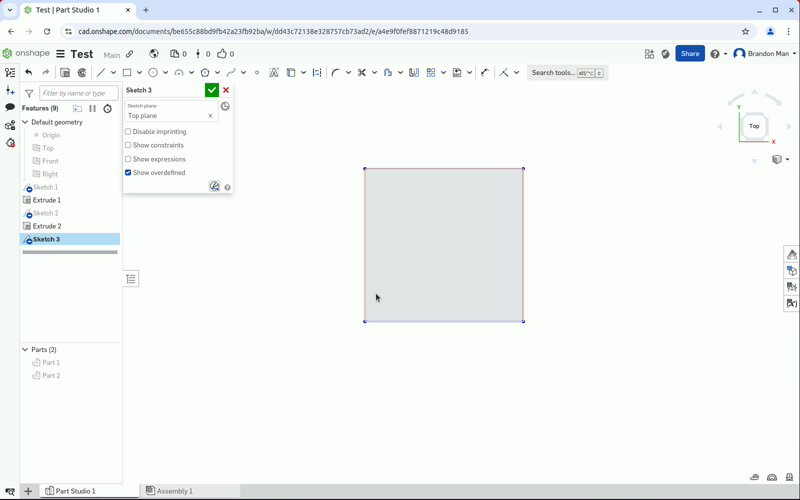
scroll(-6)
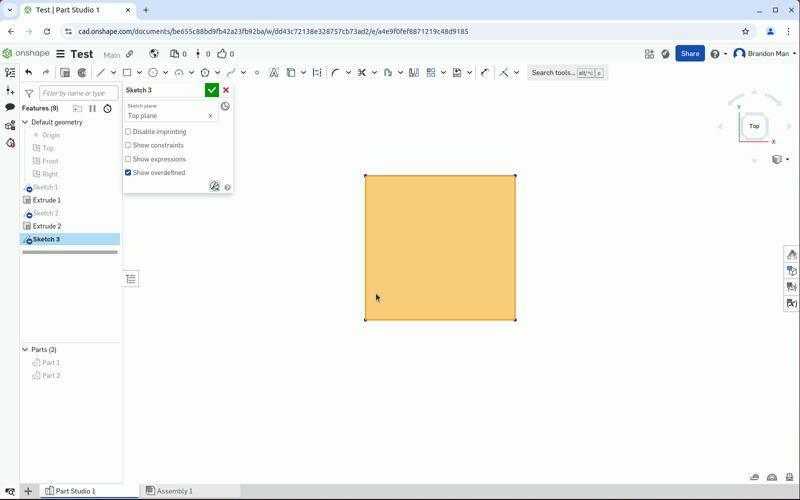
scroll(-6)
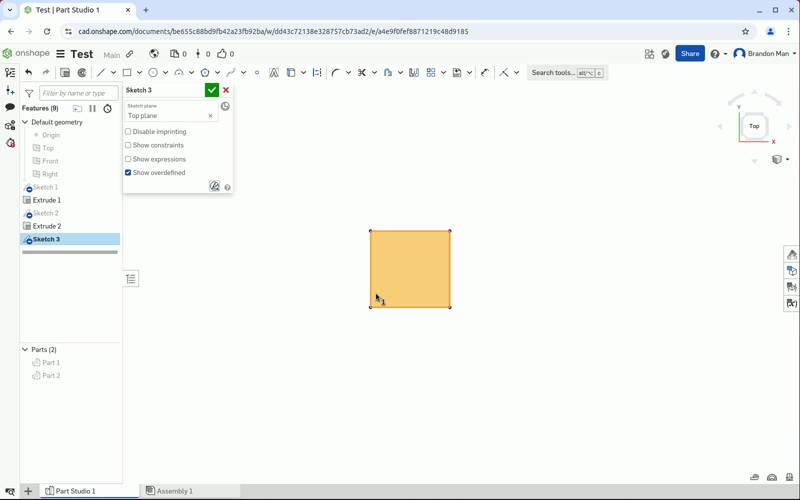
scroll(-6)
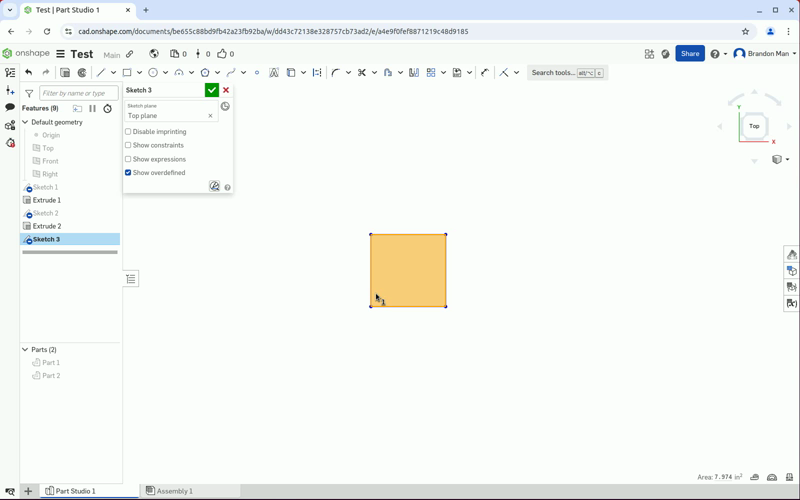
scroll(-6)
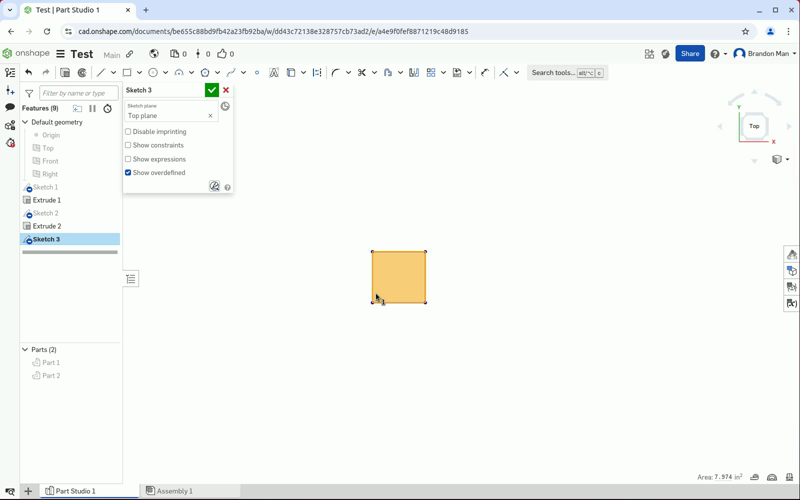
scroll(-6)
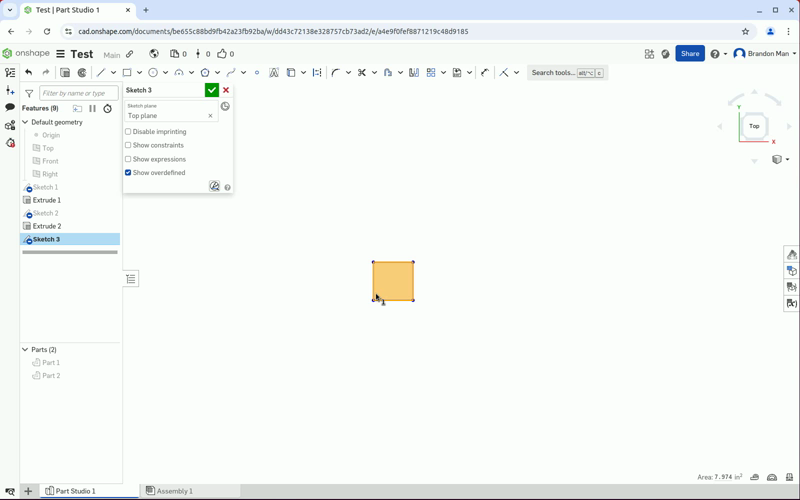
scroll(-6)
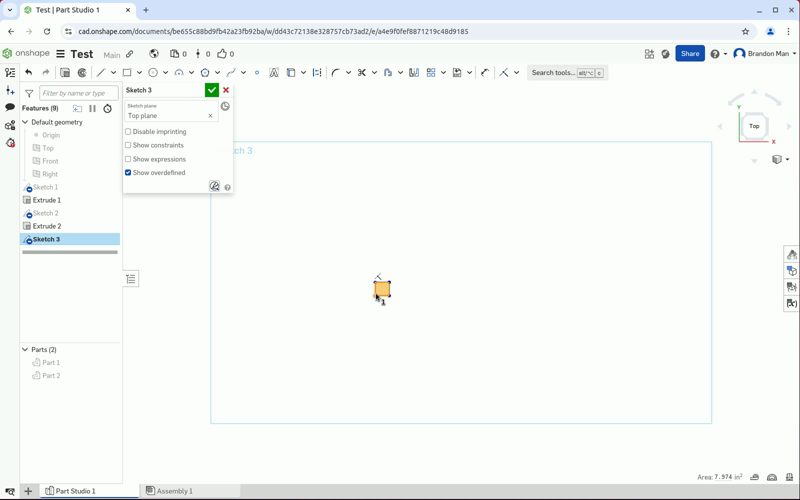
mouse_move(73, 352)
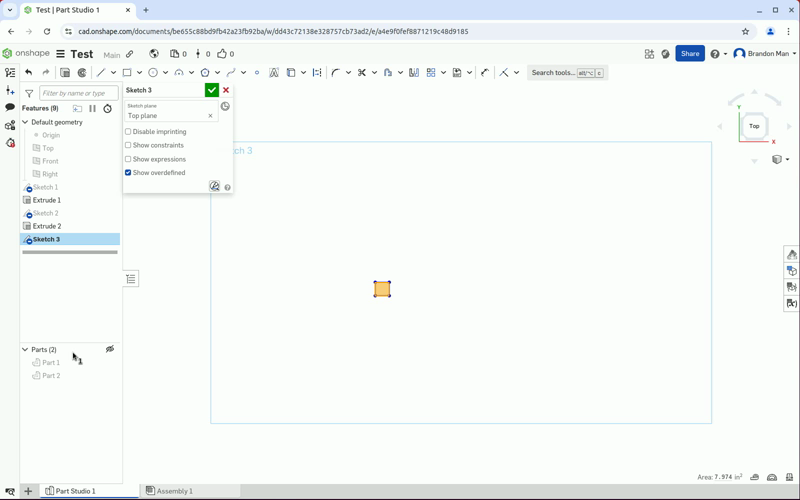
key(shift+y)
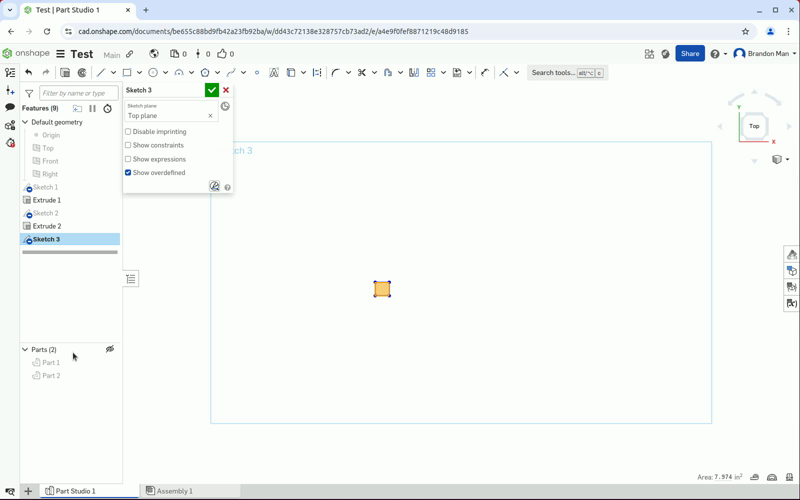
key(shift+e)
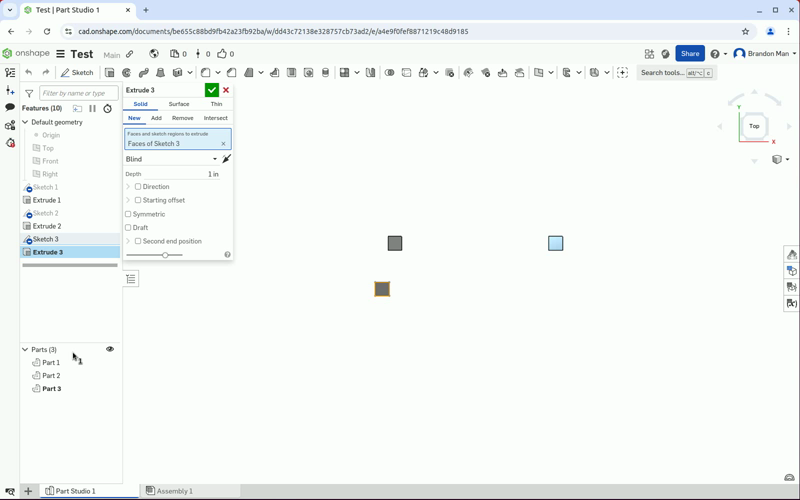
mouse_move(143, 106)
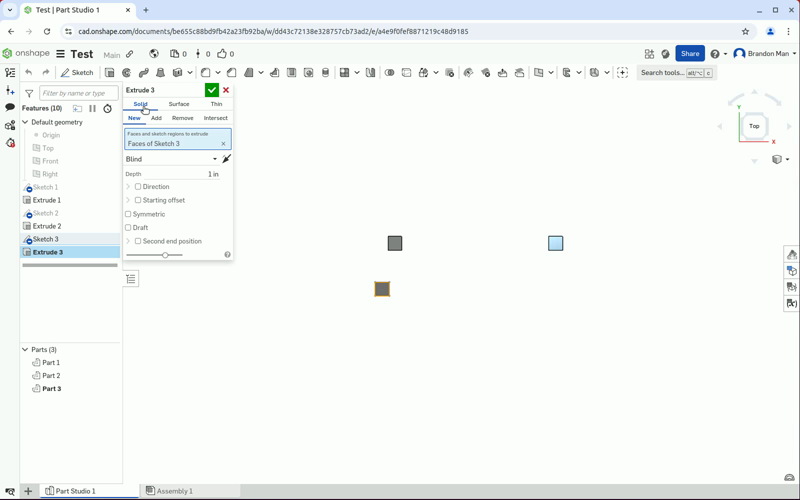
click(143, 106)
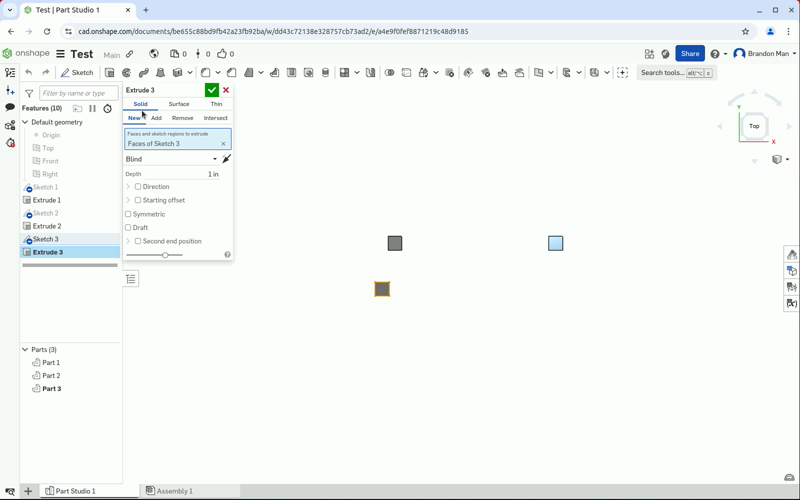
mouse_move(137, 120)
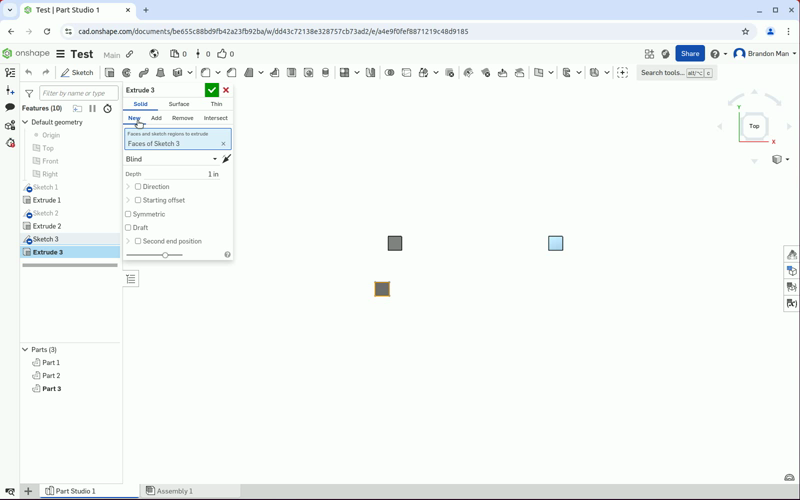
click(137, 120)
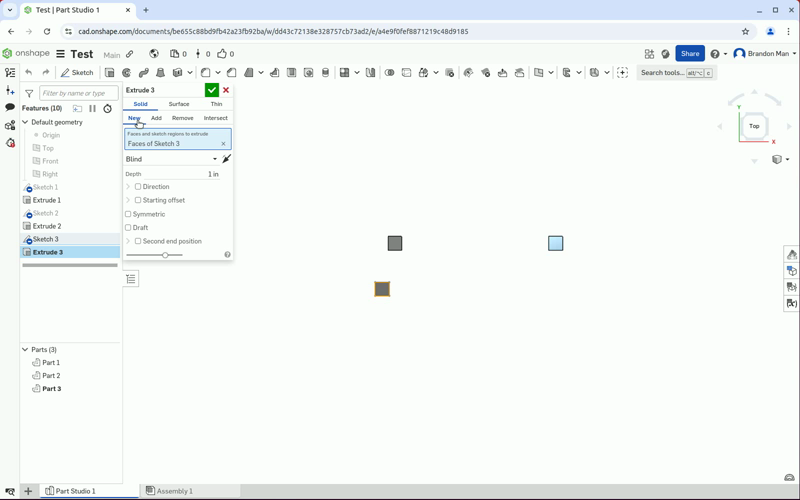
key(tab, 4)
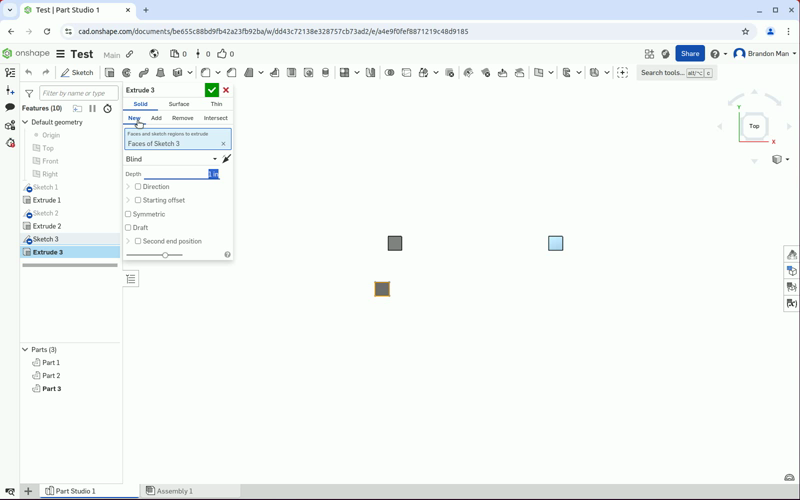
text(1.685)
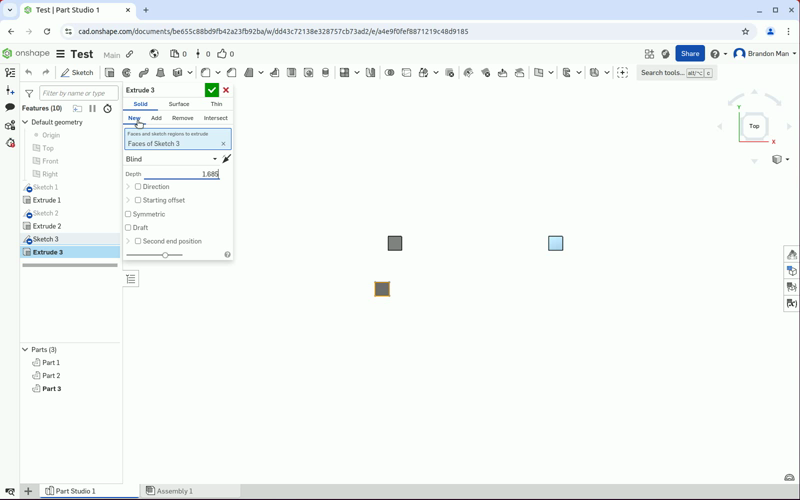
key(enter)
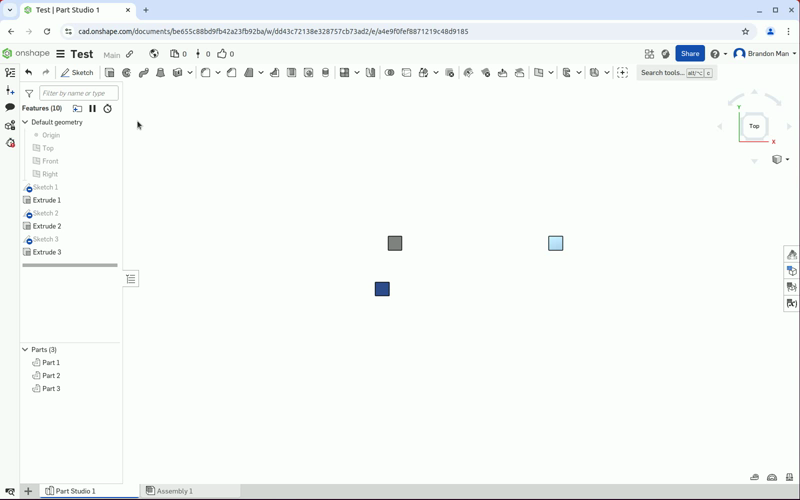
key(shift+h)
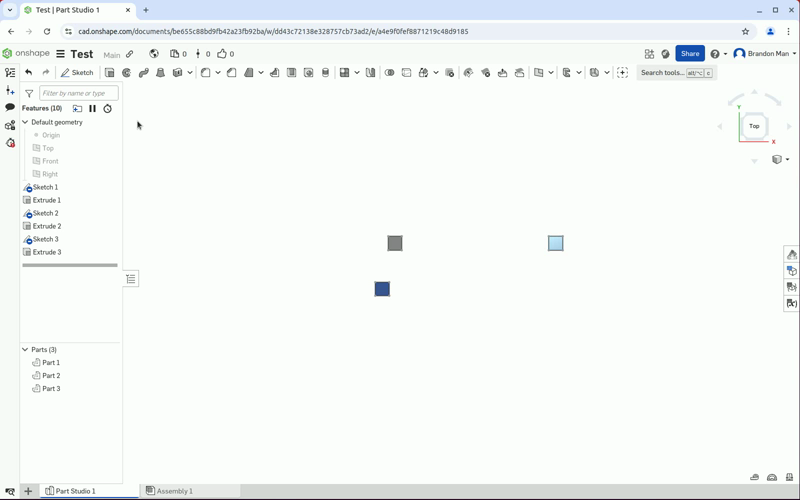
key(shift+h)
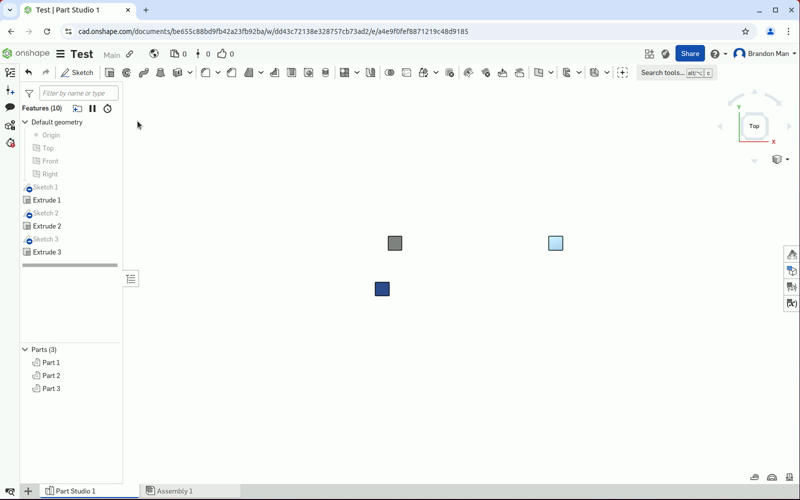
mouse_move(73, 189)
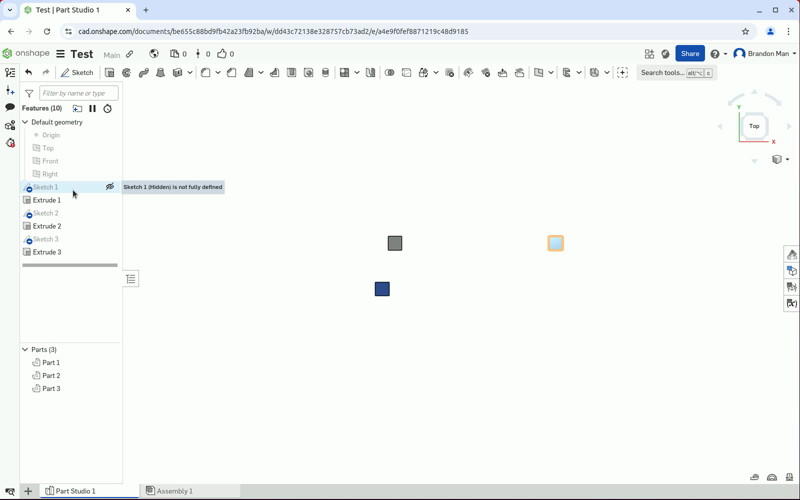
click(73, 189)
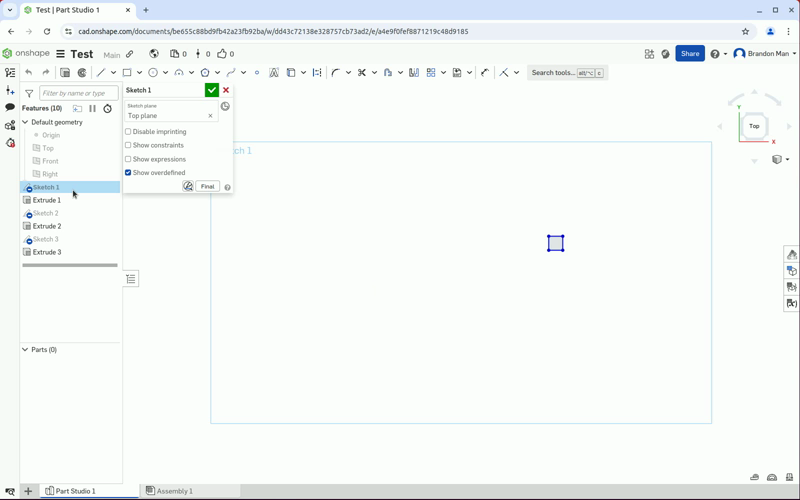
mouse_move(229, 92)
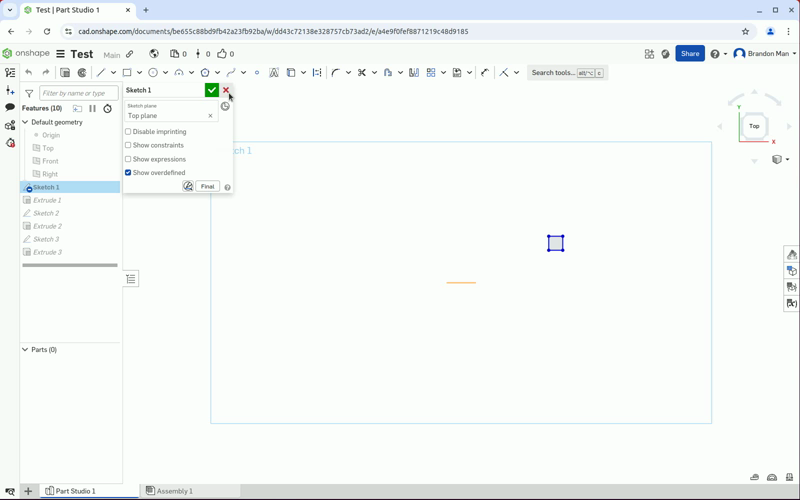
click(229, 92)
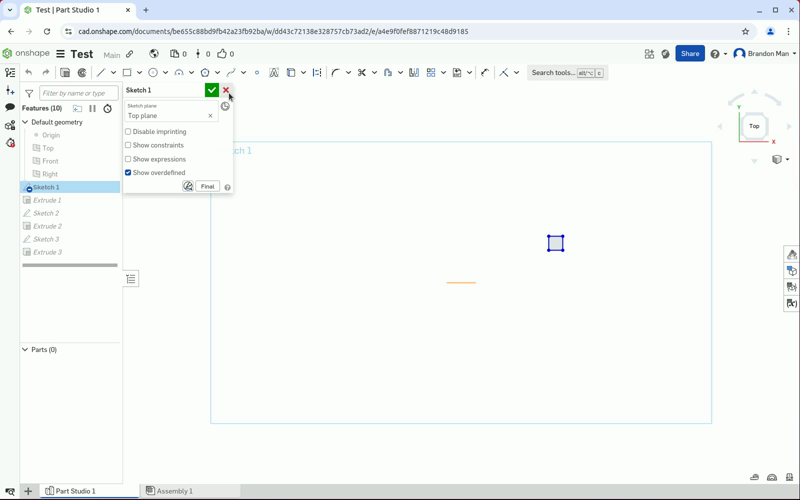
key(shift+s)
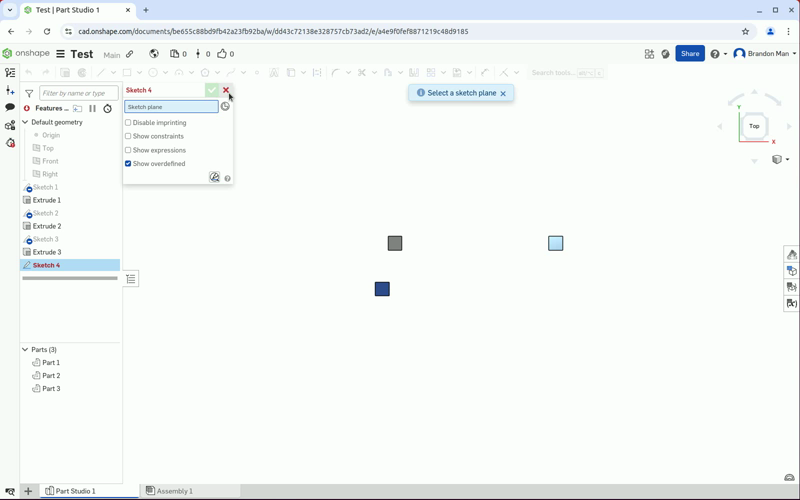
mouse_move(73, 150)
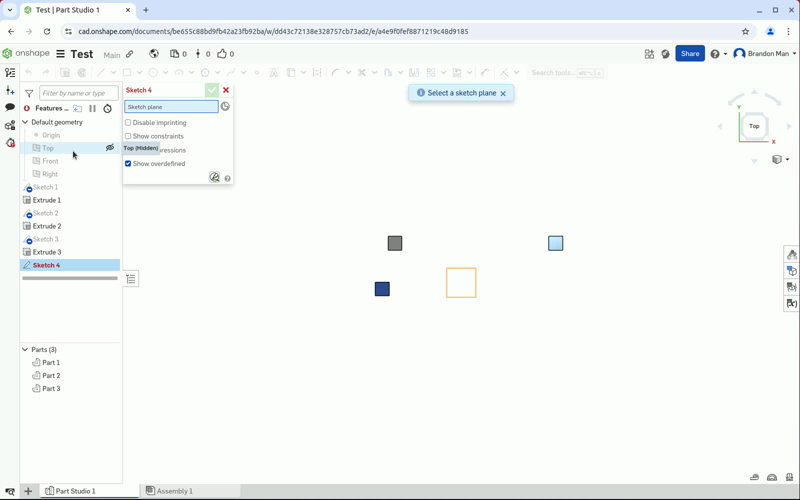
click(73, 150)
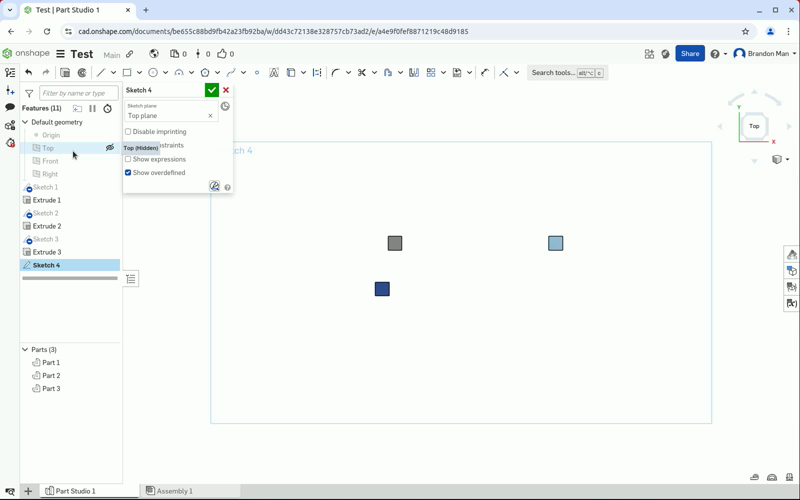
mouse_move(73, 352)
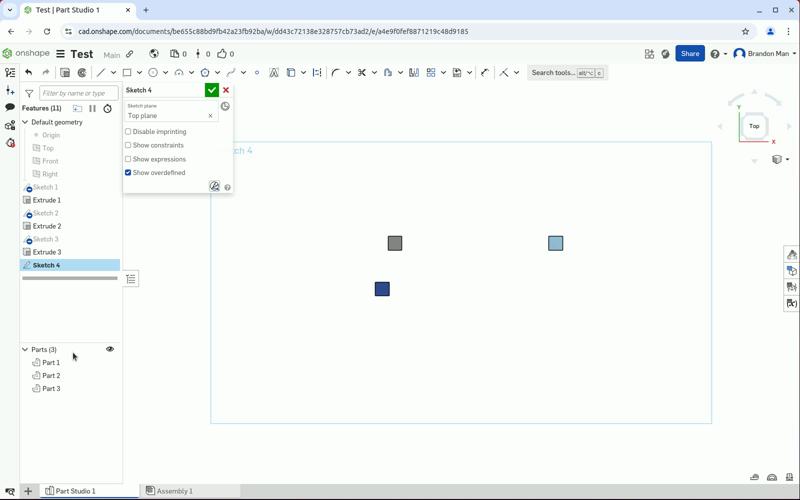
key(y)
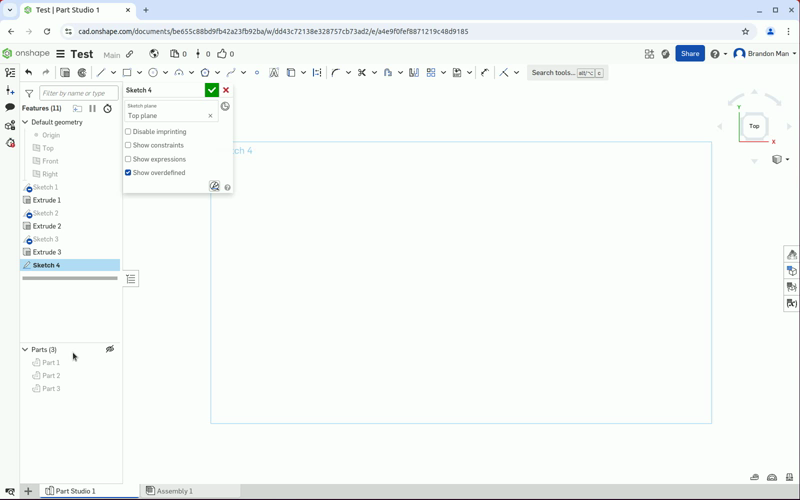
key(l)
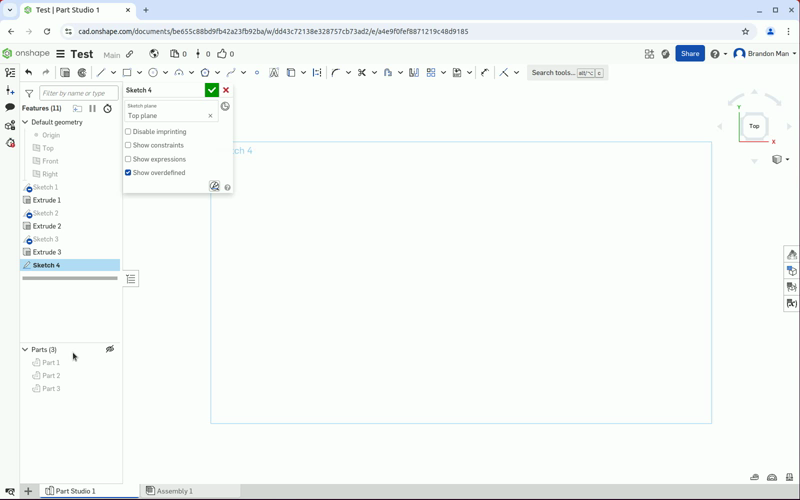
key_down(shift)
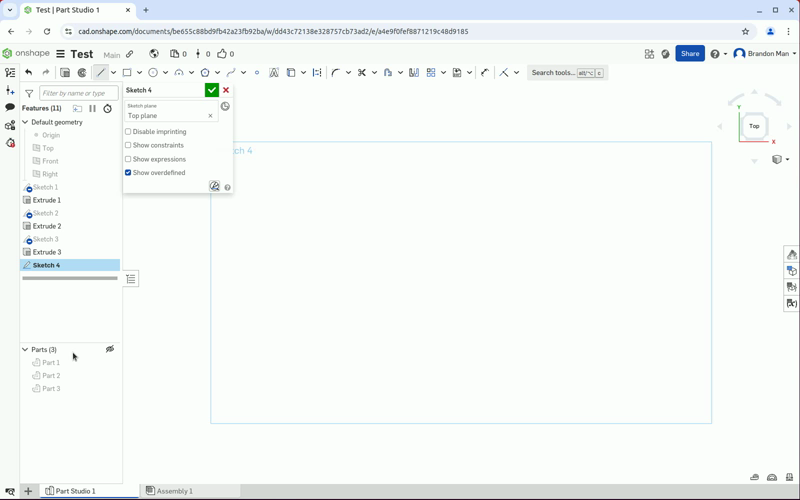
mouse_move(375, 282)
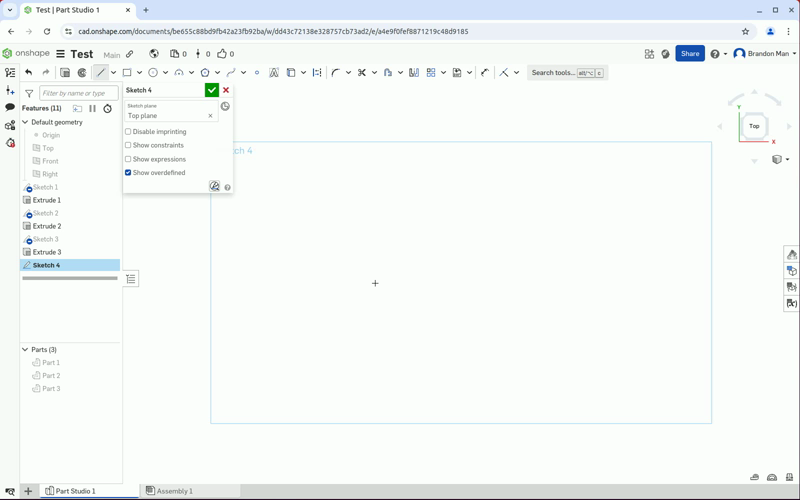
click(375, 282)
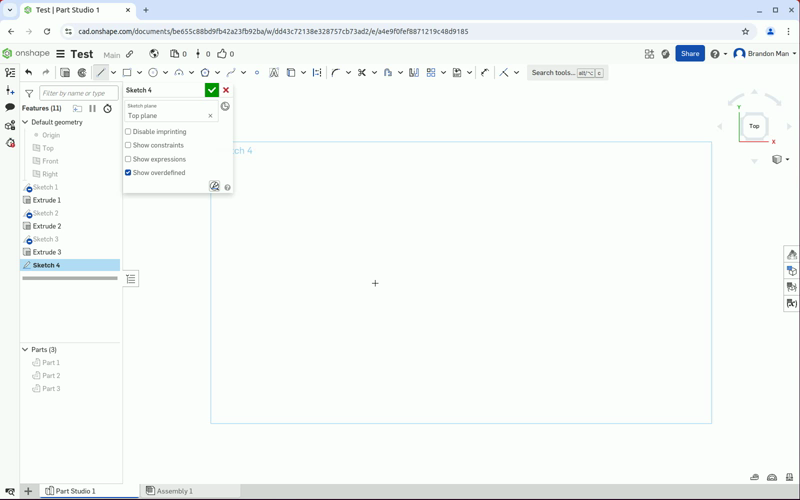
key_up(shift)
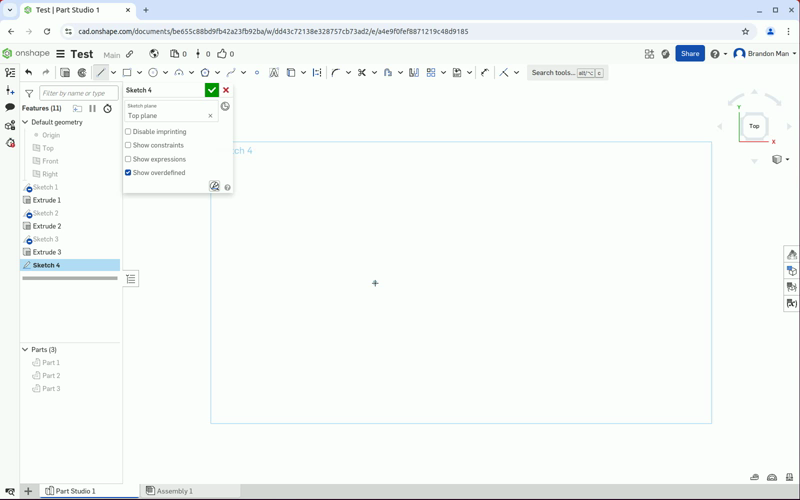
key_down(shift)
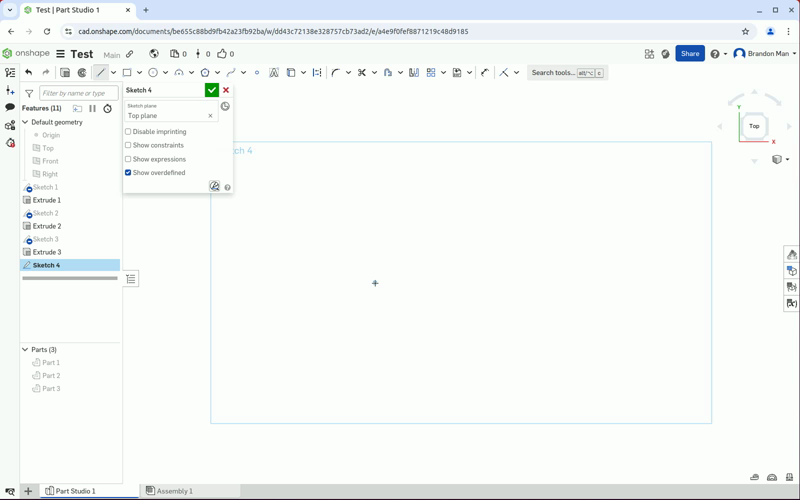
mouse_move(405, 282)
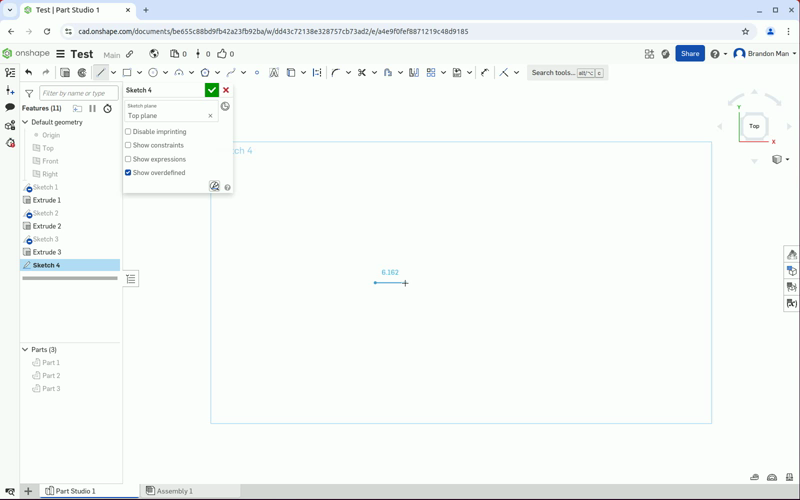
mouse_move(387, 282)
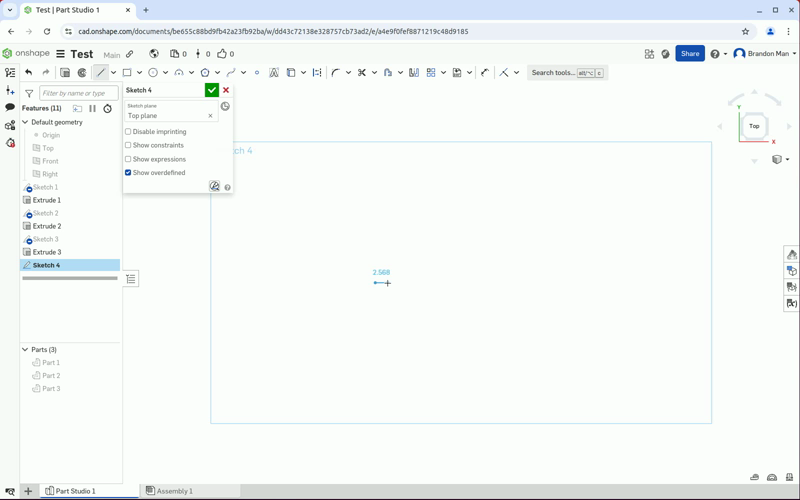
click(387, 282)
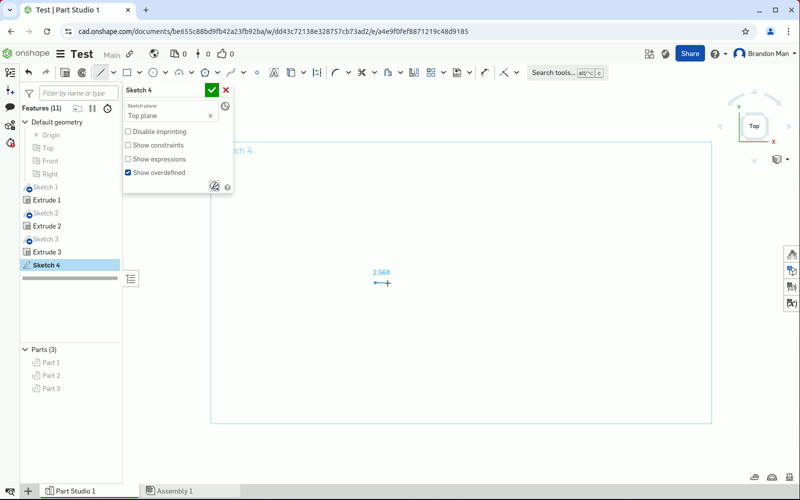
key_up(shift)
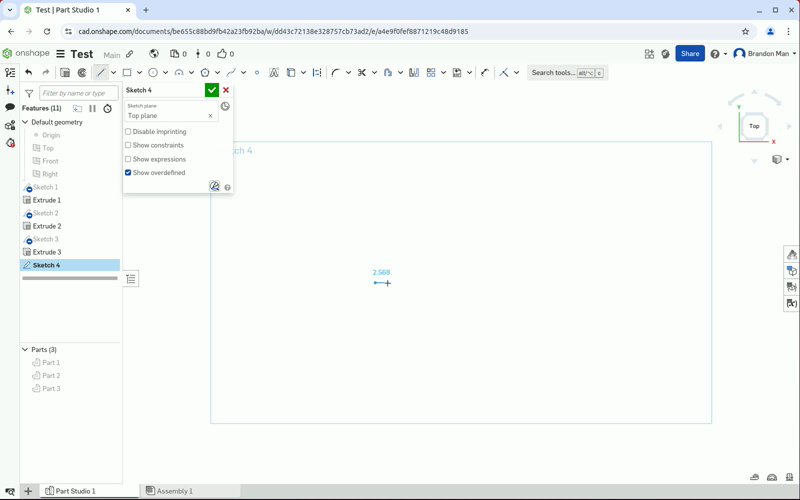
key_down(shift)
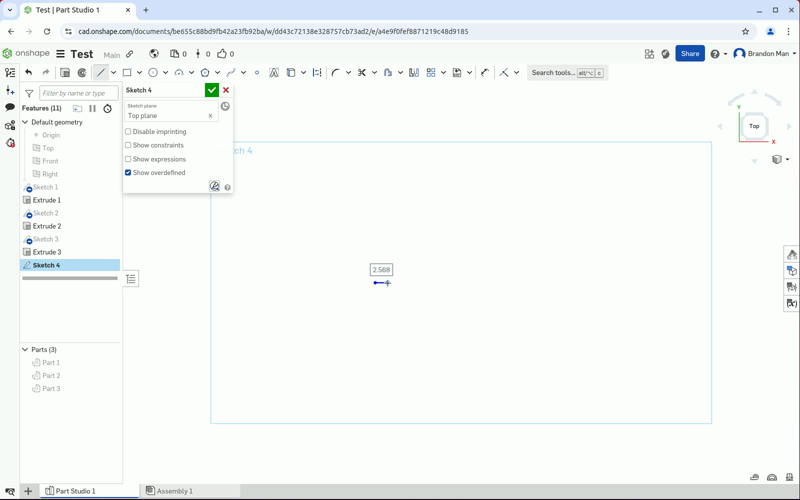
mouse_move(417, 282)
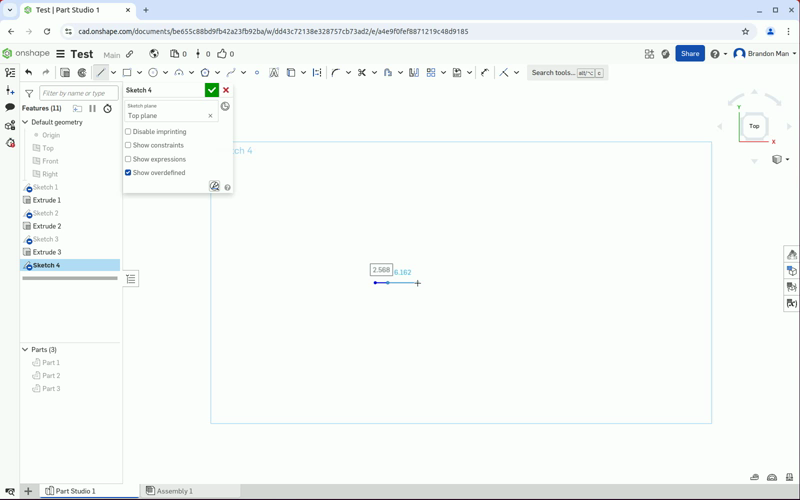
mouse_move(387, 249)
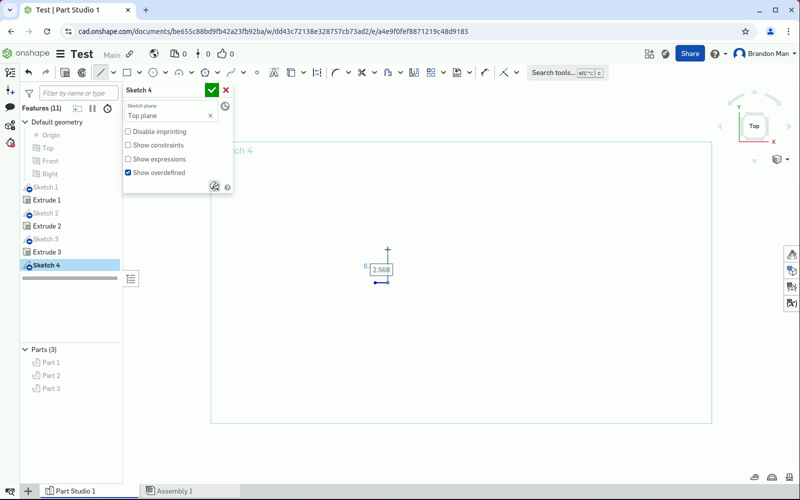
click(387, 249)
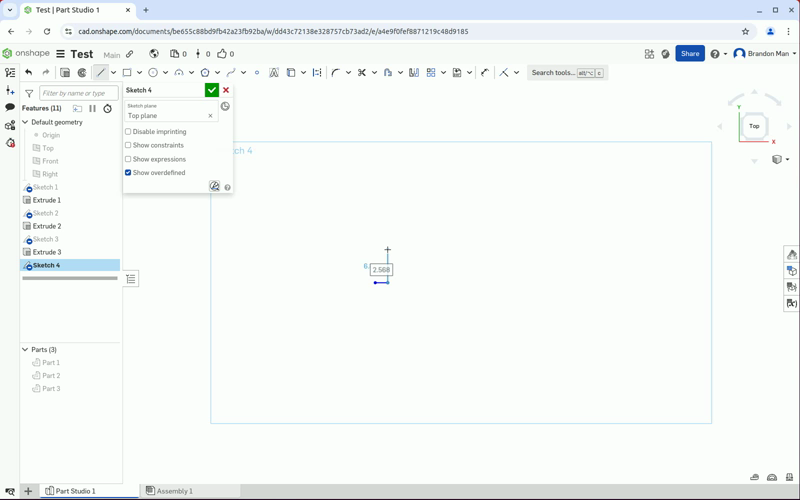
key_up(shift)
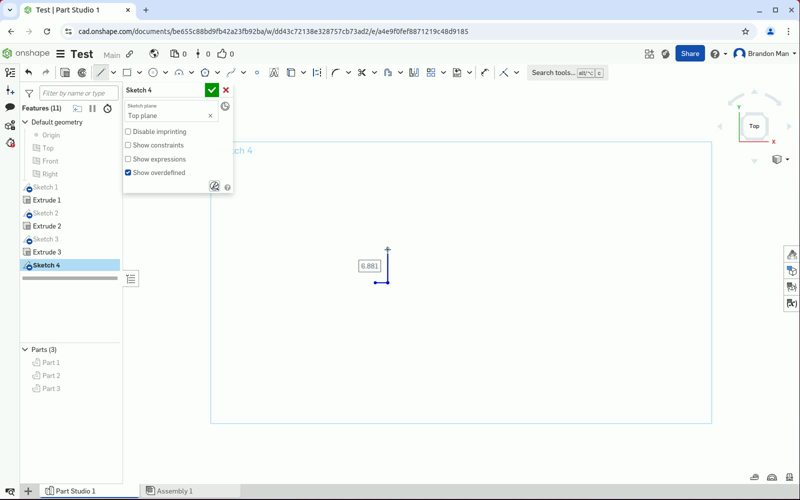
key_down(shift)
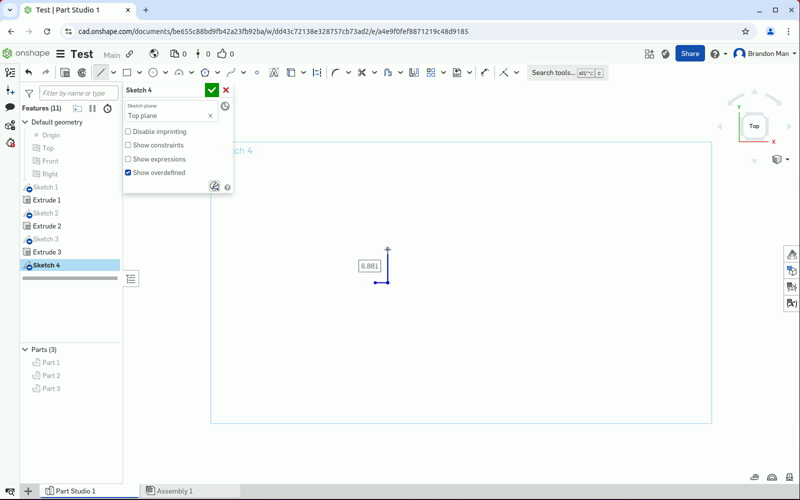
mouse_move(417, 249)
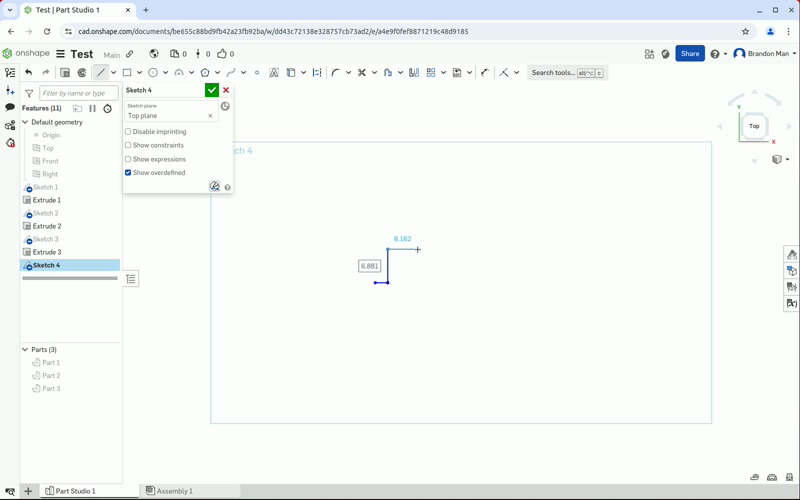
mouse_move(375, 249)
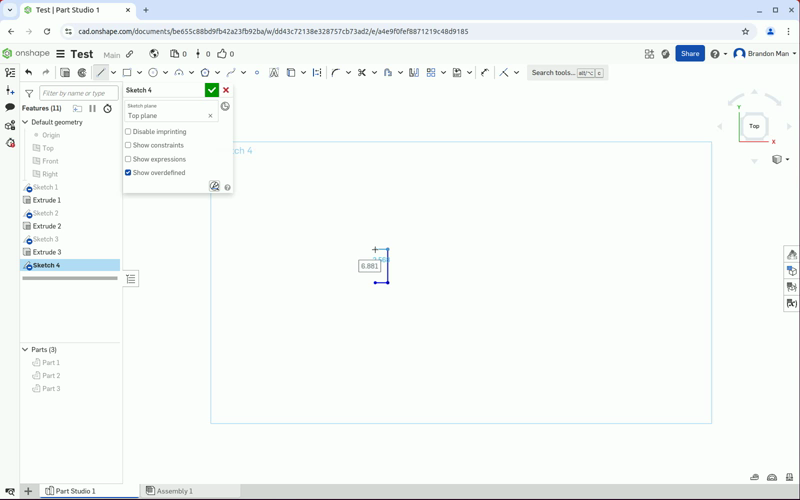
click(375, 249)
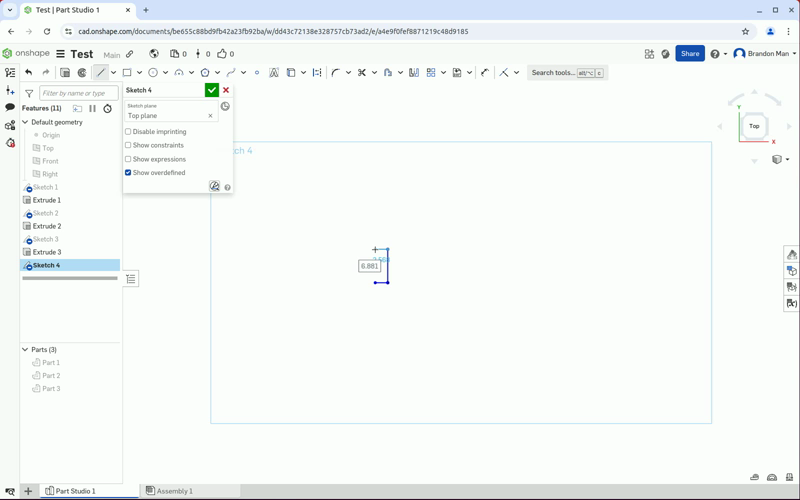
key_up(shift)
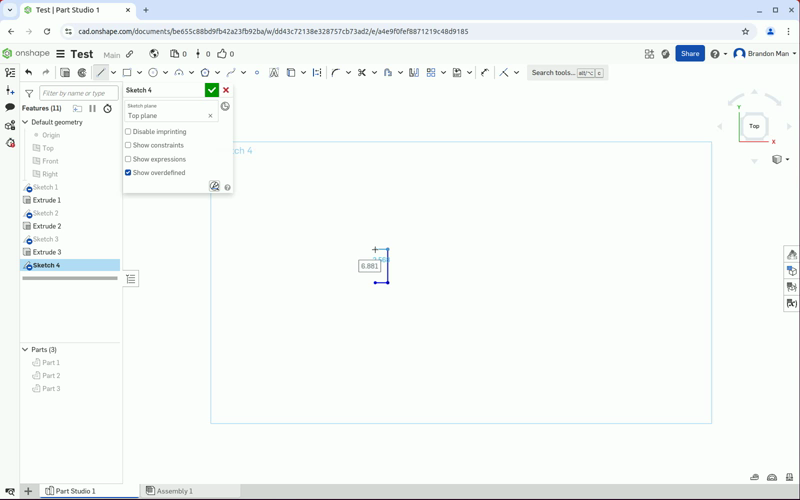
mouse_move(405, 249)
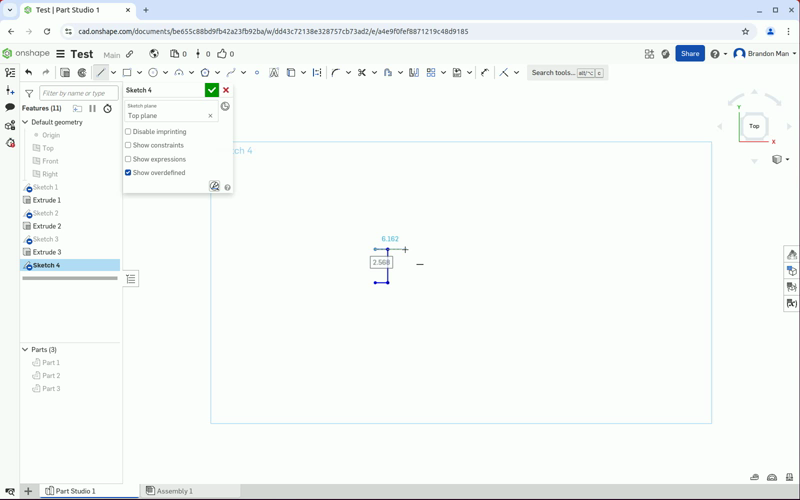
key_down(shift)
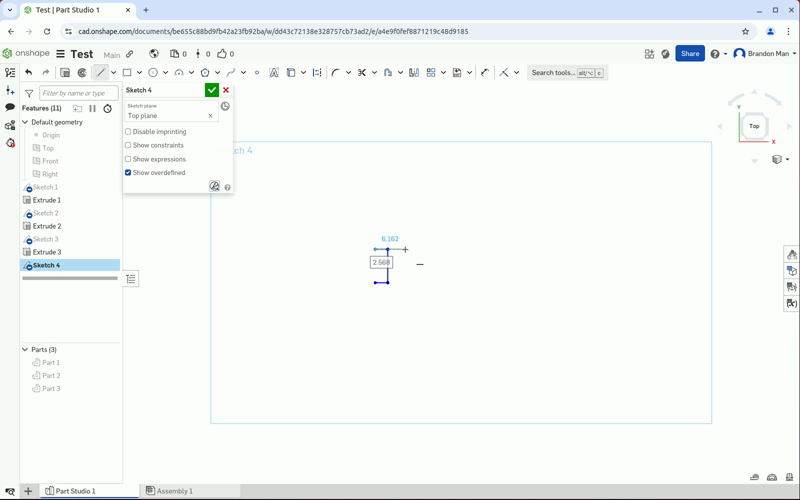
mouse_move(375, 282)
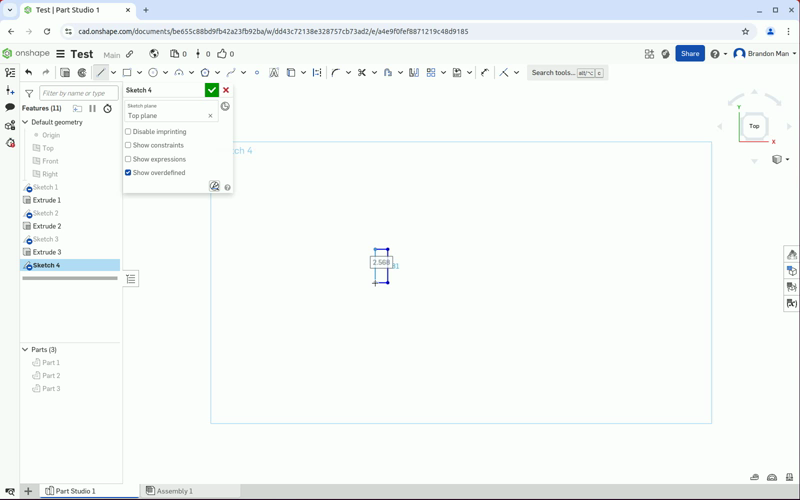
key_up(shift)
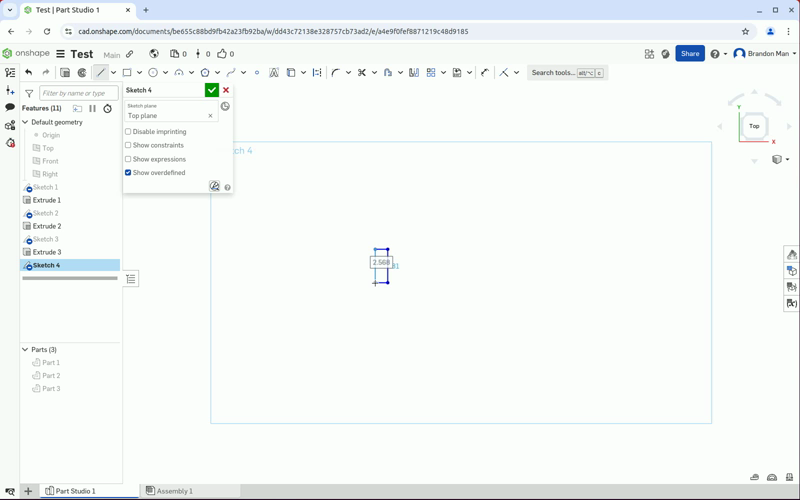
click(375, 282)
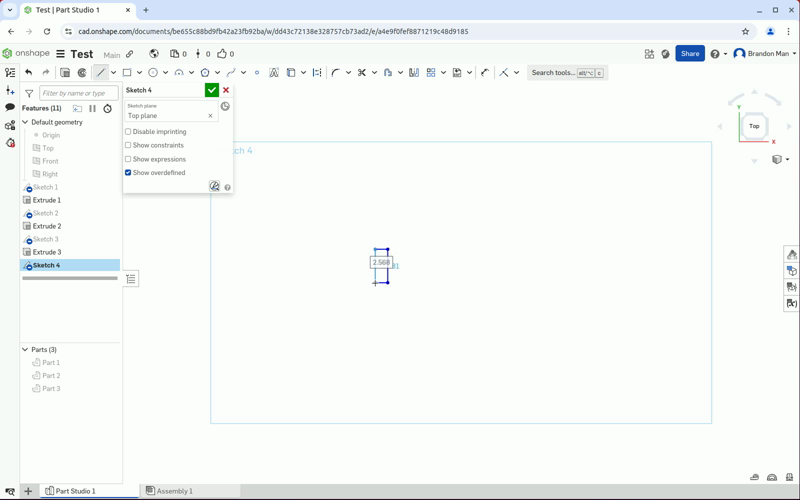
key(esc)
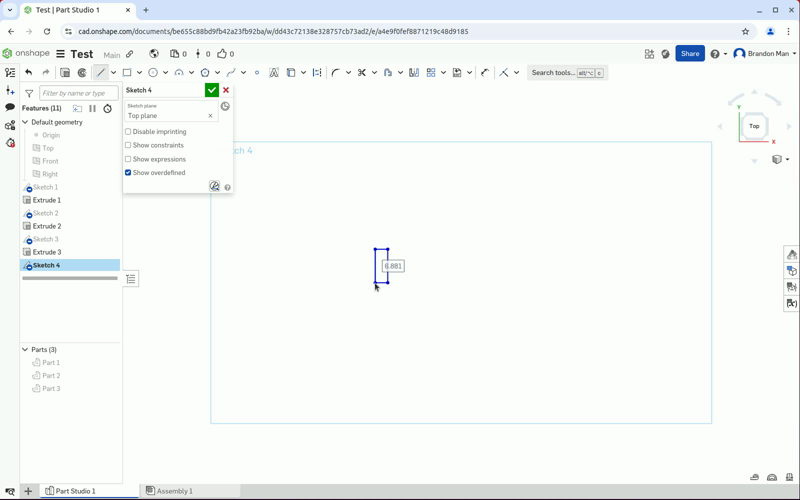
mouse_move(377, 278)
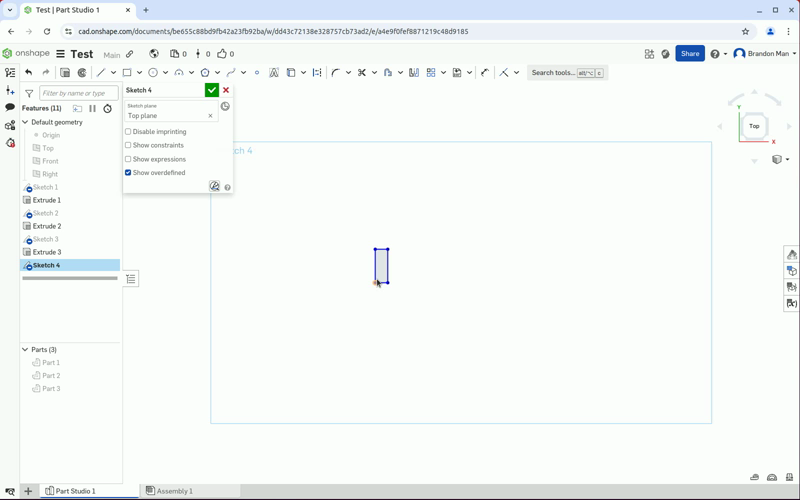
scroll(6)
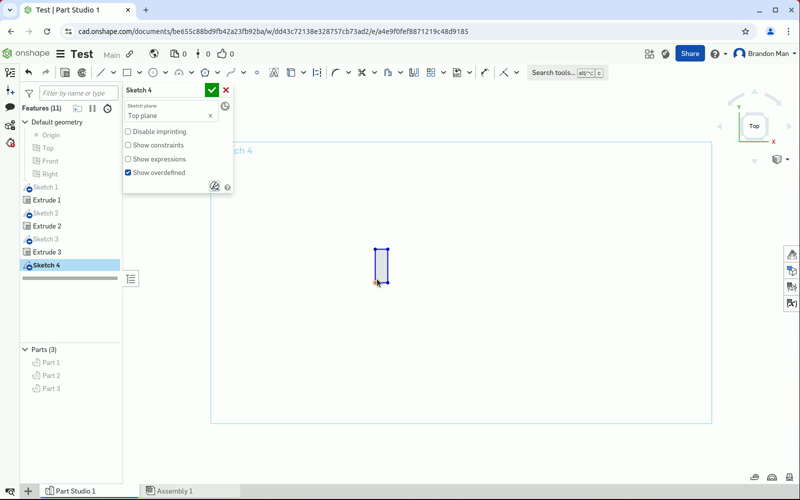
scroll(6)
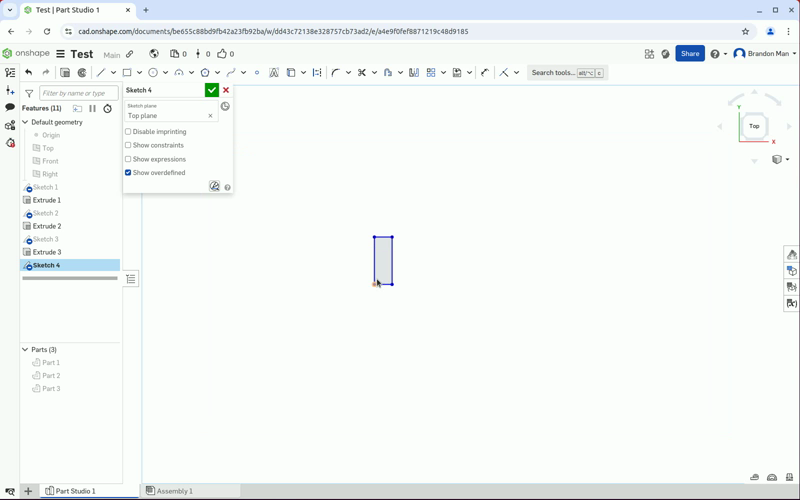
scroll(6)
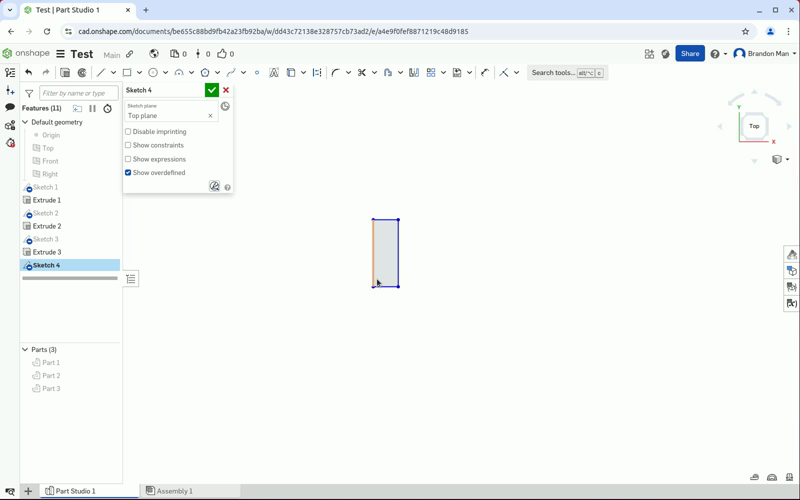
scroll(6)
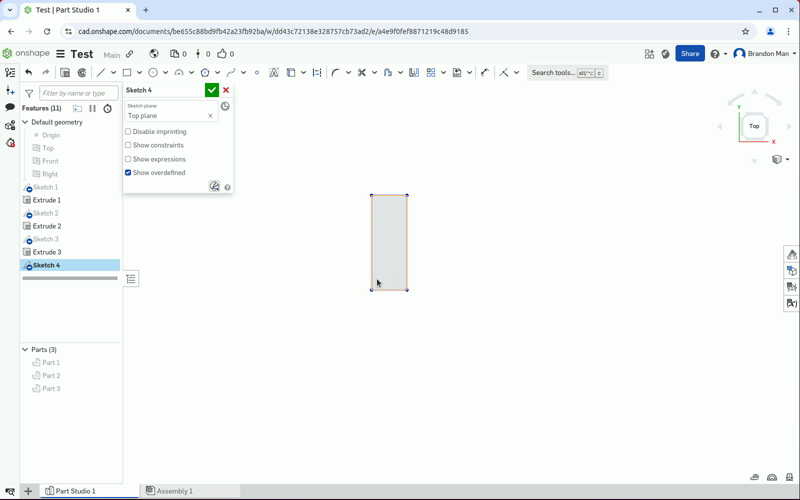
scroll(6)
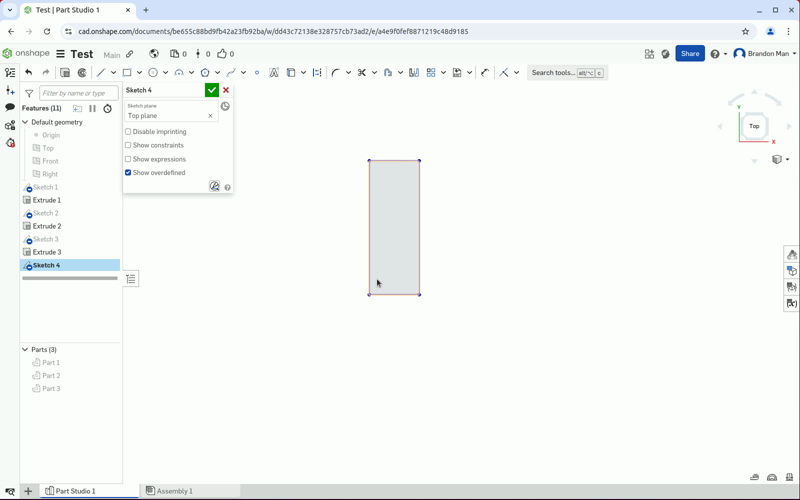
scroll(6)
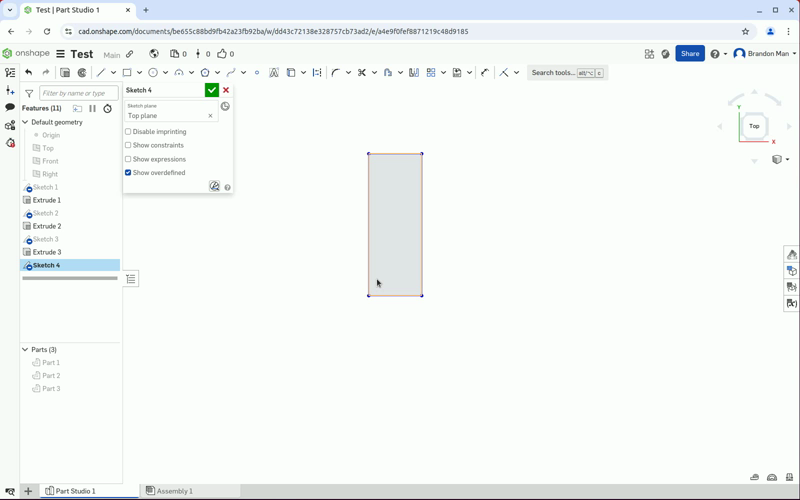
scroll(6)
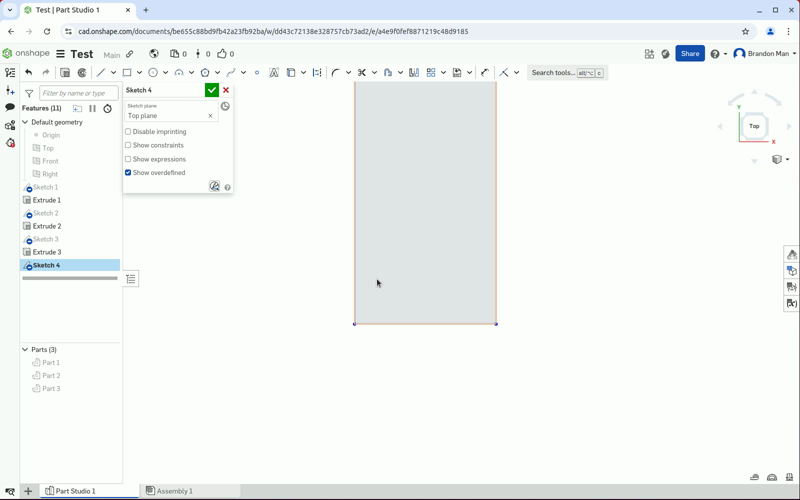
click(377, 278)
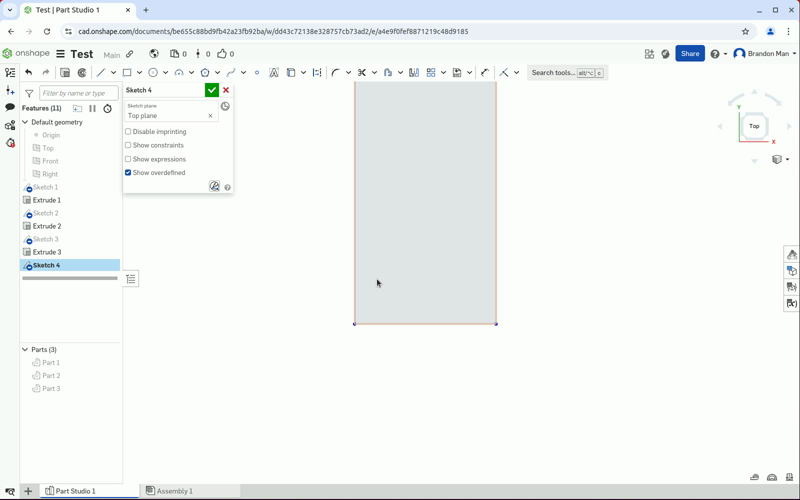
scroll(-6)
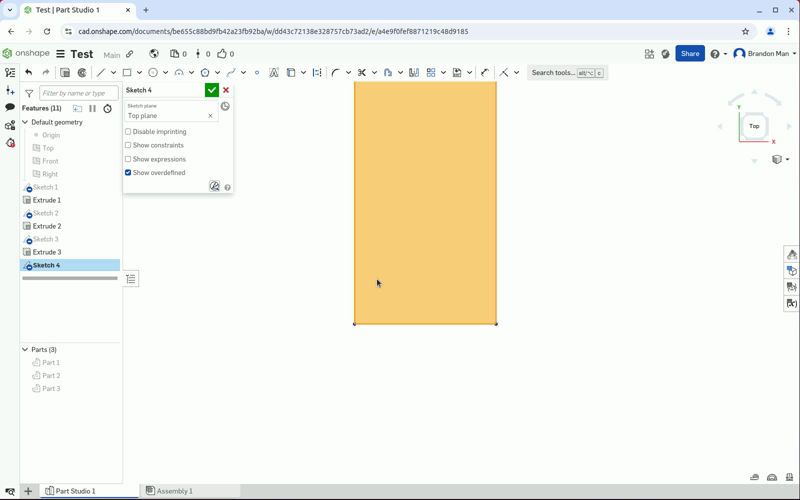
scroll(-6)
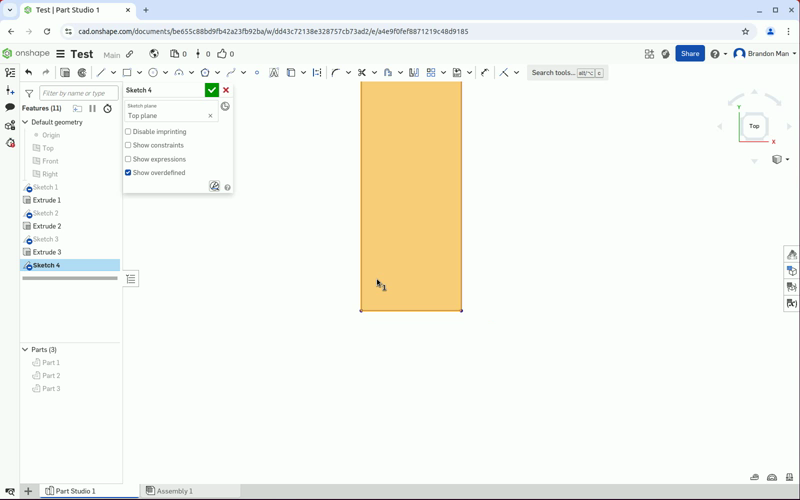
scroll(-6)
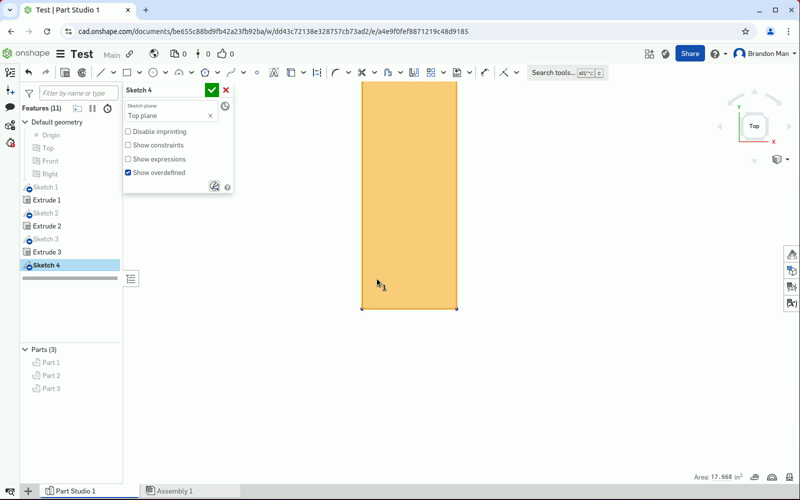
scroll(-6)
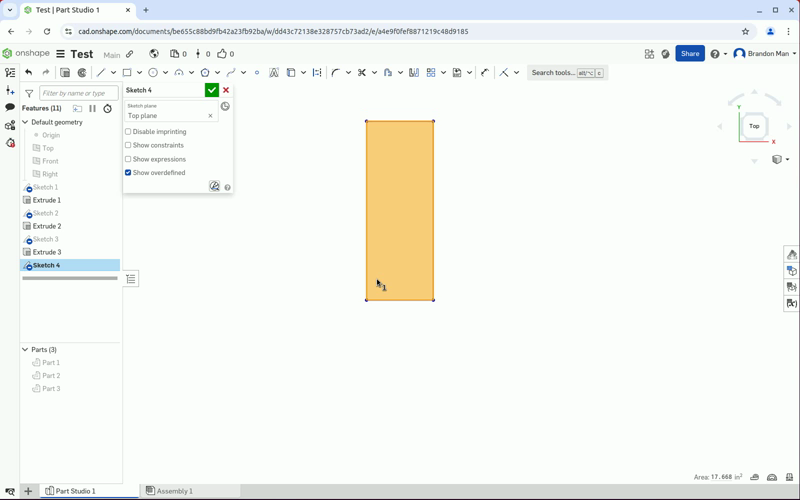
scroll(-6)
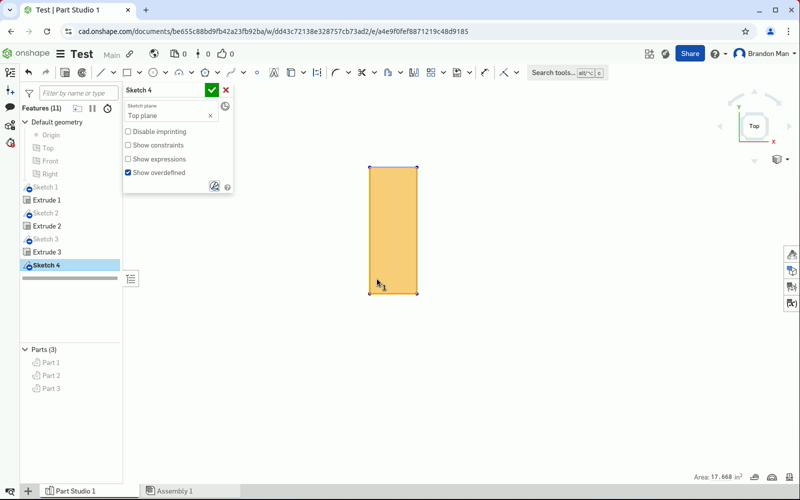
scroll(-6)
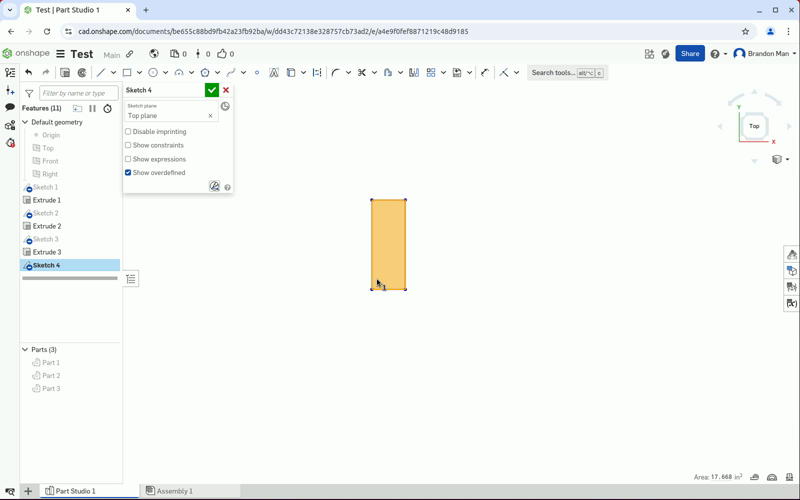
scroll(-6)
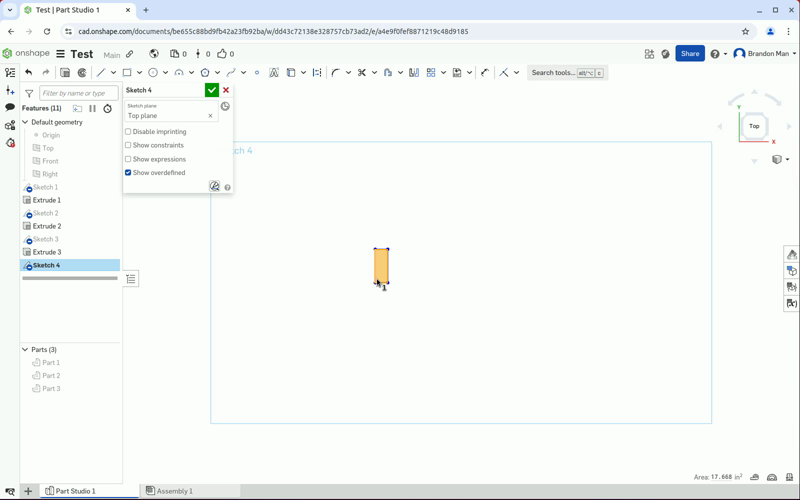
mouse_move(73, 352)
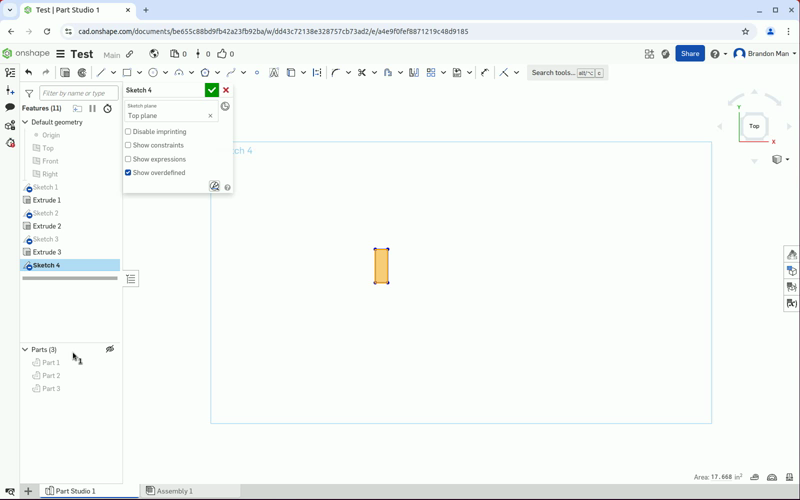
key(shift+y)
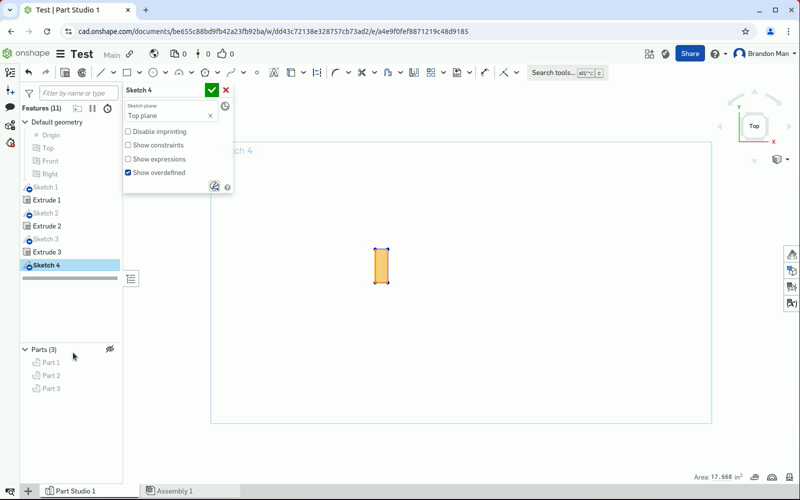
key(shift+e)
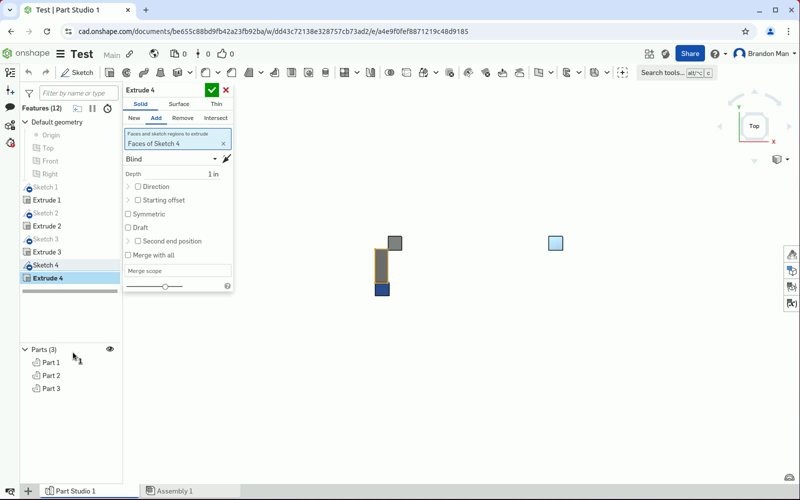
mouse_move(143, 106)
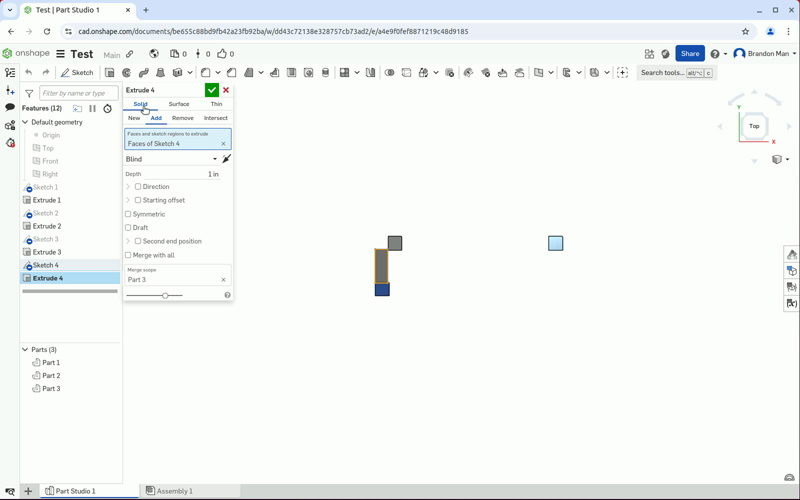
click(143, 106)
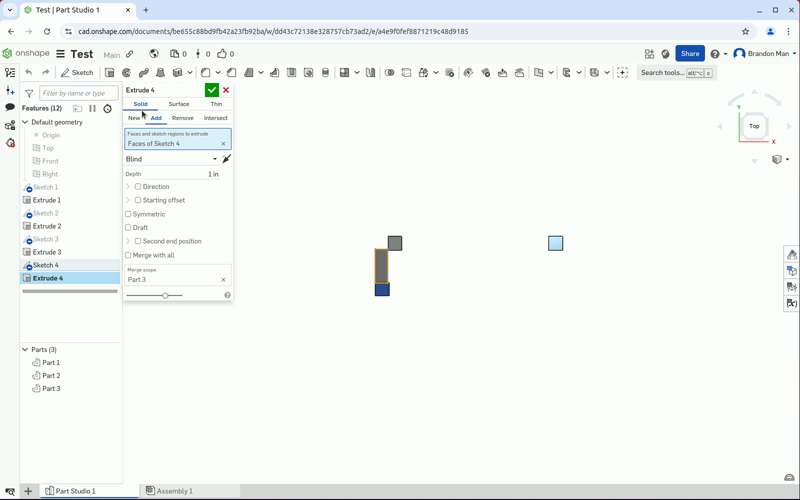
mouse_move(137, 120)
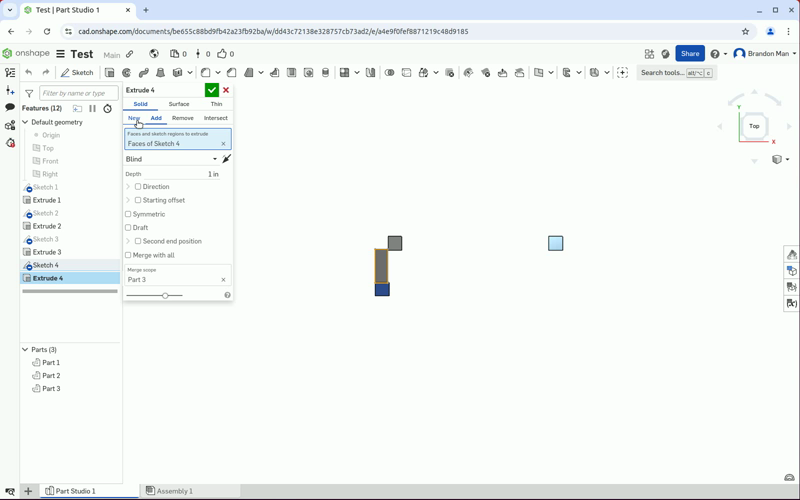
click(137, 120)
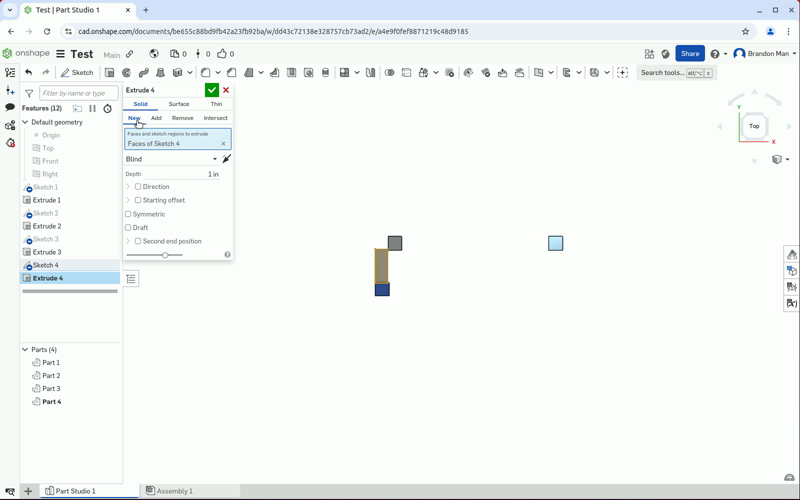
key(tab, 4)
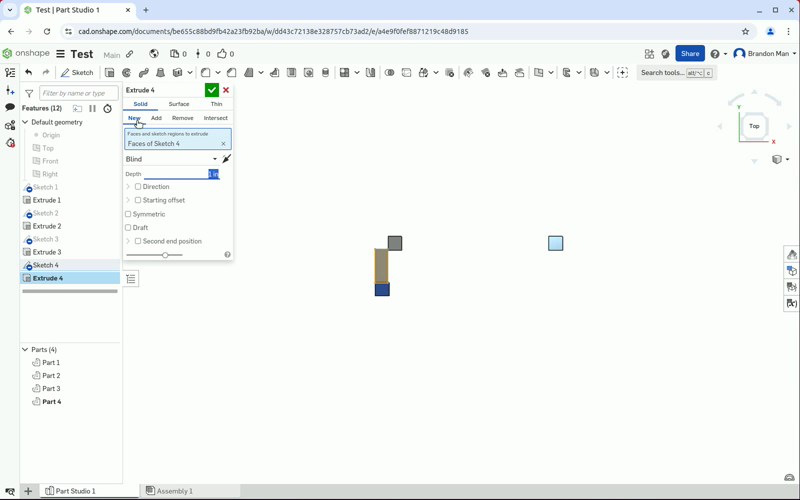
text(1.685)
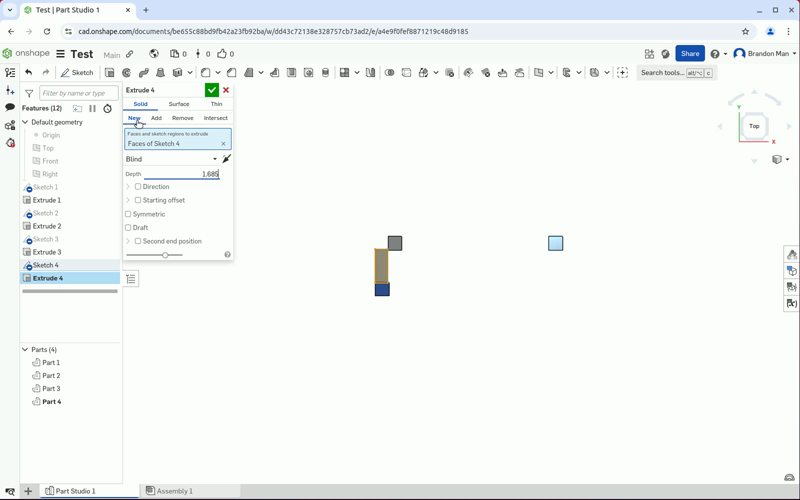
key(enter)
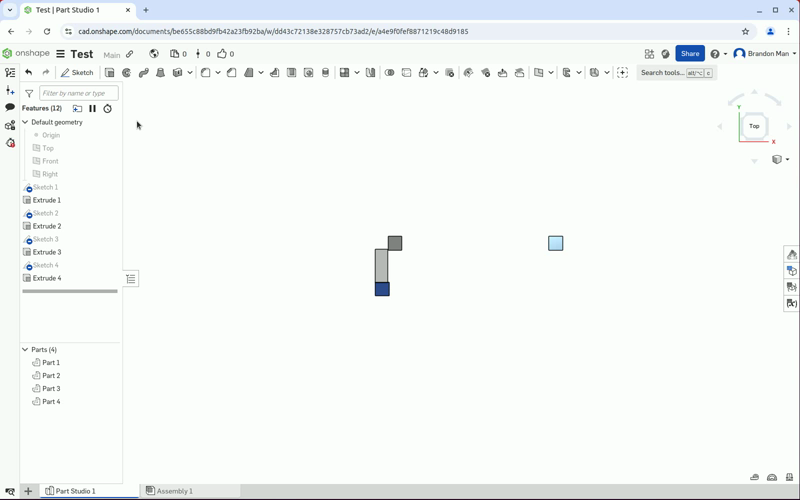
key(shift+h)
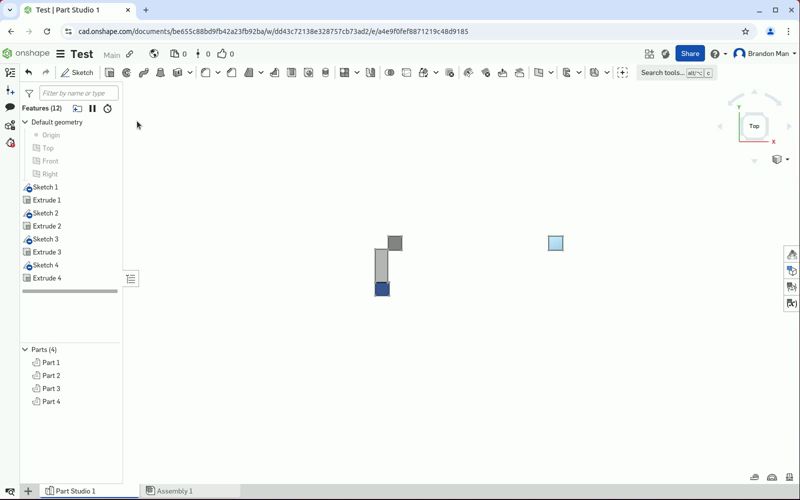
key(shift+h)
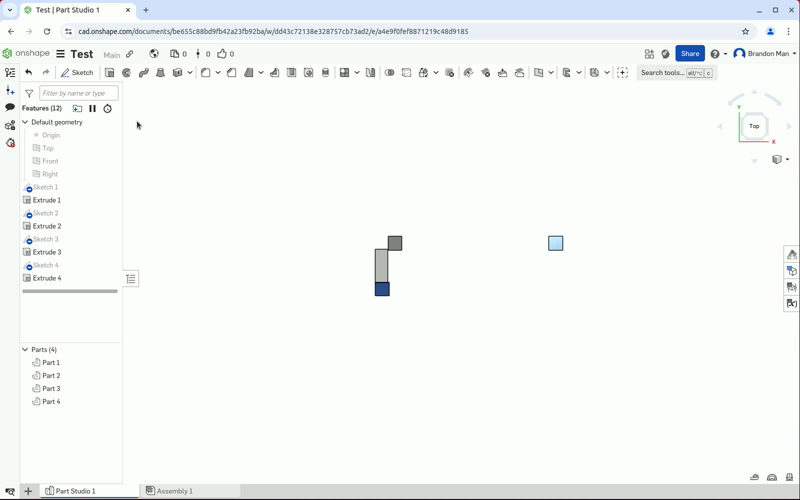
mouse_move(73, 189)
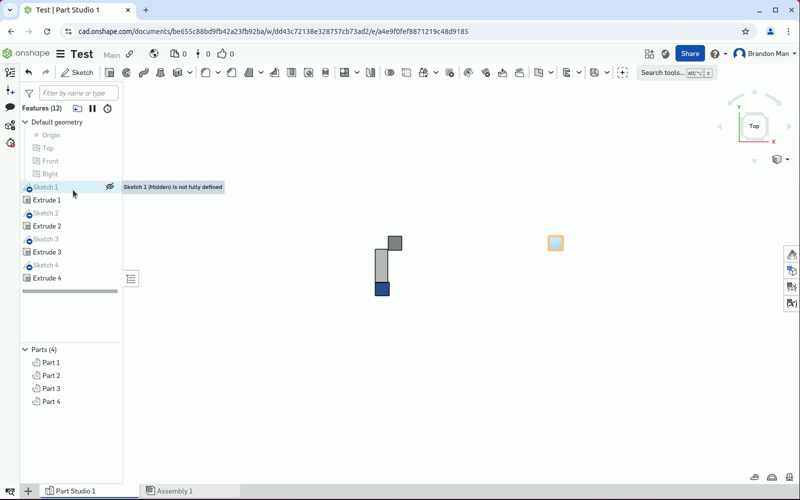
click(73, 189)
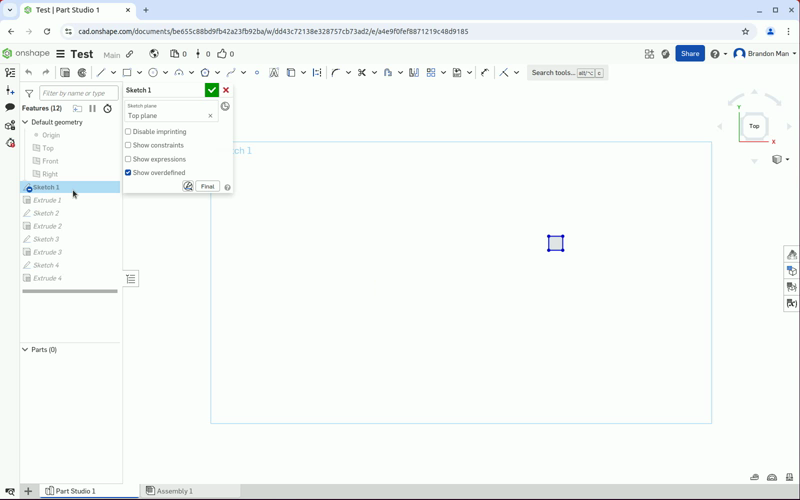
mouse_move(229, 92)
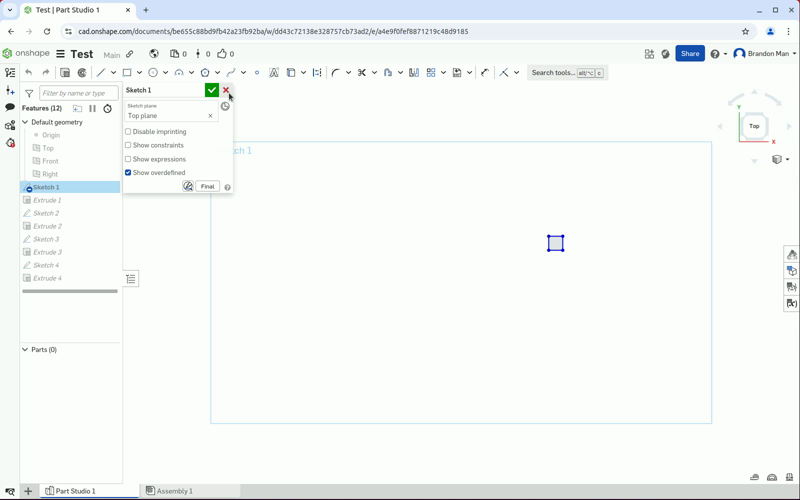
click(229, 92)
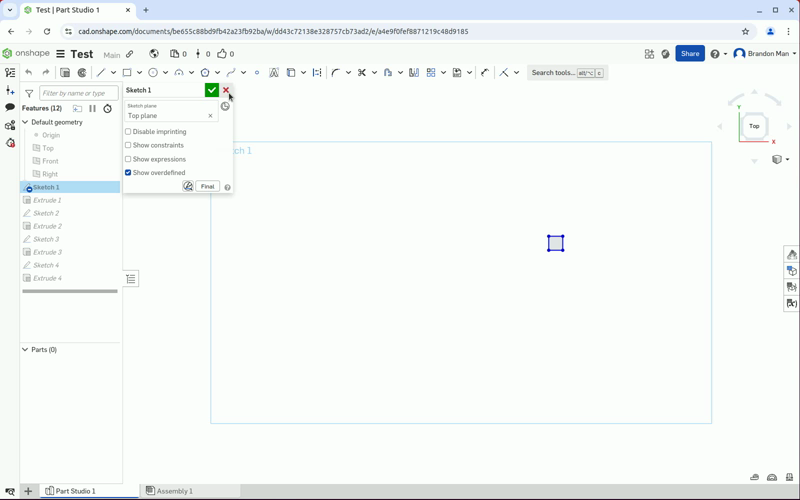
key(shift+s)
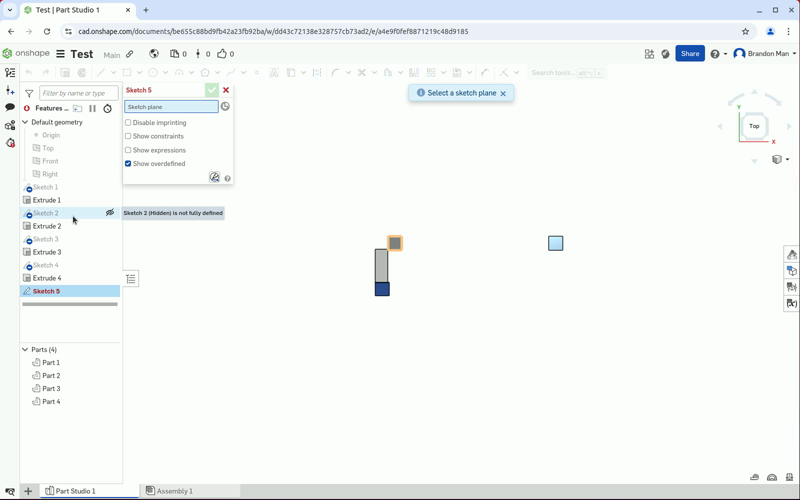
scroll(3)
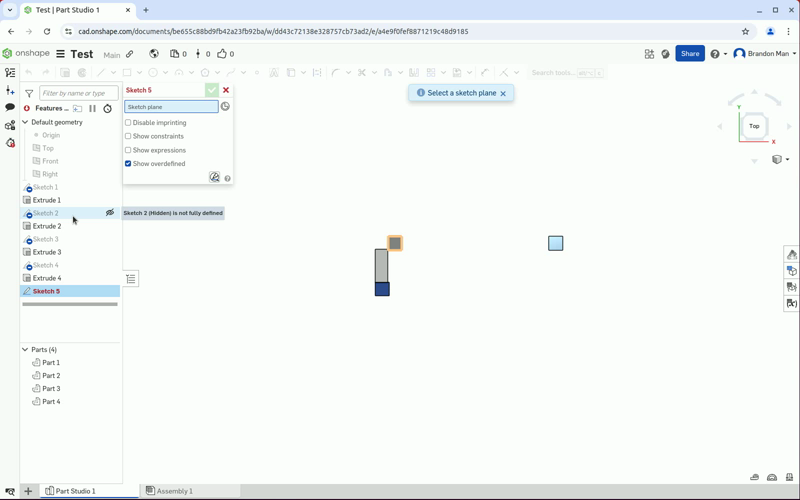
mouse_move(73, 150)
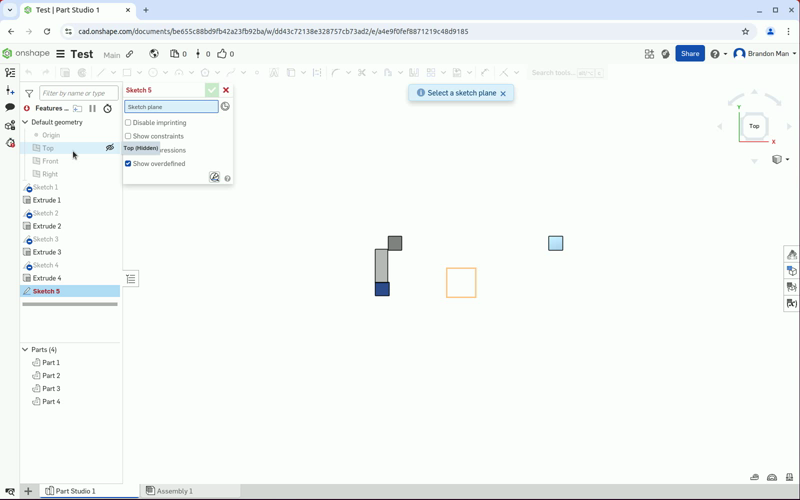
click(73, 150)
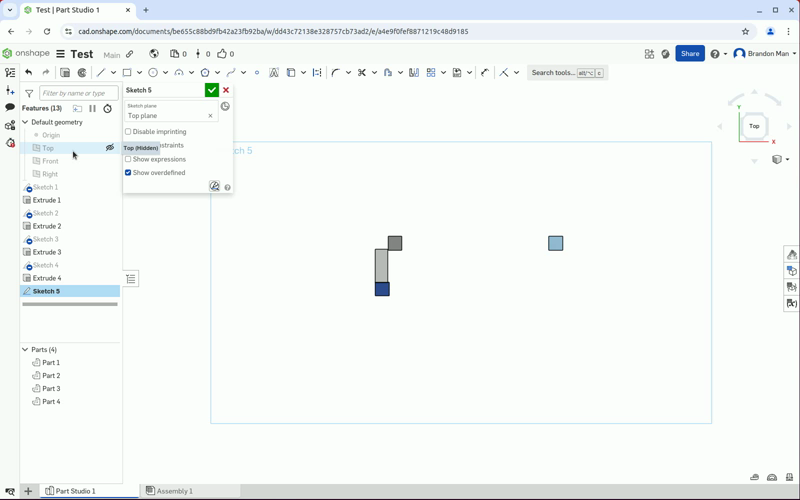
mouse_move(73, 352)
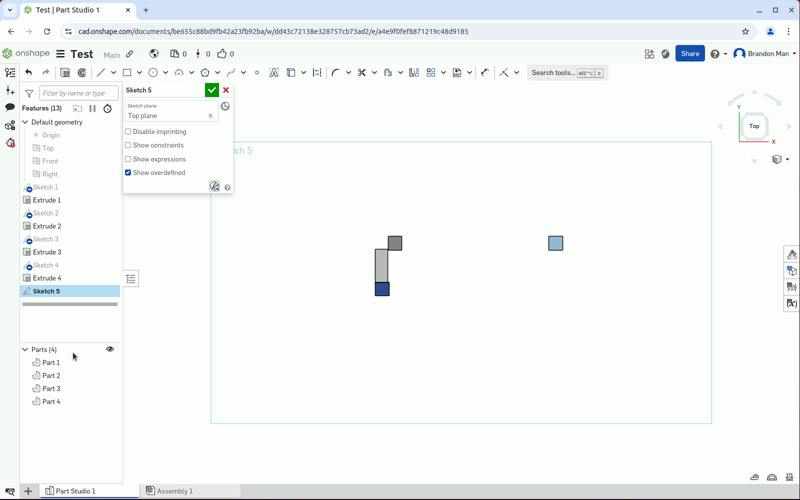
key(y)
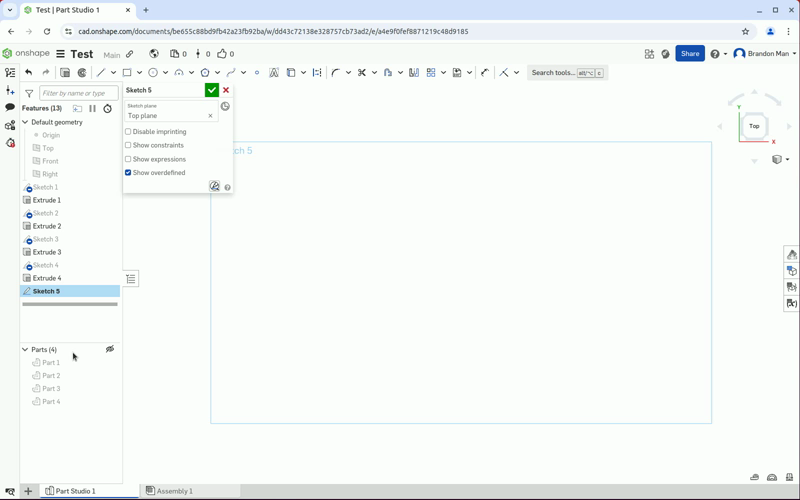
key(l)
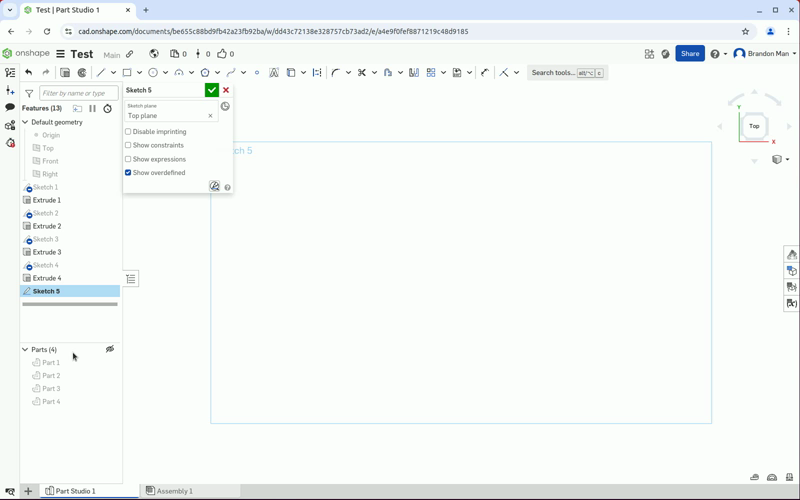
key_down(shift)
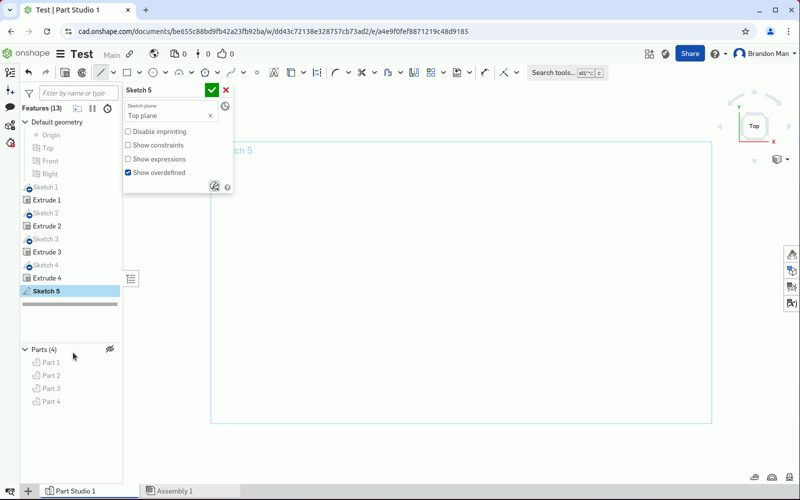
mouse_move(560, 295)
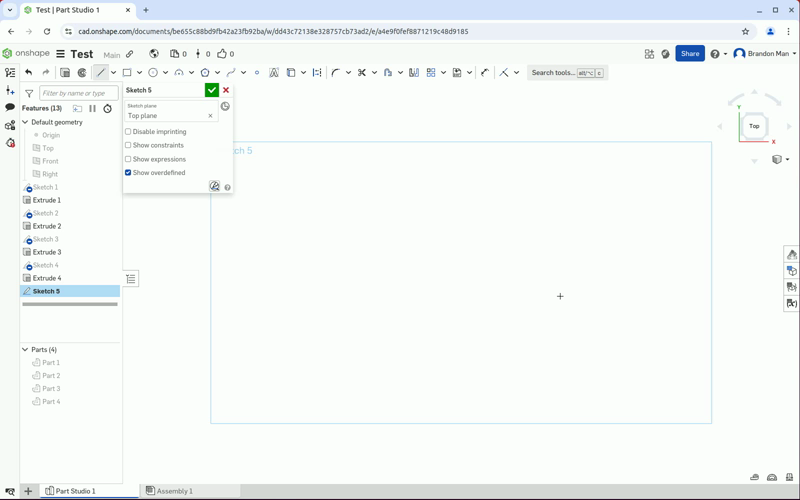
click(560, 295)
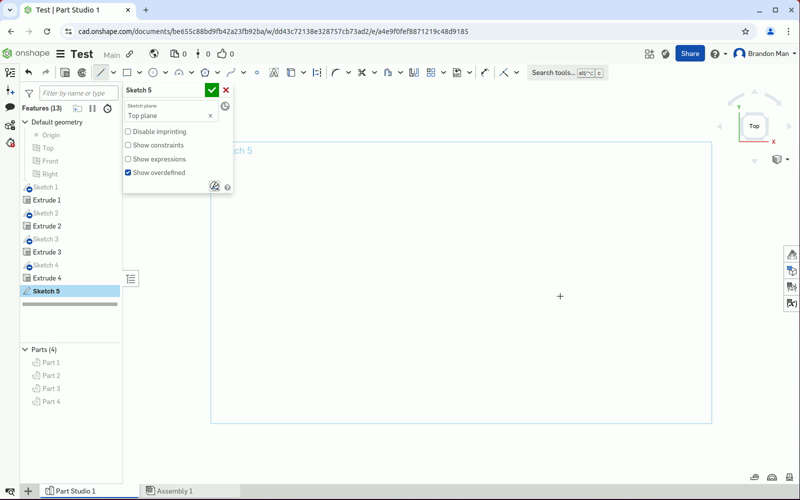
key_up(shift)
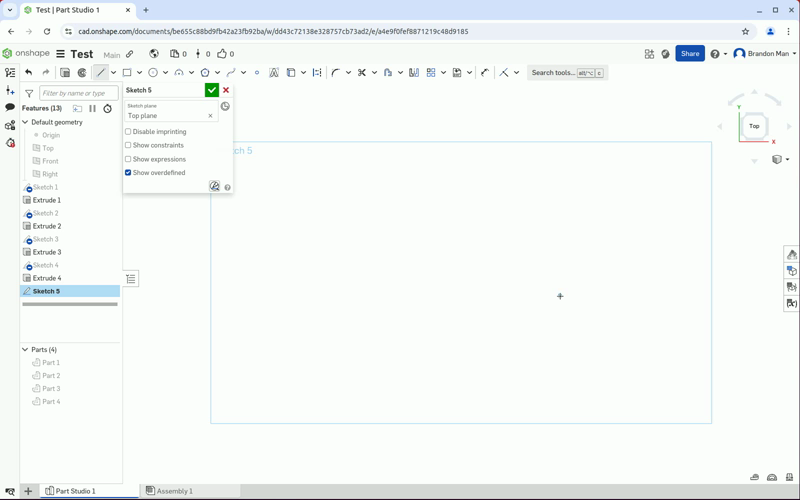
key_down(shift)
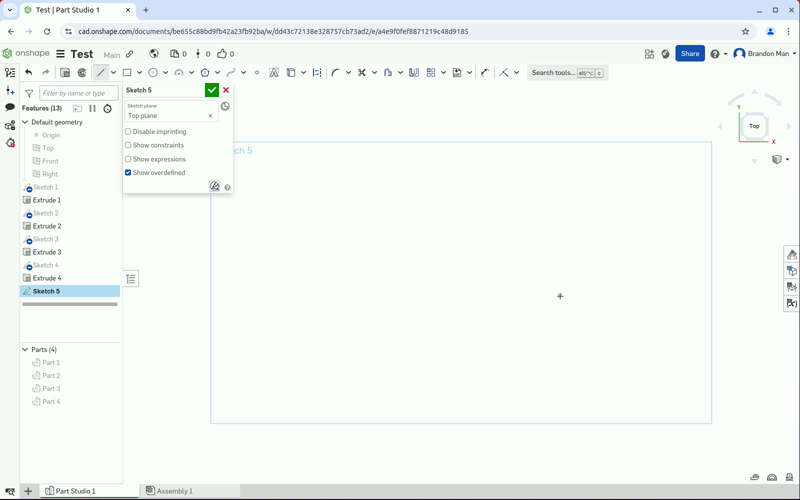
mouse_move(589, 295)
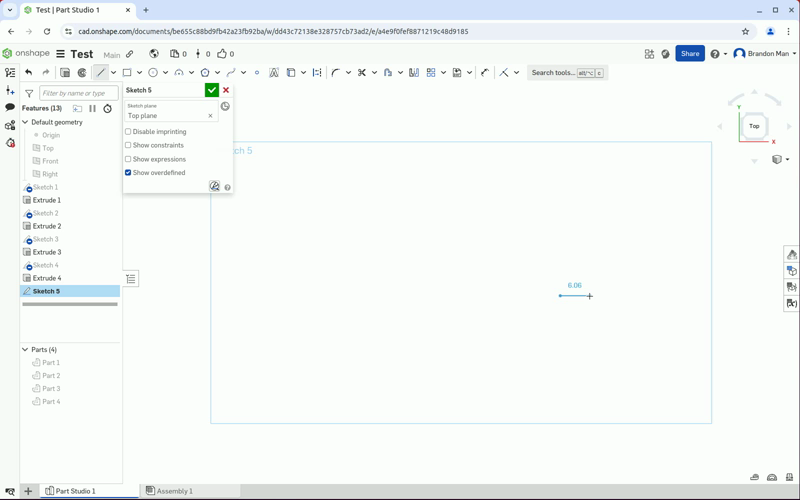
mouse_move(574, 295)
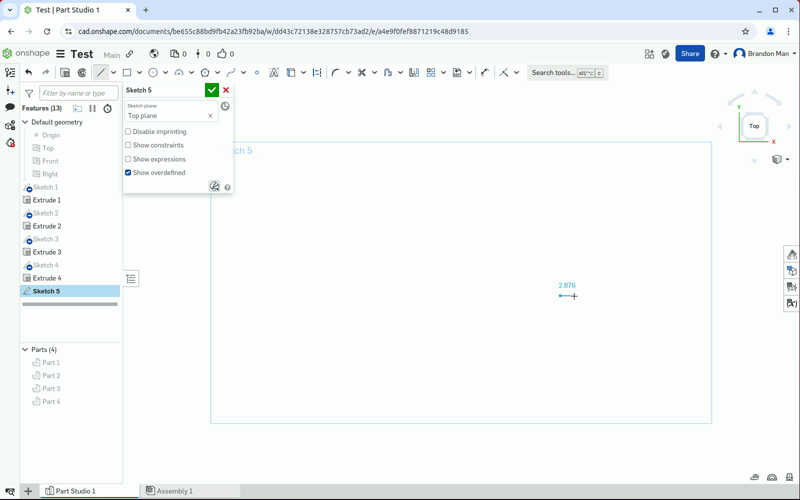
click(574, 295)
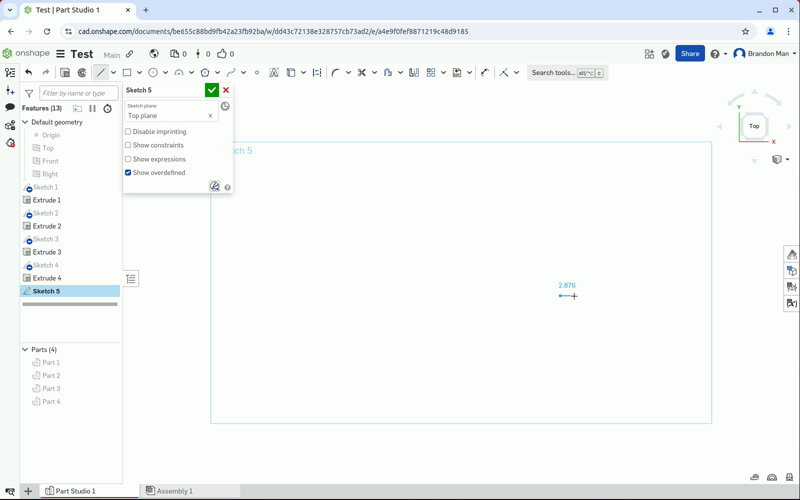
key_up(shift)
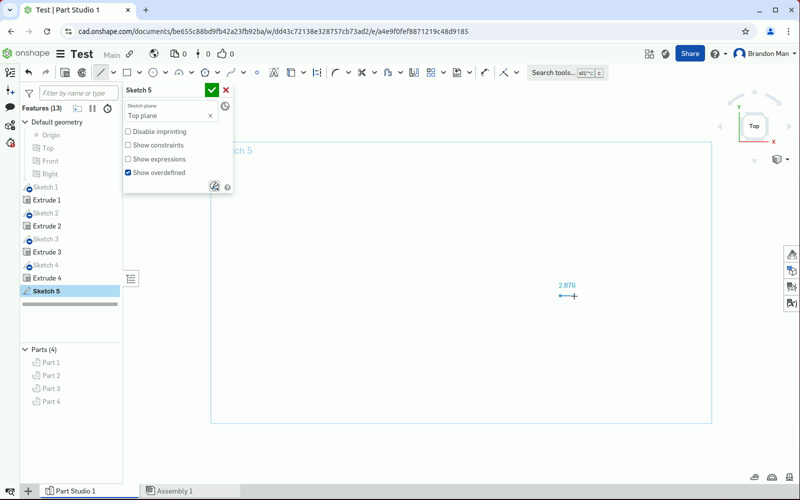
key_down(shift)
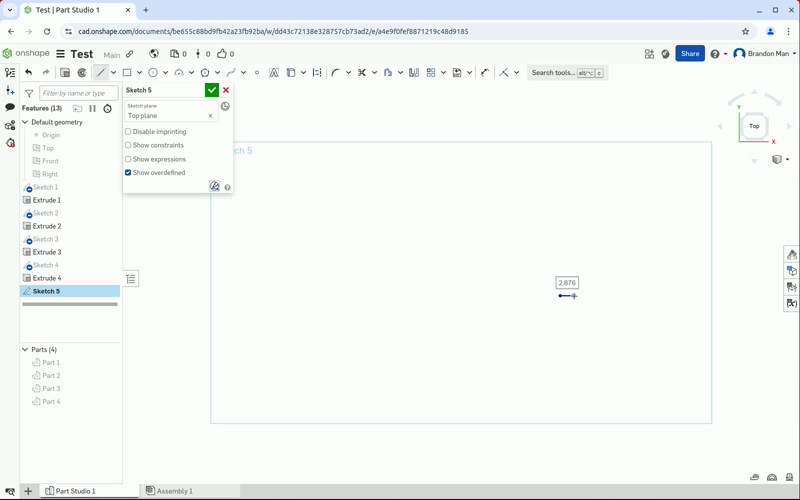
mouse_move(589, 295)
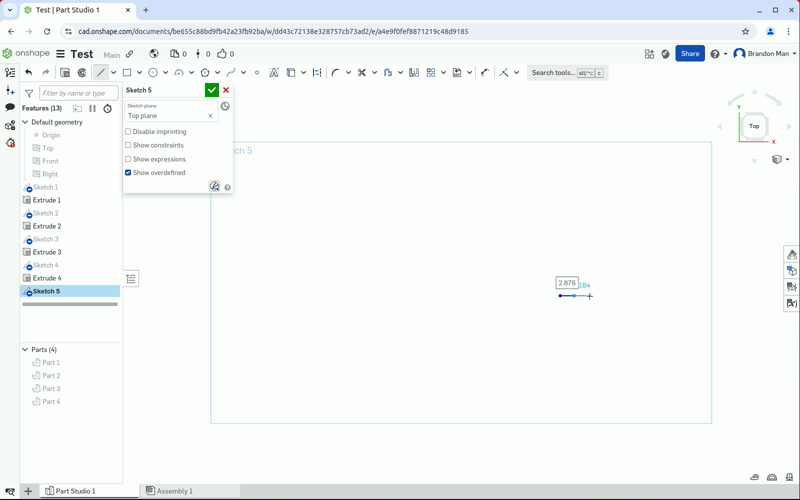
mouse_move(574, 282)
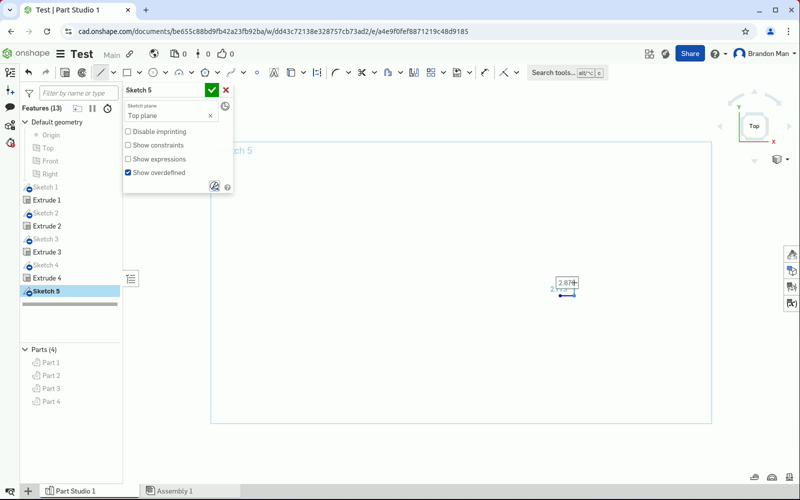
click(574, 282)
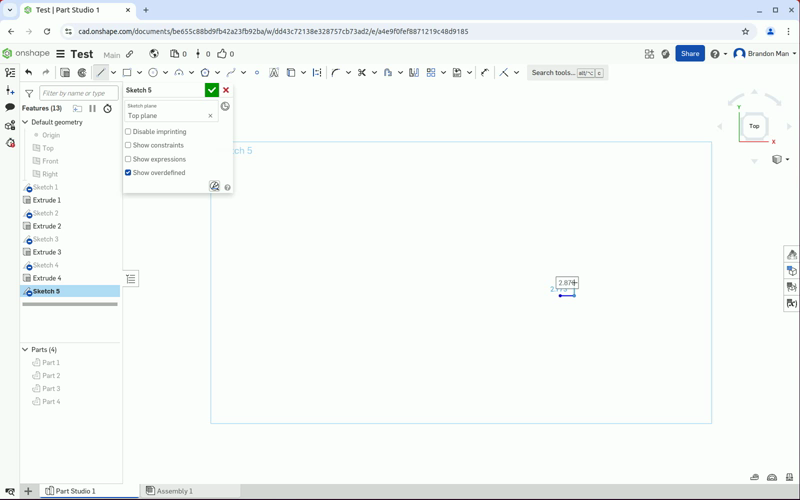
key_up(shift)
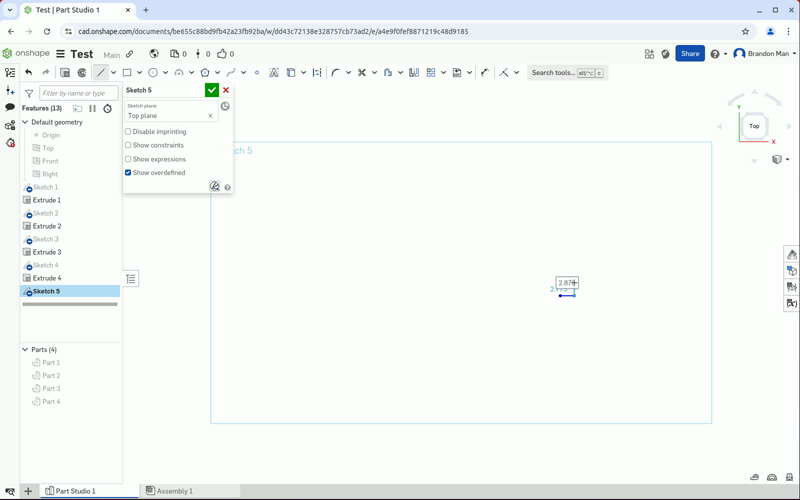
key_down(shift)
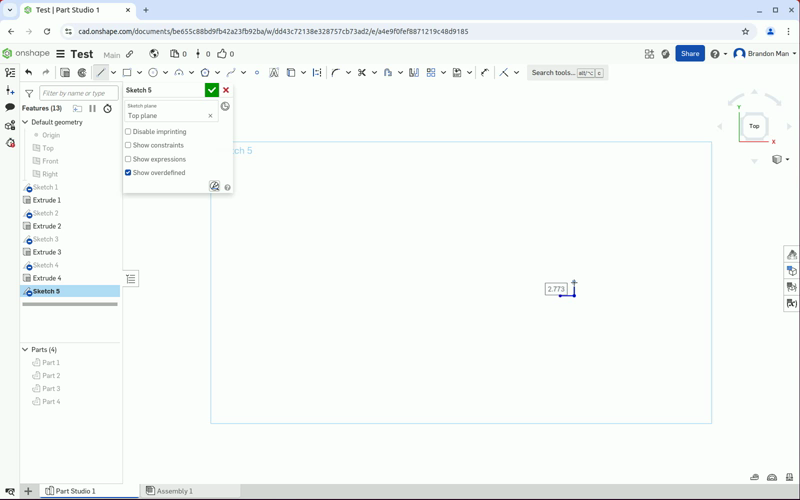
mouse_move(589, 282)
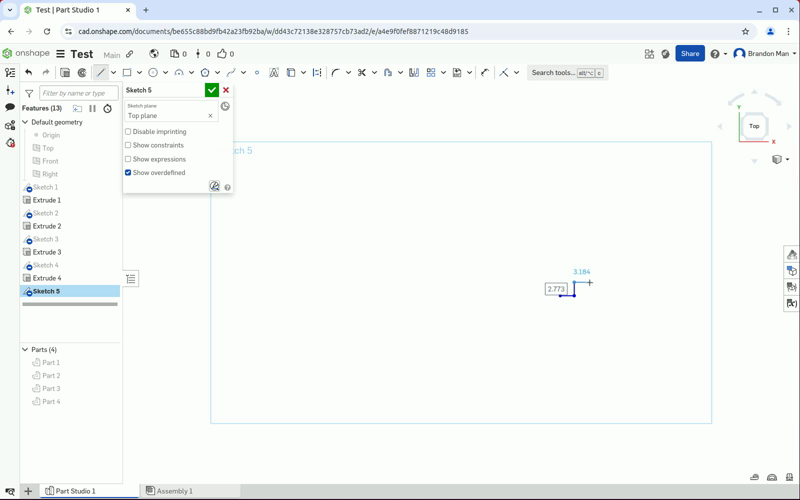
mouse_move(560, 282)
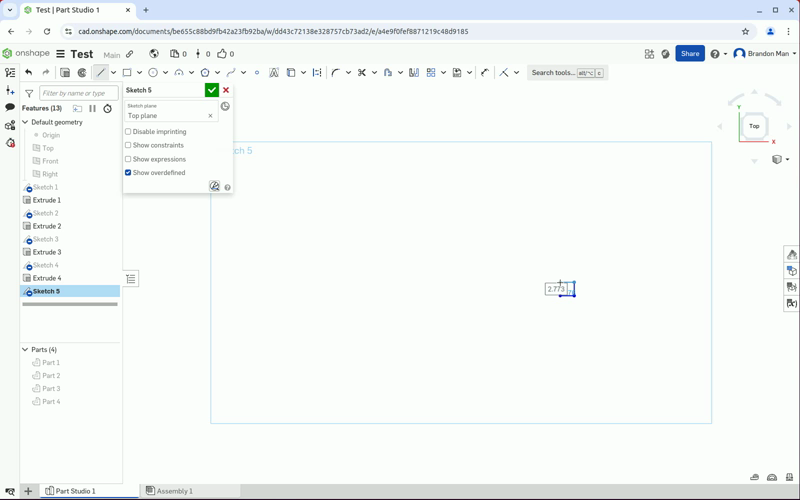
click(560, 282)
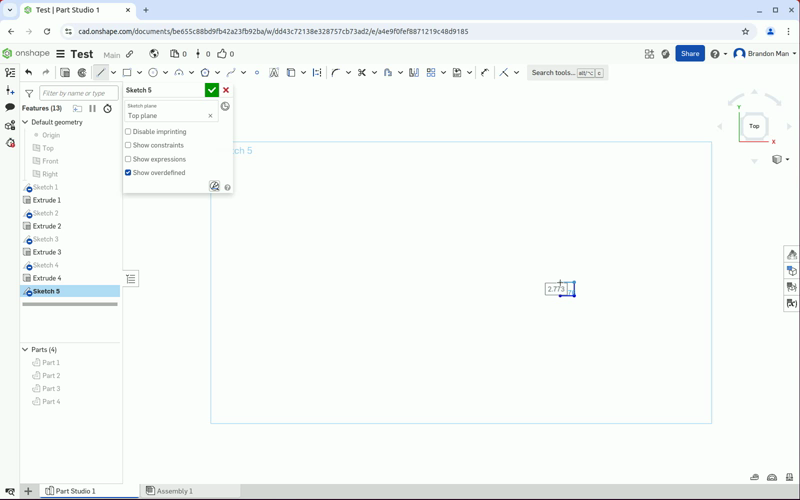
key_up(shift)
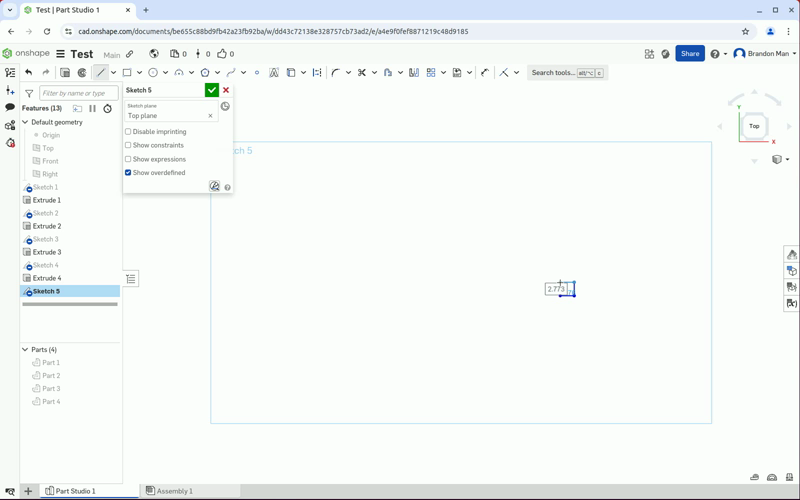
mouse_move(589, 282)
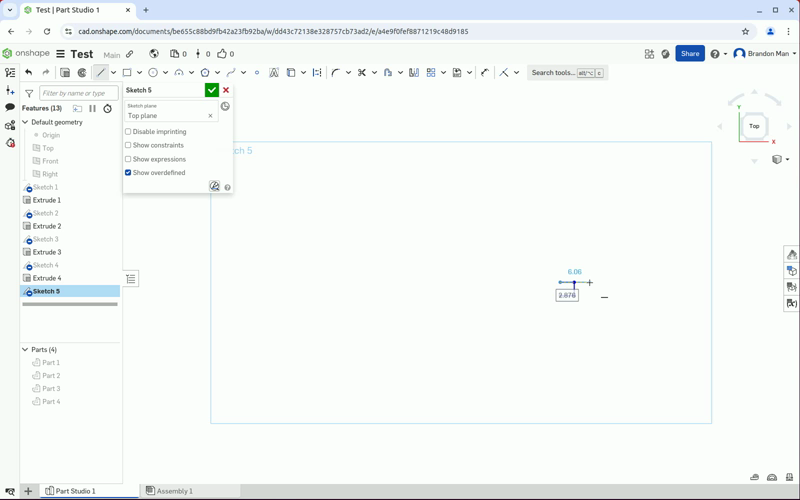
key_down(shift)
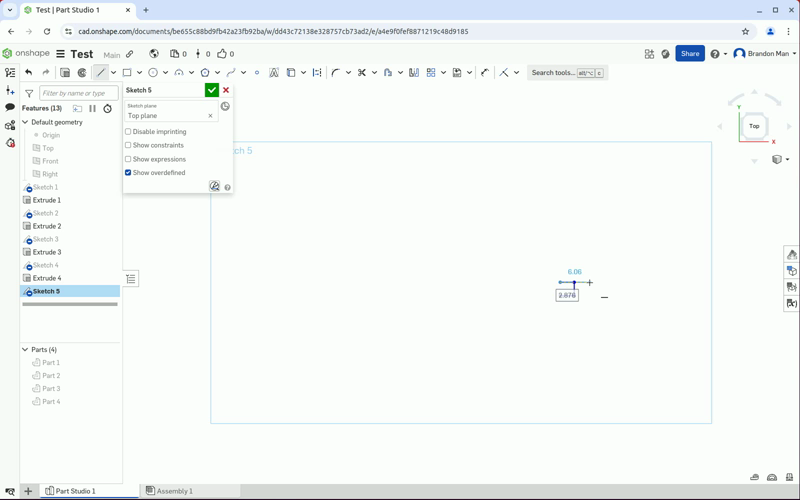
mouse_move(560, 295)
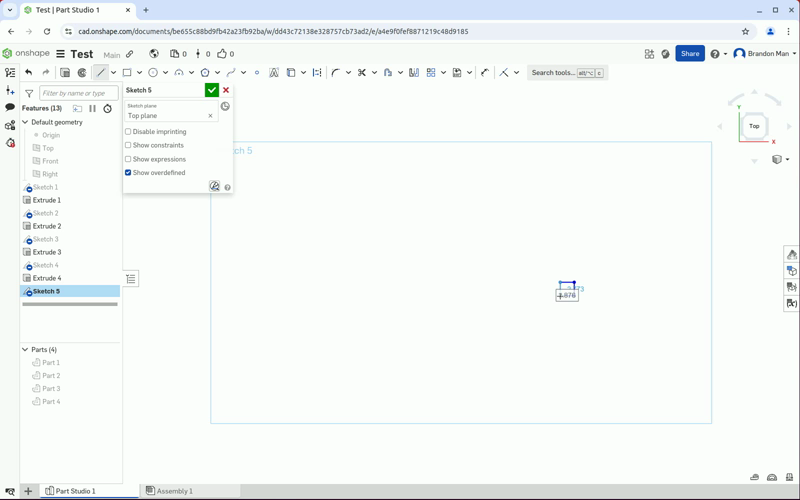
key_up(shift)
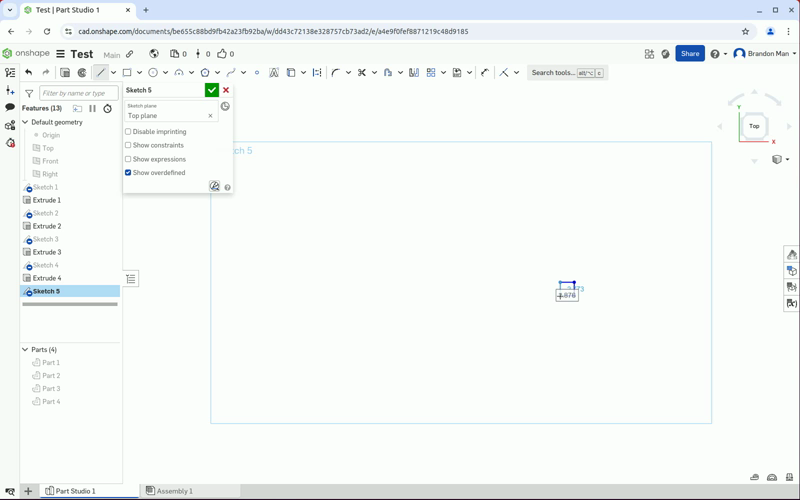
click(560, 295)
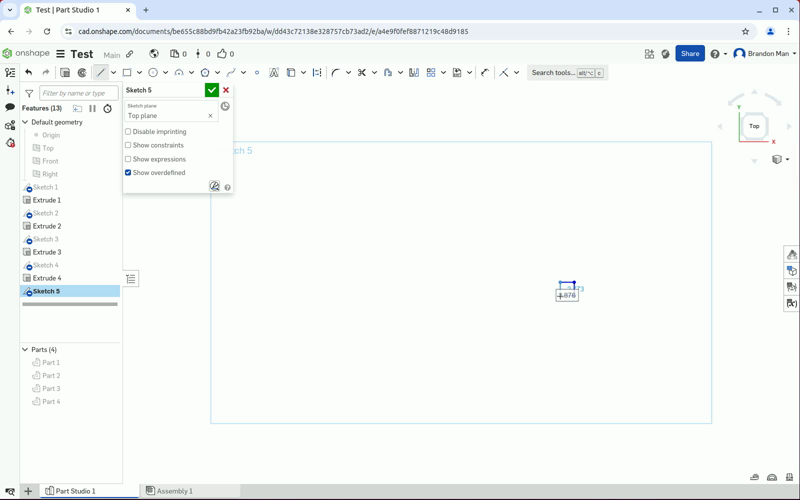
key(esc)
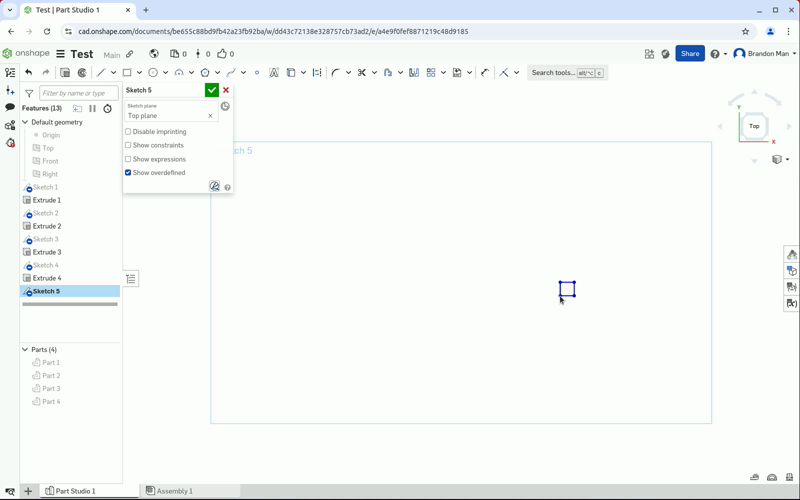
mouse_move(572, 284)
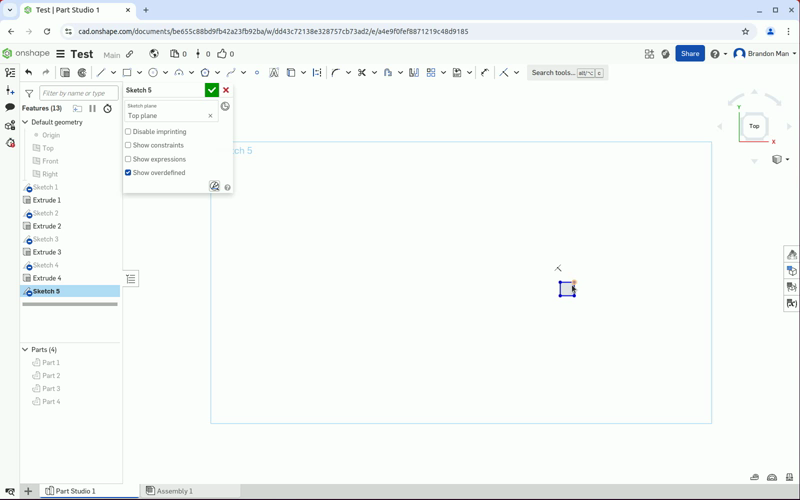
scroll(6)
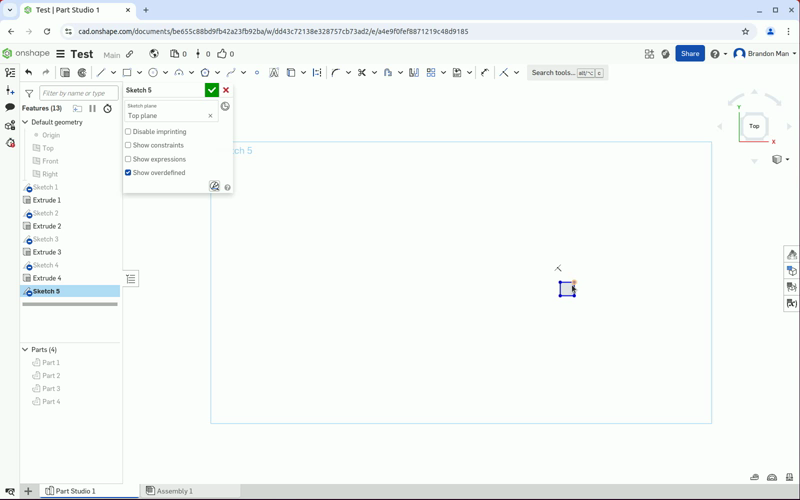
scroll(6)
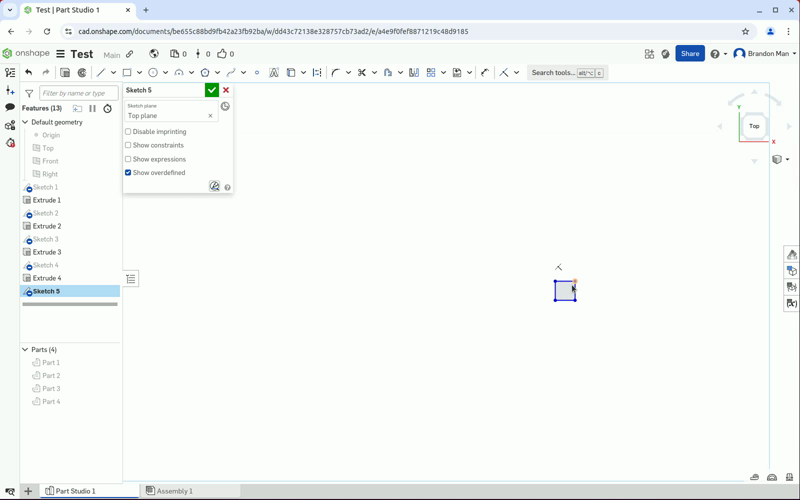
scroll(6)
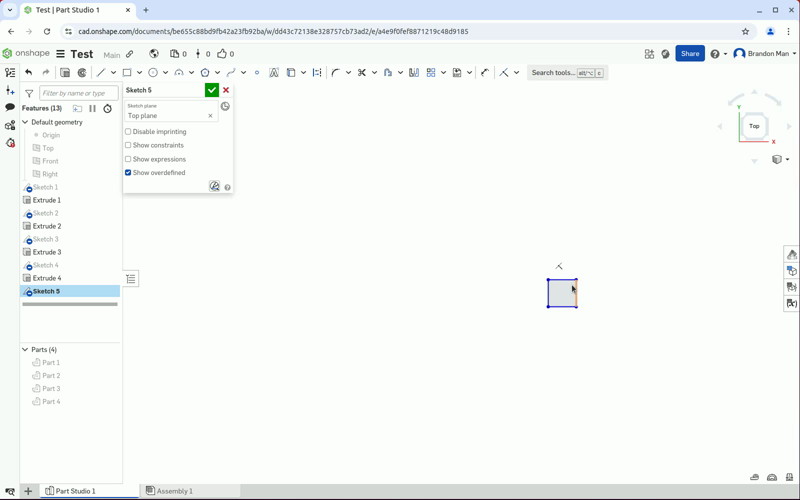
scroll(6)
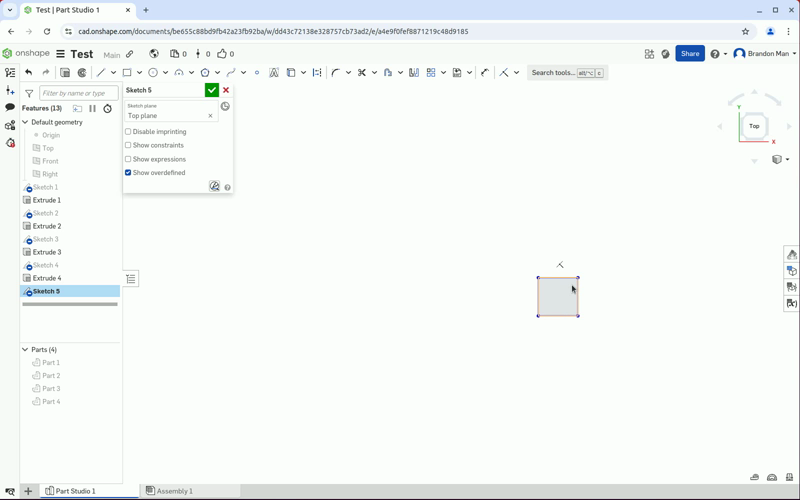
scroll(6)
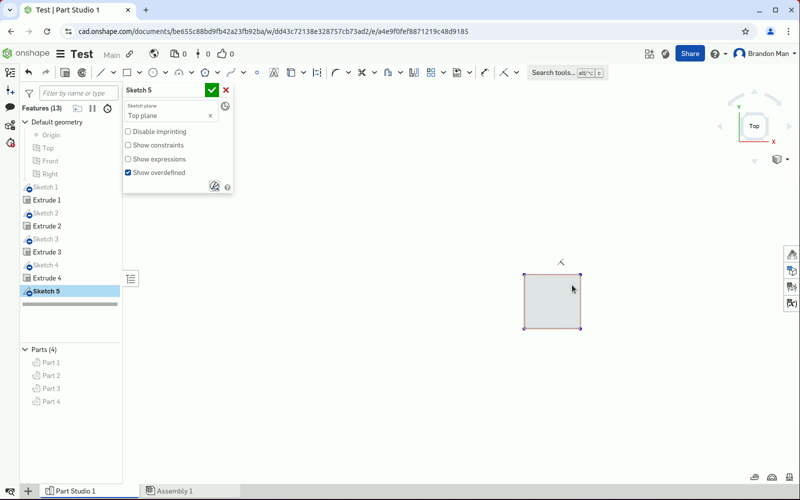
scroll(6)
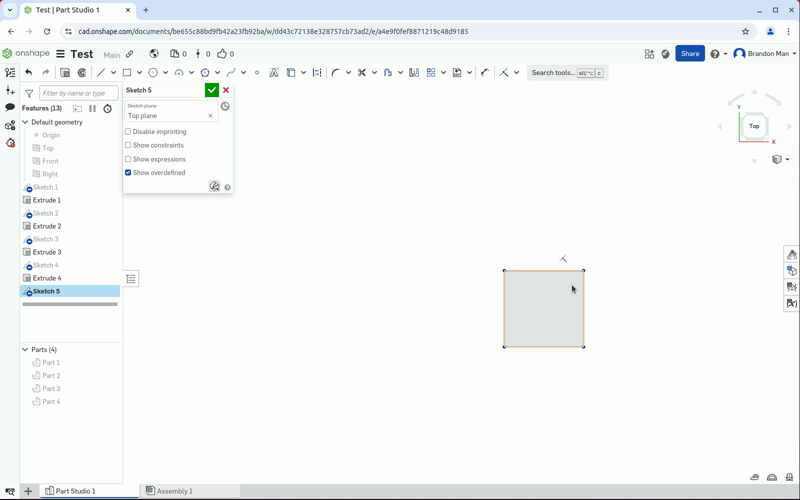
scroll(6)
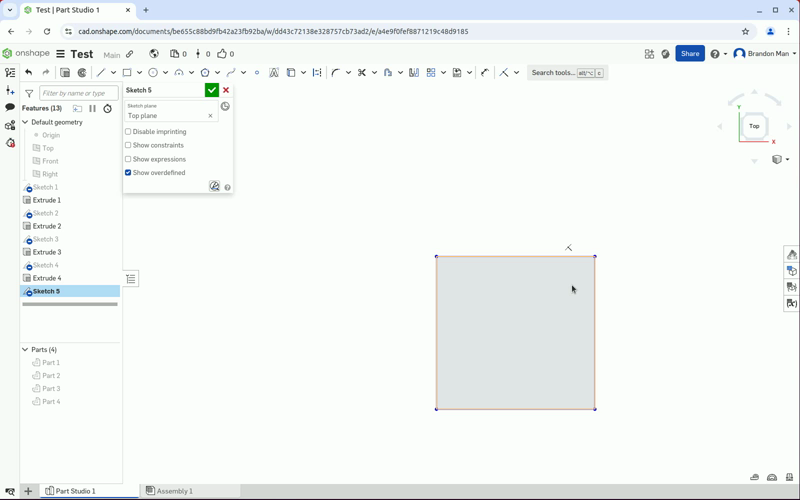
click(572, 284)
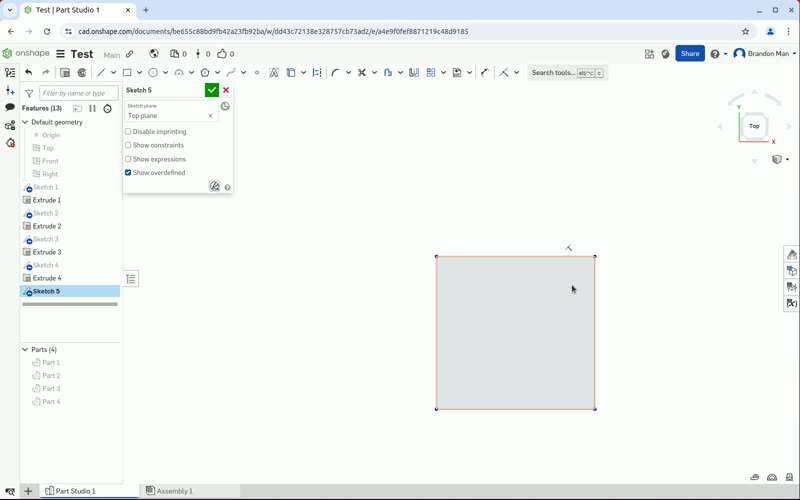
scroll(-6)
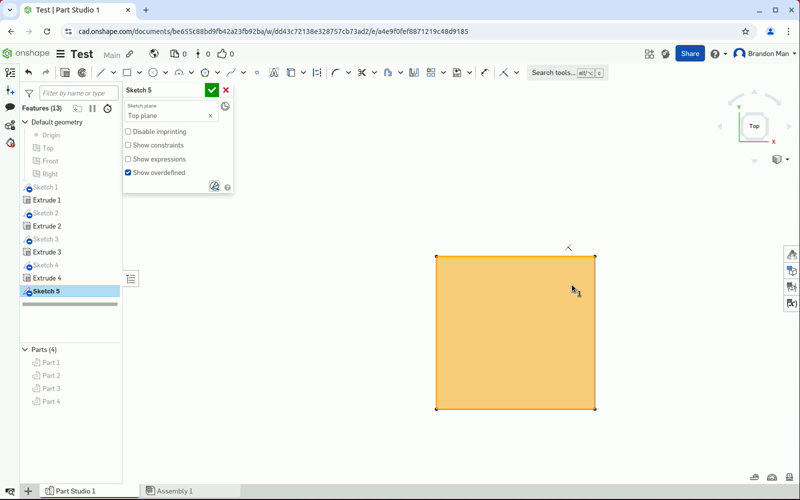
scroll(-6)
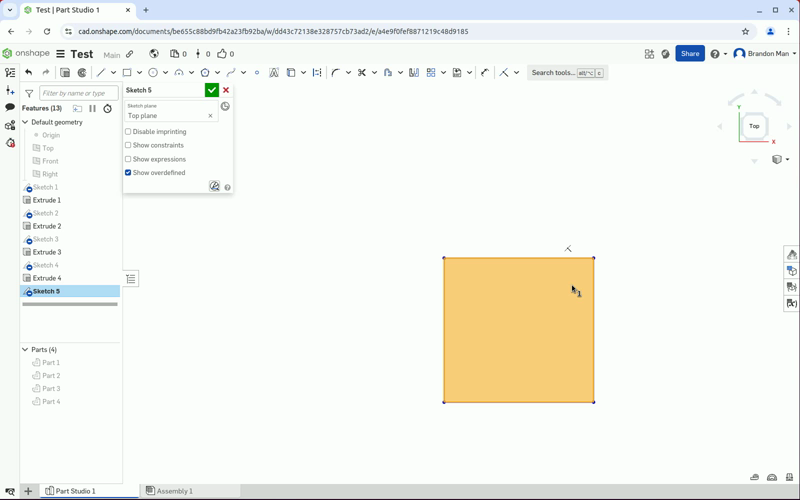
scroll(-6)
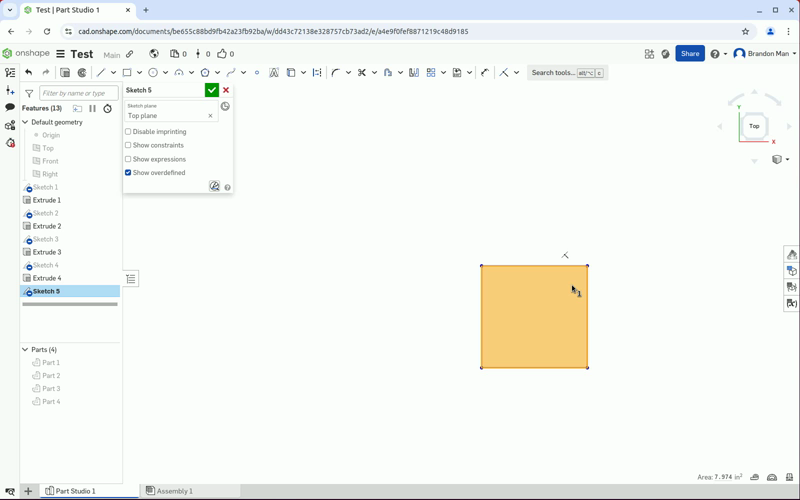
scroll(-6)
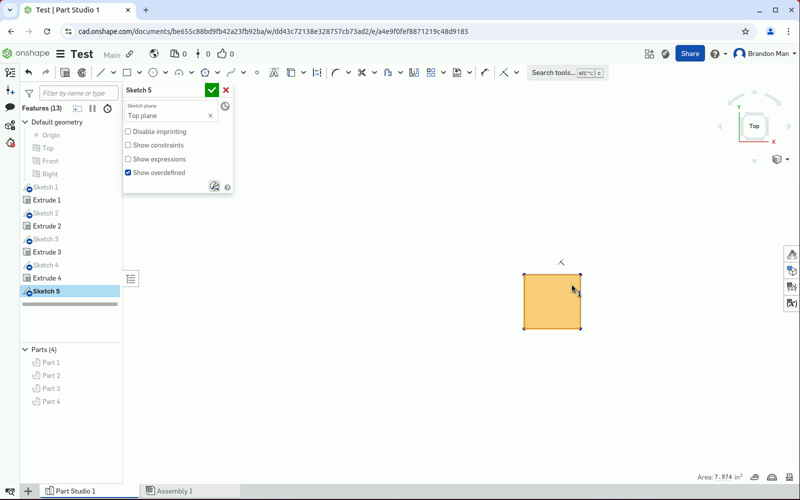
scroll(-6)
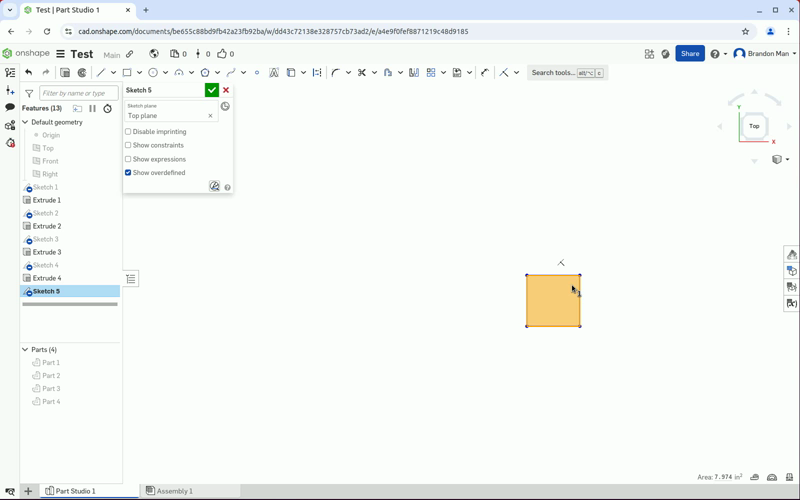
scroll(-6)
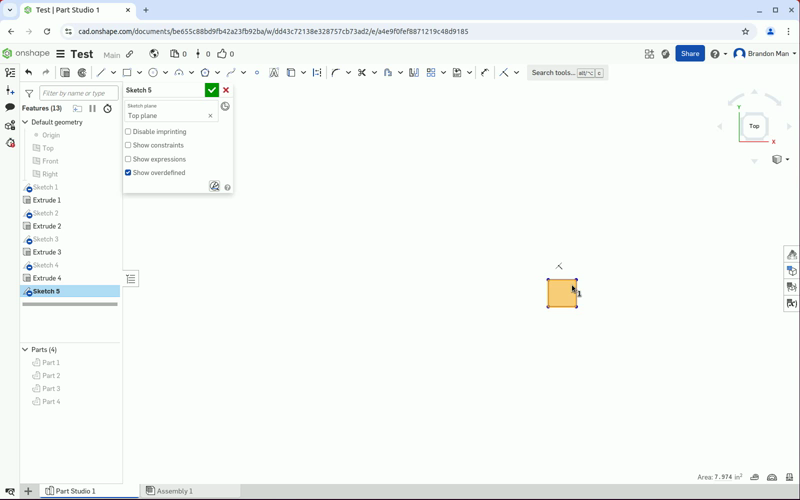
scroll(-6)
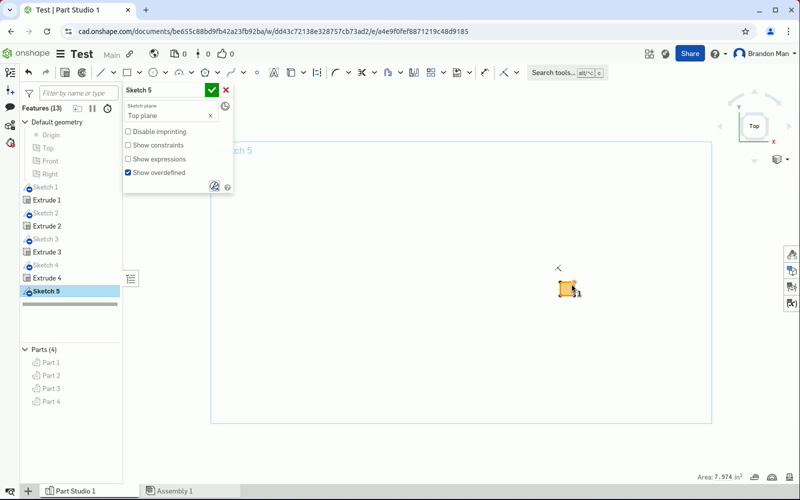
mouse_move(73, 352)
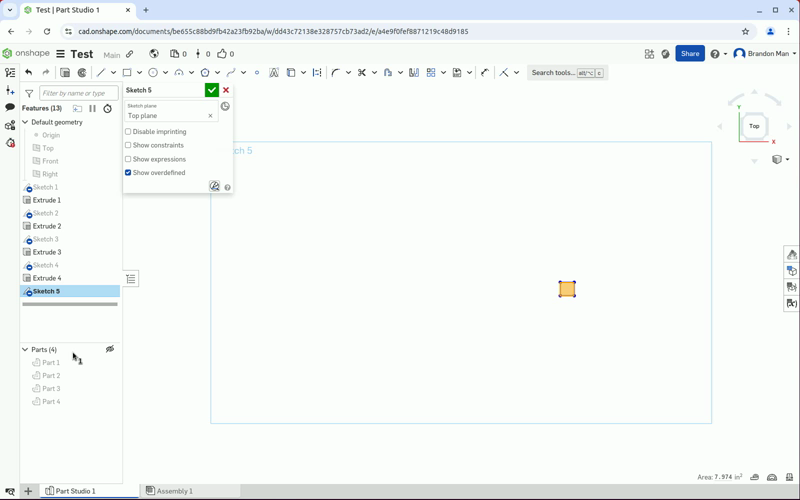
key(shift+y)
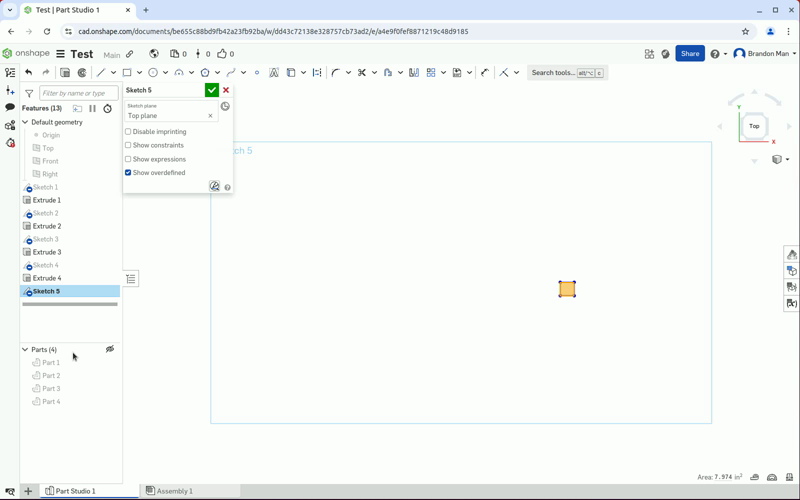
key(shift+e)
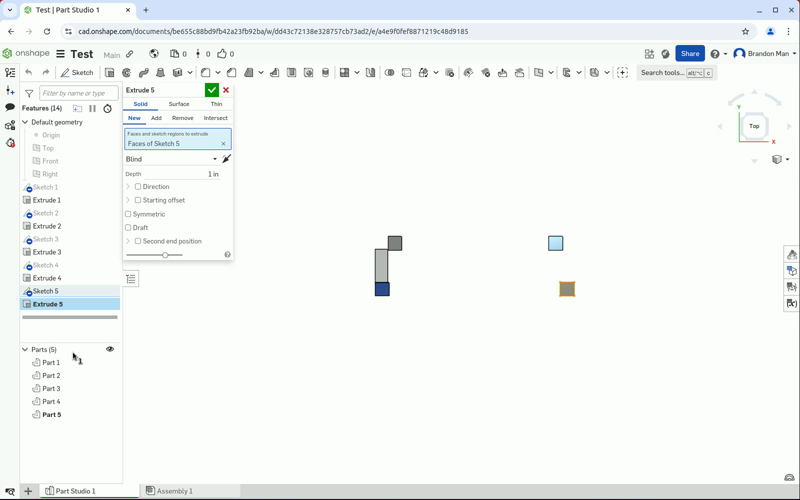
mouse_move(143, 106)
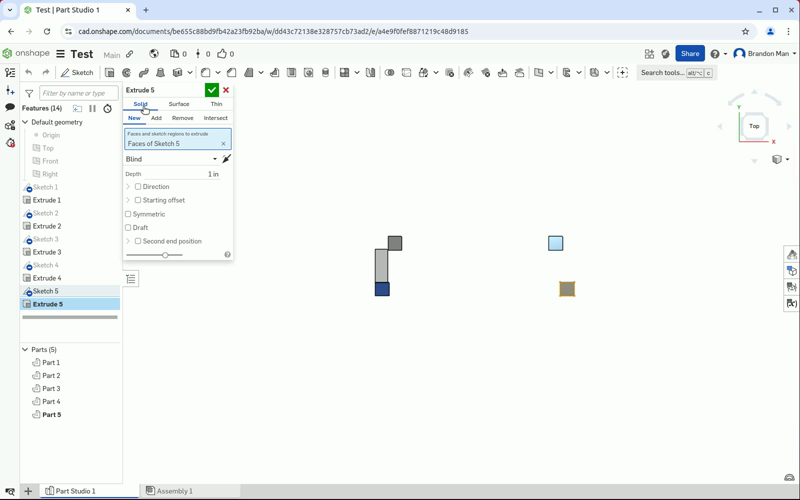
click(143, 106)
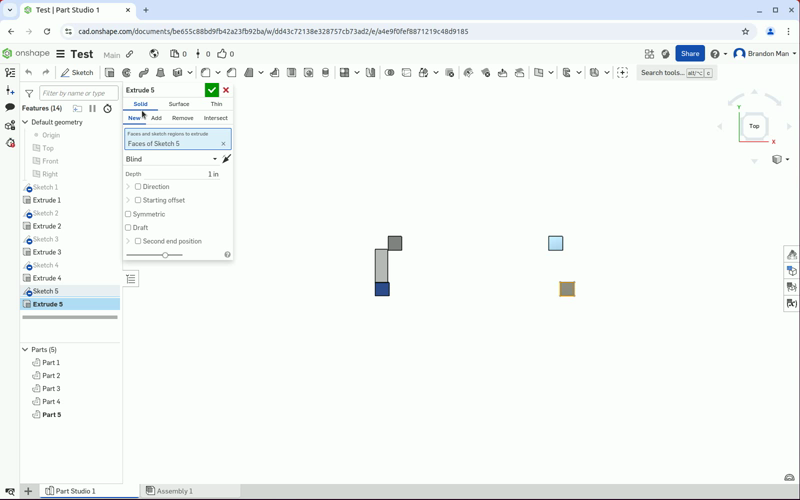
mouse_move(137, 120)
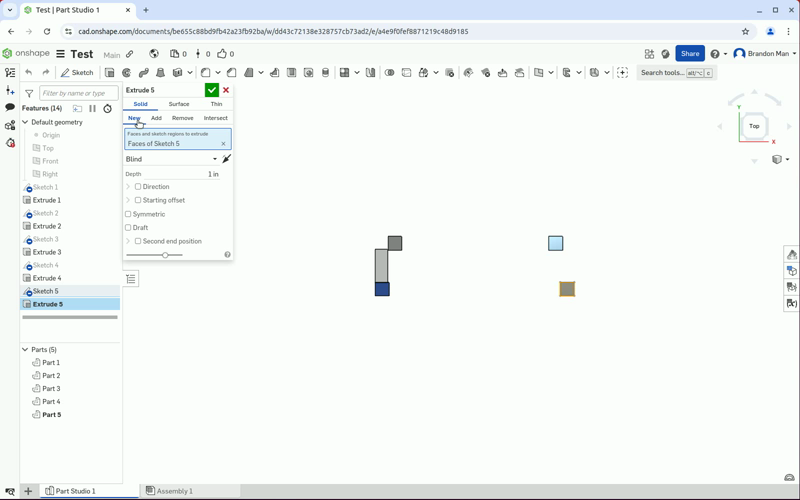
click(137, 120)
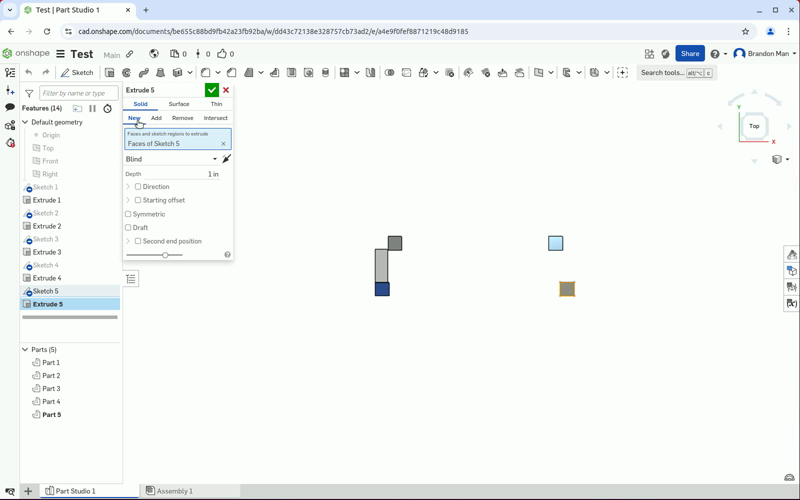
key(tab, 4)
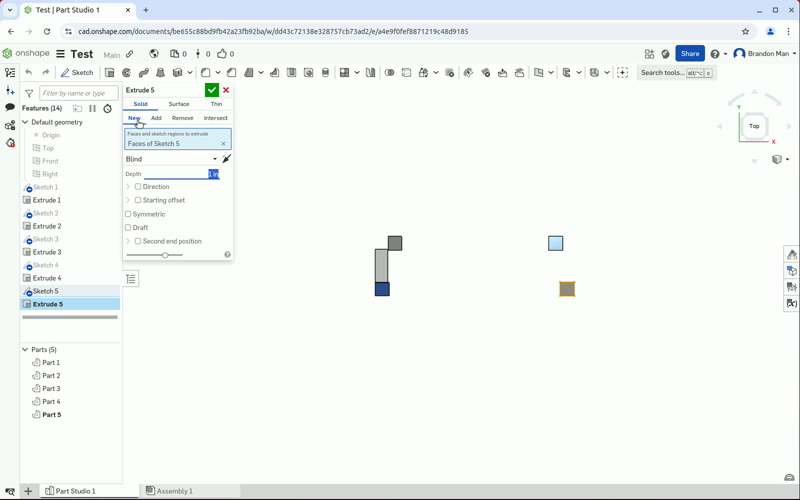
text(1.685)
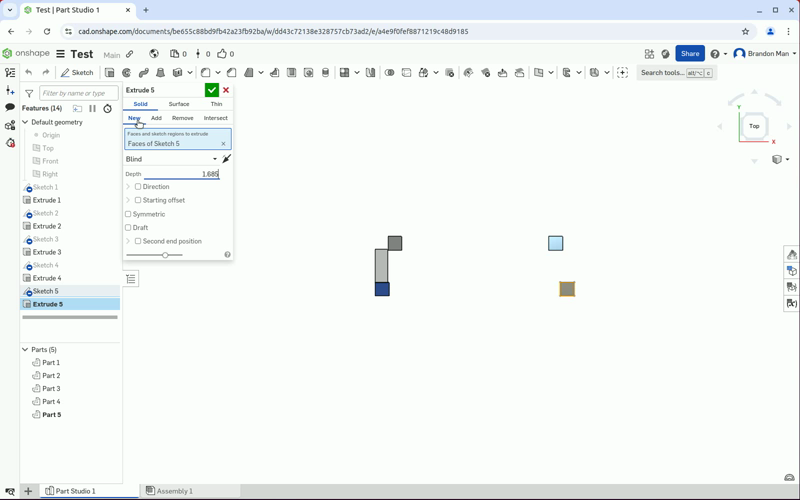
key(enter)
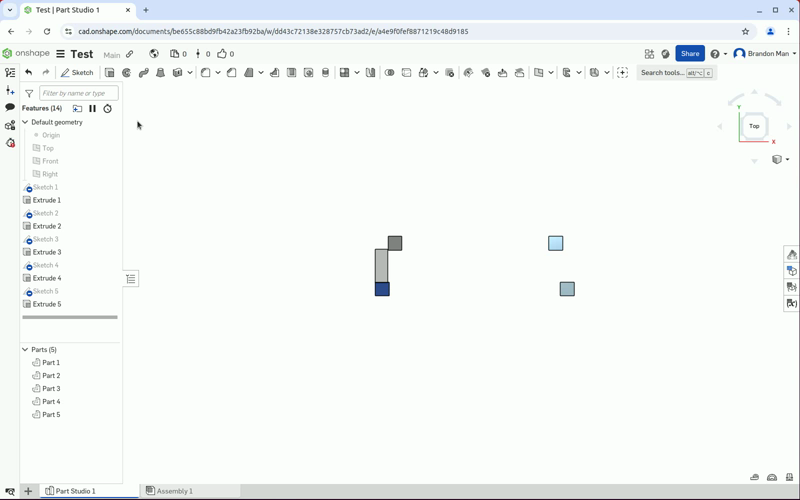
key(shift+h)
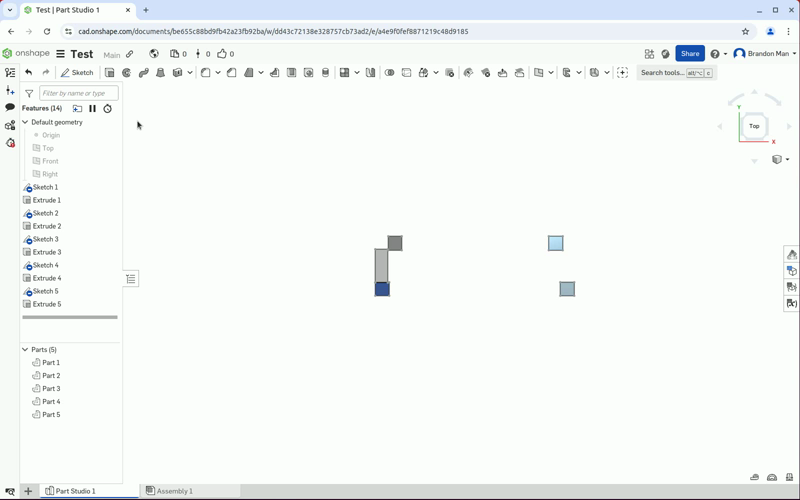
key(shift+h)
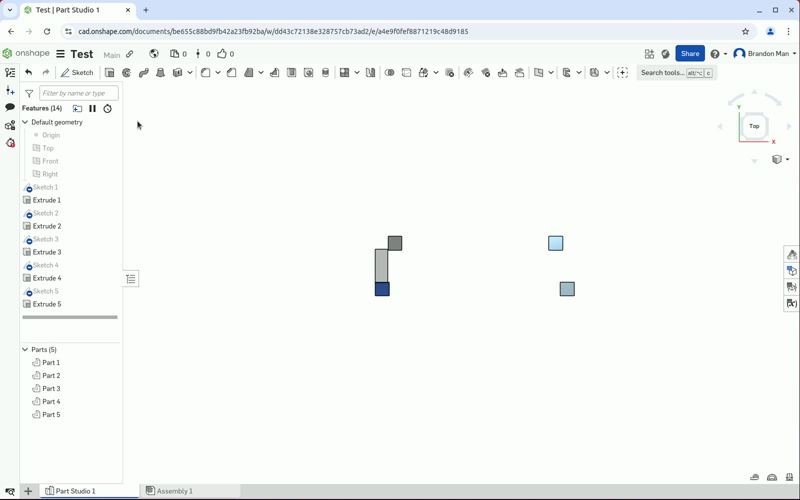
mouse_move(73, 189)
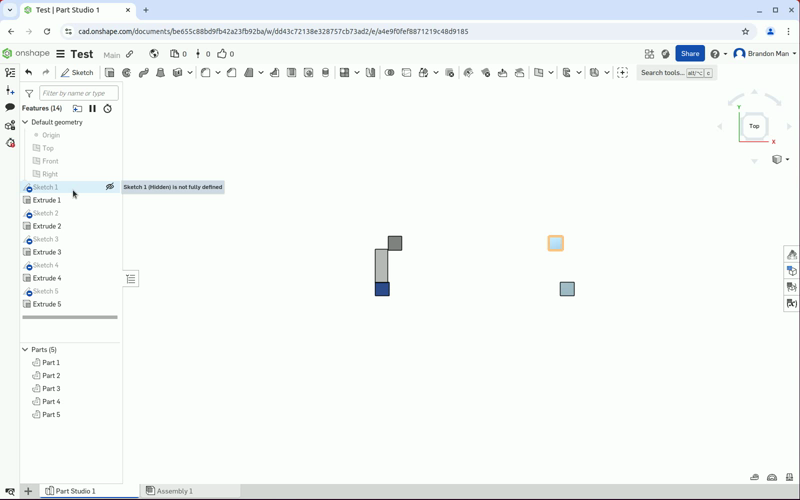
click(73, 189)
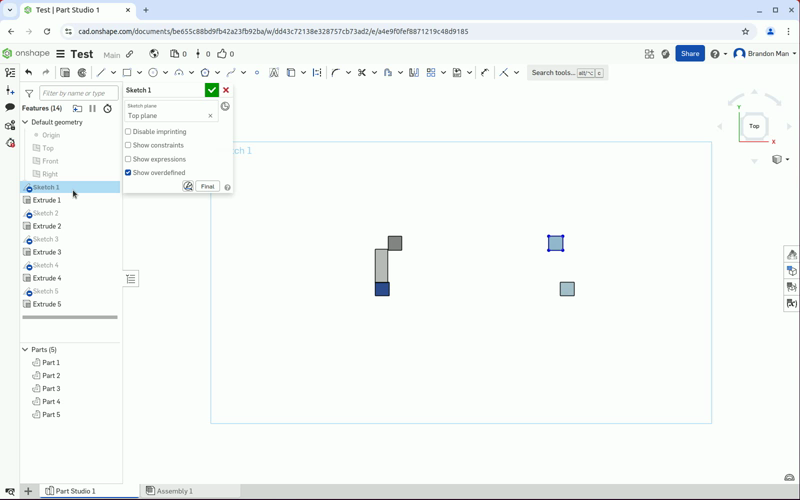
mouse_move(229, 92)
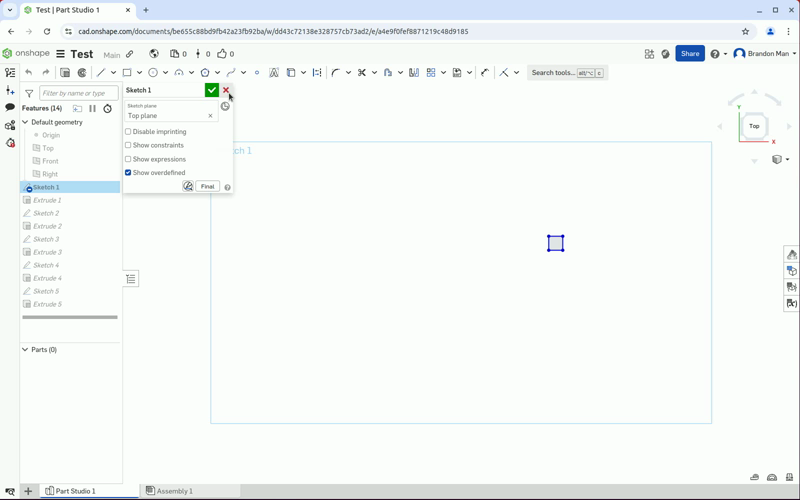
click(229, 92)
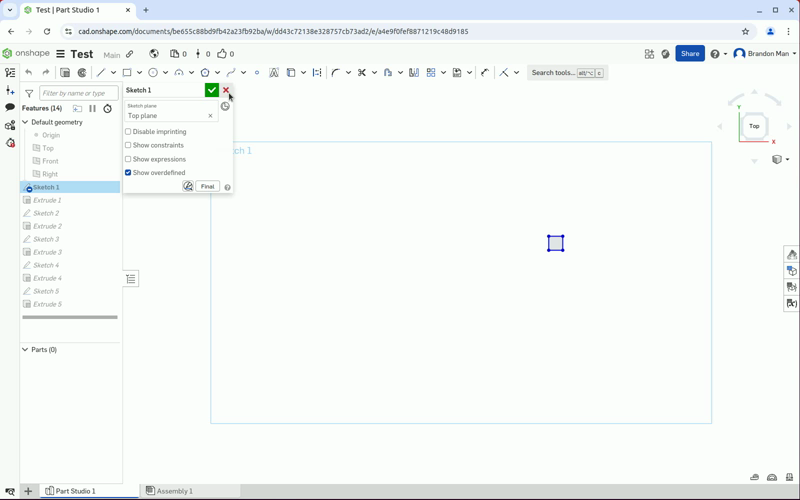
key(shift+s)
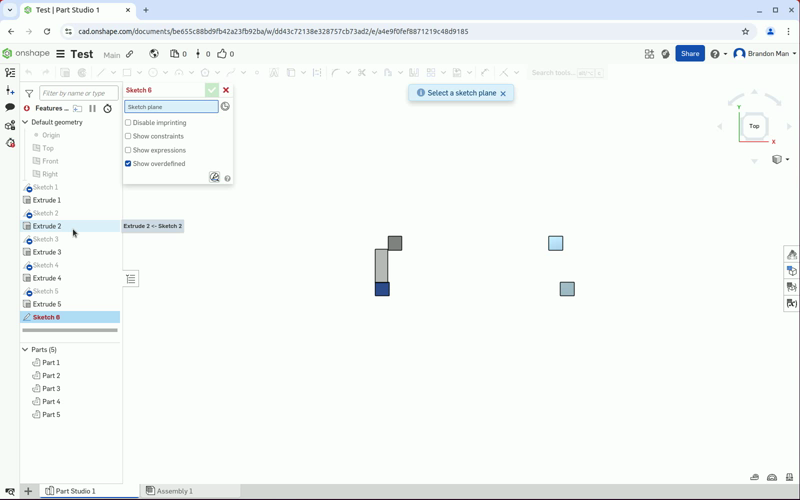
scroll(3)
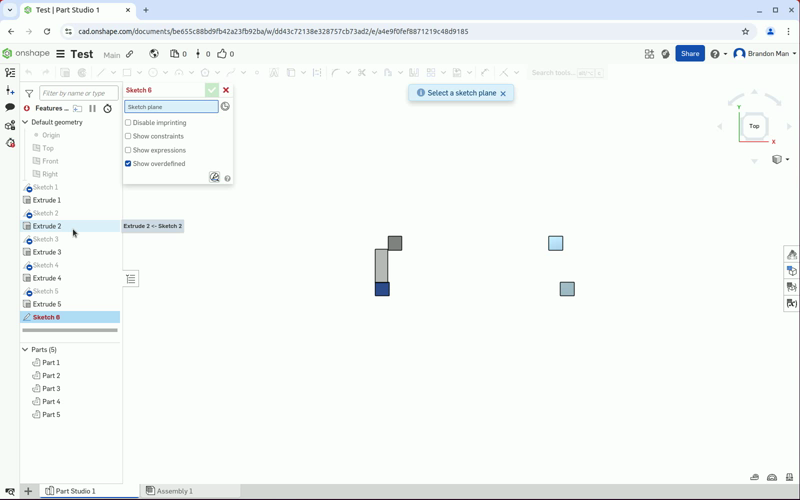
mouse_move(73, 150)
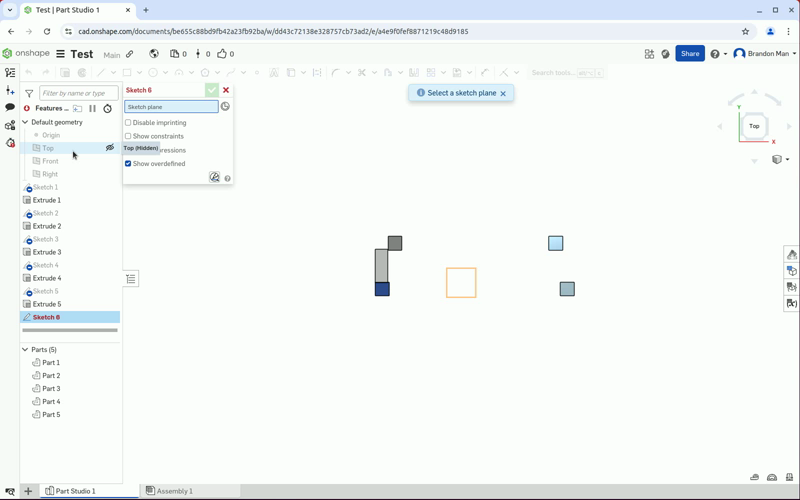
click(73, 150)
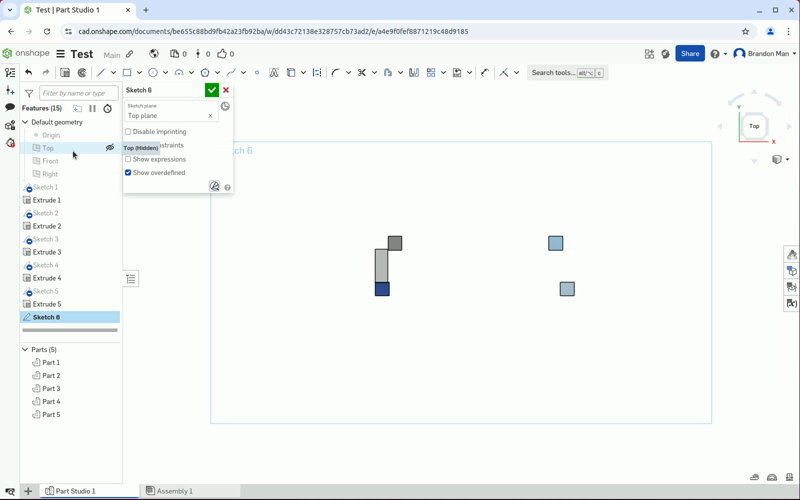
mouse_move(73, 352)
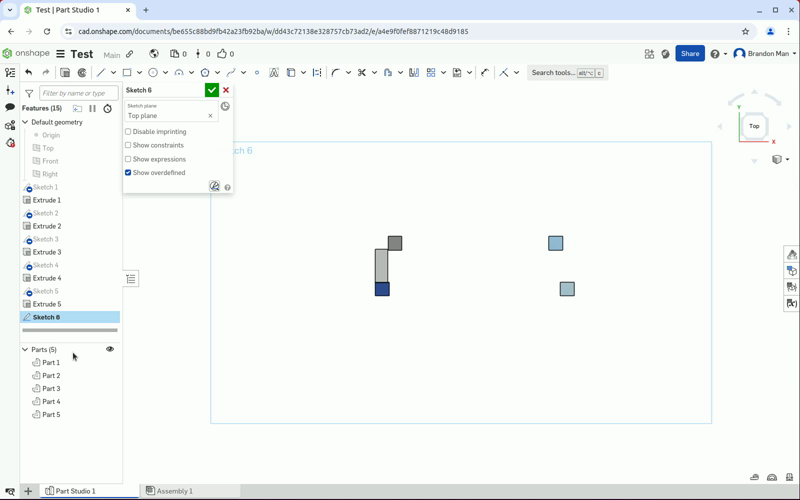
key(y)
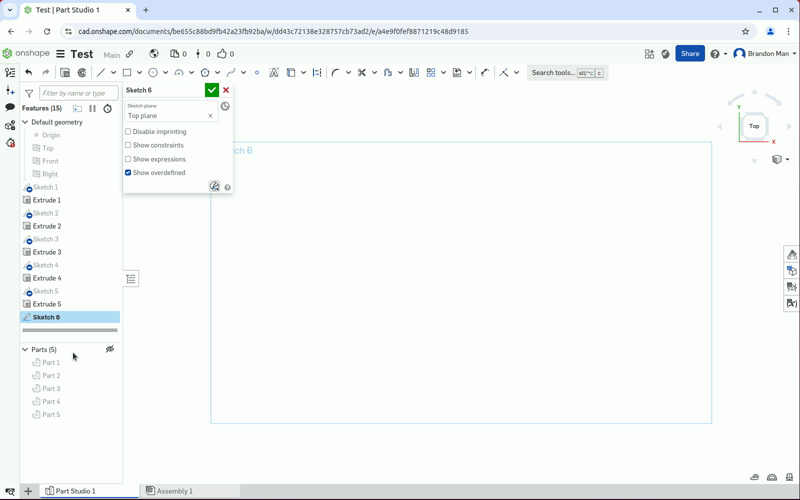
key(l)
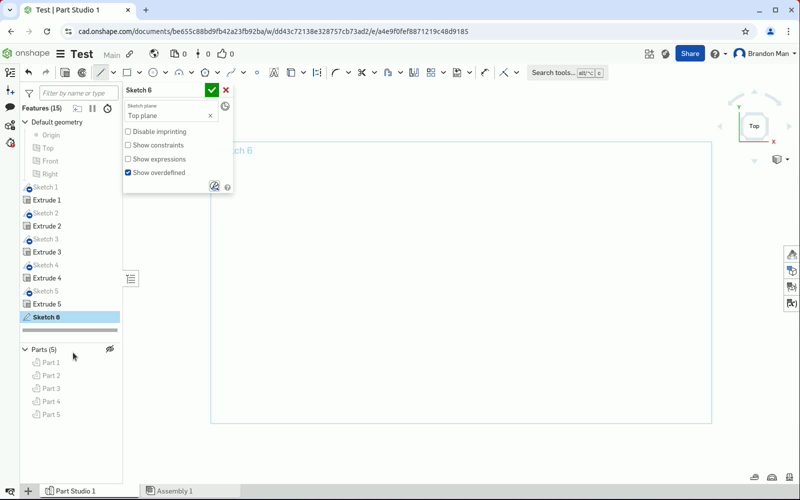
key_down(shift)
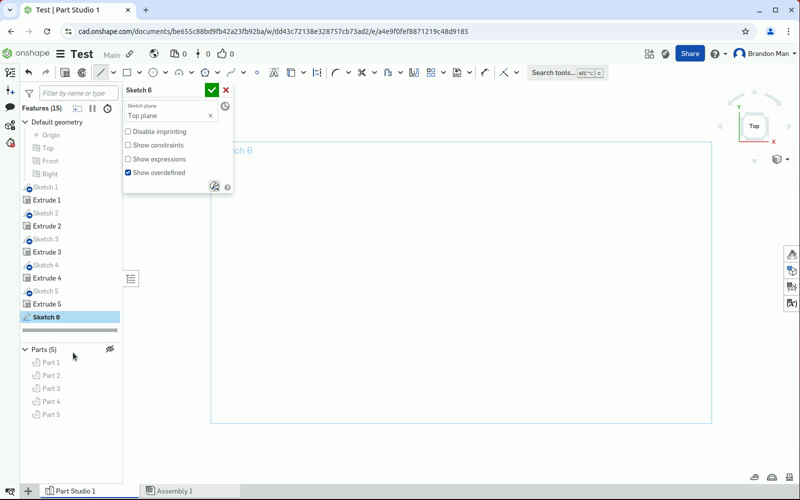
mouse_move(560, 282)
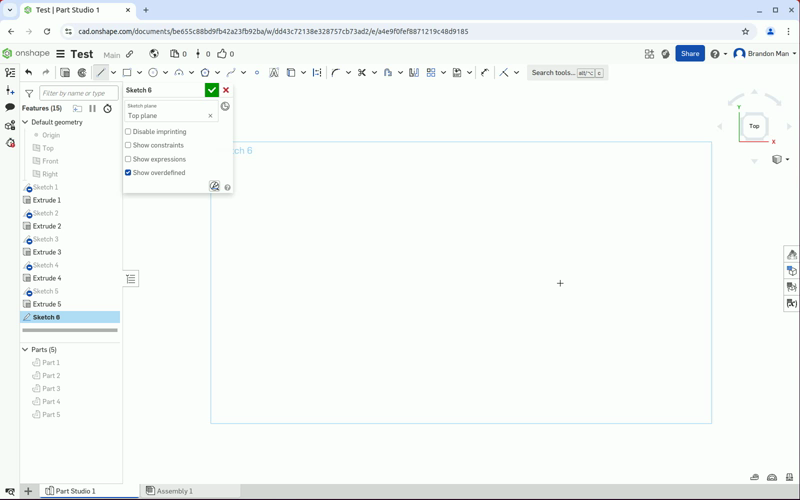
click(560, 282)
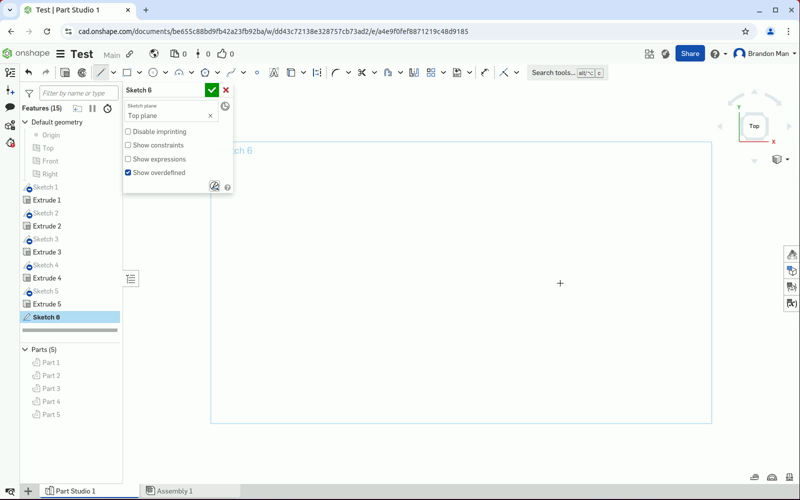
key_up(shift)
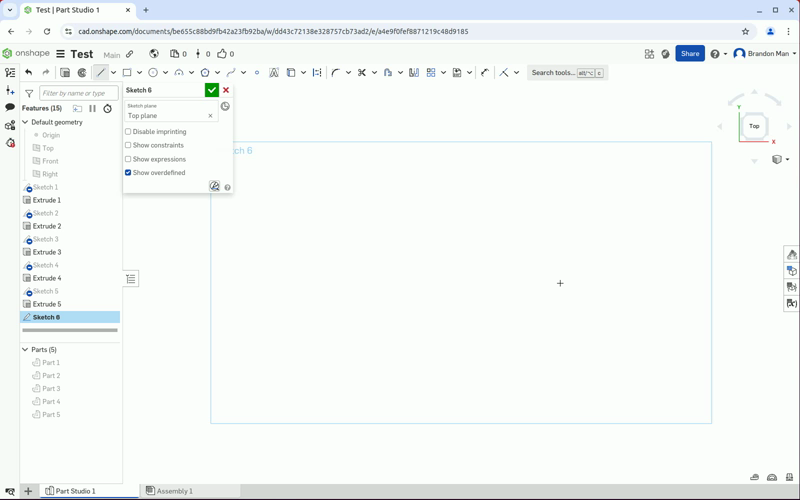
key_down(shift)
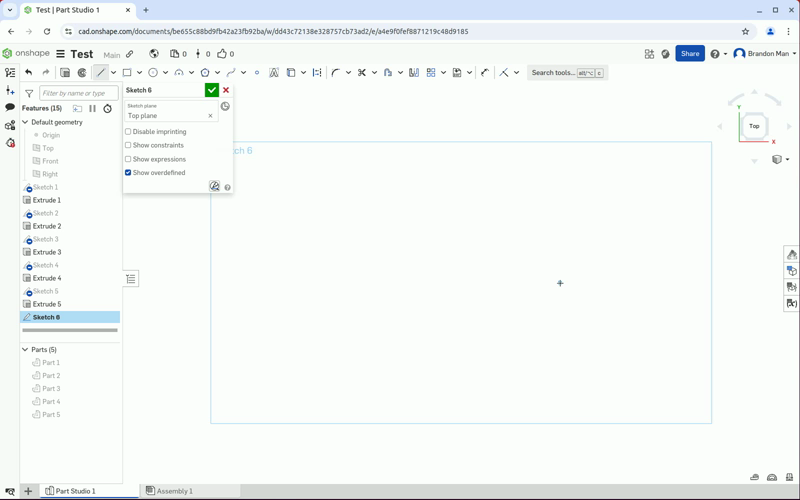
mouse_move(589, 282)
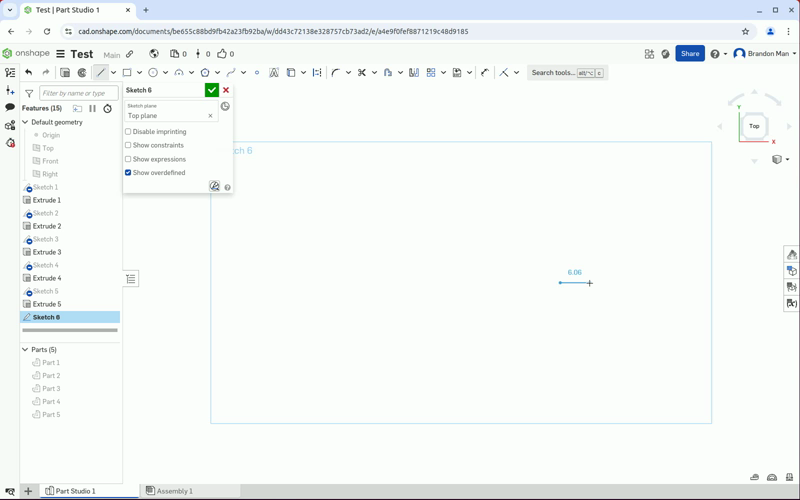
mouse_move(573, 282)
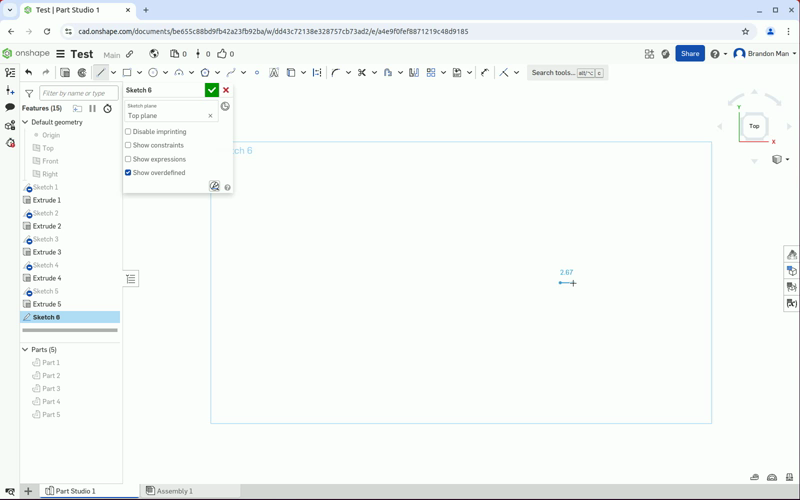
click(573, 282)
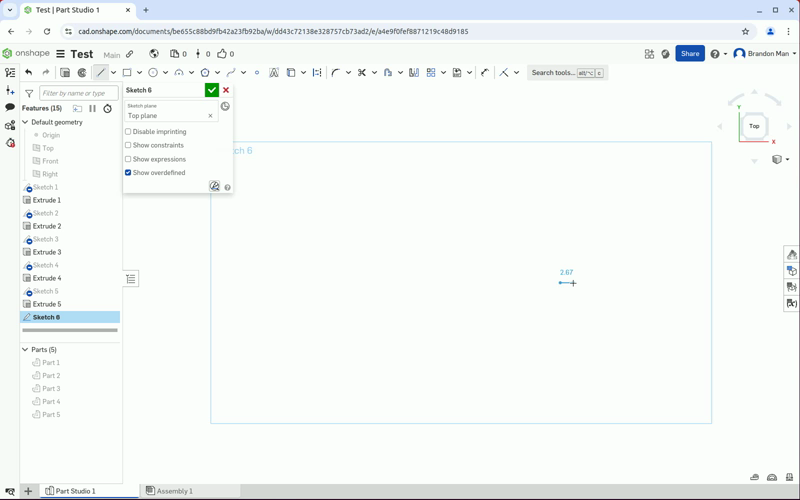
key_up(shift)
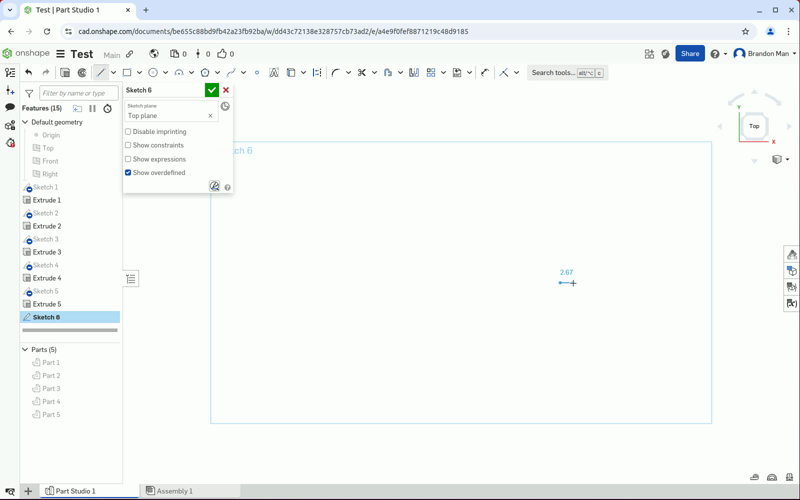
key_down(shift)
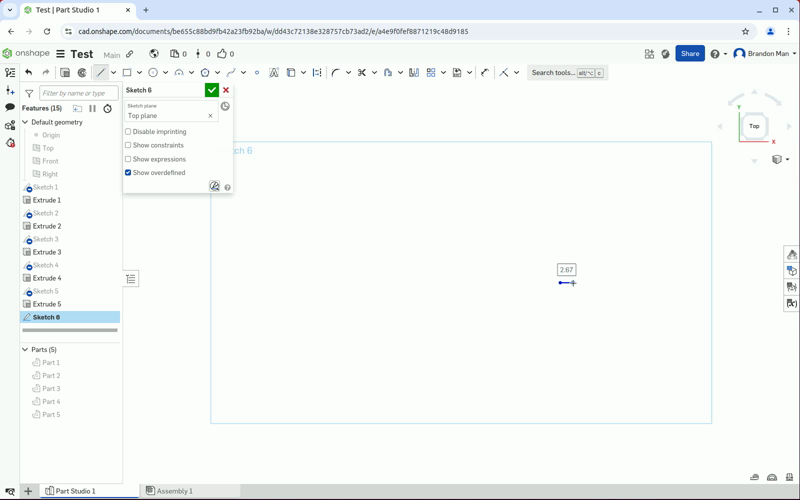
mouse_move(589, 282)
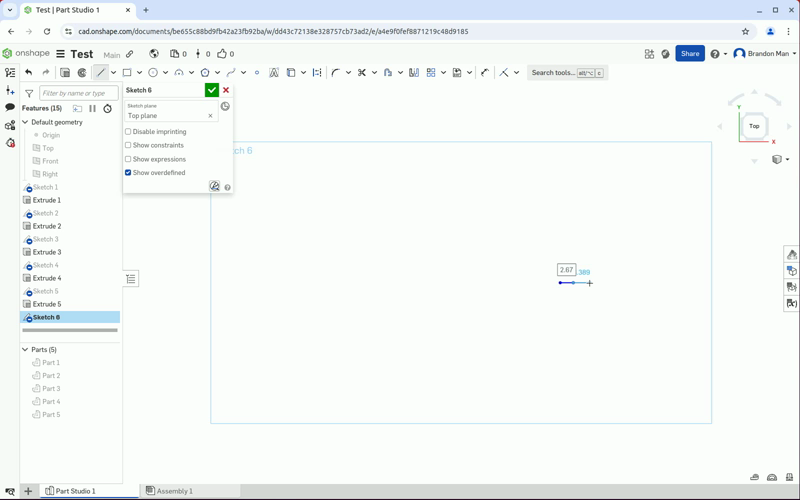
mouse_move(573, 249)
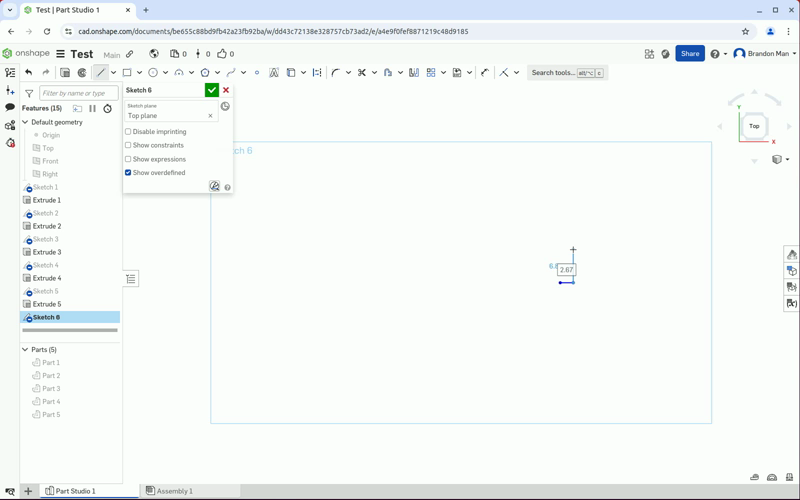
click(573, 249)
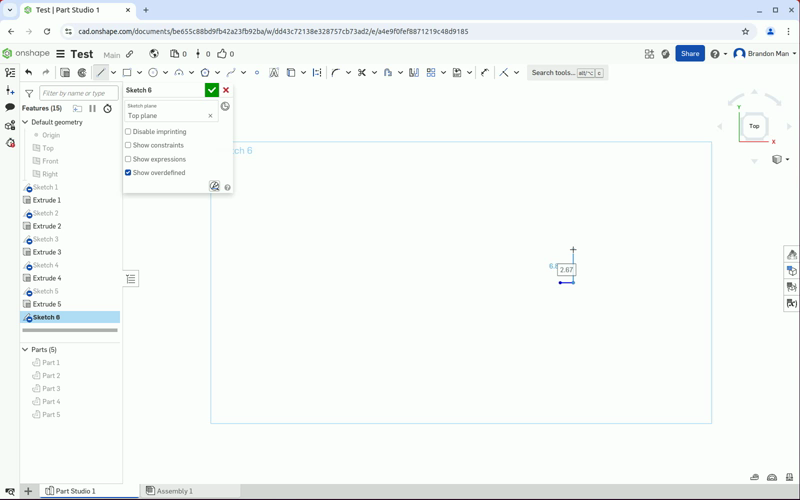
key_up(shift)
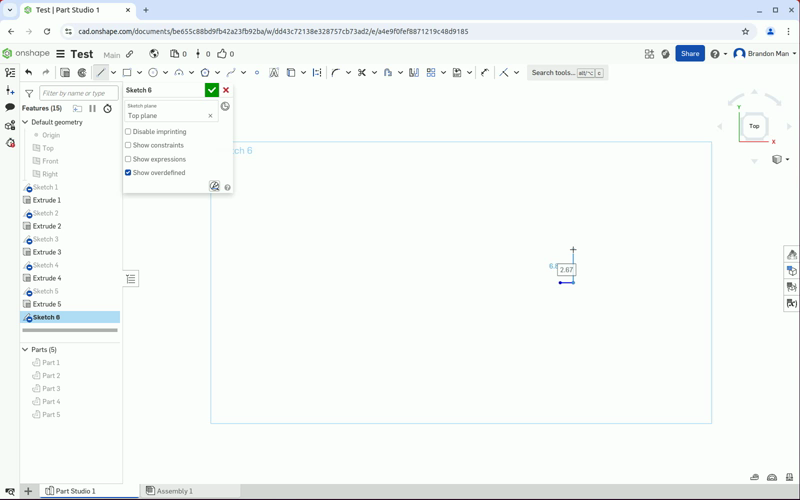
key_down(shift)
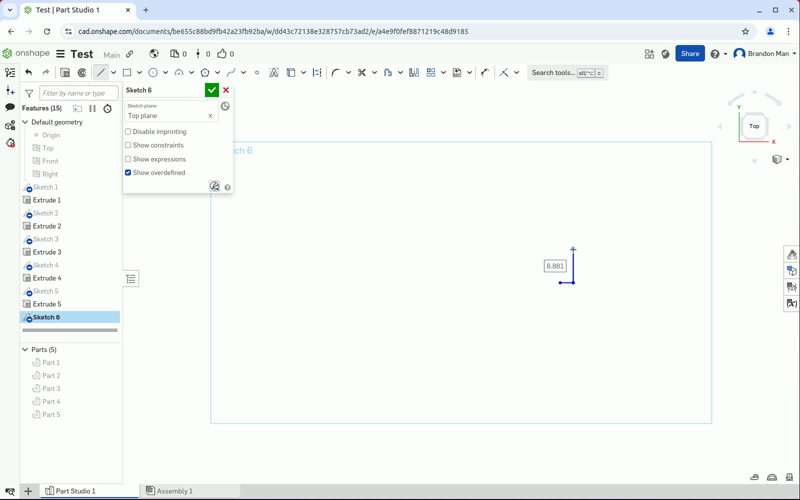
mouse_move(589, 249)
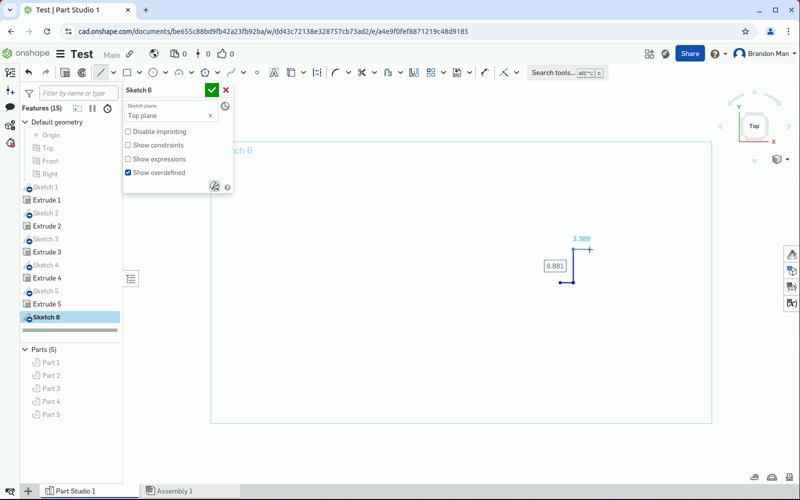
mouse_move(560, 249)
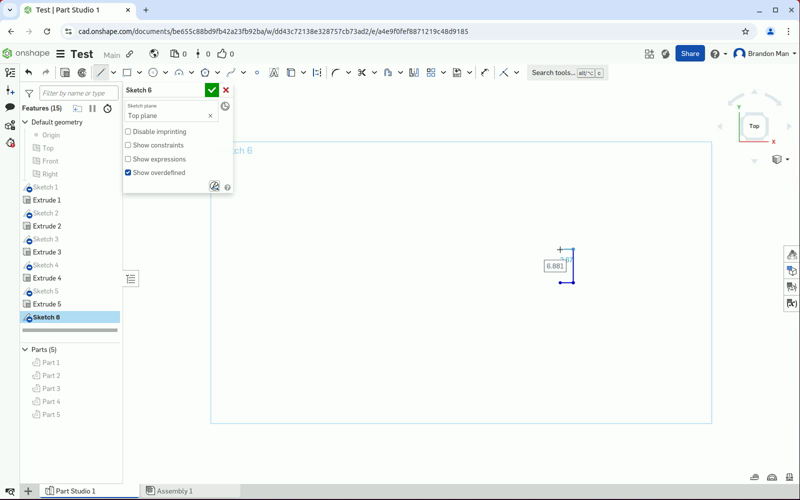
click(560, 249)
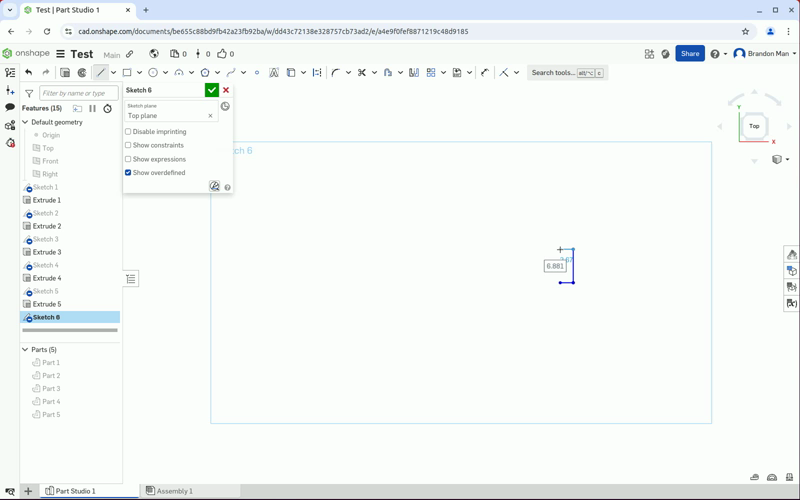
key_up(shift)
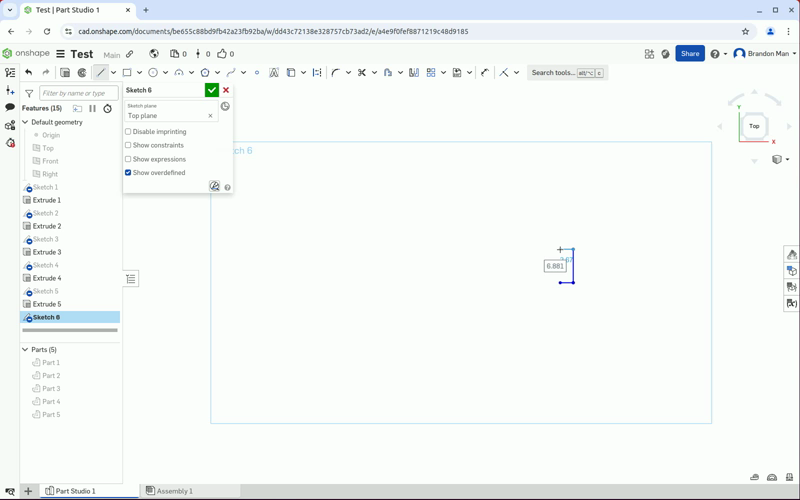
mouse_move(589, 249)
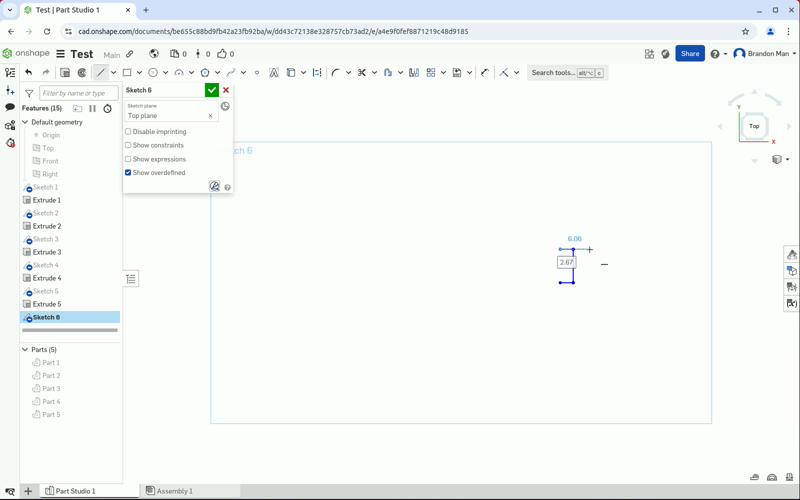
key_down(shift)
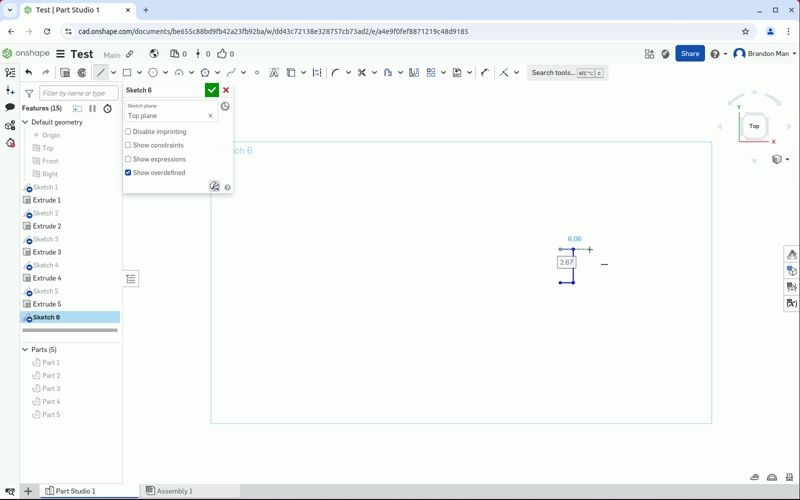
mouse_move(560, 282)
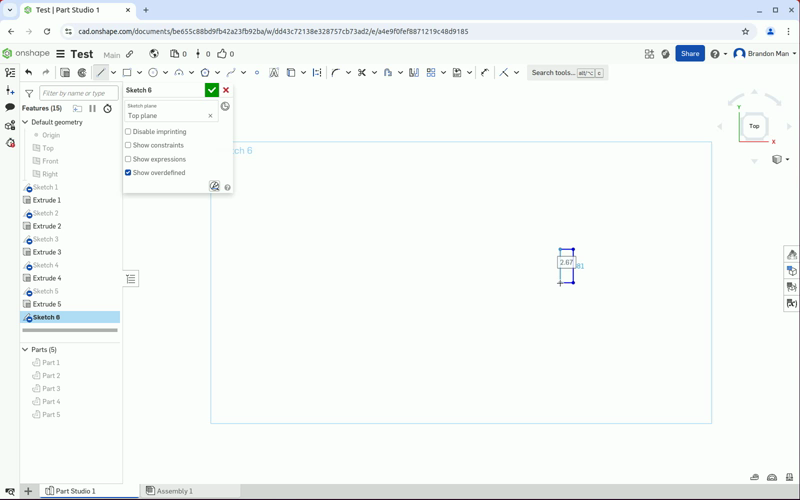
key_up(shift)
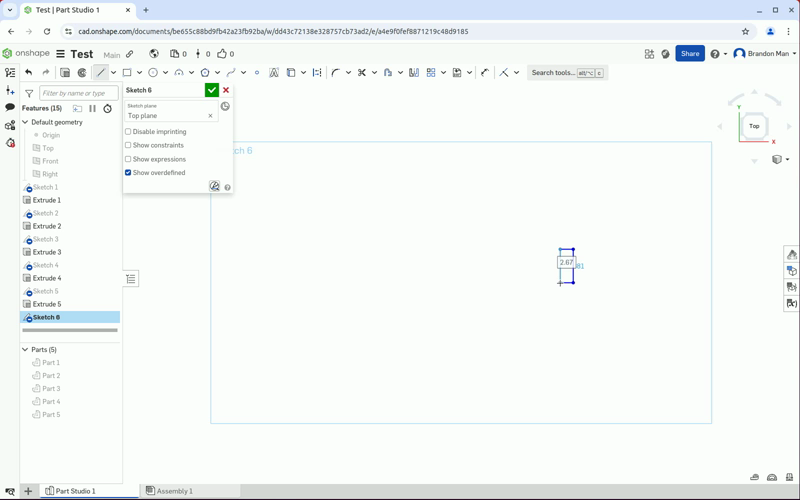
click(560, 282)
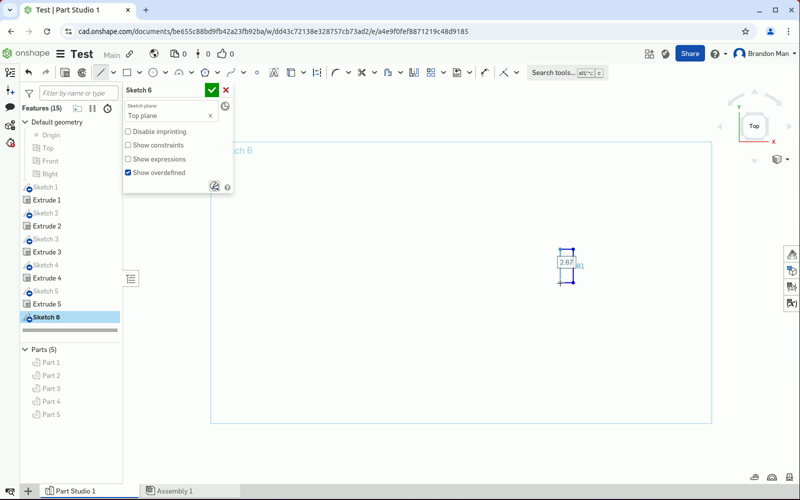
key(esc)
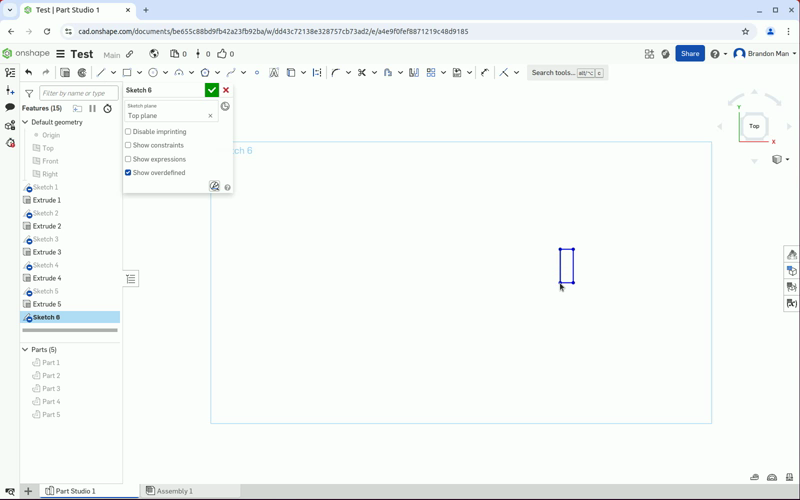
mouse_move(563, 258)
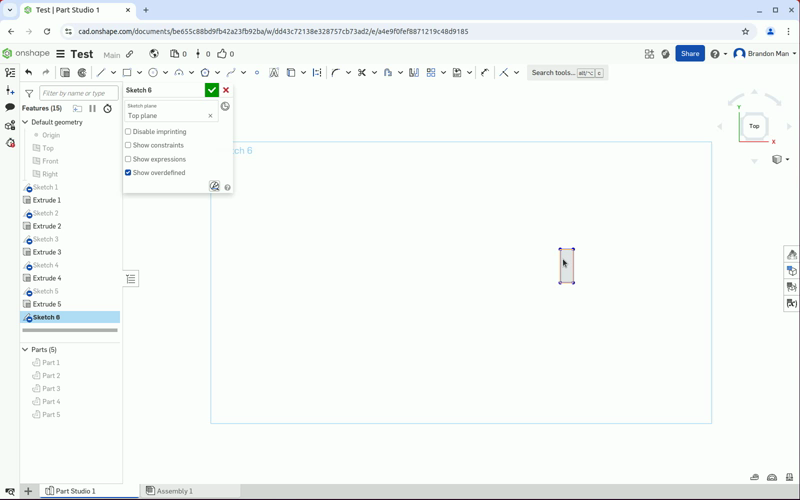
scroll(6)
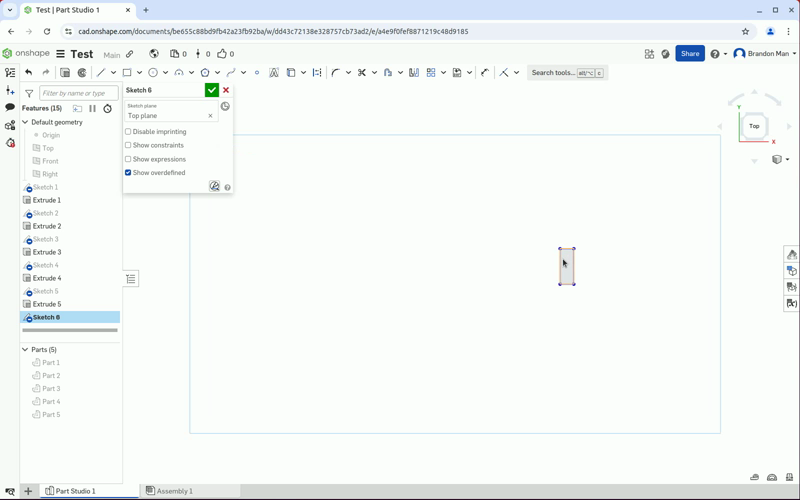
scroll(6)
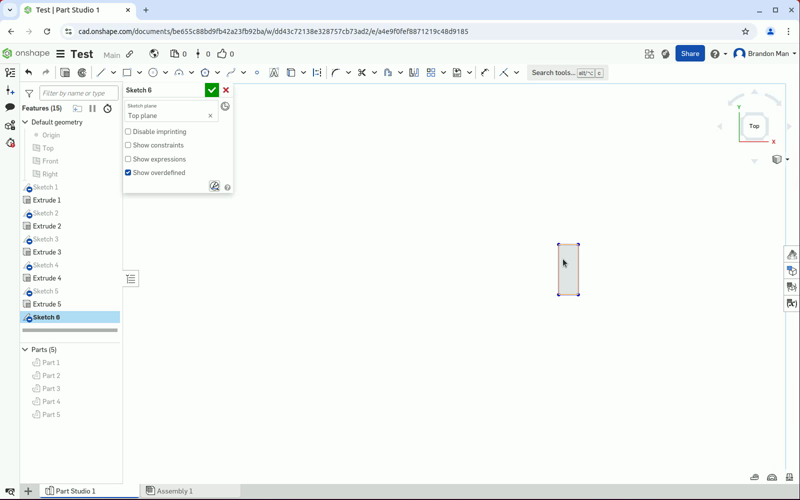
scroll(6)
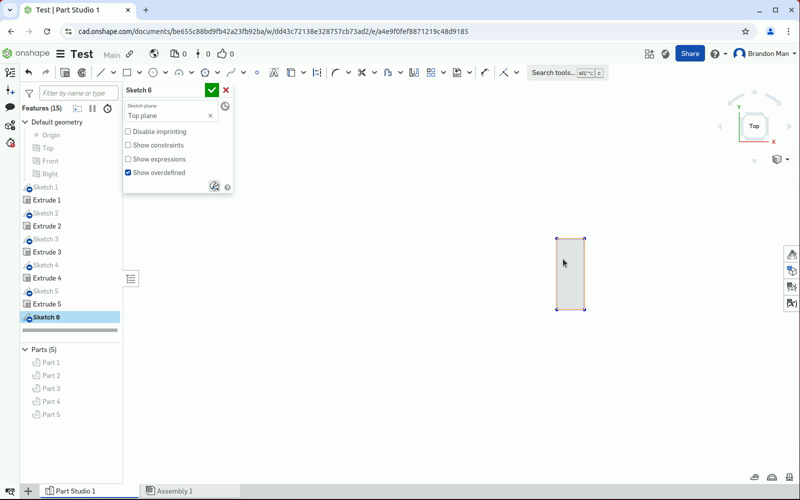
scroll(6)
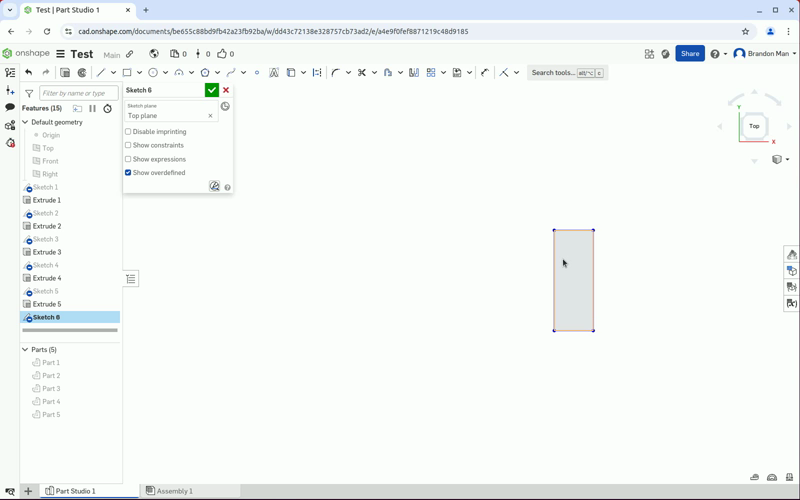
scroll(6)
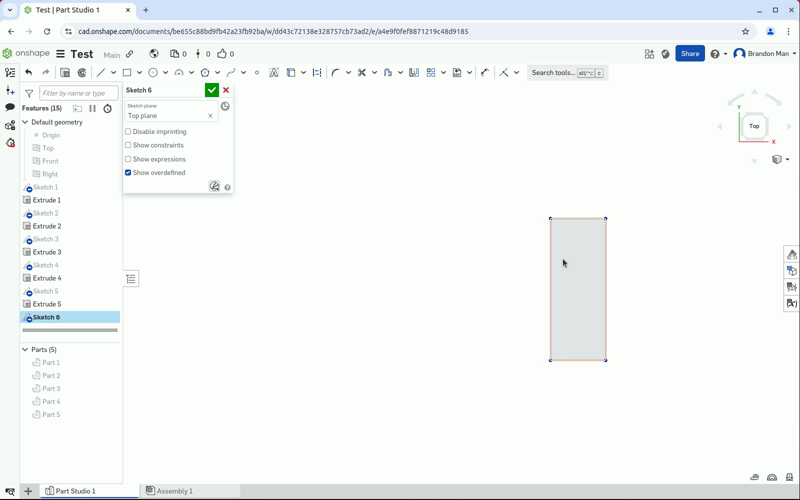
scroll(6)
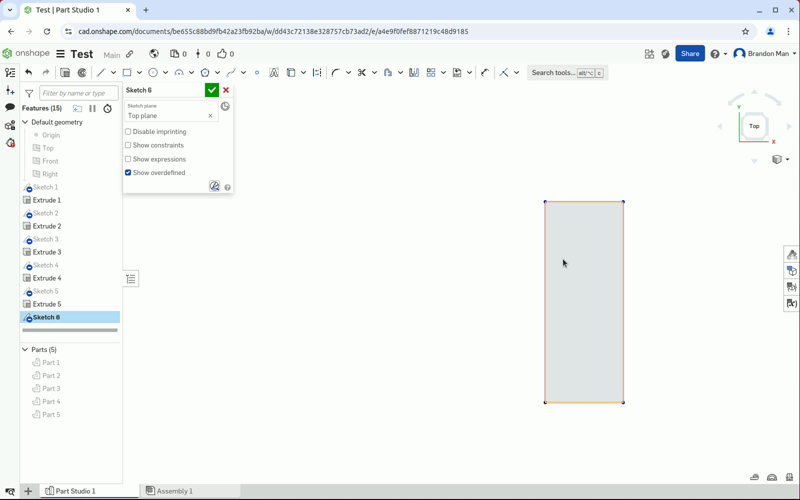
scroll(6)
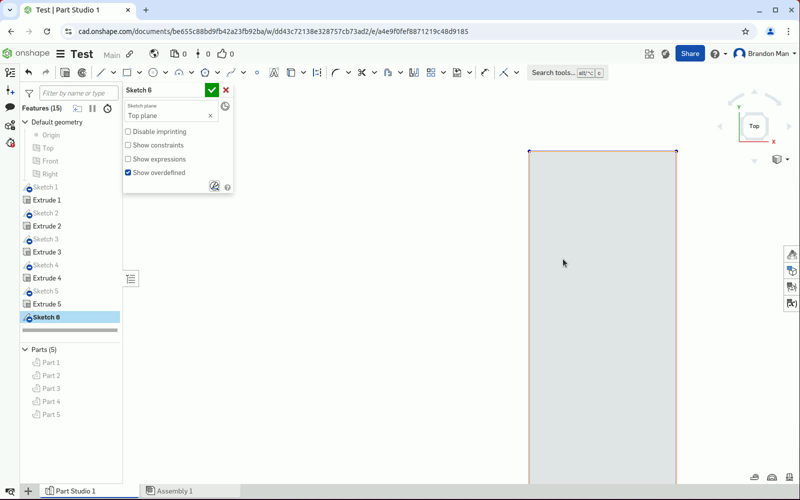
click(563, 258)
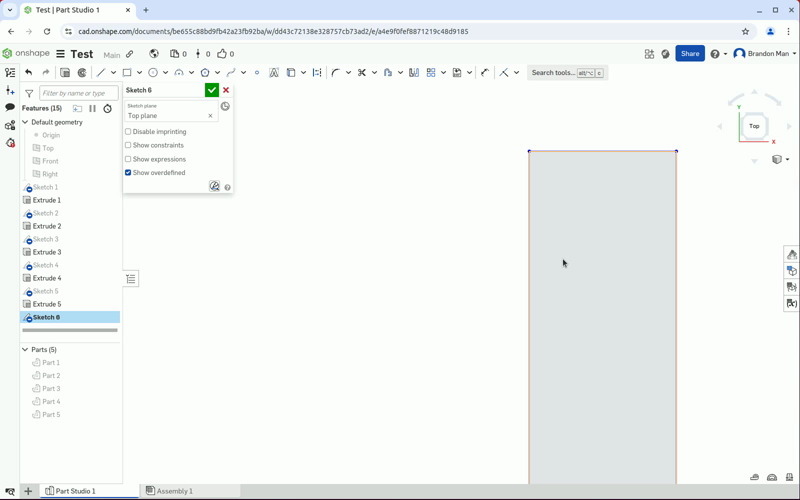
scroll(-6)
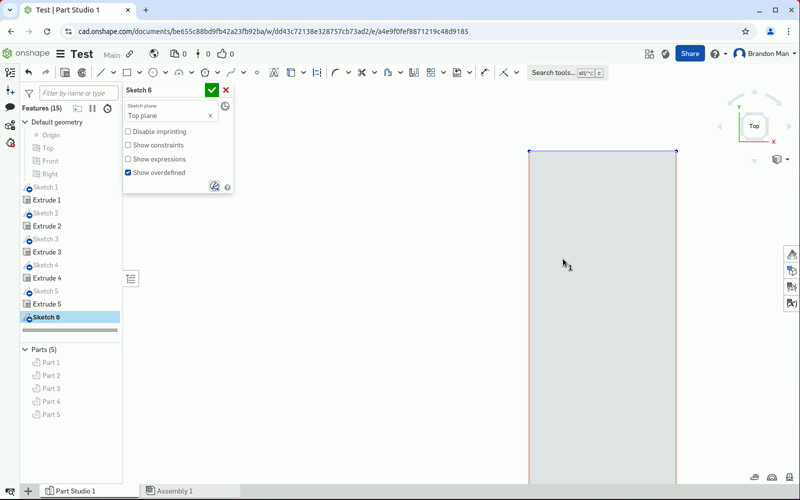
scroll(-6)
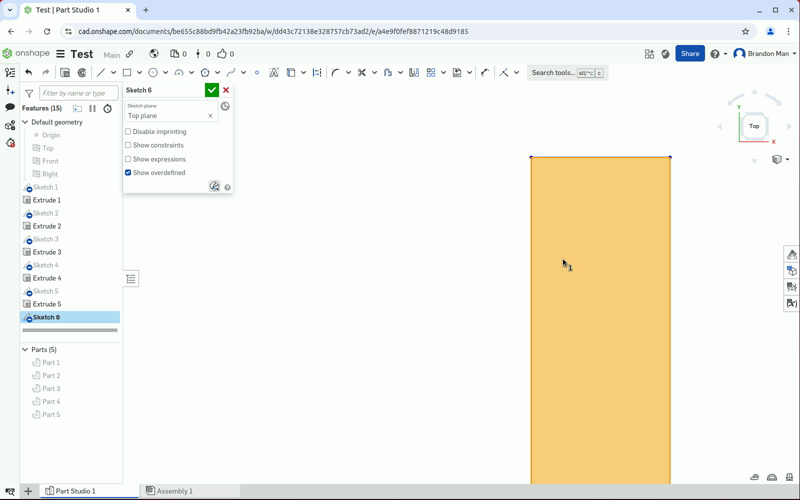
scroll(-6)
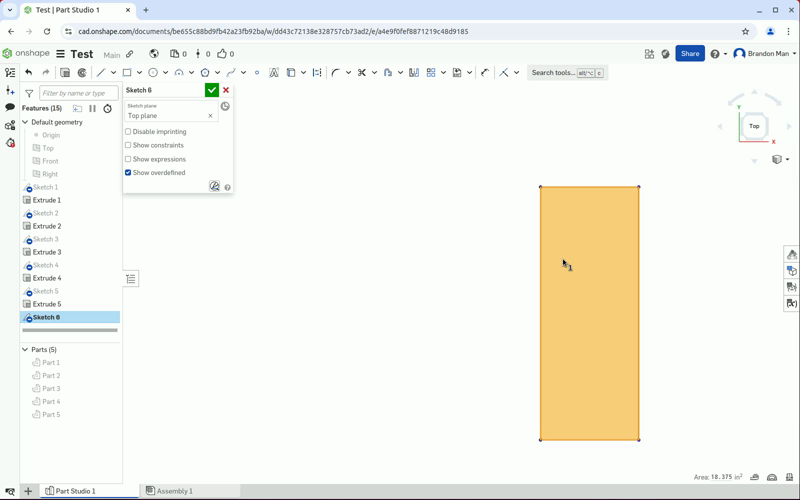
scroll(-6)
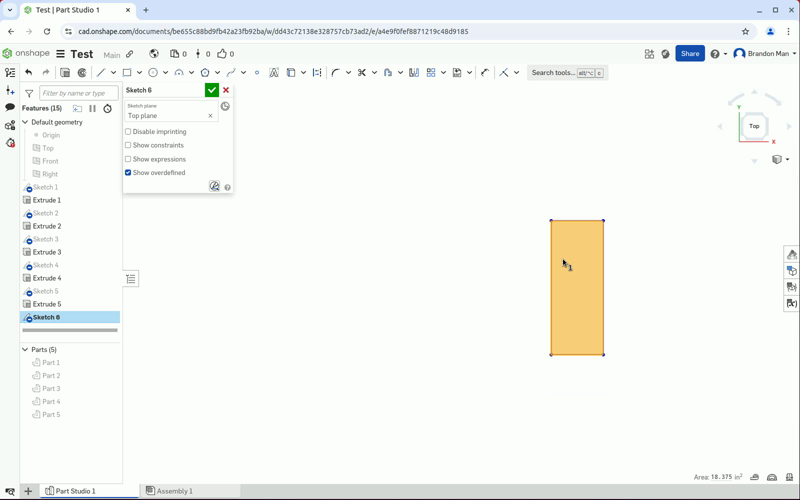
scroll(-6)
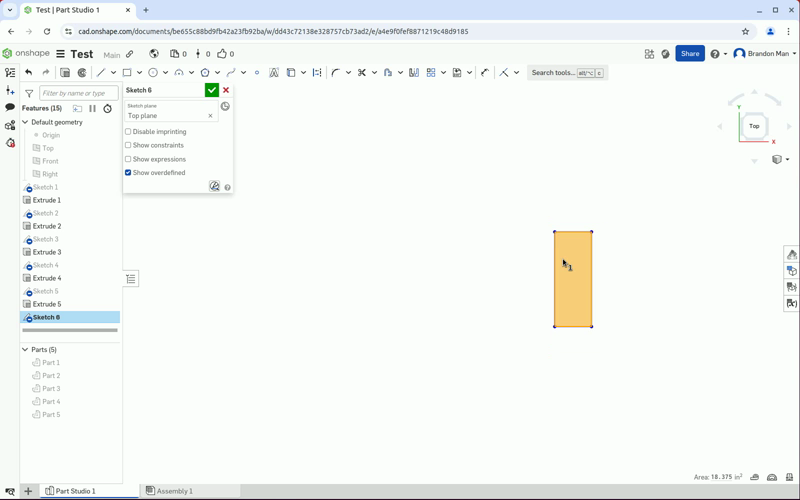
scroll(-6)
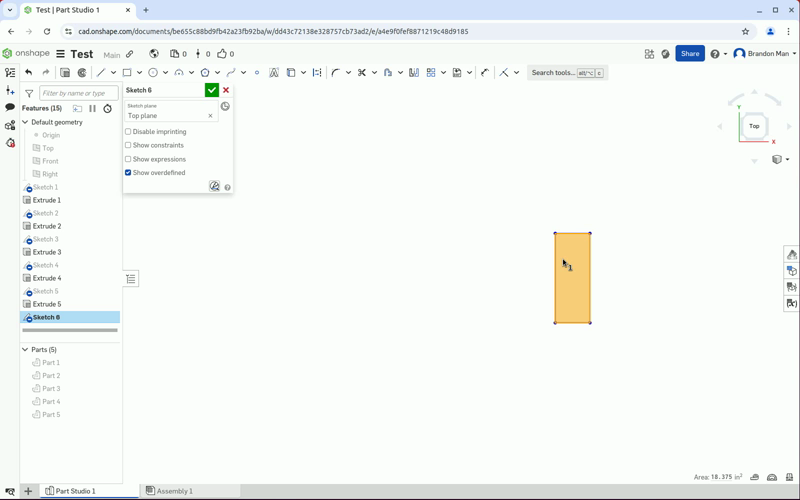
scroll(-6)
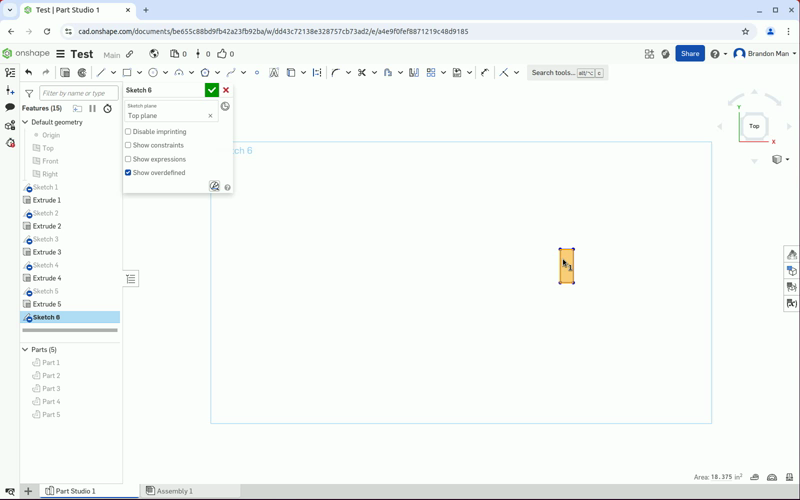
mouse_move(73, 352)
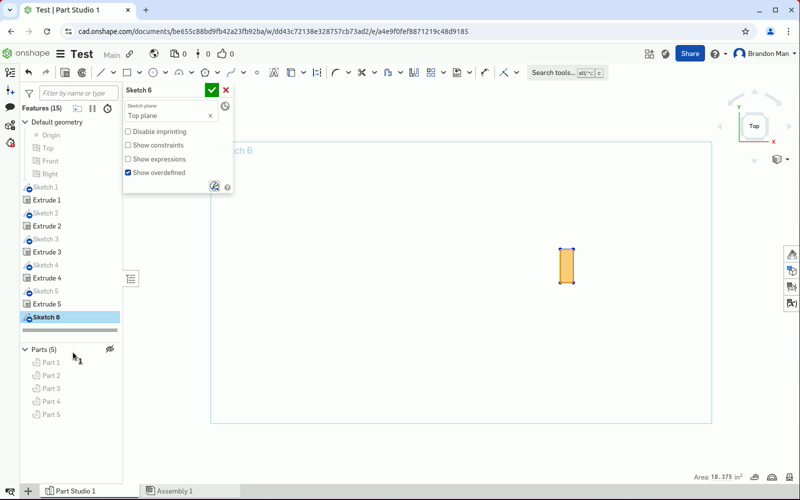
key(shift+y)
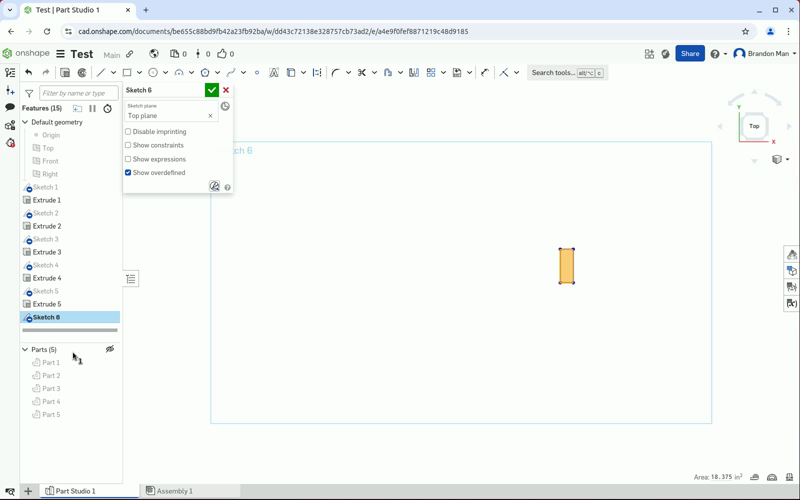
key(shift+e)
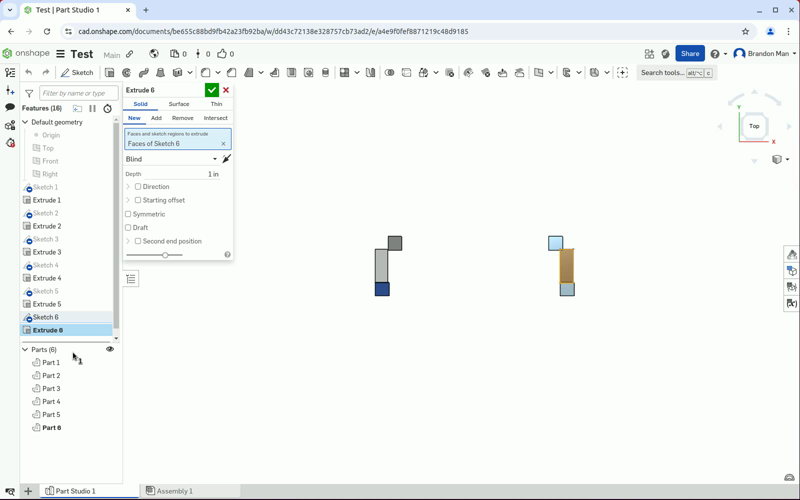
mouse_move(143, 106)
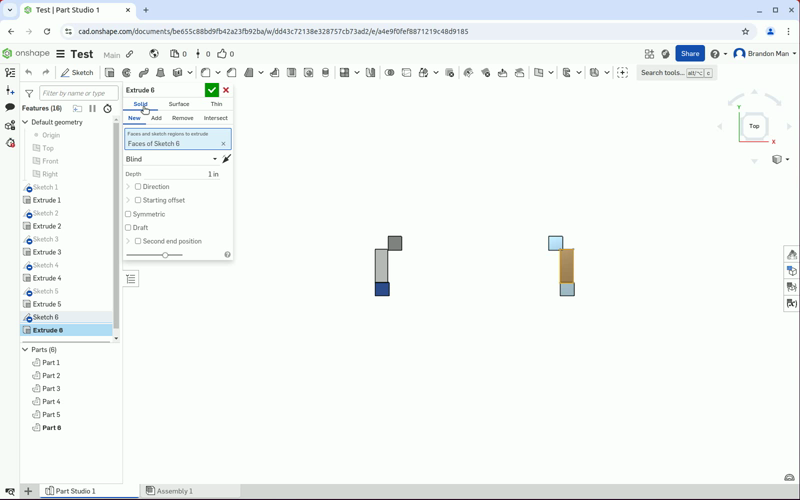
click(143, 106)
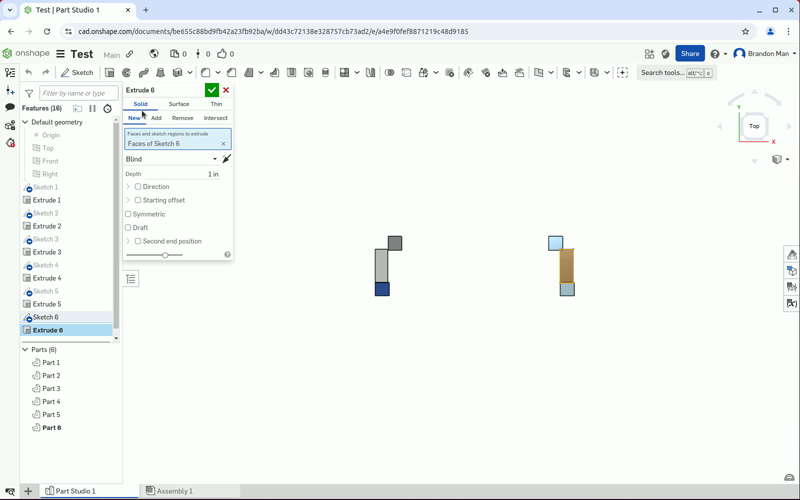
mouse_move(137, 120)
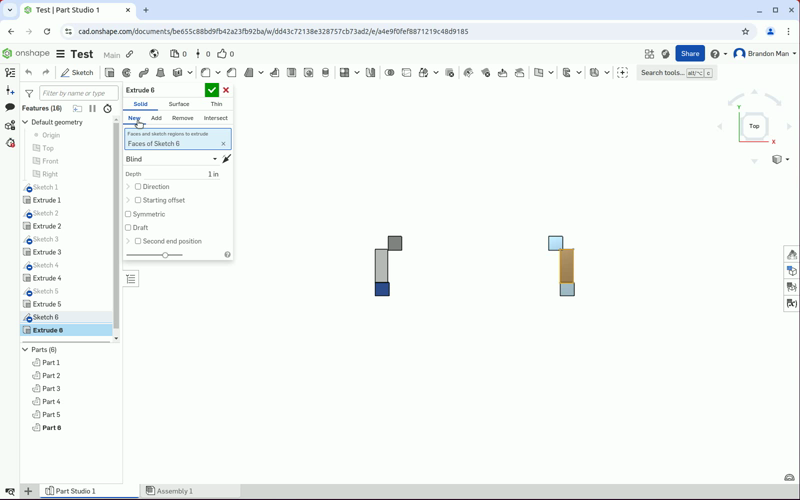
click(137, 120)
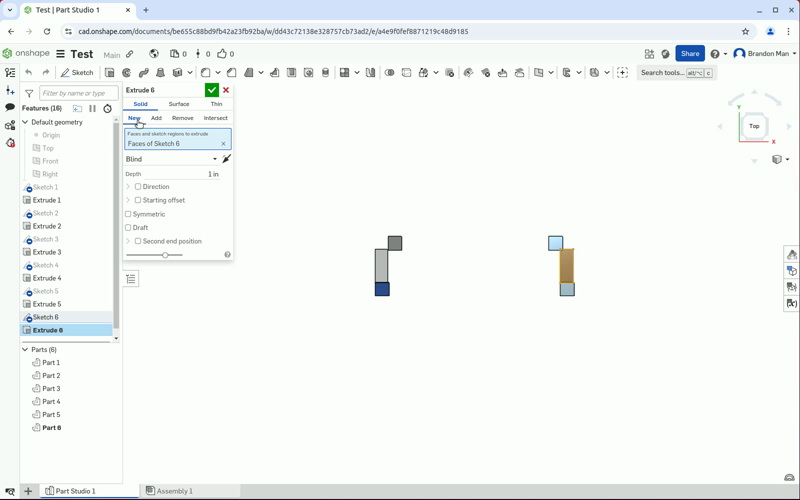
key(tab, 4)
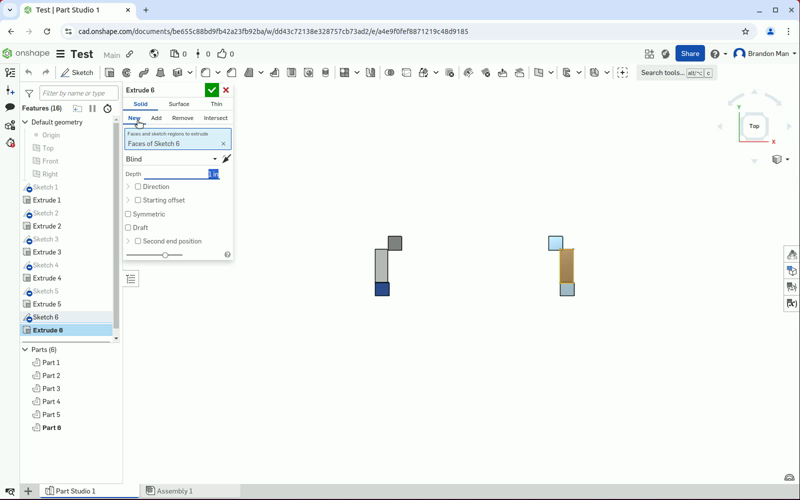
text(1.685)
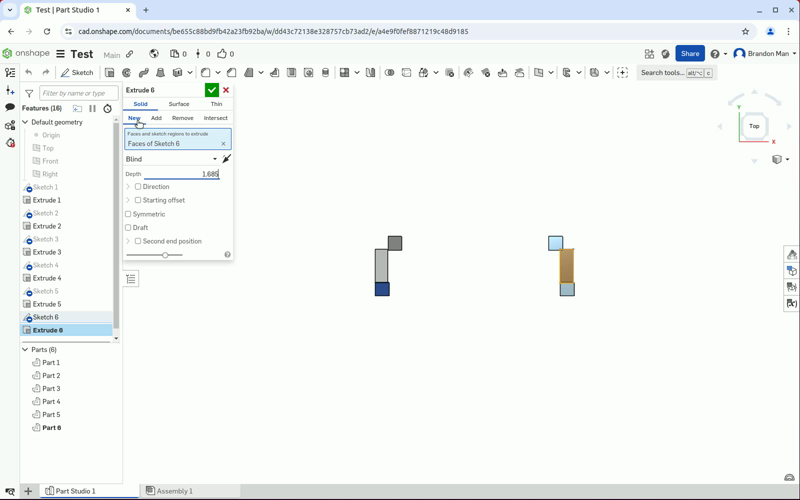
key(enter)
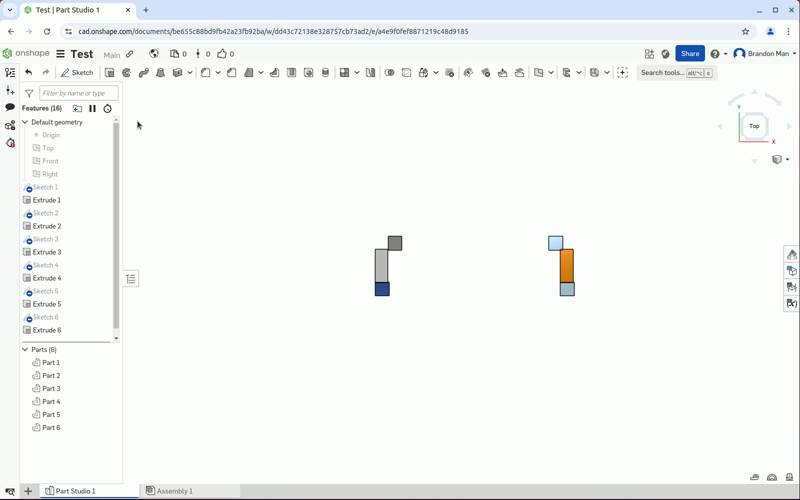
key(shift+h)
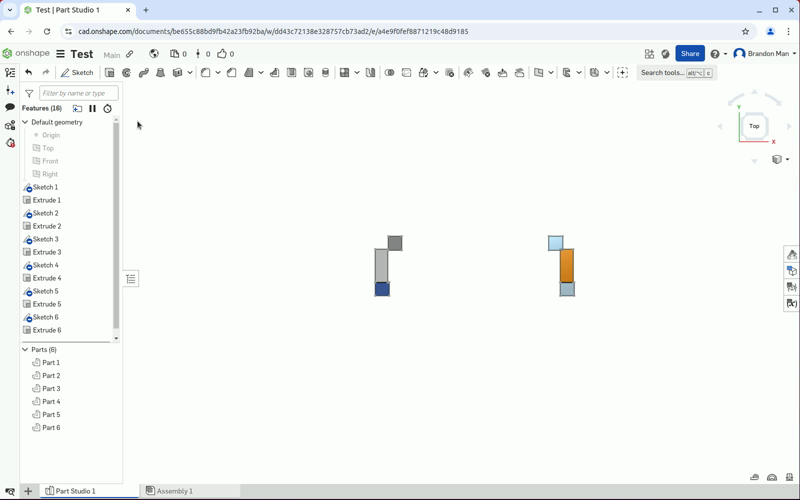
key(shift+h)
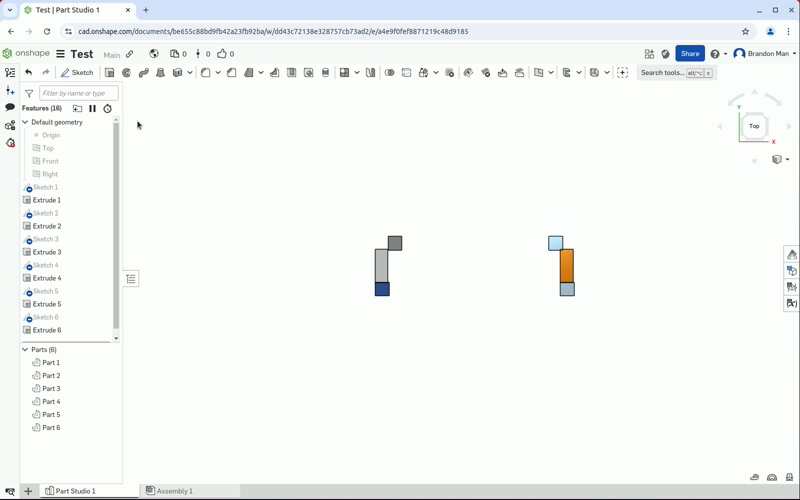
mouse_move(69, 189)
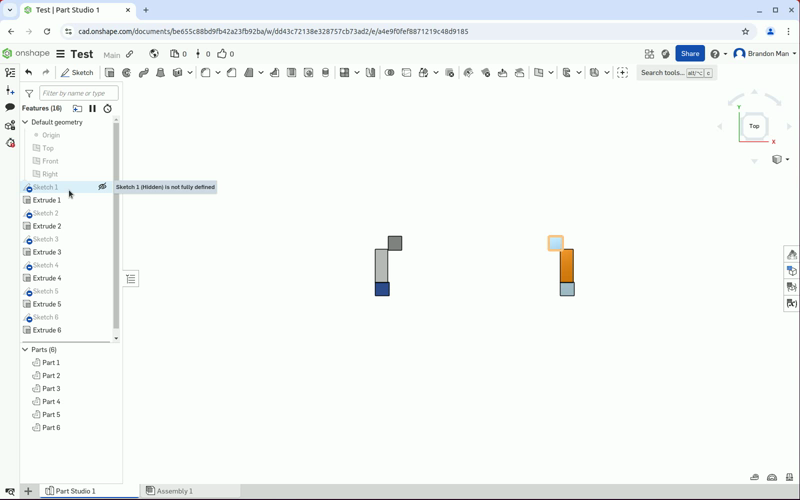
click(69, 189)
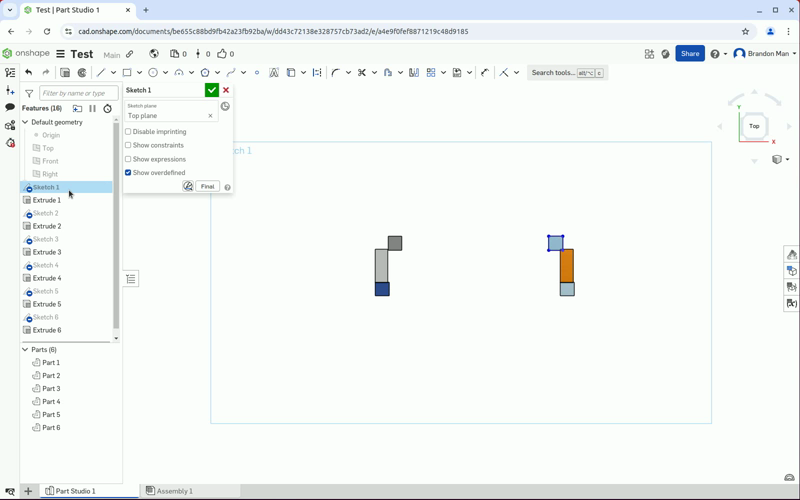
mouse_move(229, 92)
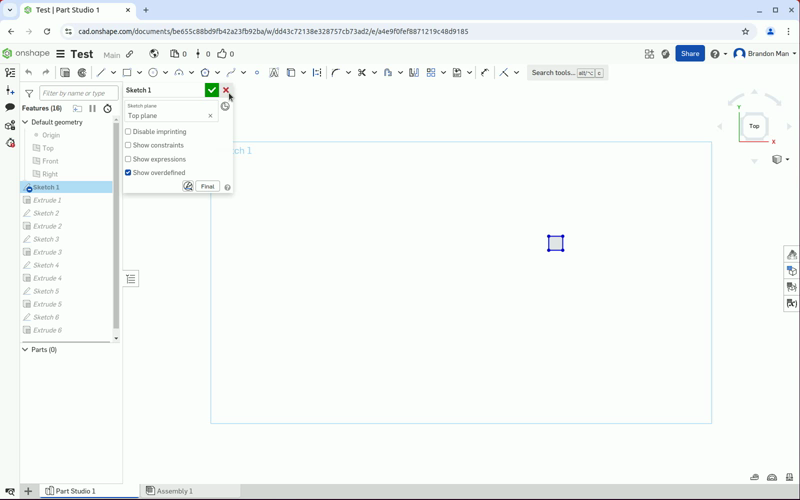
click(229, 92)
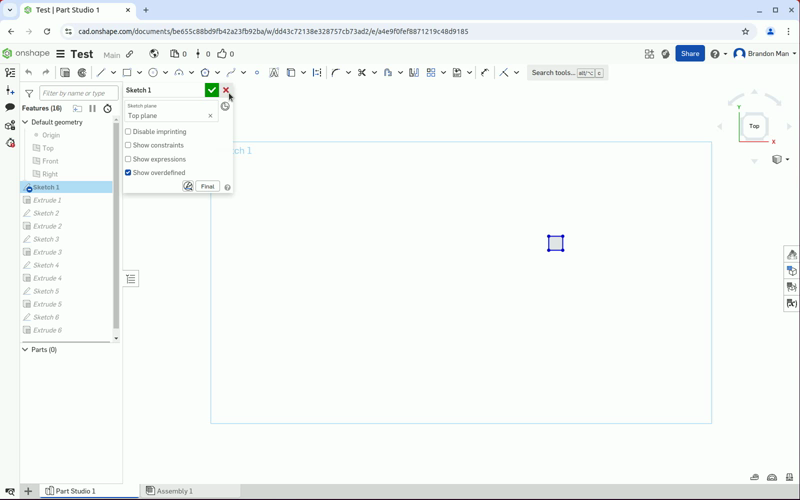
key(shift+s)
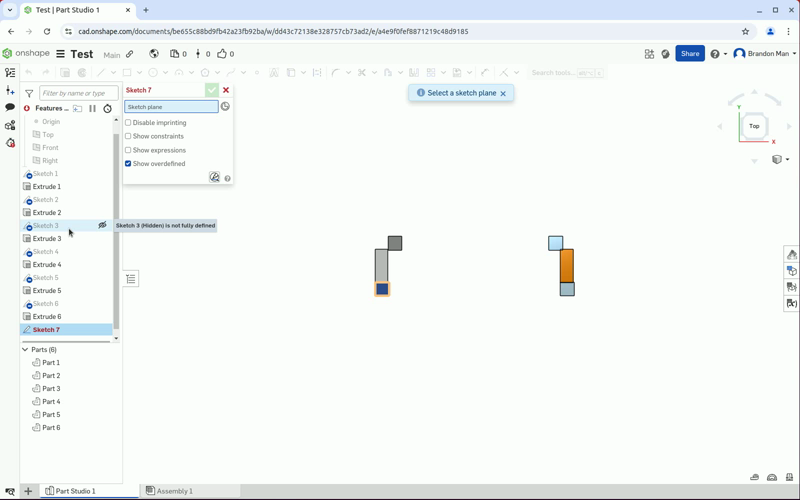
scroll(3)
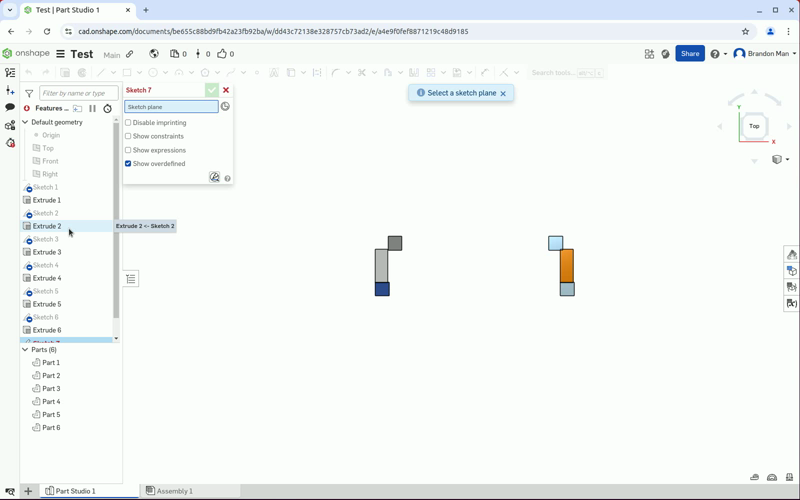
mouse_move(69, 150)
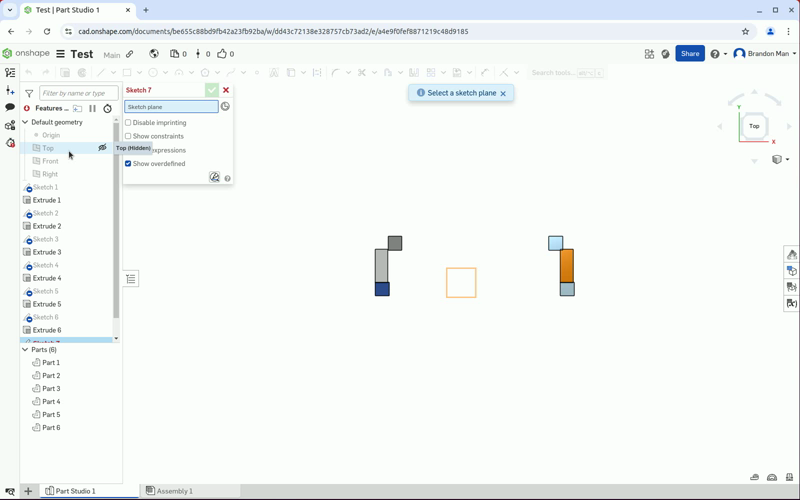
click(69, 150)
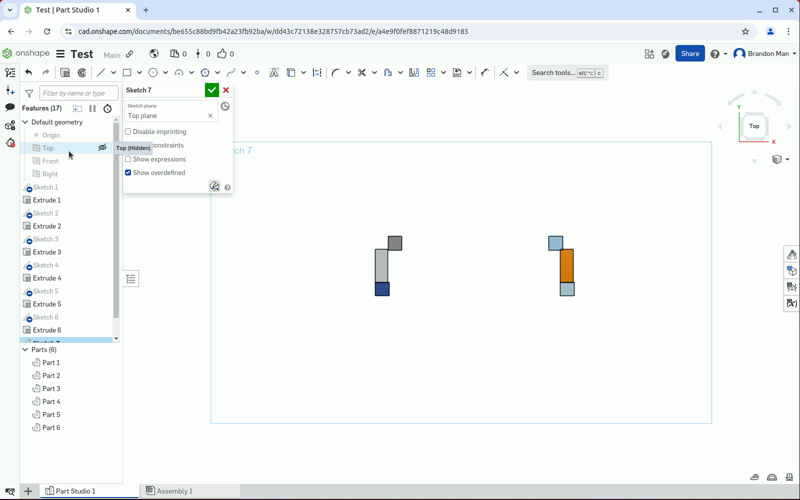
mouse_move(73, 352)
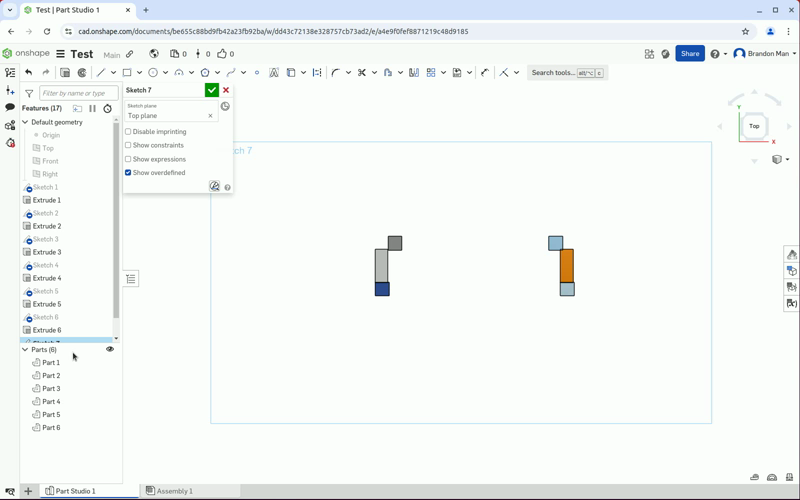
key(y)
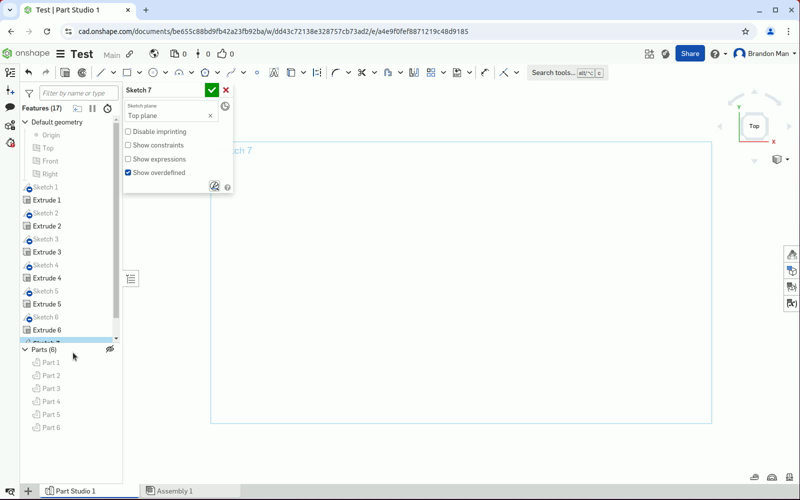
key(l)
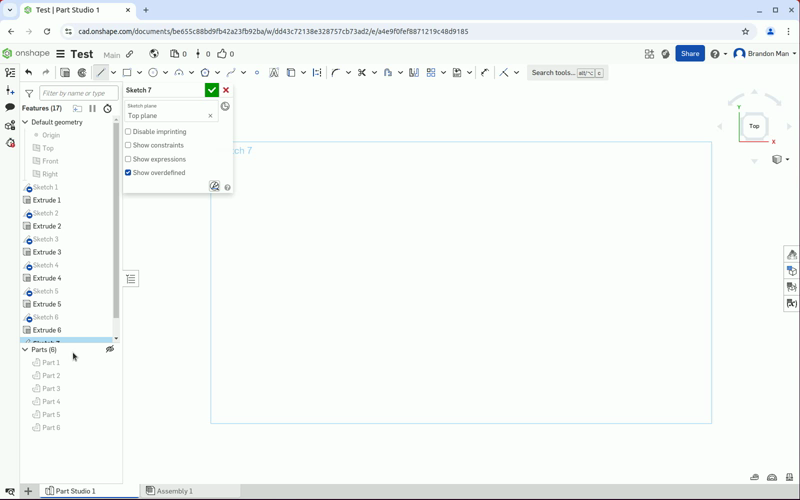
key_down(shift)
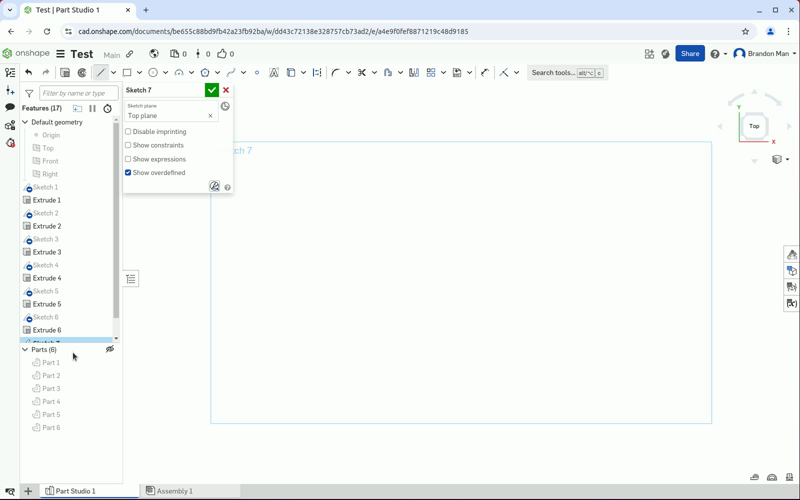
mouse_move(388, 295)
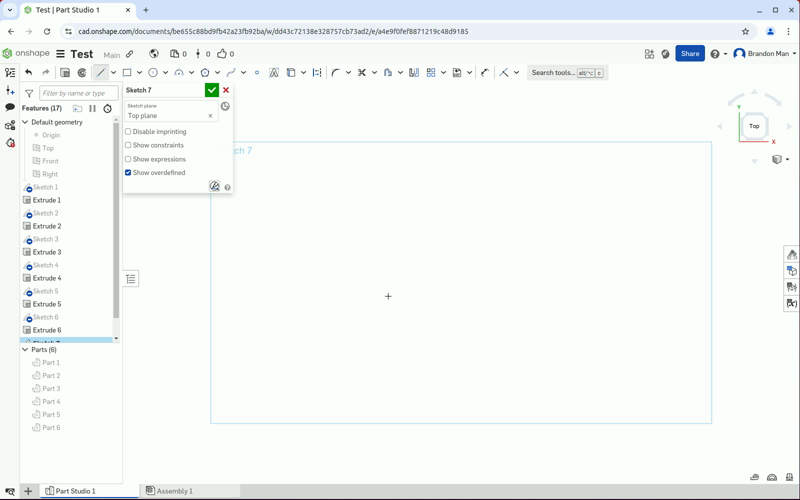
click(388, 295)
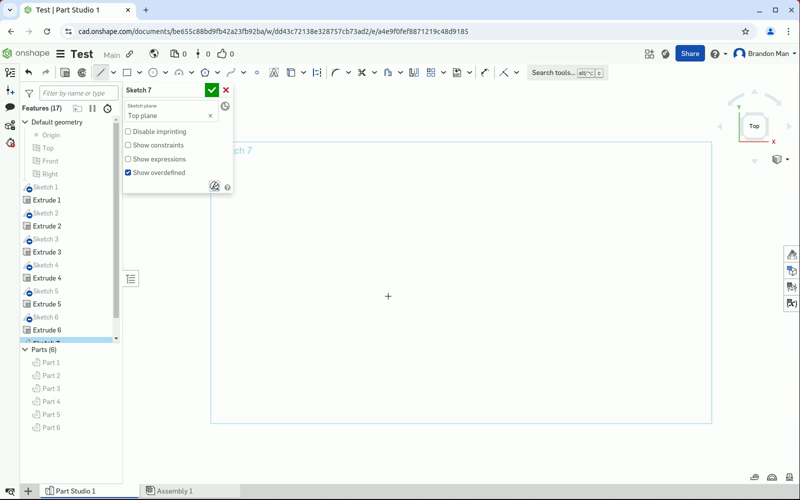
key_up(shift)
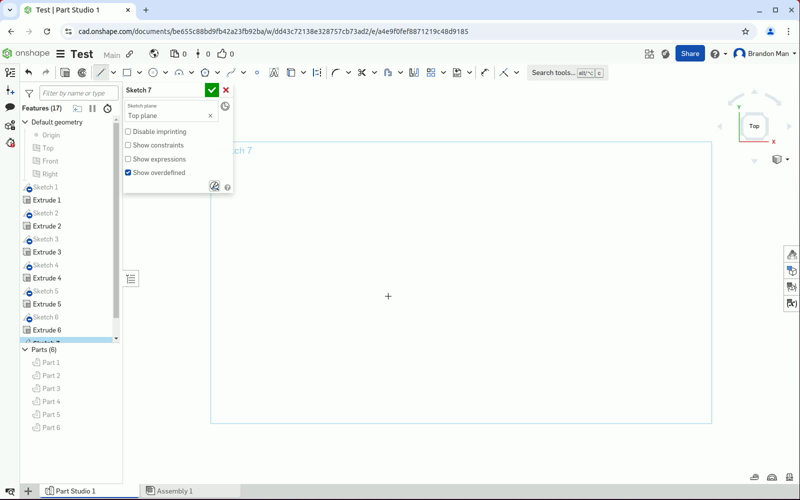
key_down(shift)
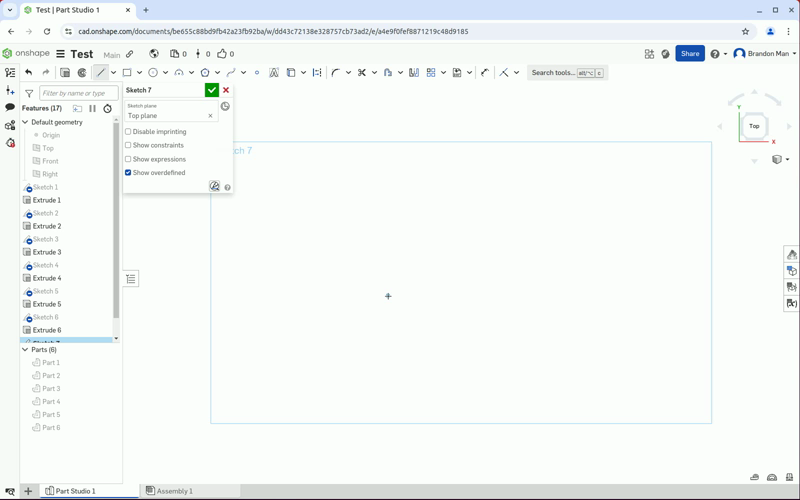
mouse_move(559, 295)
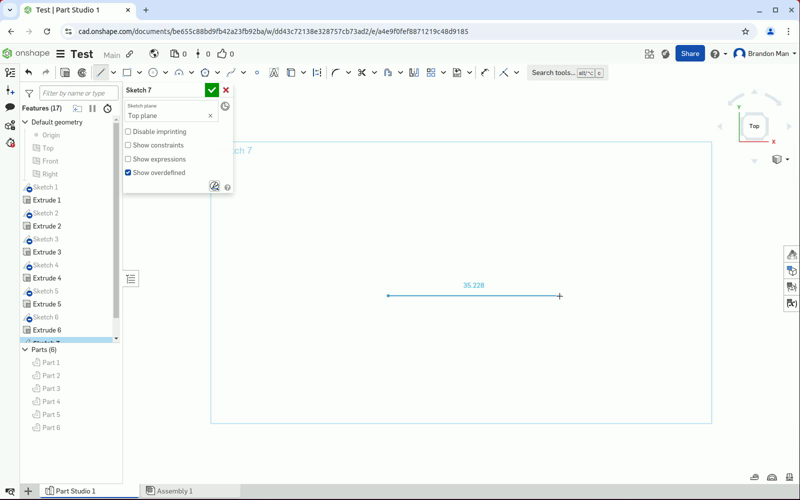
click(559, 295)
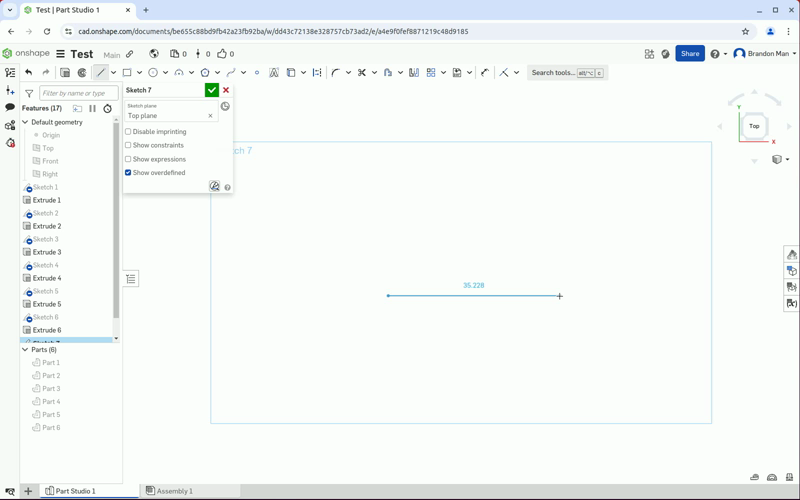
key_up(shift)
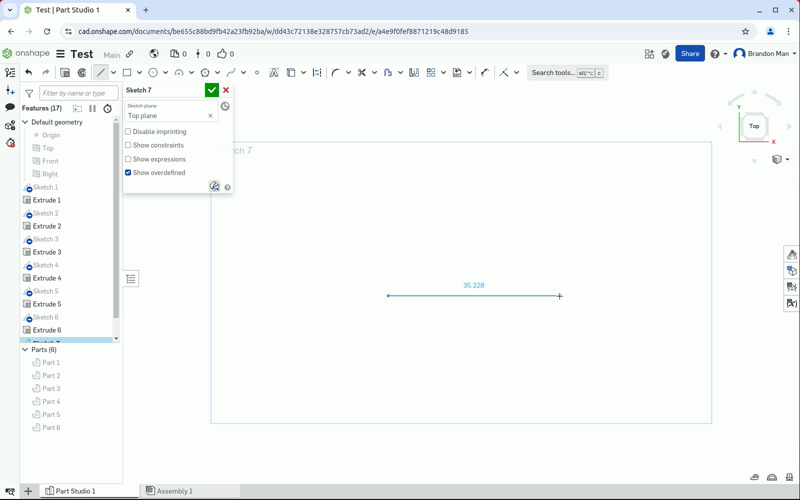
key_down(shift)
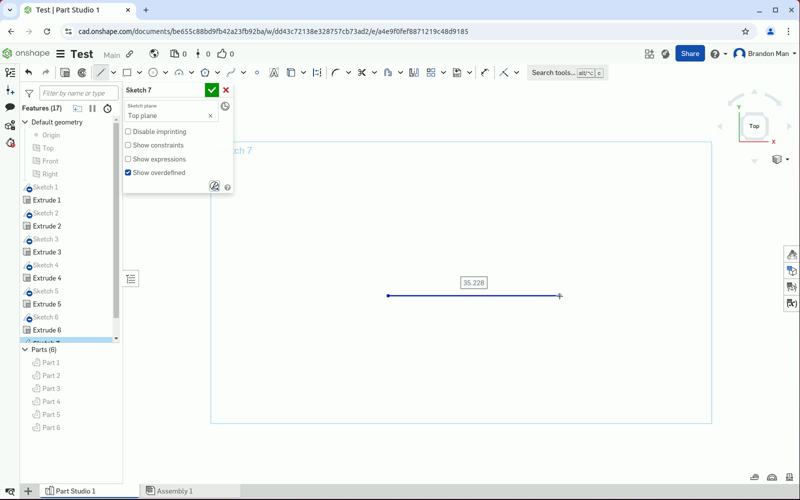
mouse_move(589, 295)
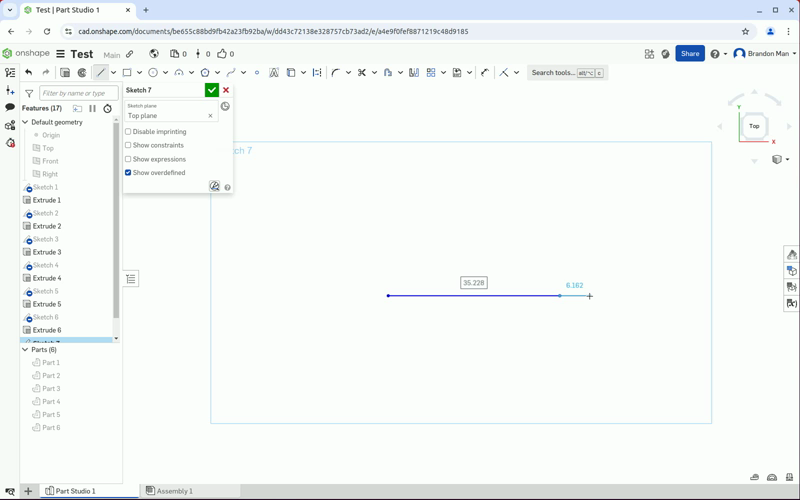
mouse_move(559, 283)
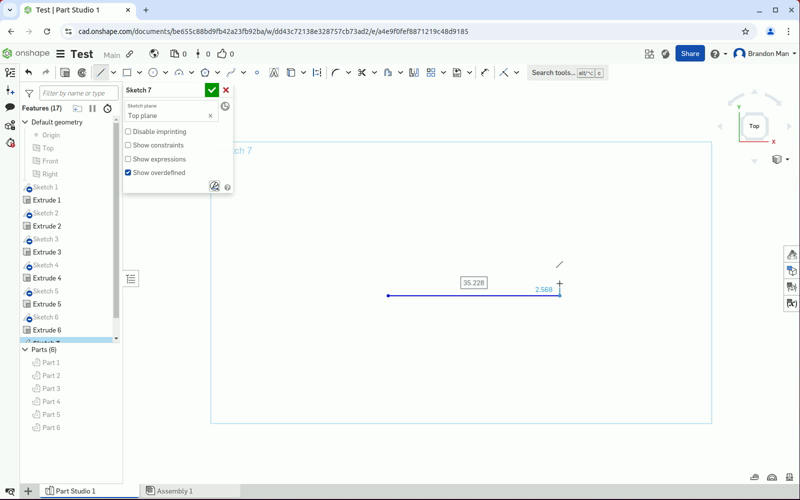
click(559, 283)
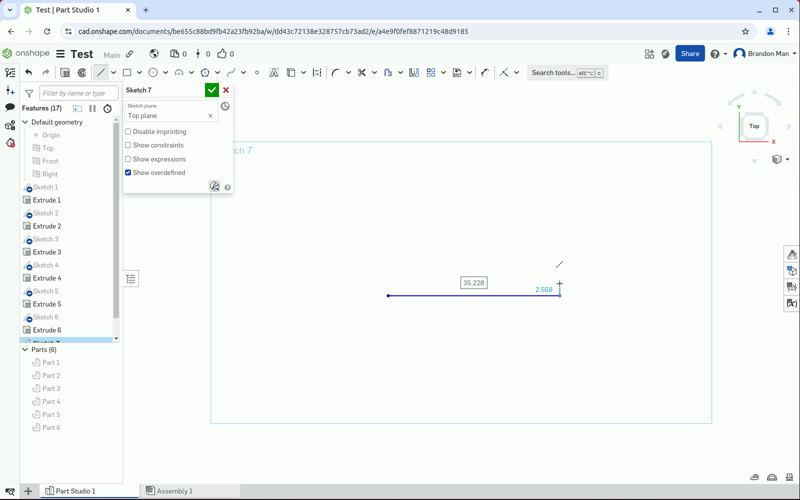
key_up(shift)
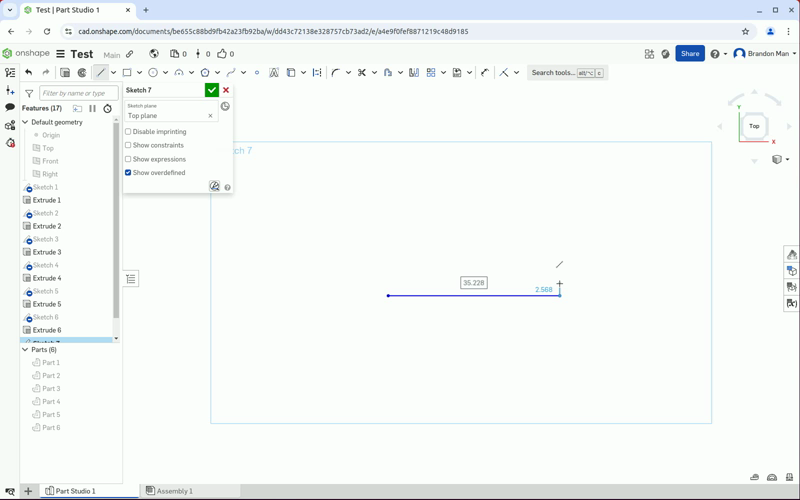
key_down(shift)
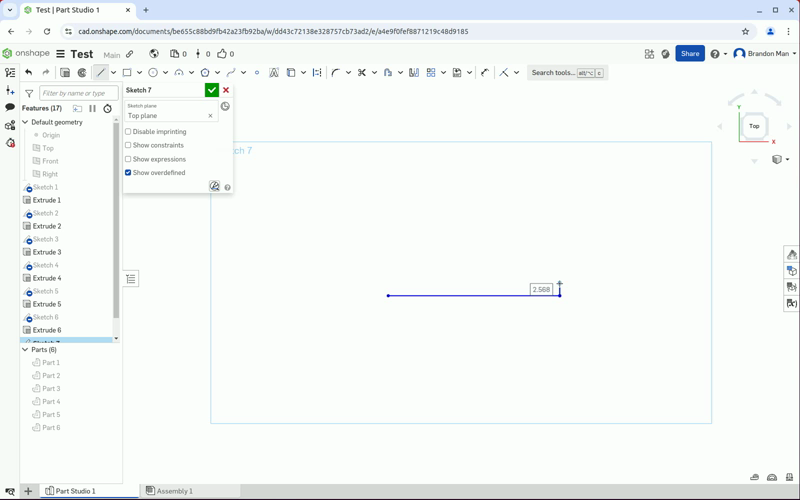
mouse_move(388, 283)
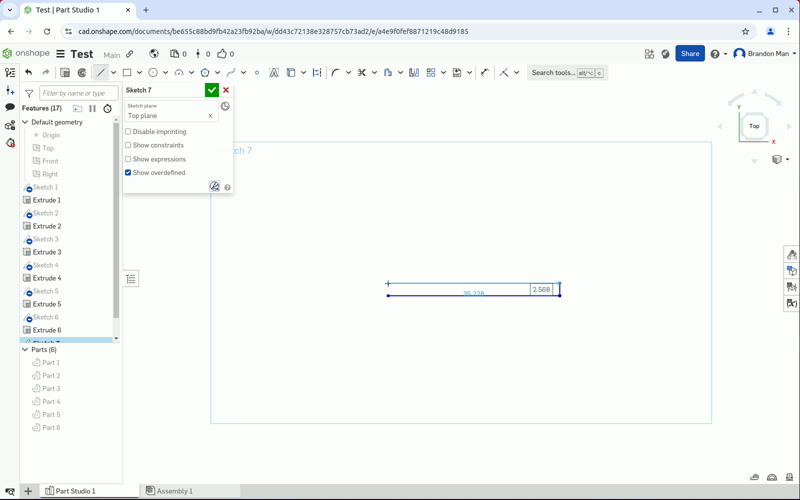
click(388, 283)
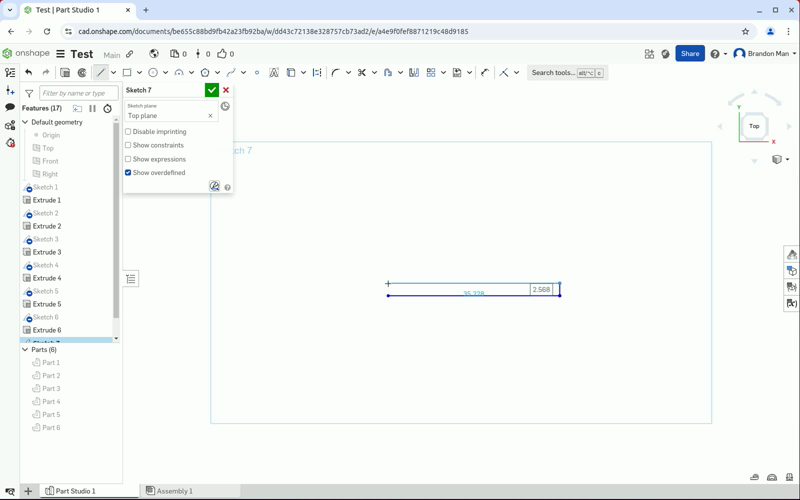
key_up(shift)
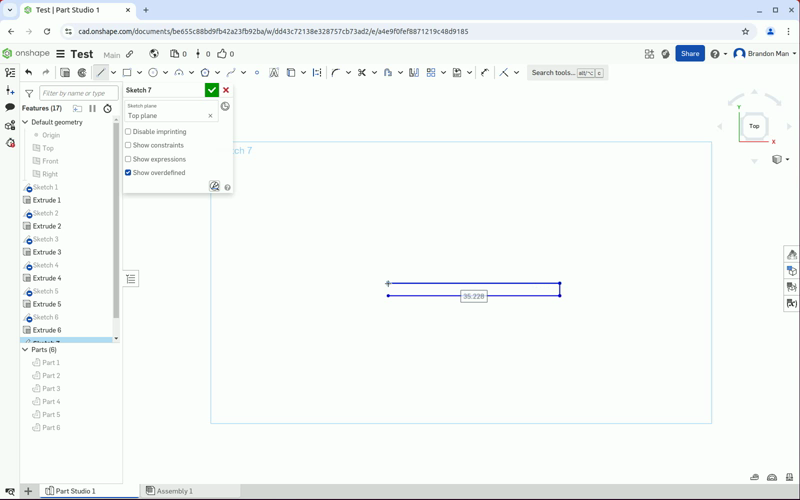
mouse_move(418, 283)
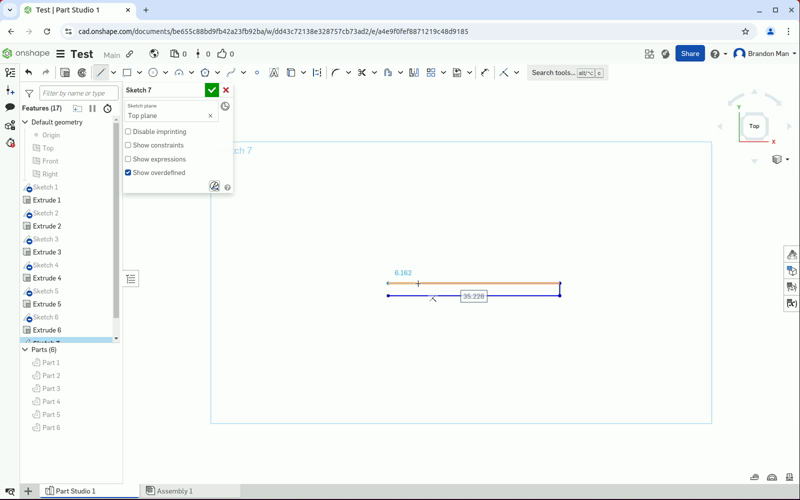
key_down(shift)
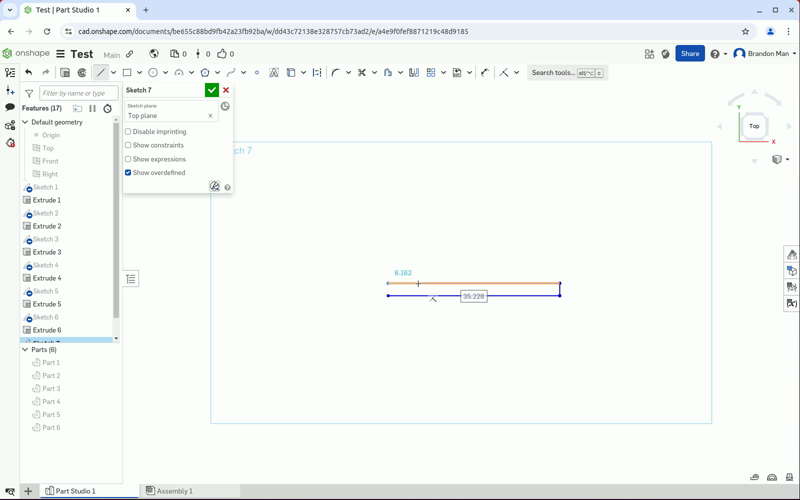
mouse_move(388, 295)
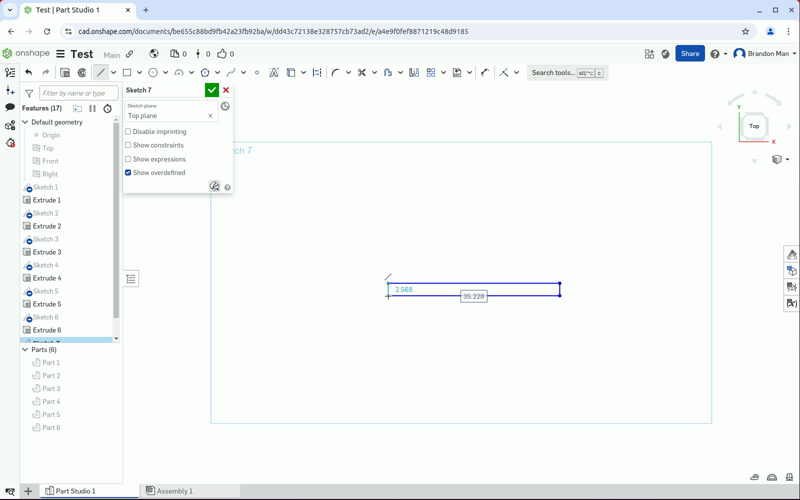
key_up(shift)
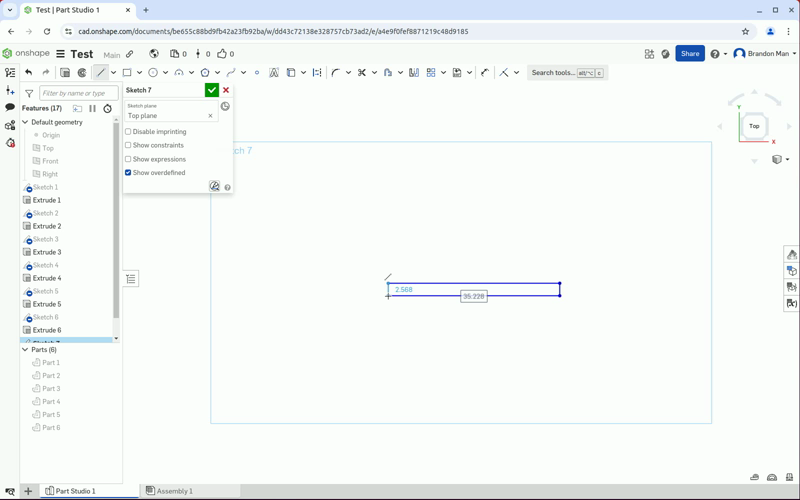
click(388, 295)
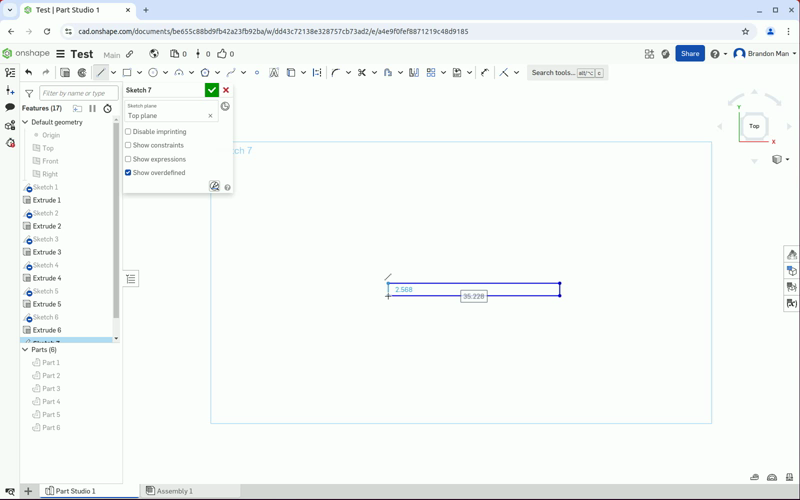
key(esc)
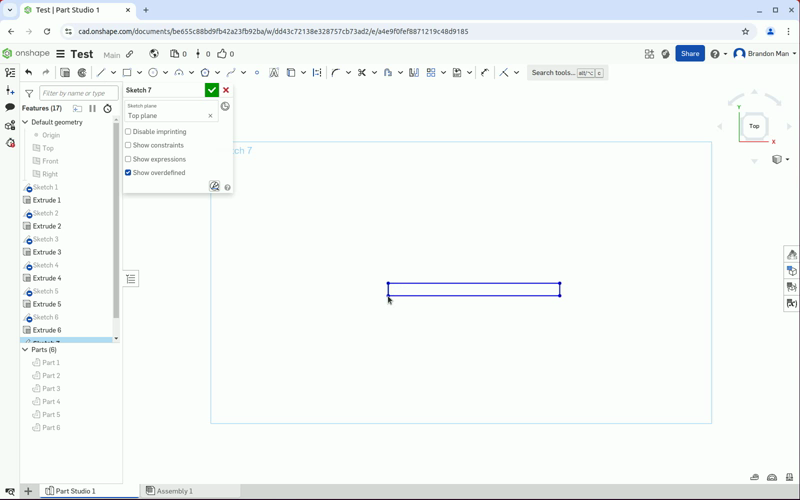
mouse_move(451, 291)
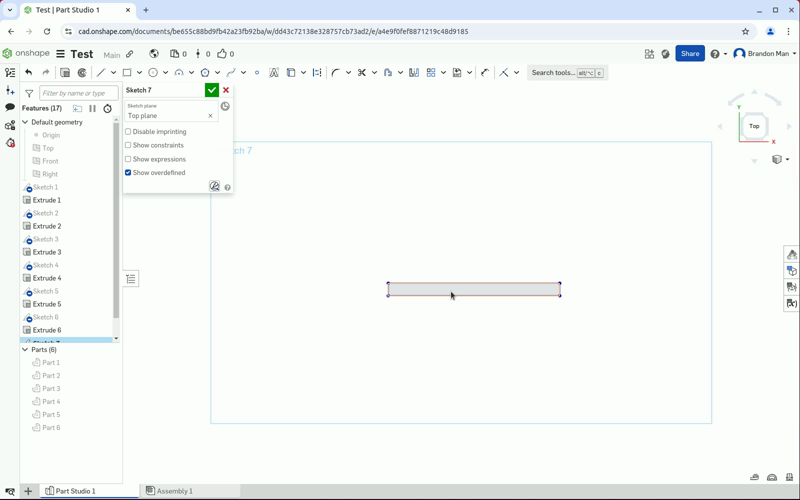
click(451, 291)
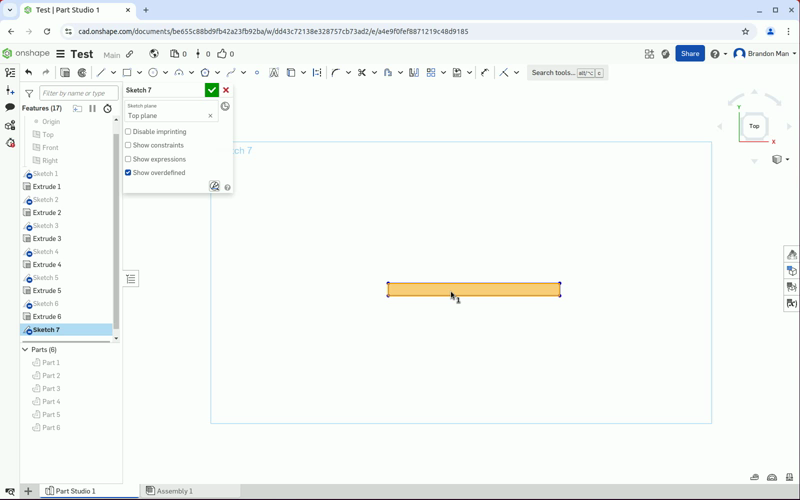
mouse_move(73, 352)
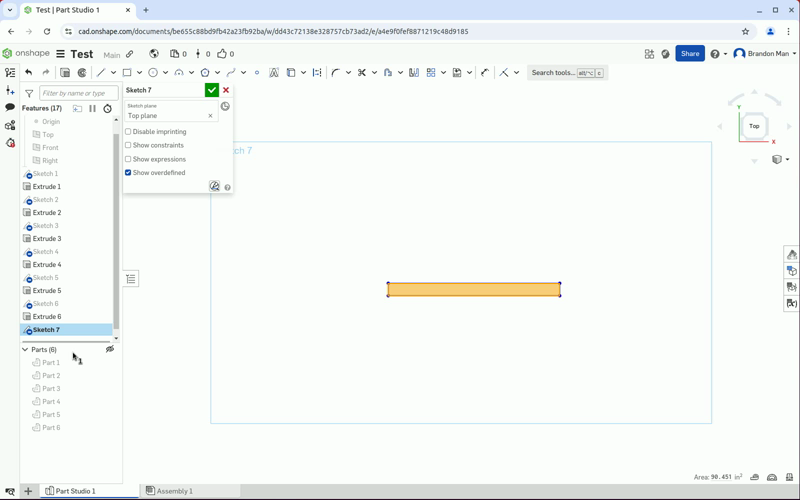
key(shift+y)
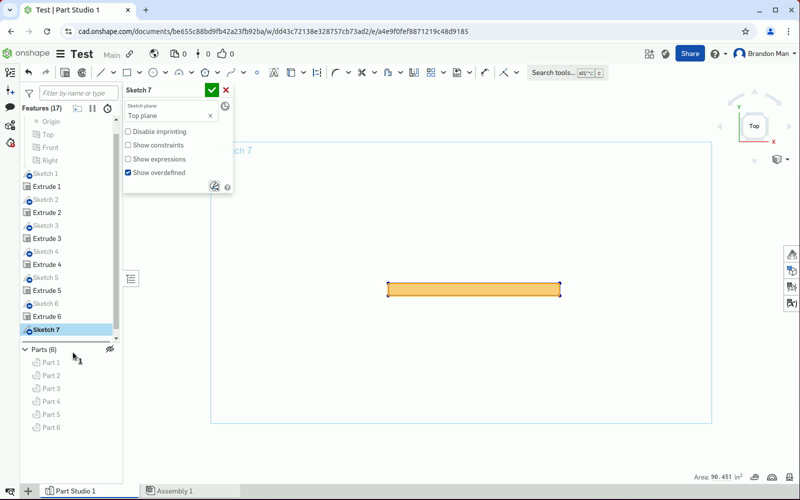
key(shift+e)
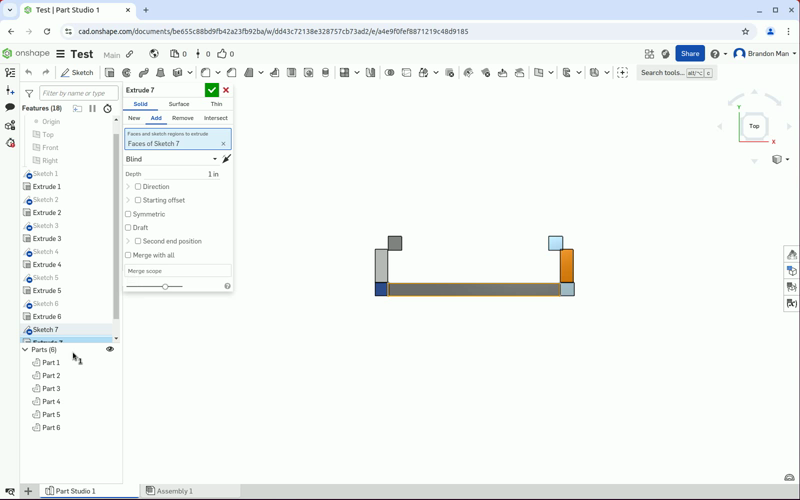
mouse_move(143, 106)
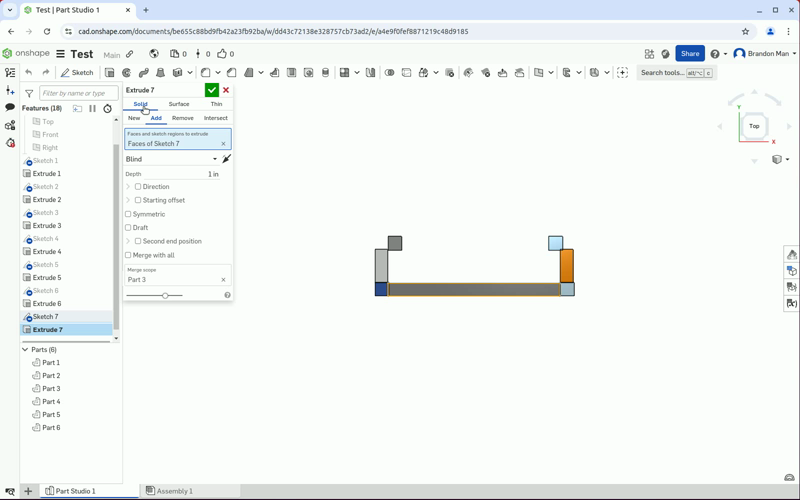
click(143, 106)
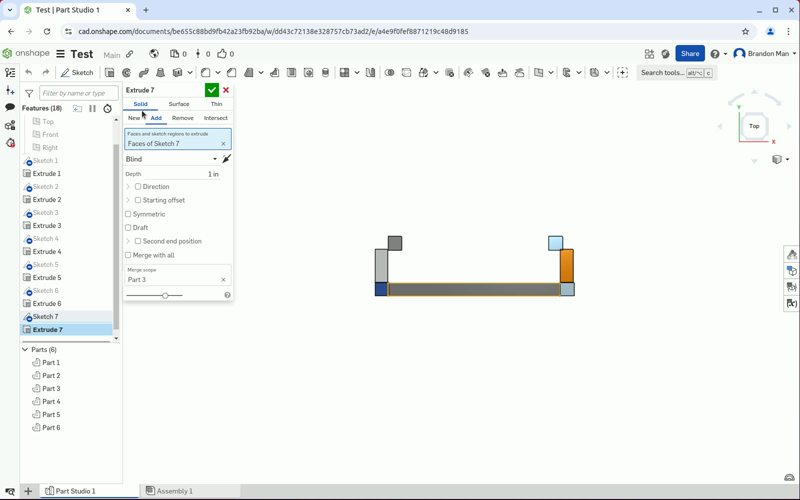
mouse_move(137, 120)
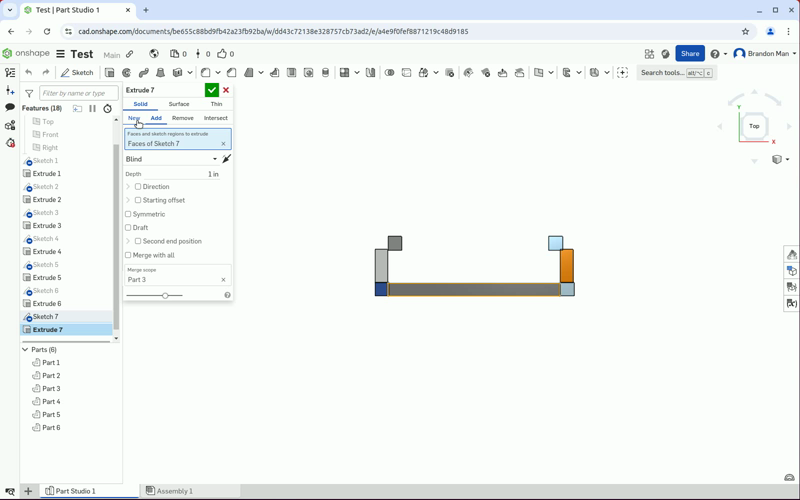
click(137, 120)
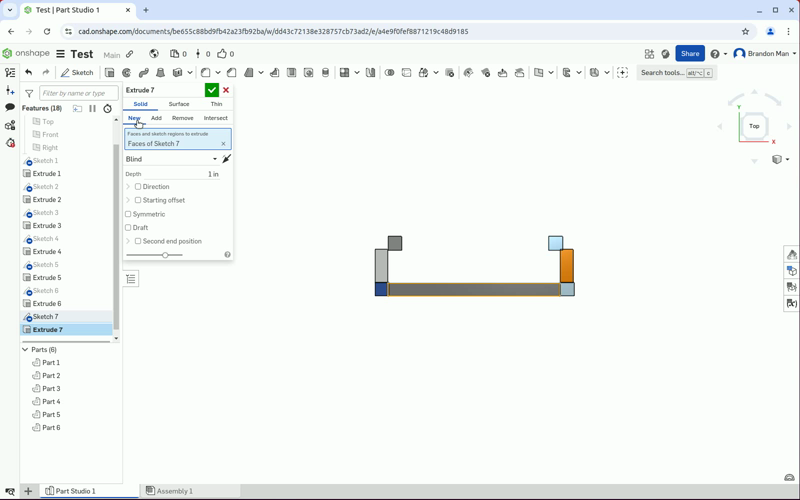
key(tab, 4)
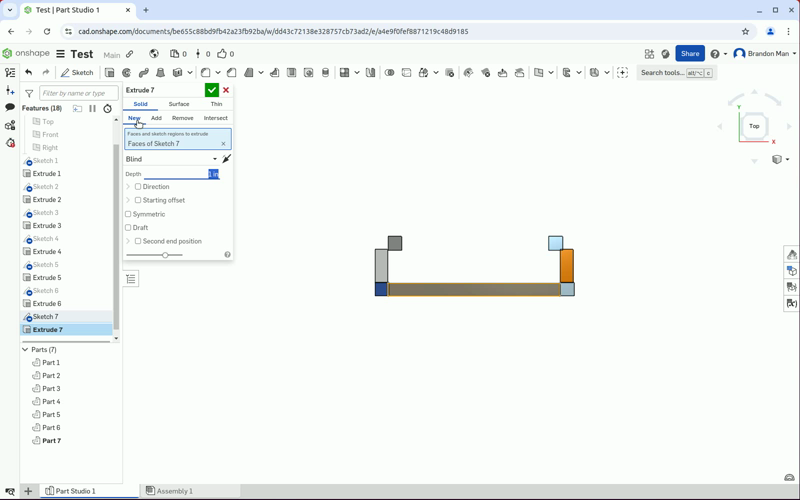
text(1.685)
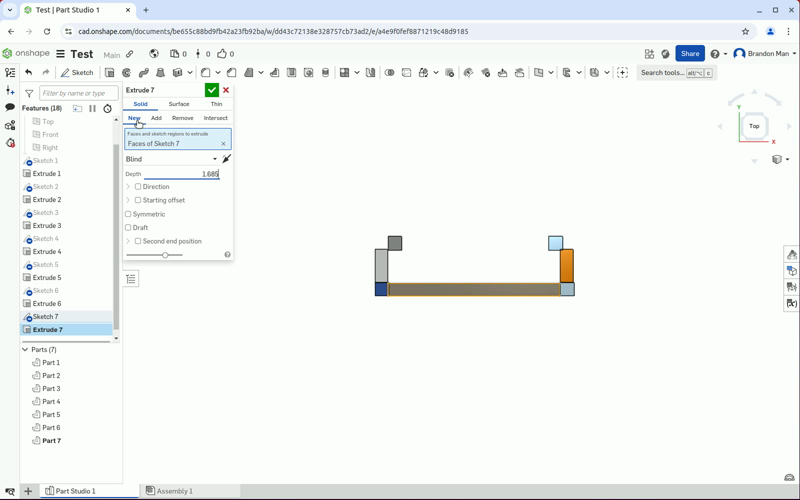
key(enter)
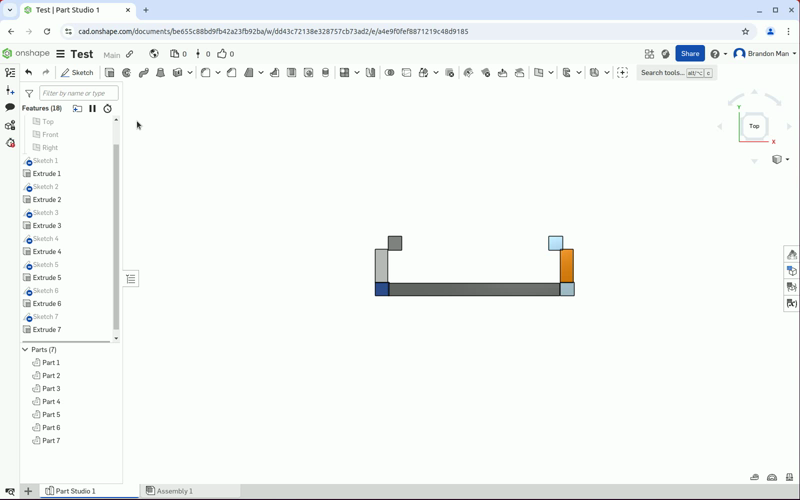
key(shift+h)
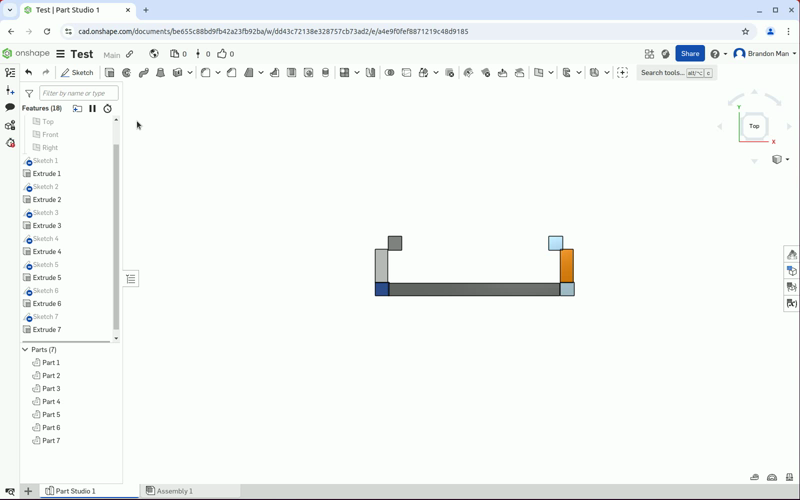
key(shift+h)
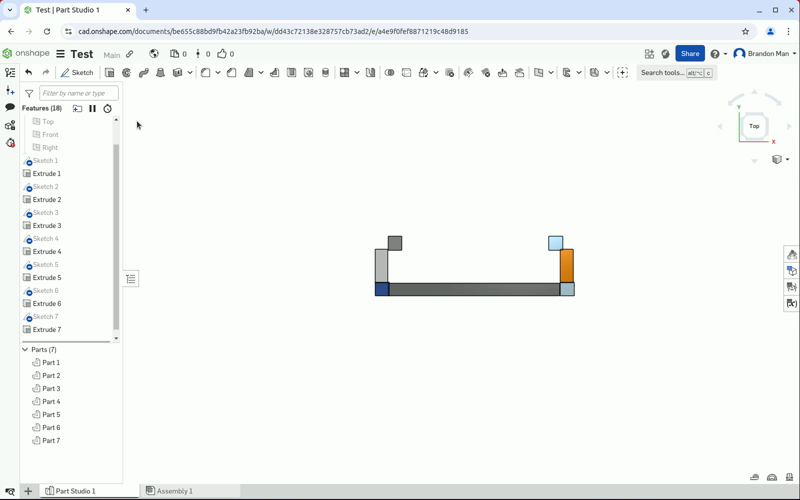
mouse_move(69, 163)
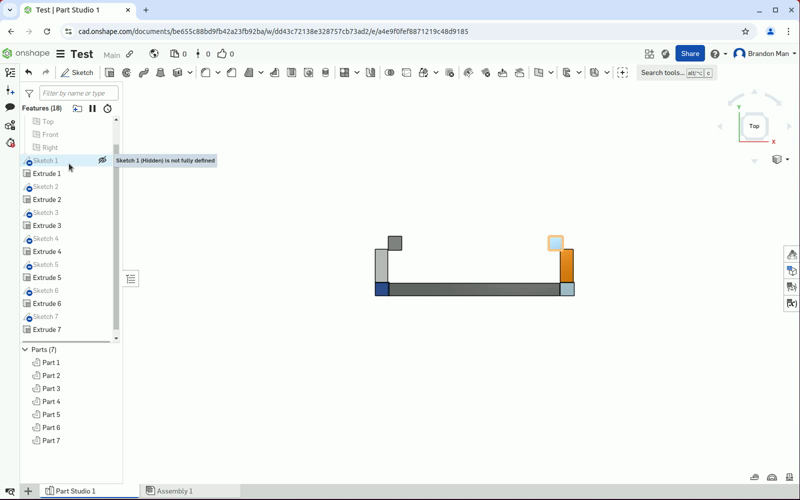
click(69, 163)
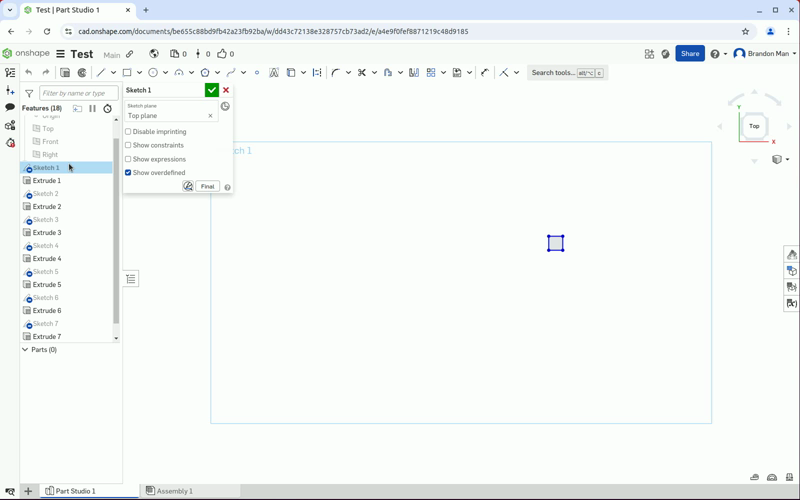
mouse_move(229, 92)
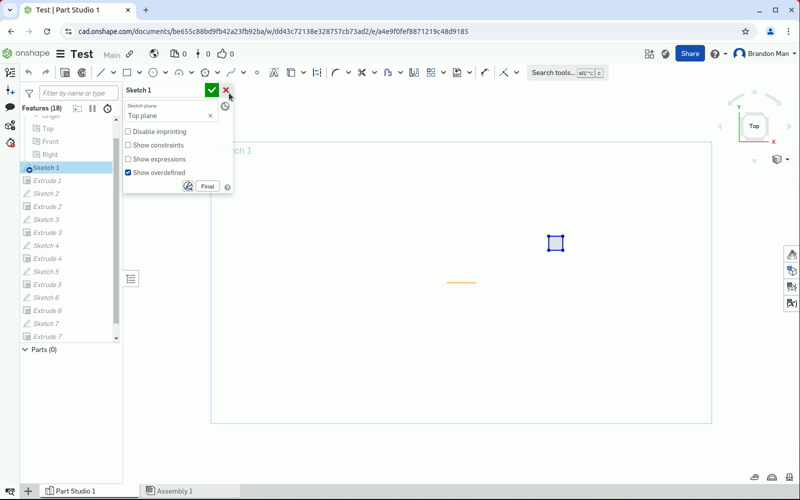
click(229, 92)
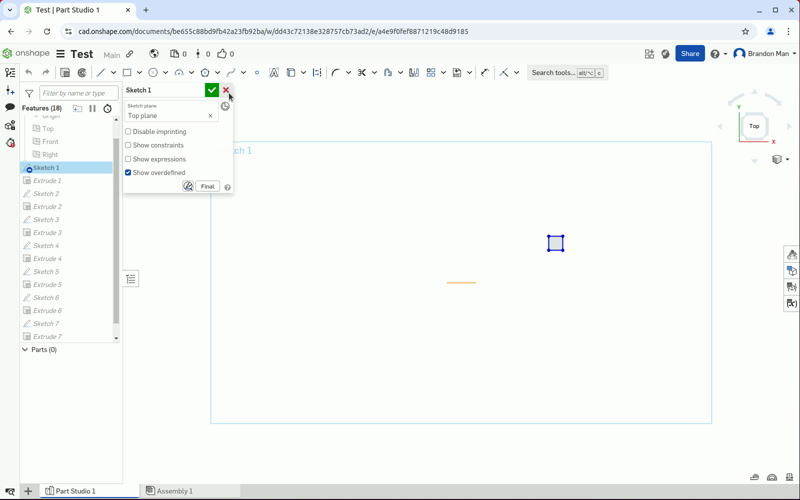
key(shift+s)
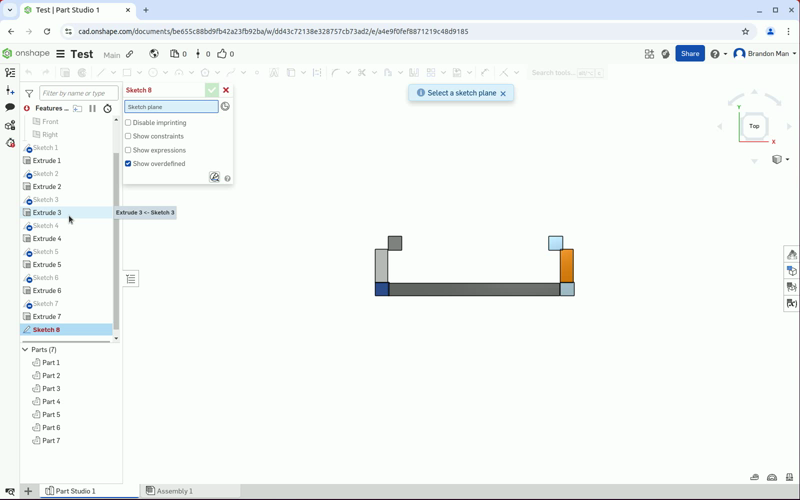
scroll(3)
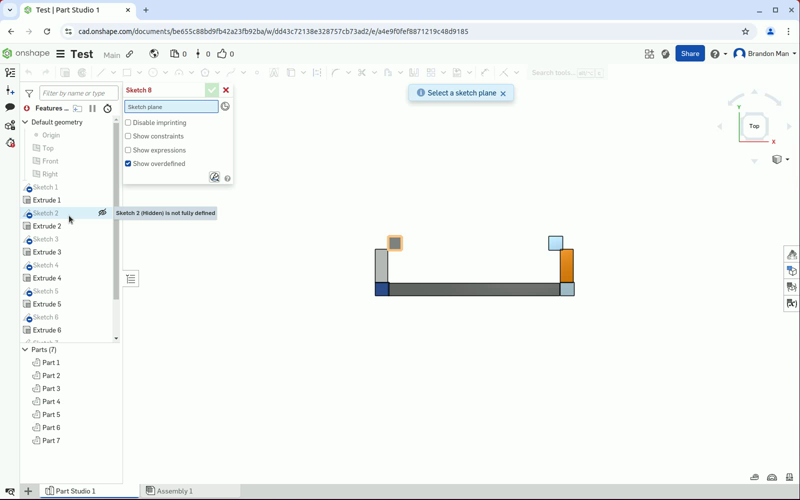
mouse_move(69, 150)
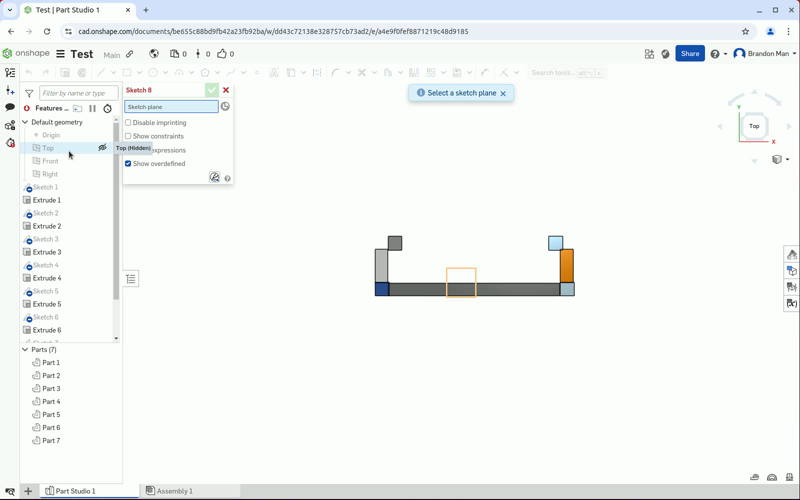
click(69, 150)
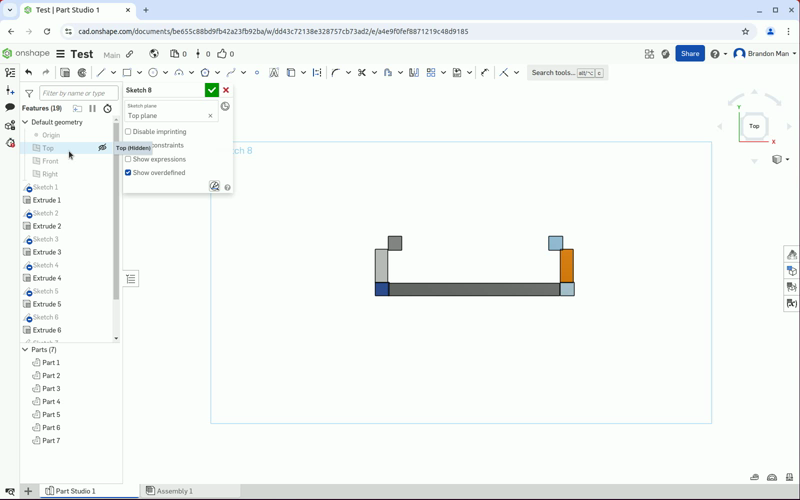
mouse_move(73, 352)
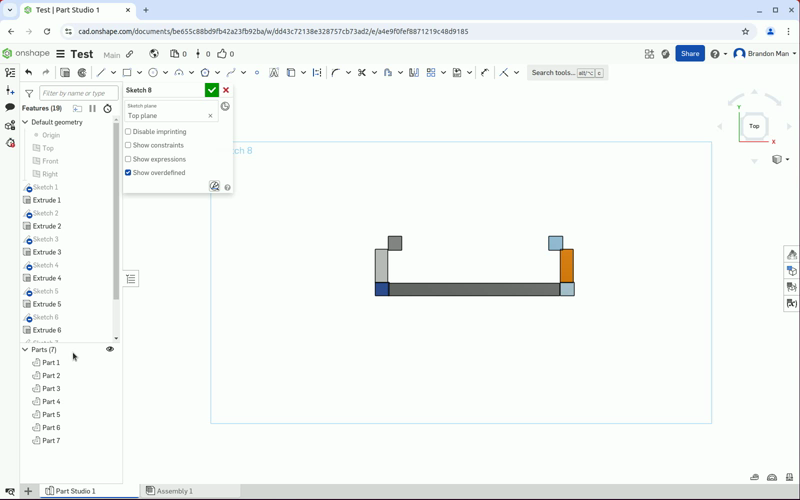
key(y)
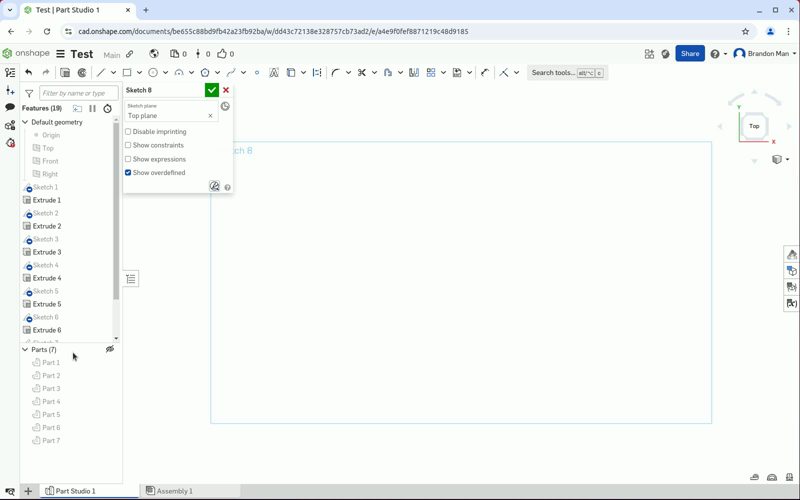
key(l)
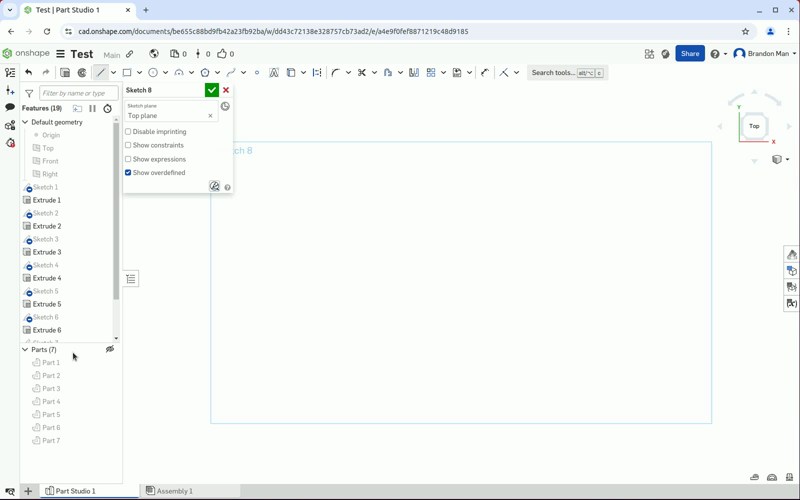
key_down(shift)
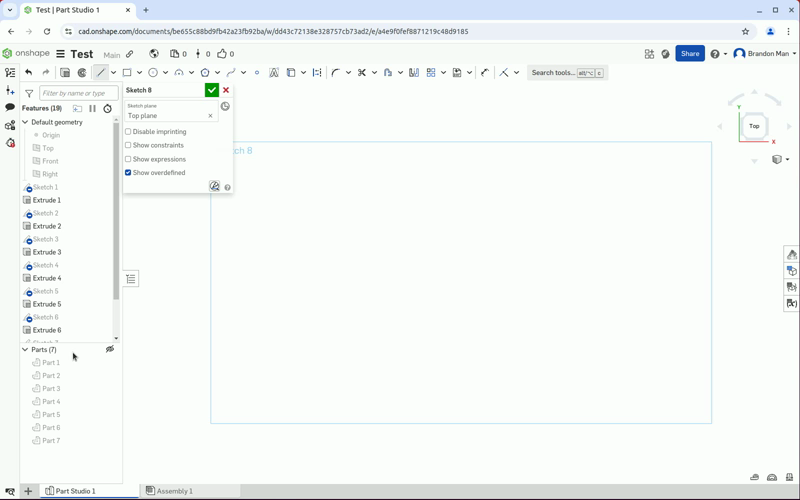
mouse_move(560, 250)
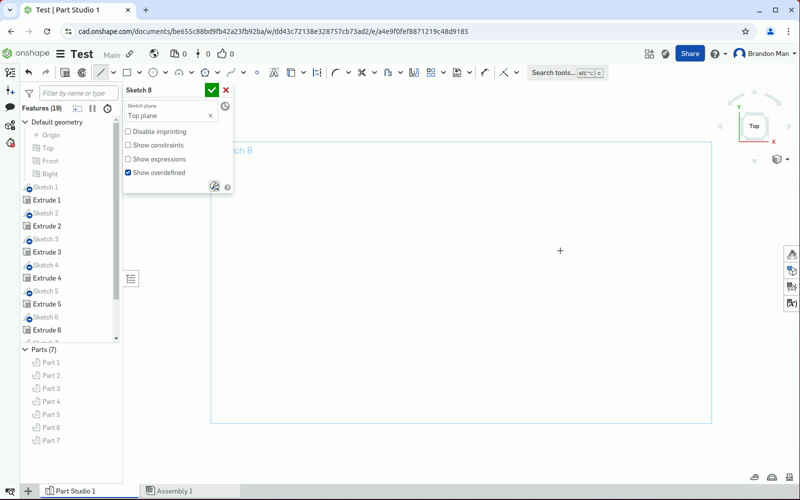
click(560, 250)
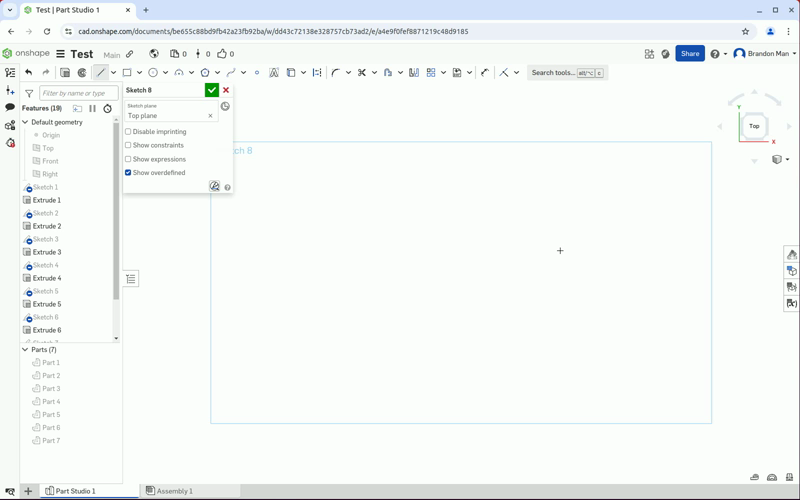
key_up(shift)
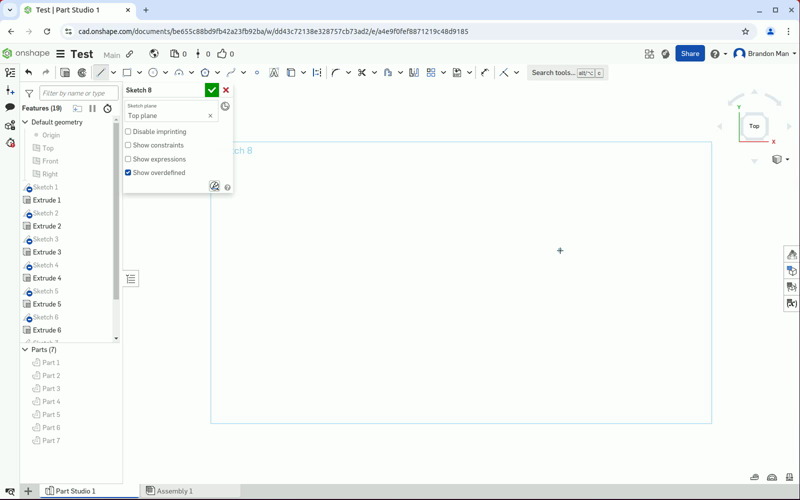
key_down(shift)
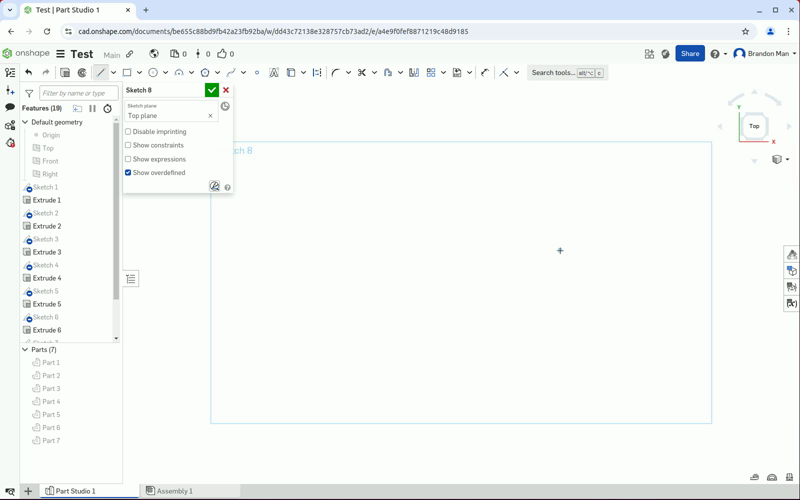
mouse_move(589, 250)
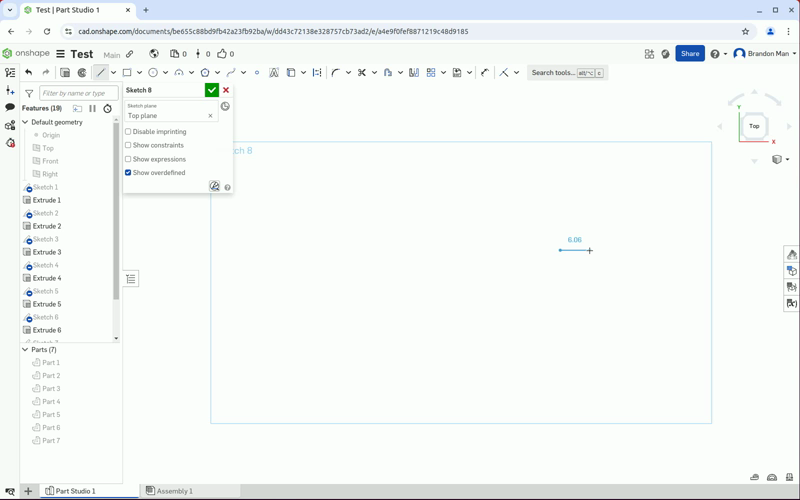
mouse_move(574, 250)
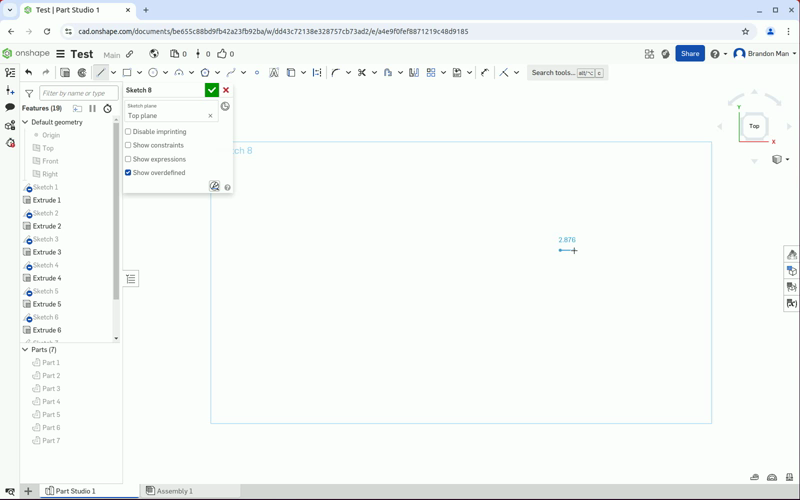
click(574, 250)
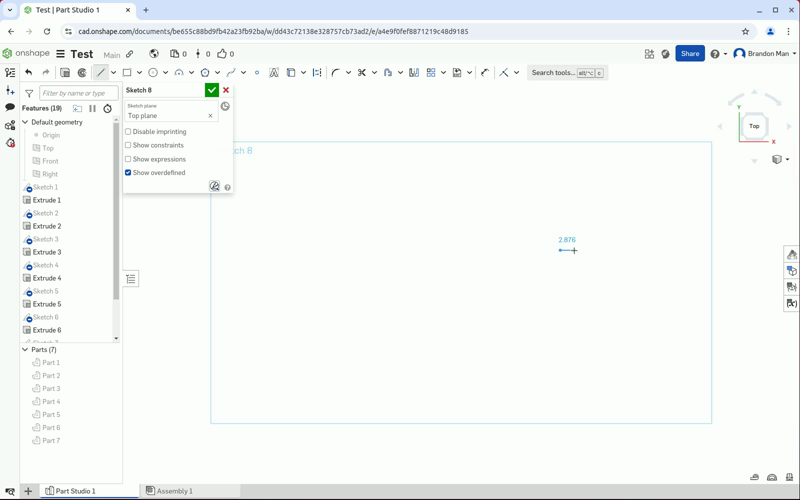
key_up(shift)
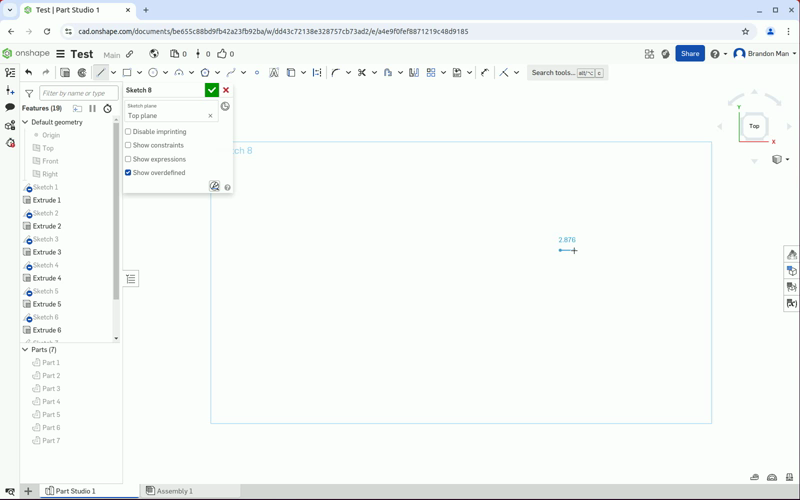
key_down(shift)
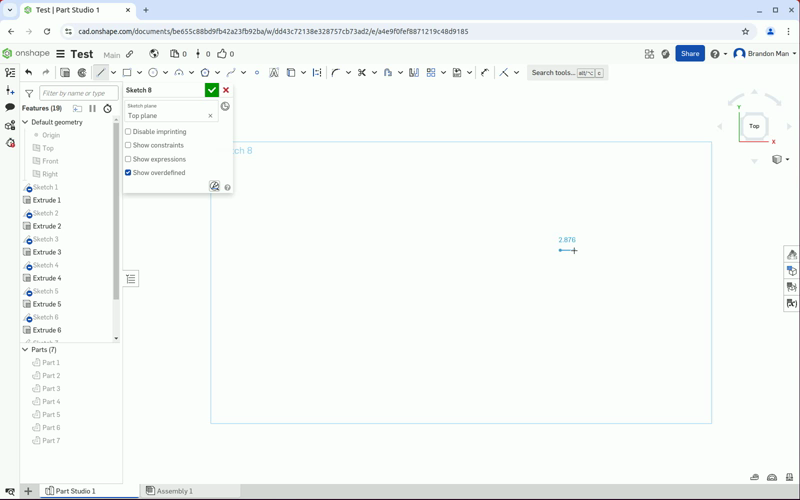
mouse_move(589, 250)
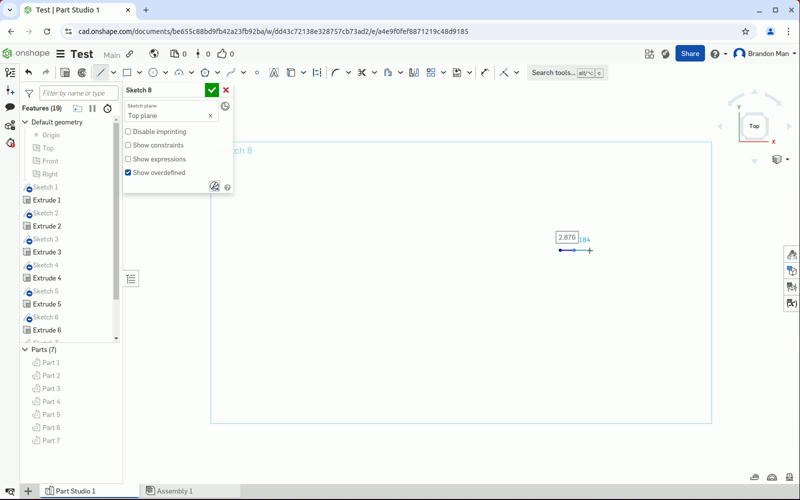
mouse_move(574, 236)
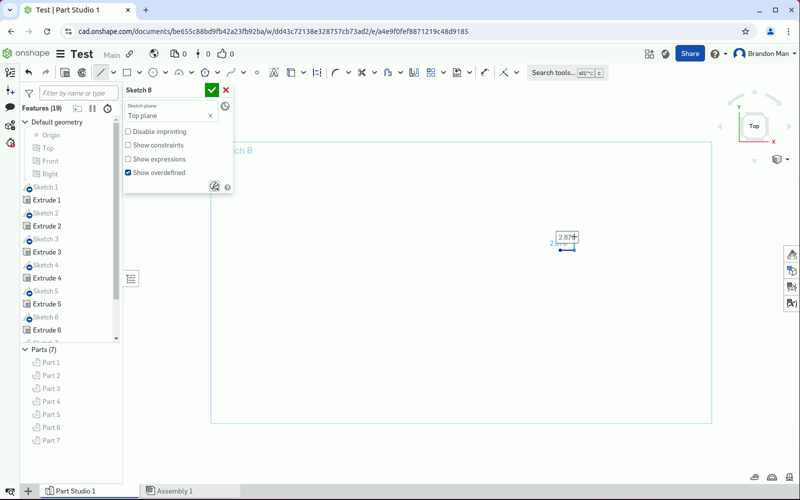
click(574, 236)
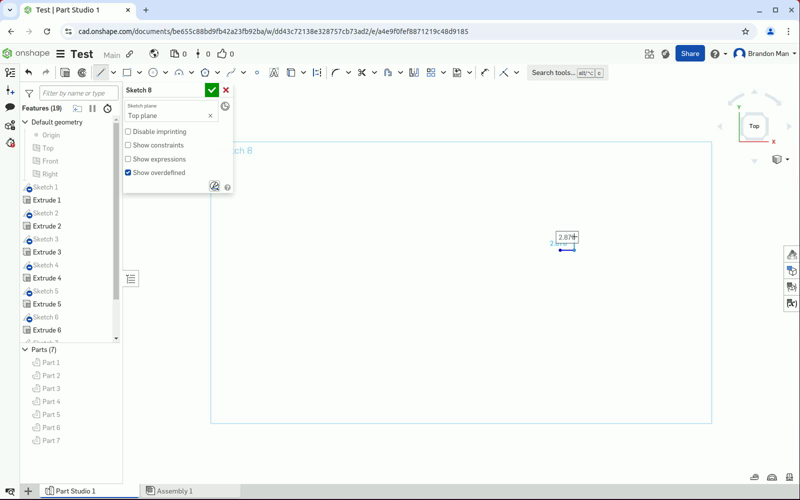
key_up(shift)
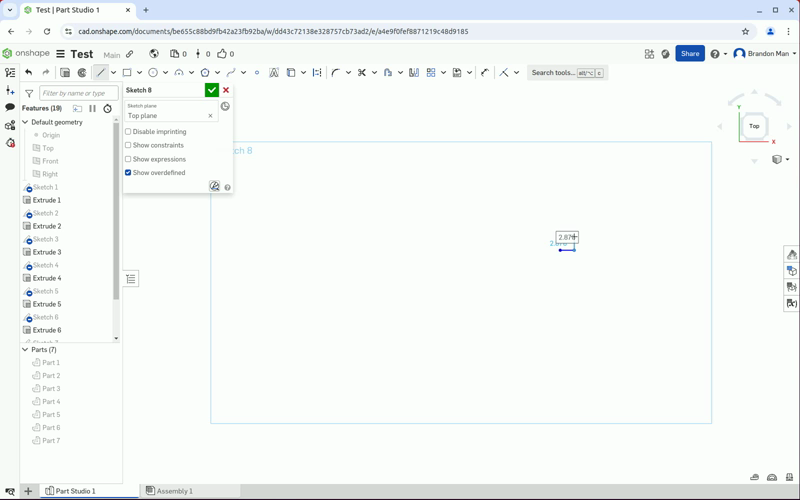
key_down(shift)
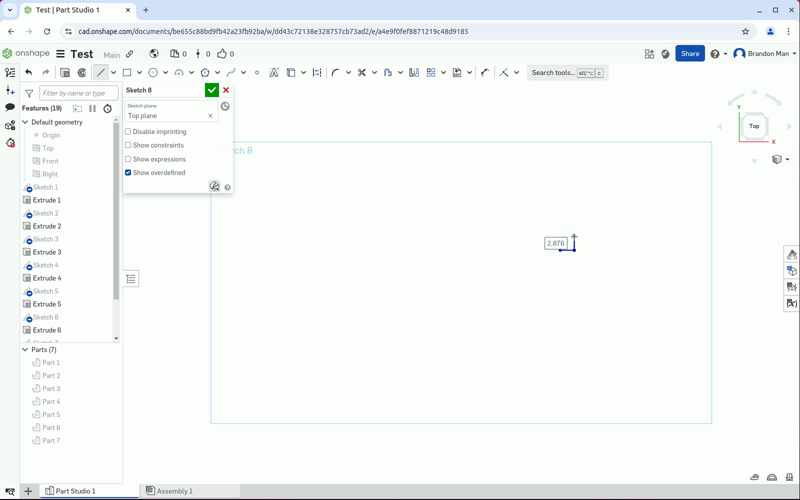
mouse_move(589, 236)
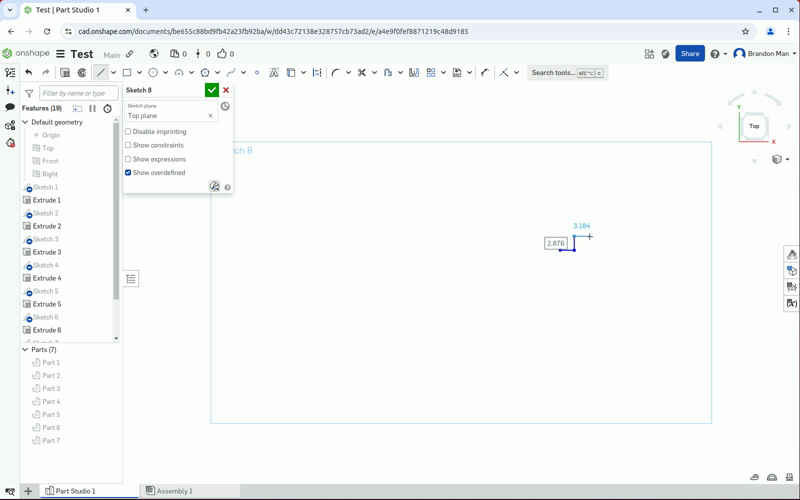
mouse_move(560, 236)
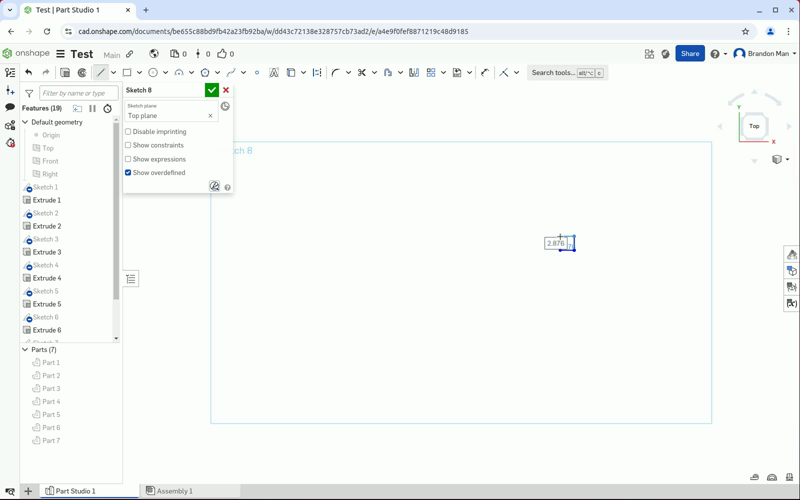
click(560, 236)
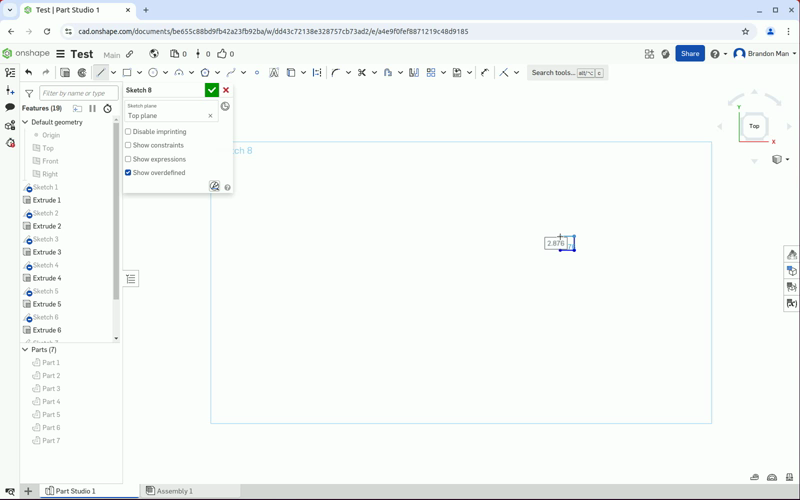
key_up(shift)
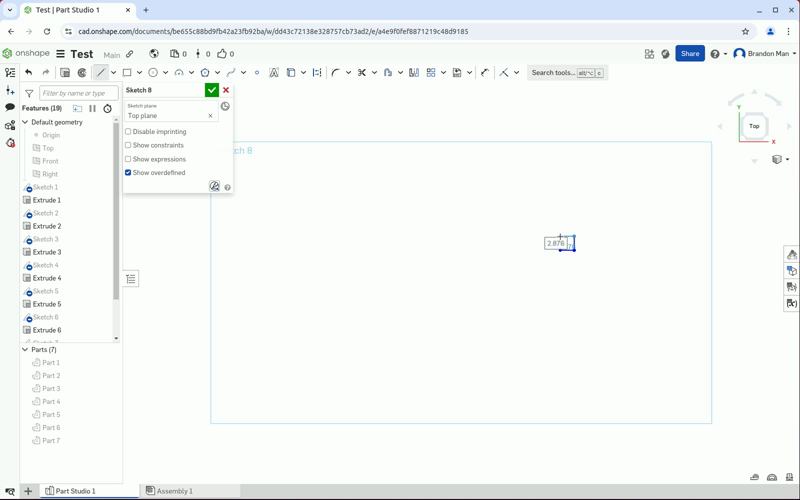
mouse_move(589, 236)
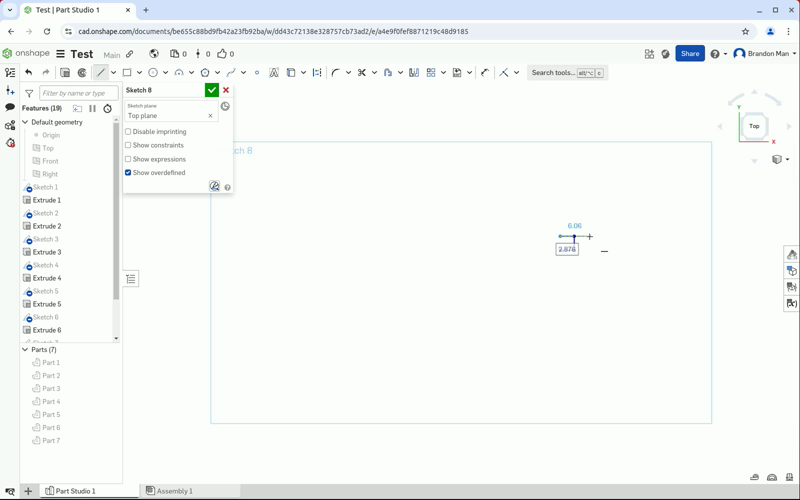
key_down(shift)
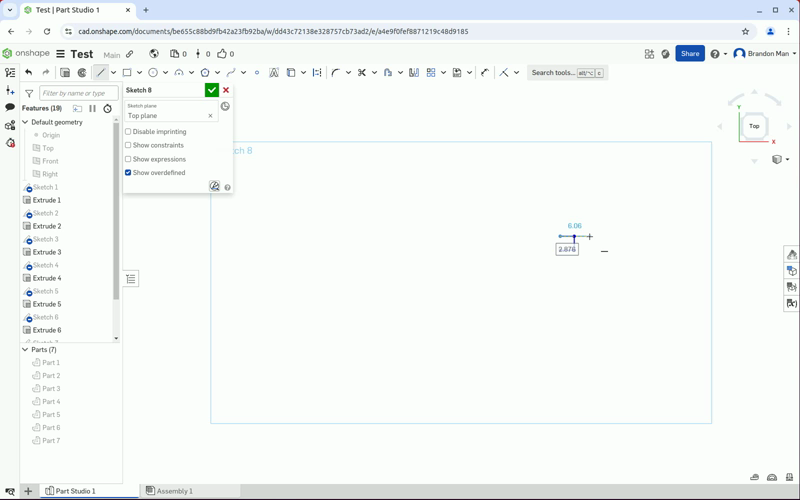
mouse_move(560, 250)
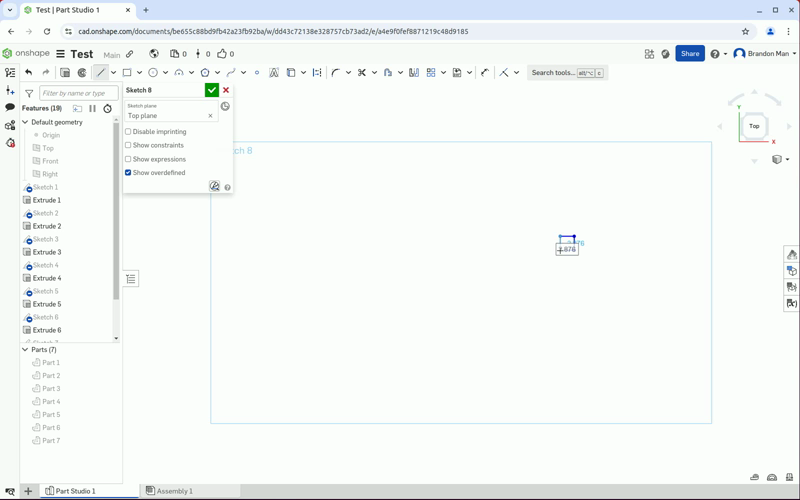
key_up(shift)
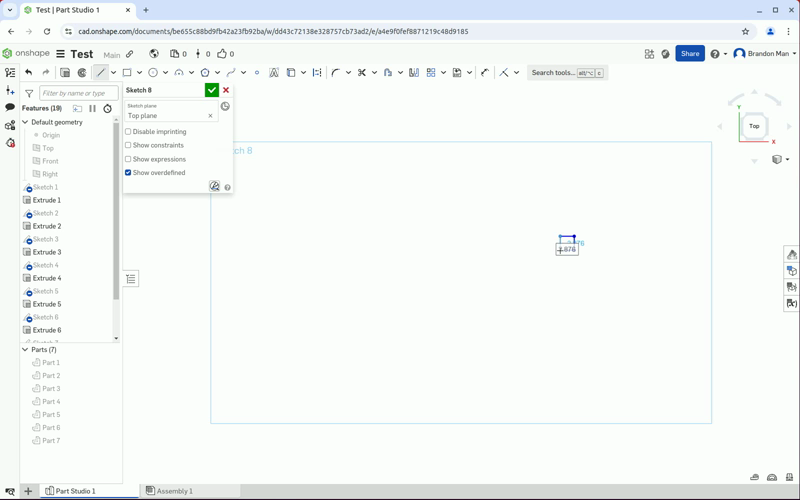
click(560, 250)
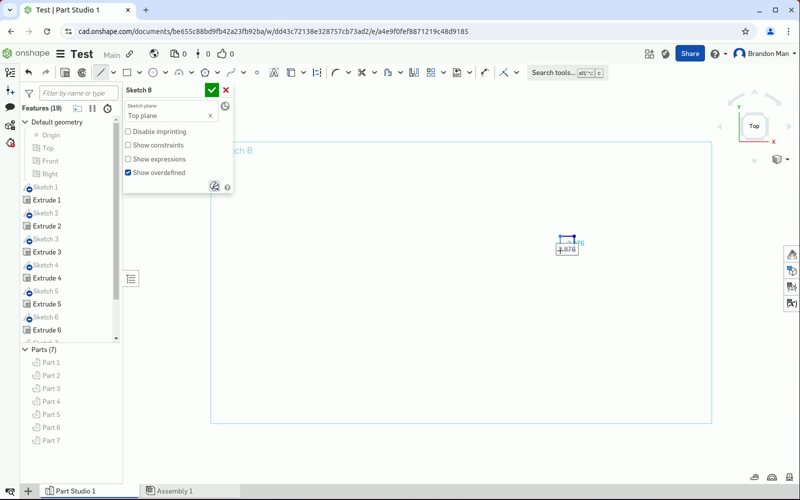
key(esc)
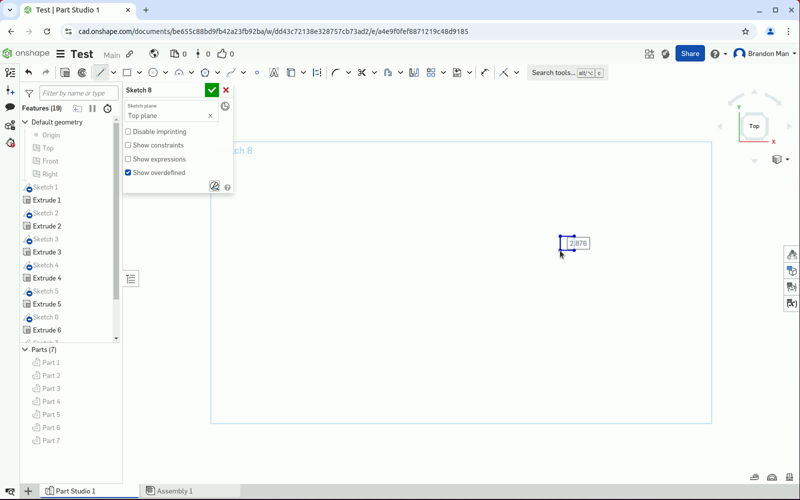
mouse_move(562, 238)
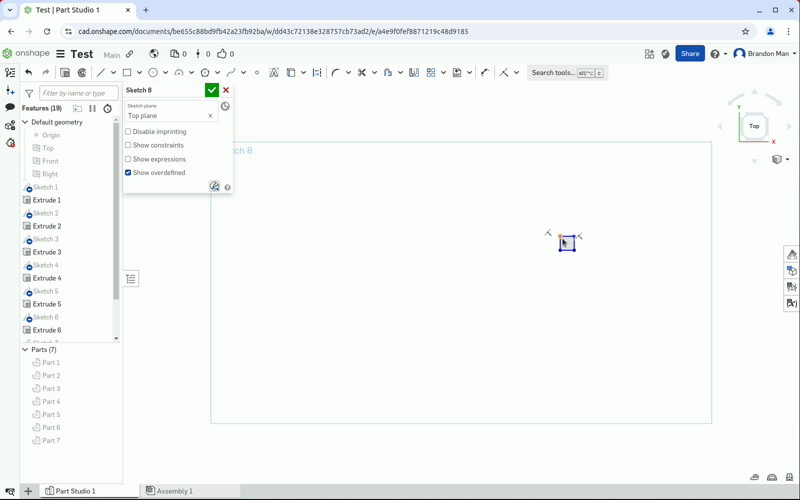
scroll(6)
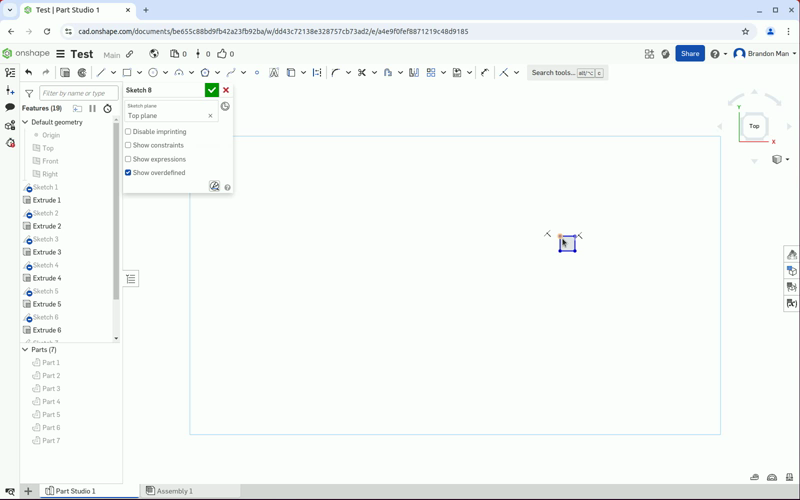
scroll(6)
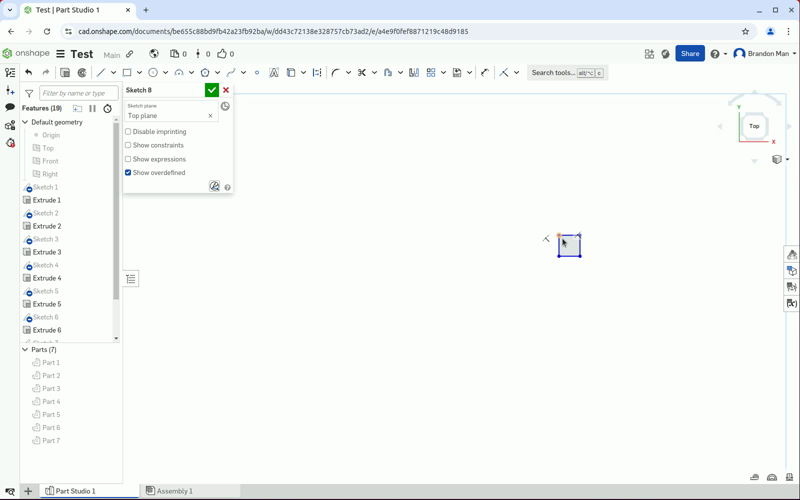
scroll(6)
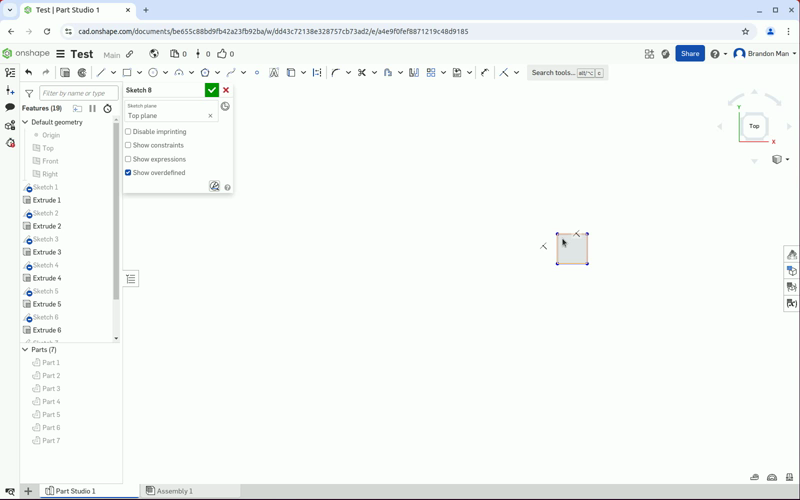
scroll(6)
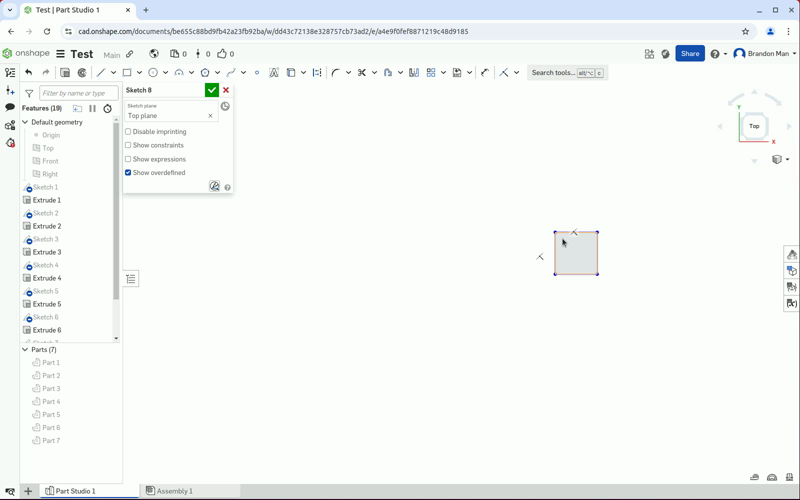
scroll(6)
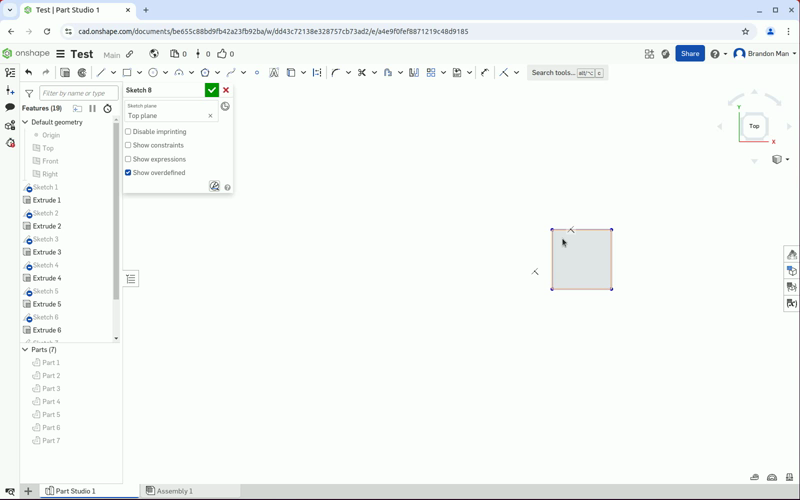
scroll(6)
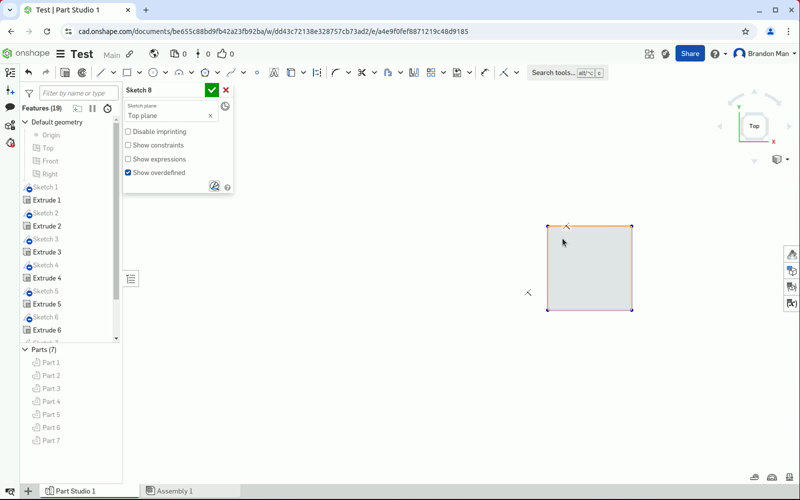
scroll(6)
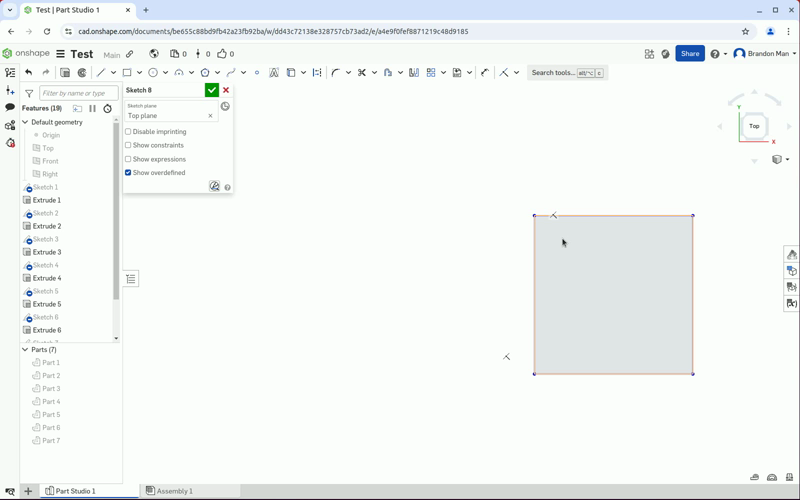
click(562, 238)
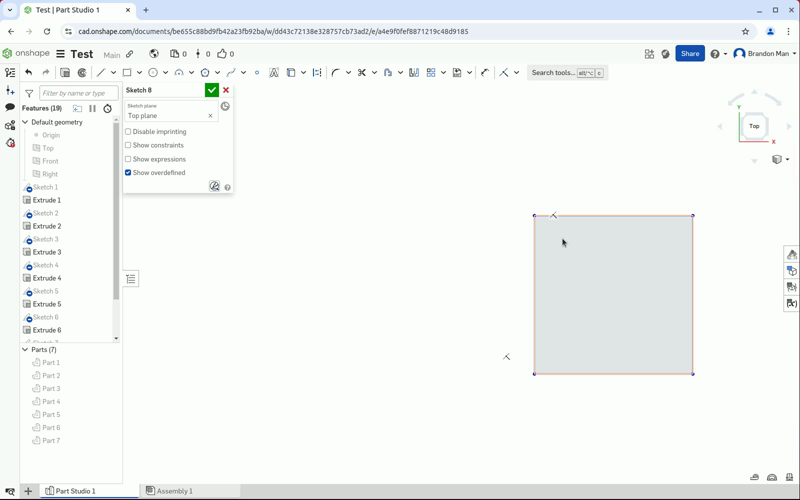
scroll(-6)
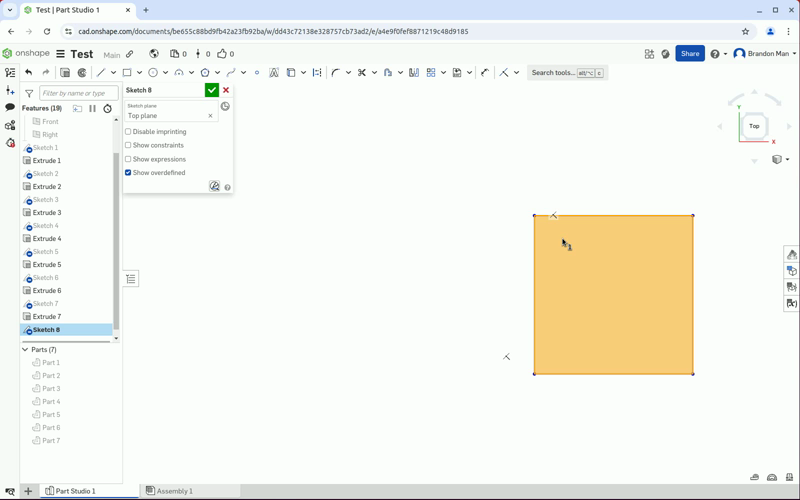
scroll(-6)
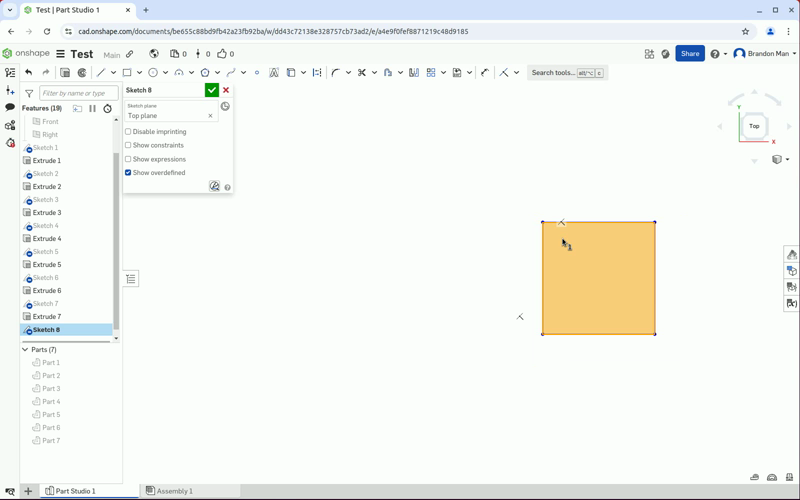
scroll(-6)
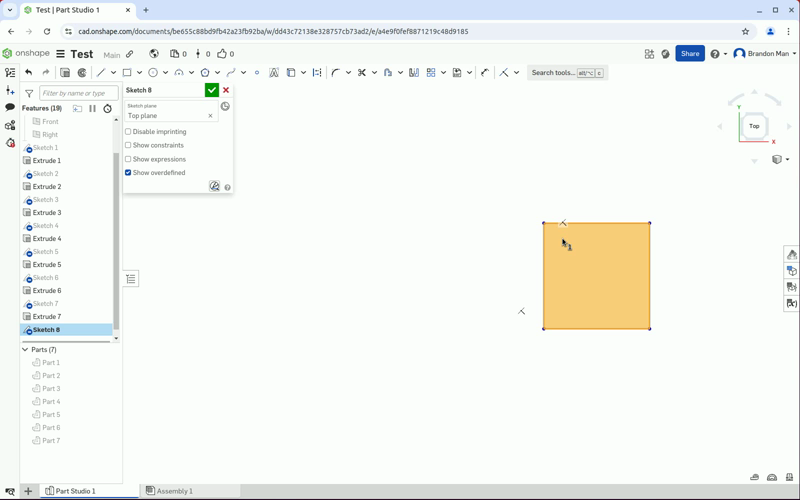
scroll(-6)
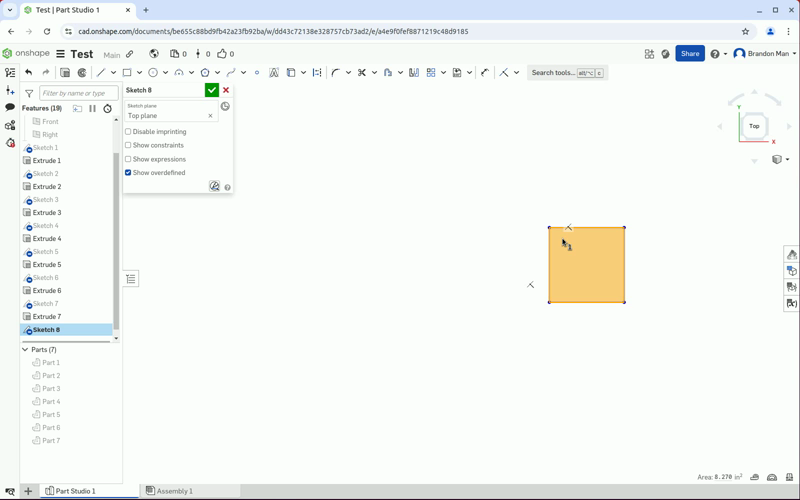
scroll(-6)
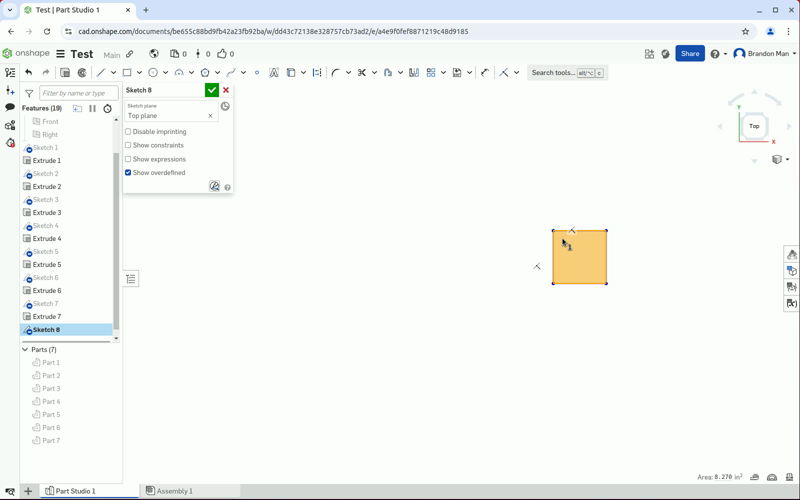
scroll(-6)
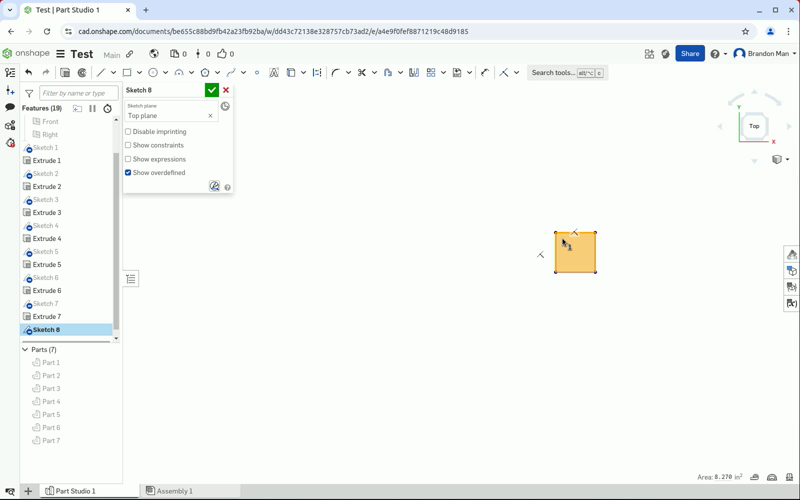
scroll(-6)
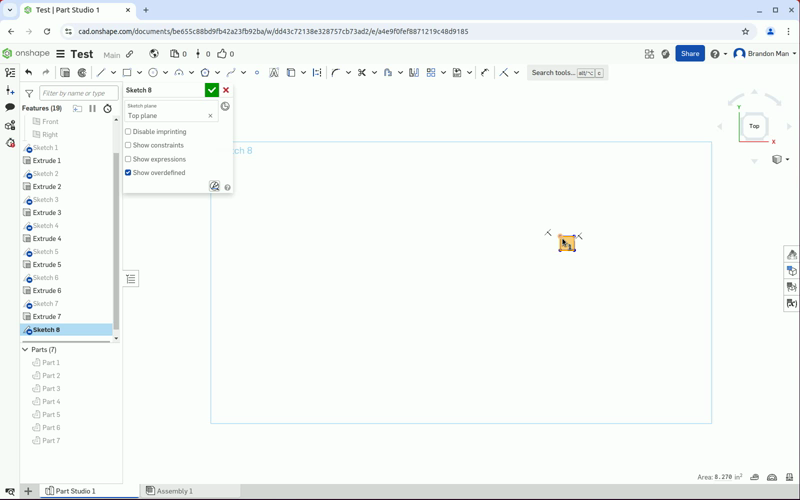
mouse_move(73, 352)
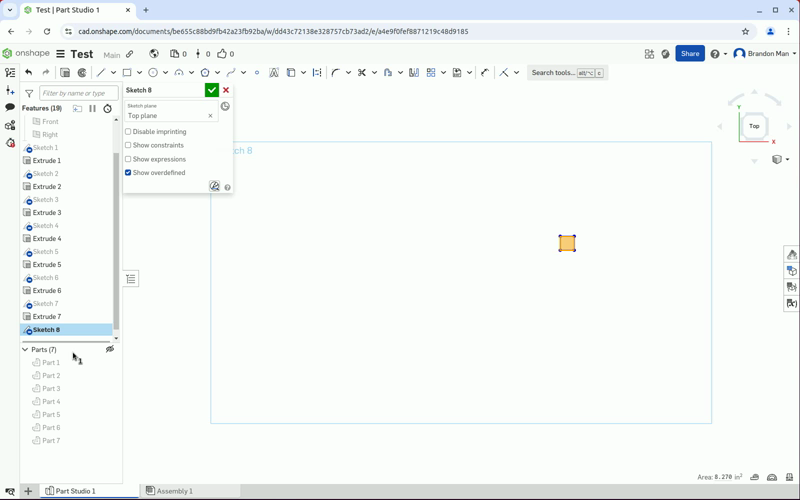
key(shift+y)
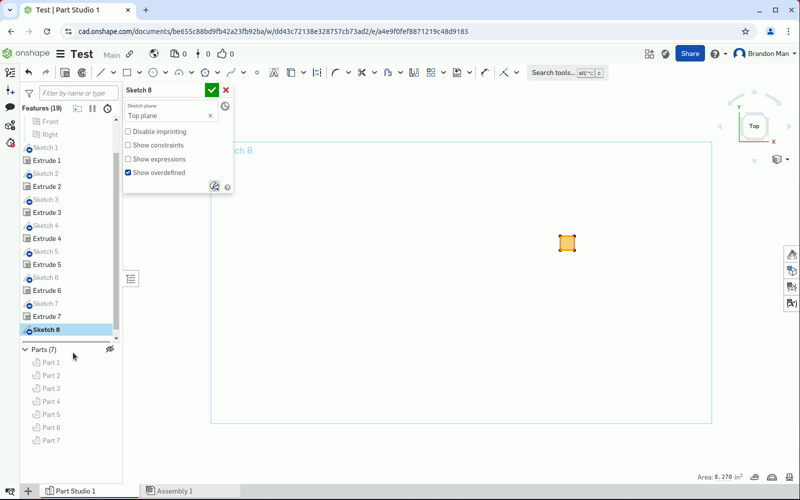
key(shift+e)
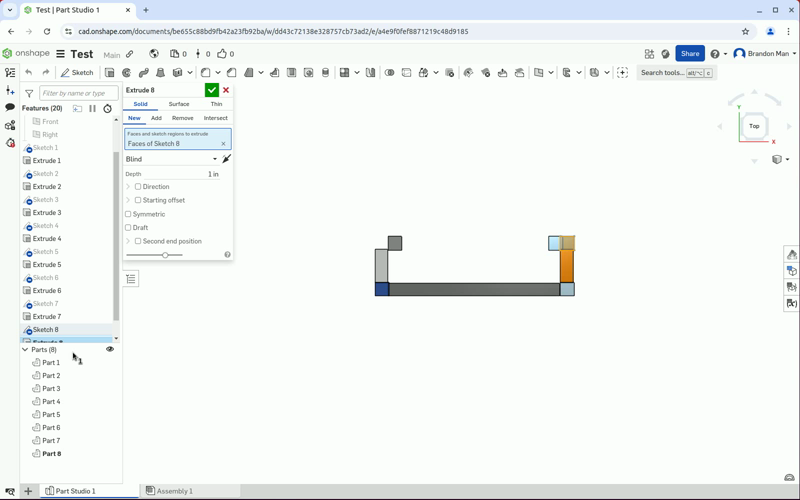
mouse_move(143, 106)
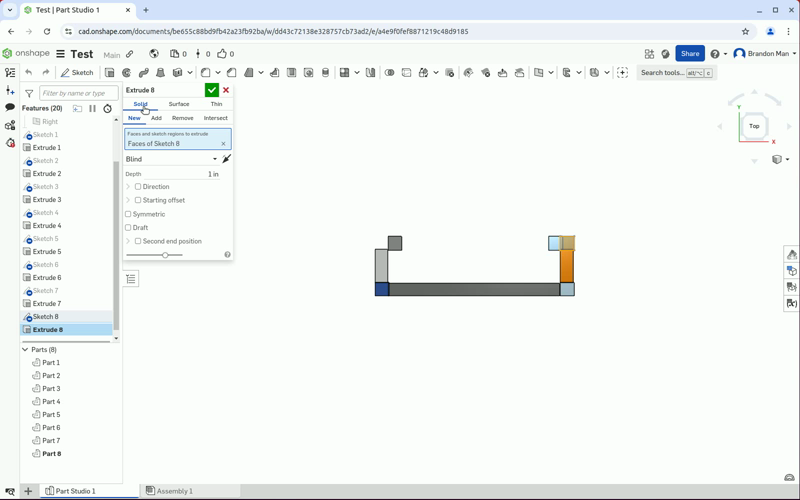
click(143, 106)
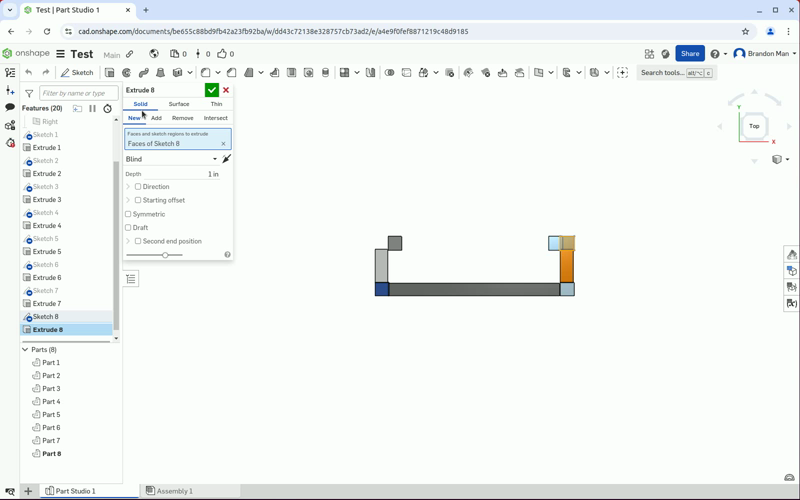
mouse_move(137, 120)
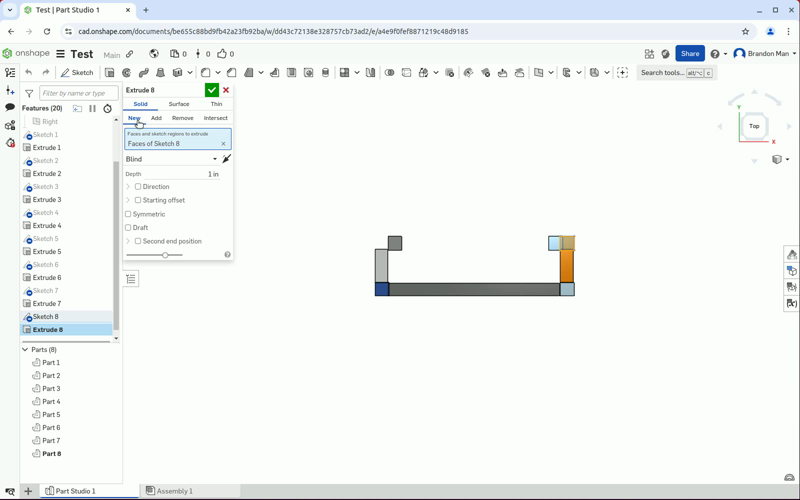
click(137, 120)
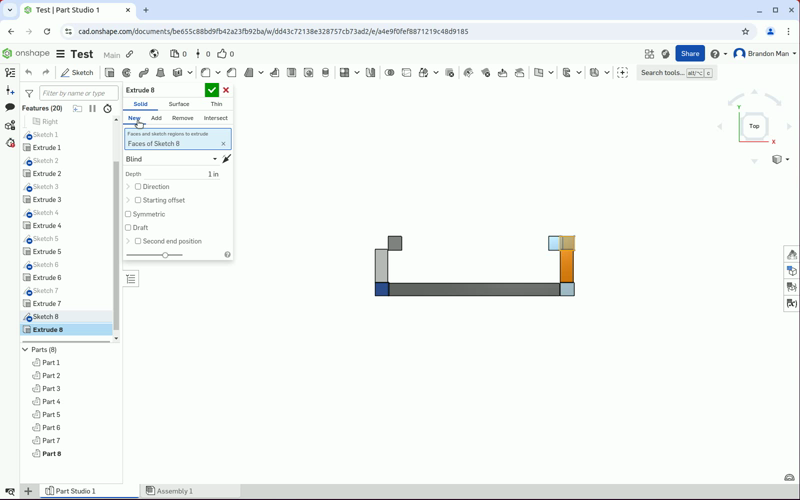
key(tab, 4)
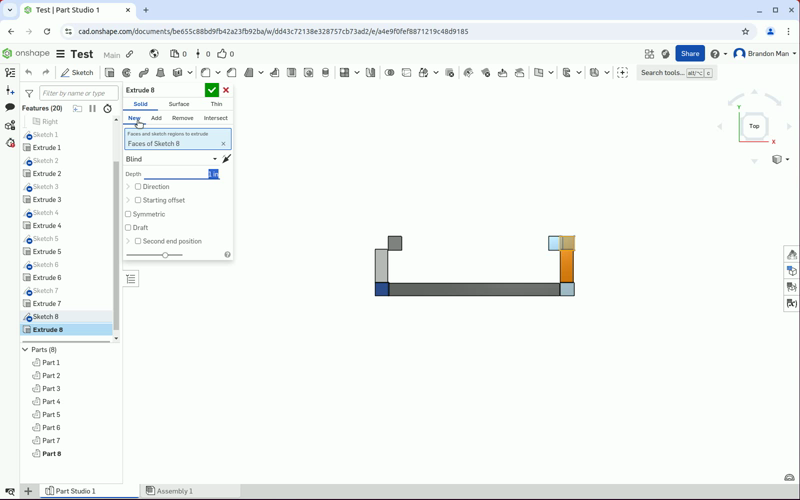
text(1.685)
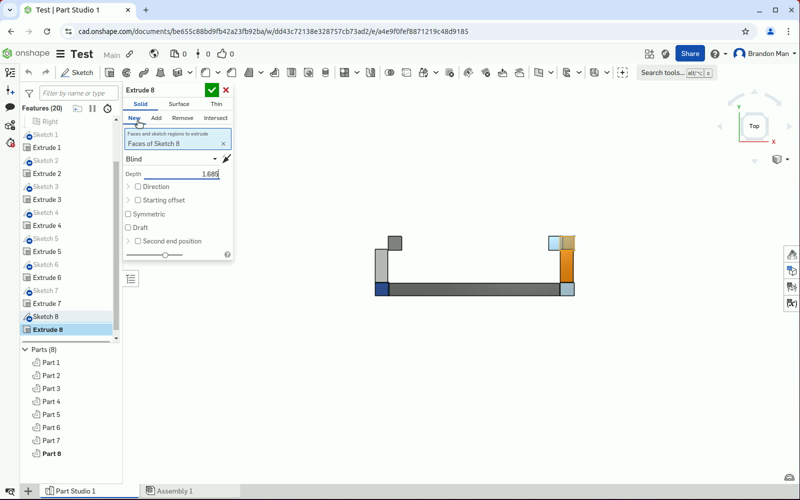
key(enter)
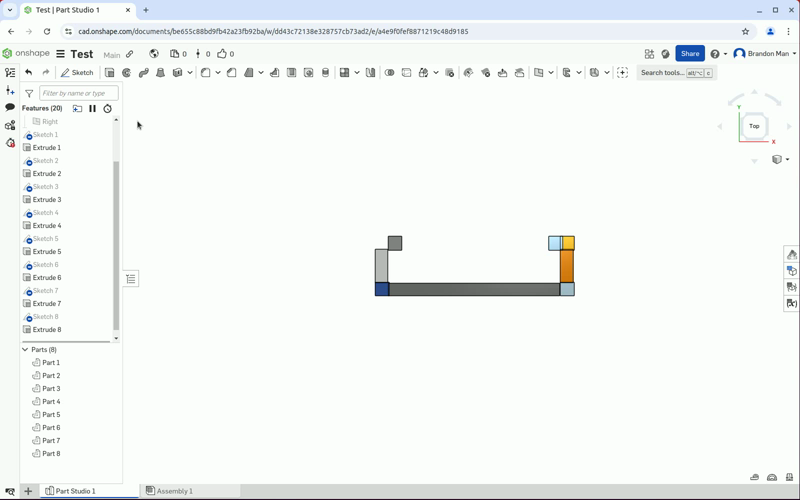
key(shift+h)
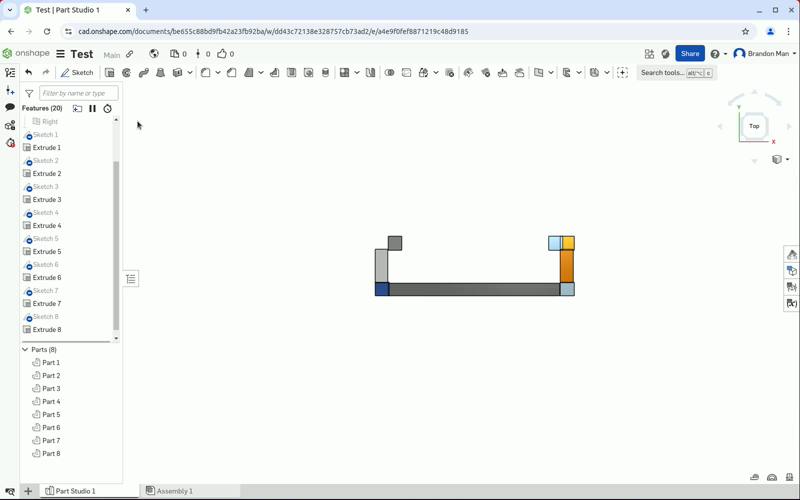
key(shift+h)
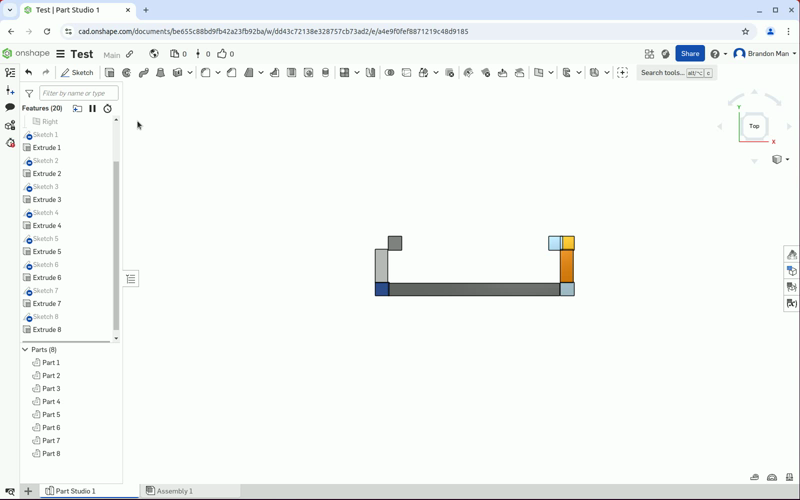
mouse_move(69, 137)
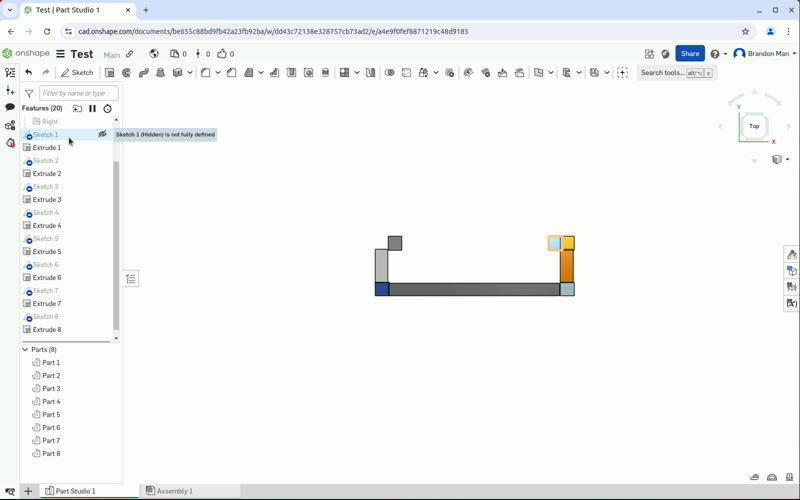
click(69, 137)
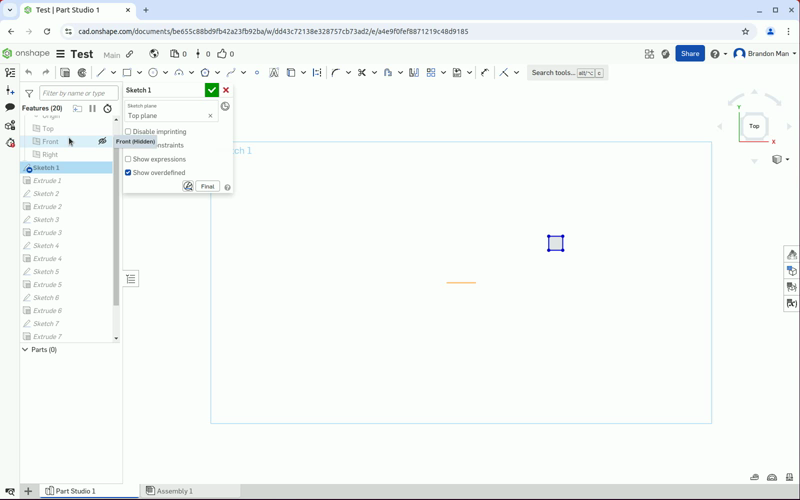
mouse_move(229, 92)
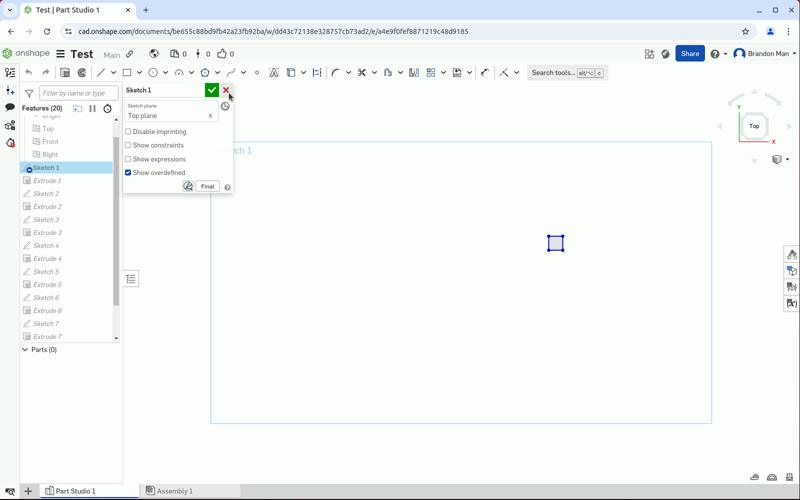
click(229, 92)
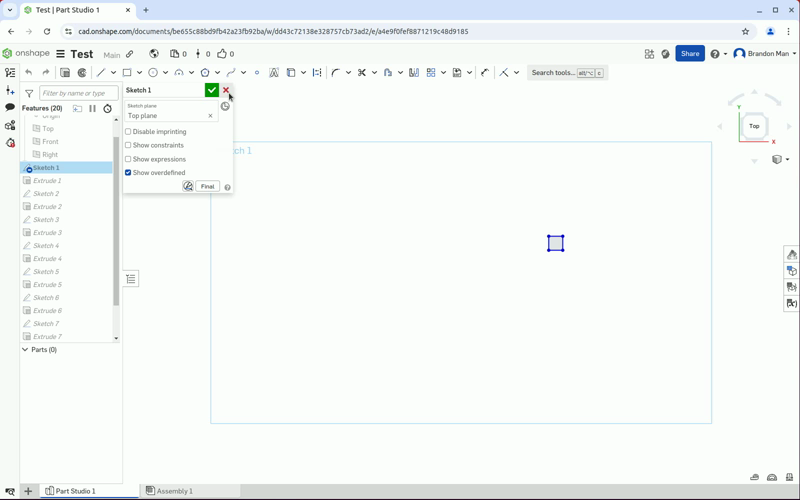
key(shift+s)
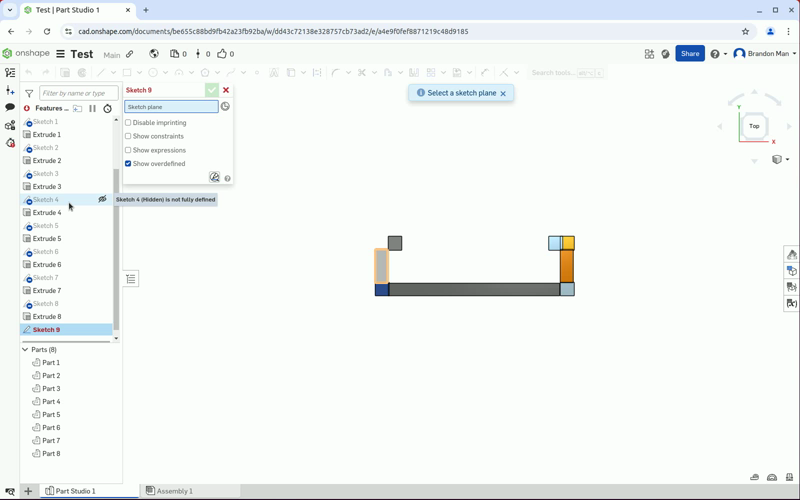
scroll(3)
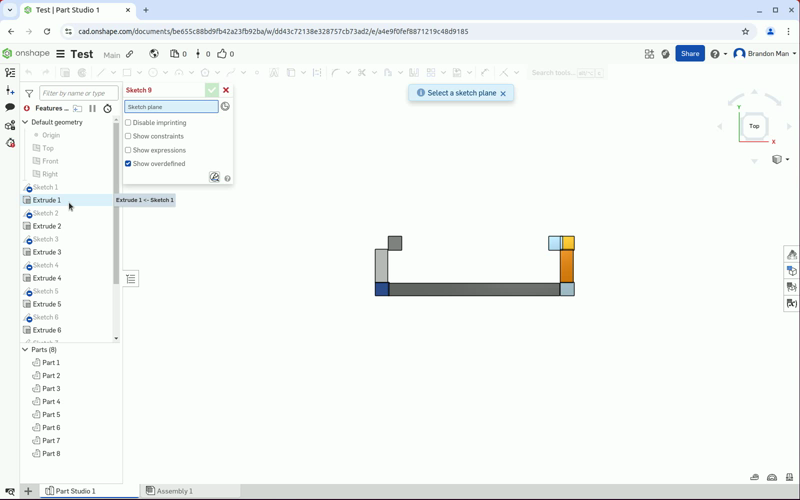
mouse_move(69, 150)
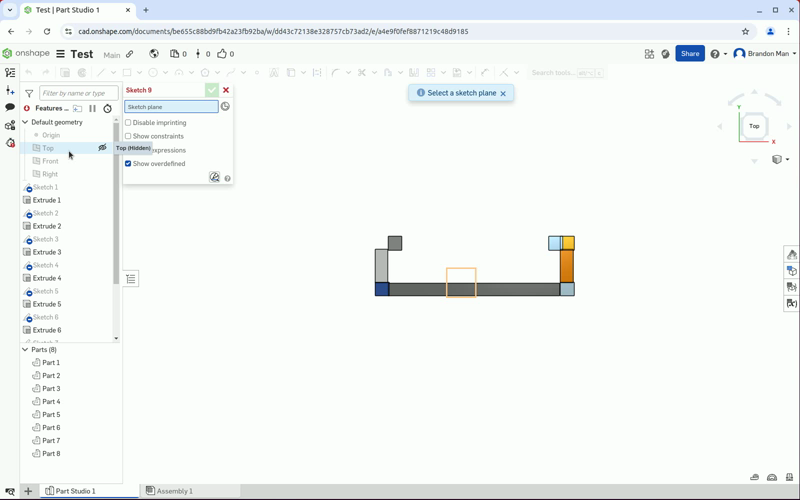
click(69, 150)
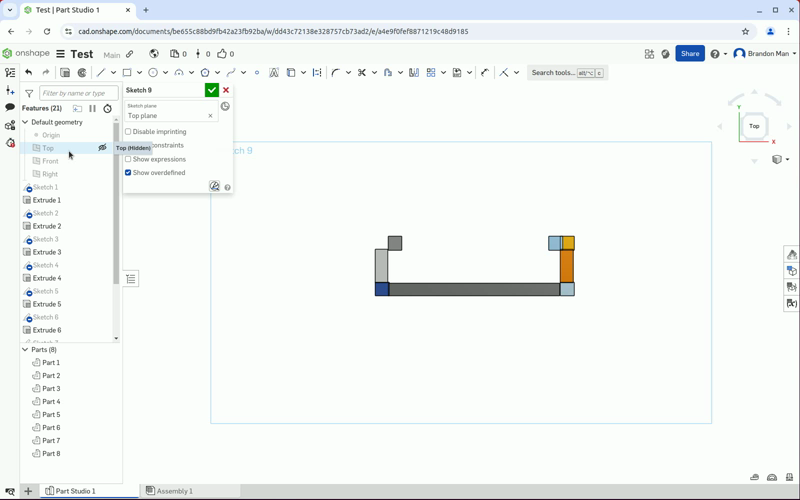
mouse_move(73, 352)
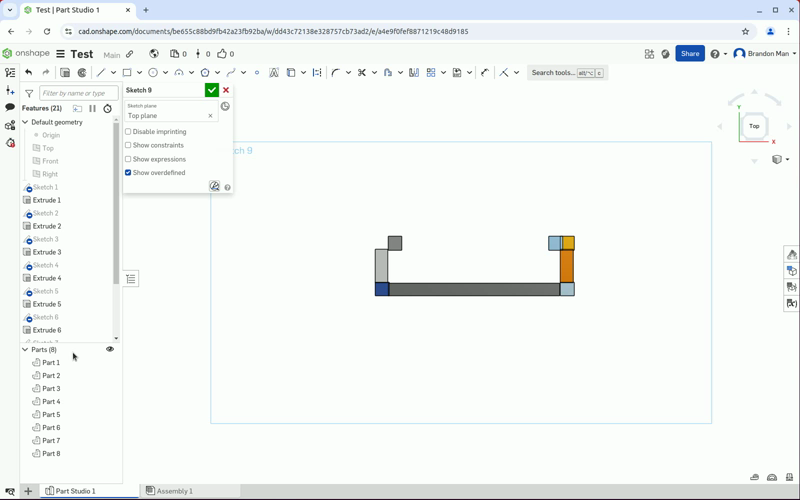
key(y)
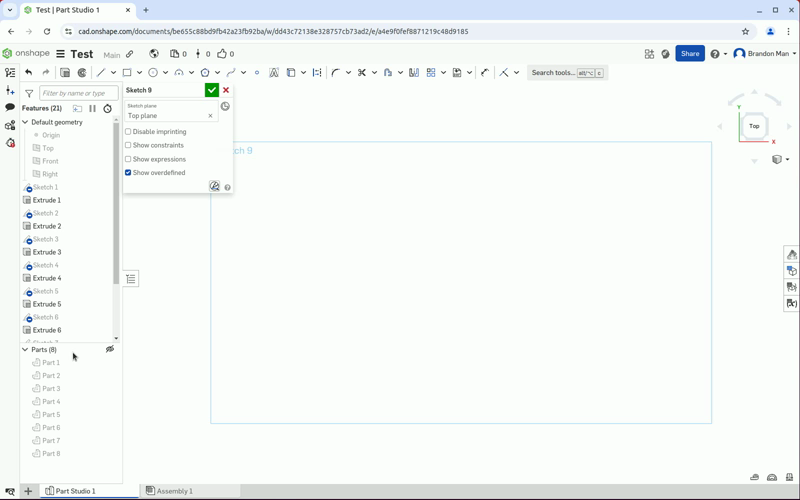
key(l)
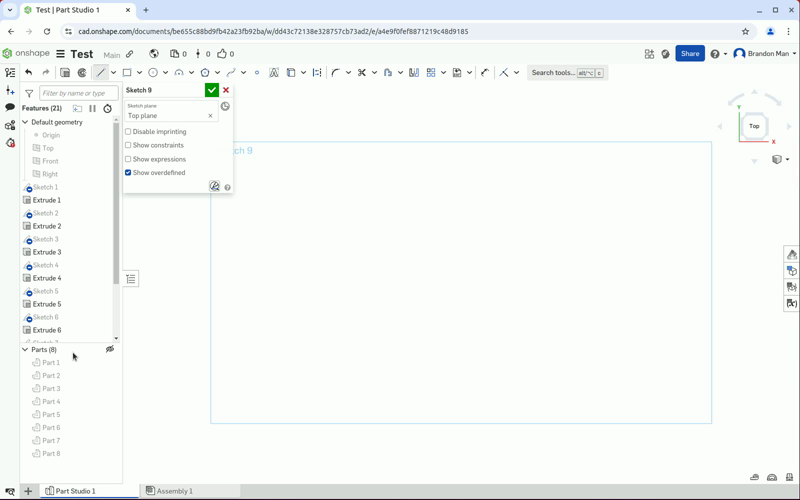
key_down(shift)
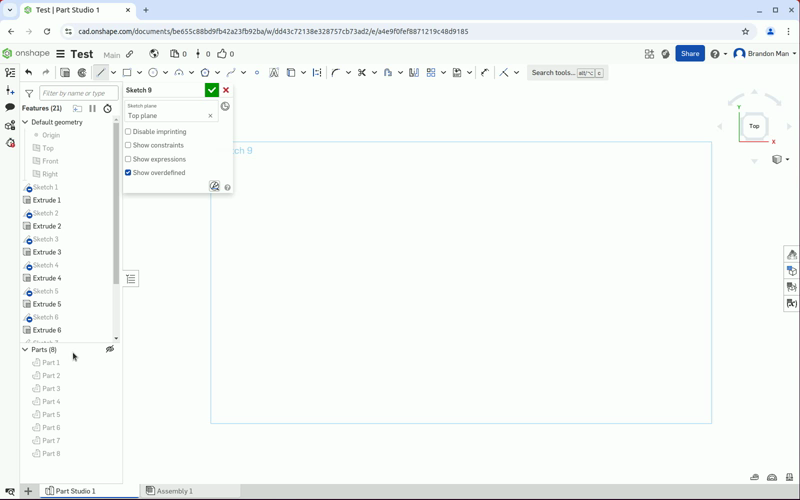
mouse_move(375, 250)
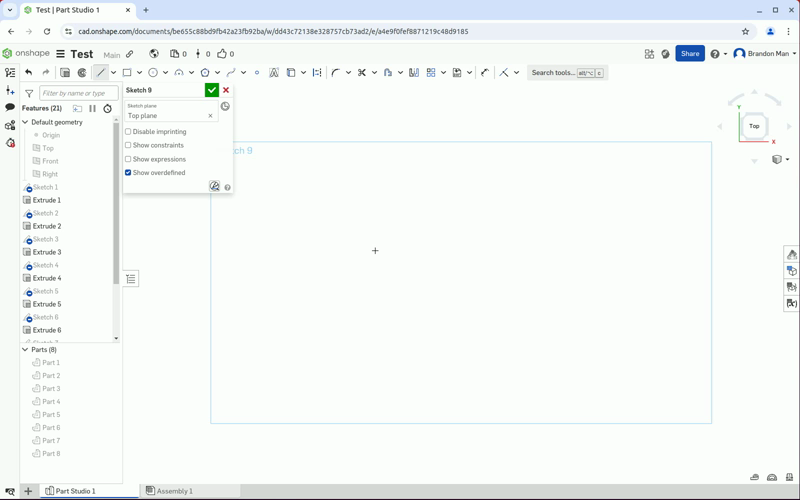
click(375, 250)
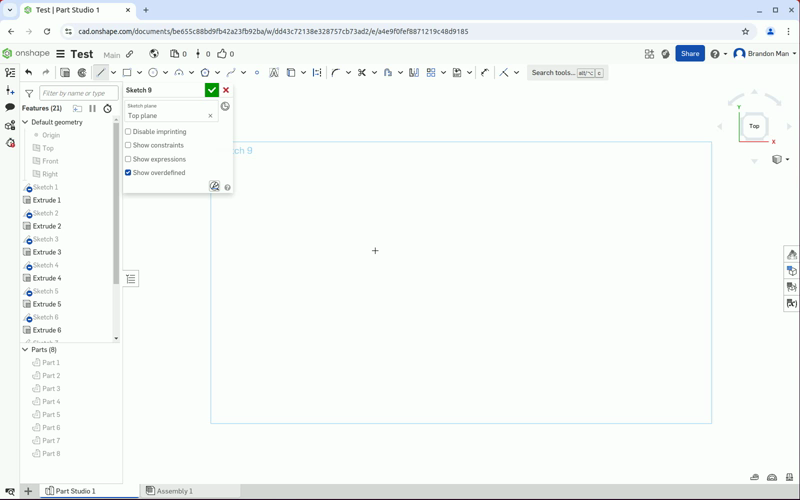
key_up(shift)
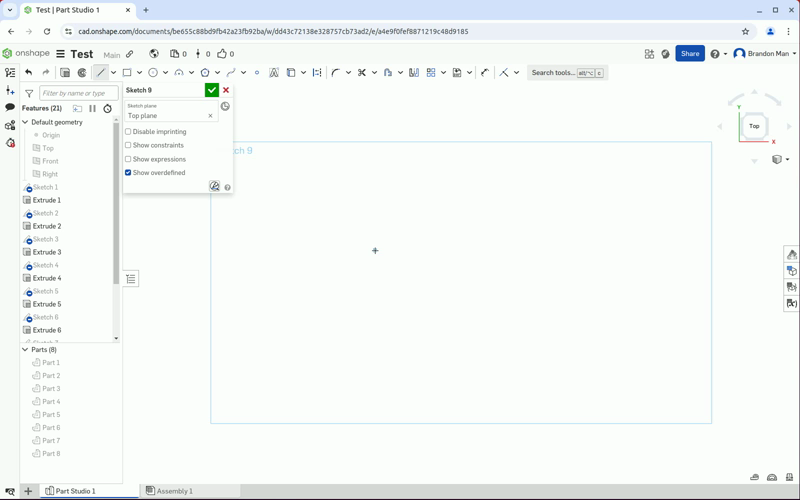
key_down(shift)
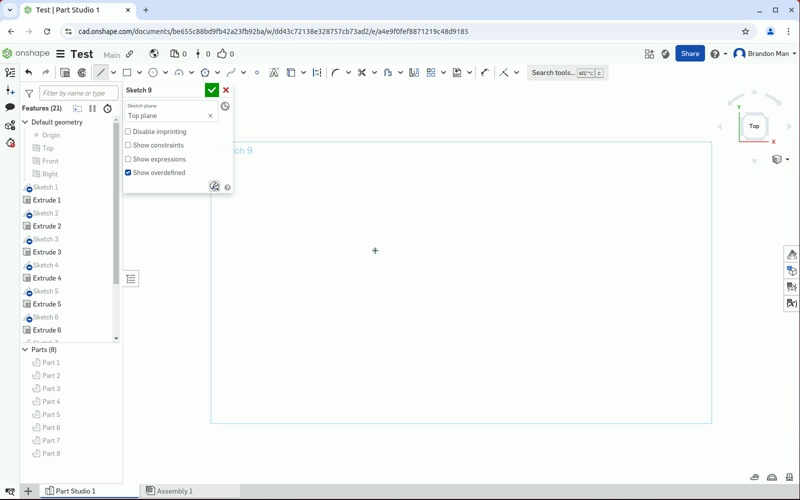
mouse_move(405, 250)
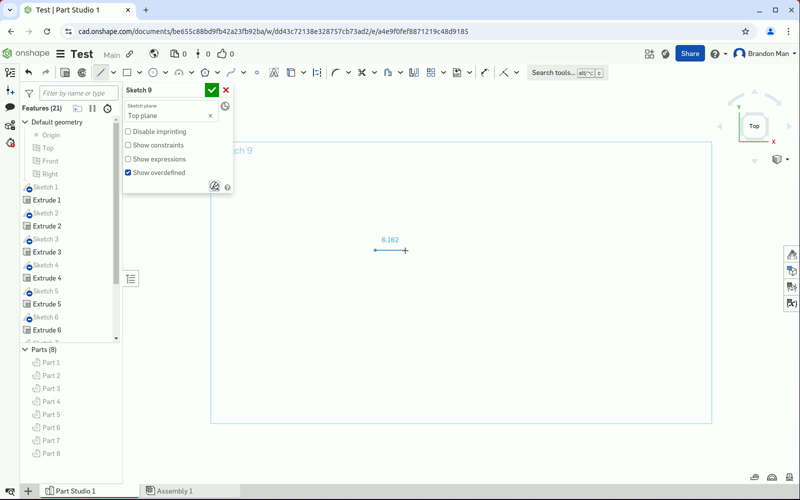
mouse_move(389, 250)
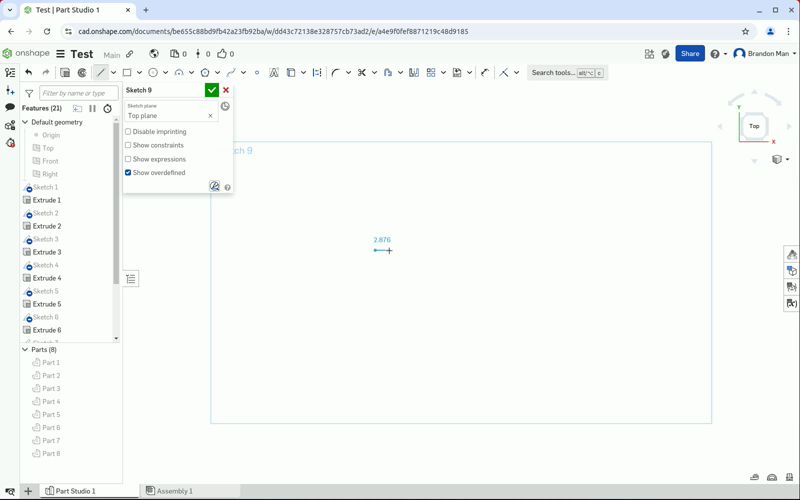
click(389, 250)
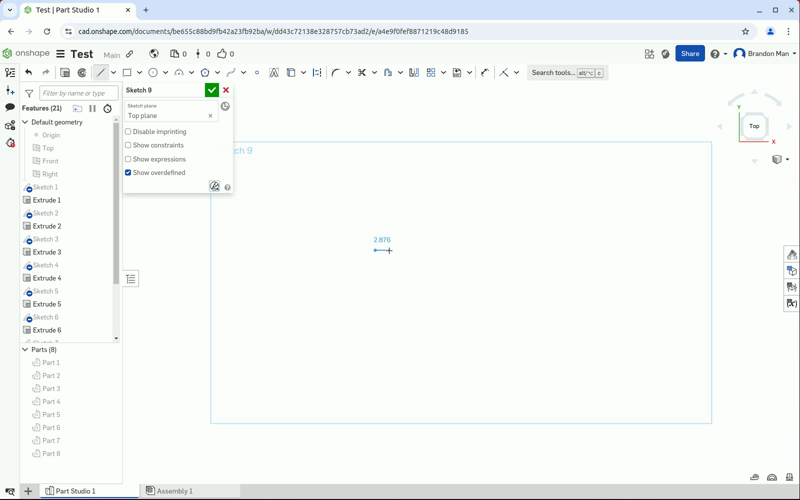
key_up(shift)
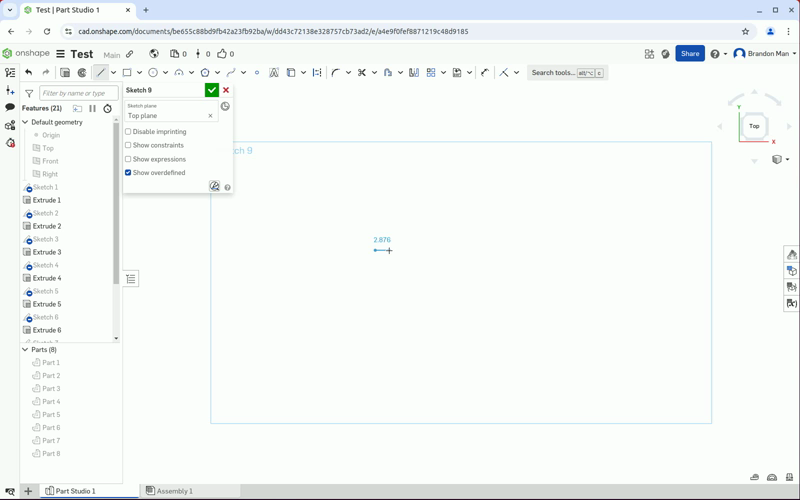
key_down(shift)
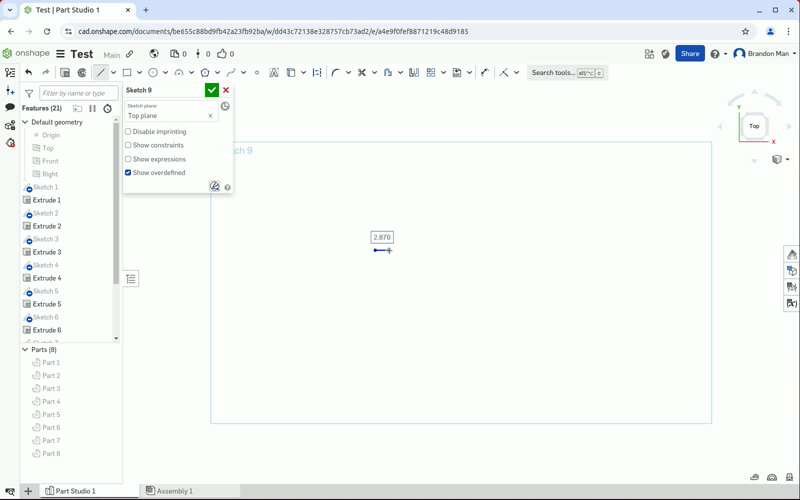
mouse_move(419, 250)
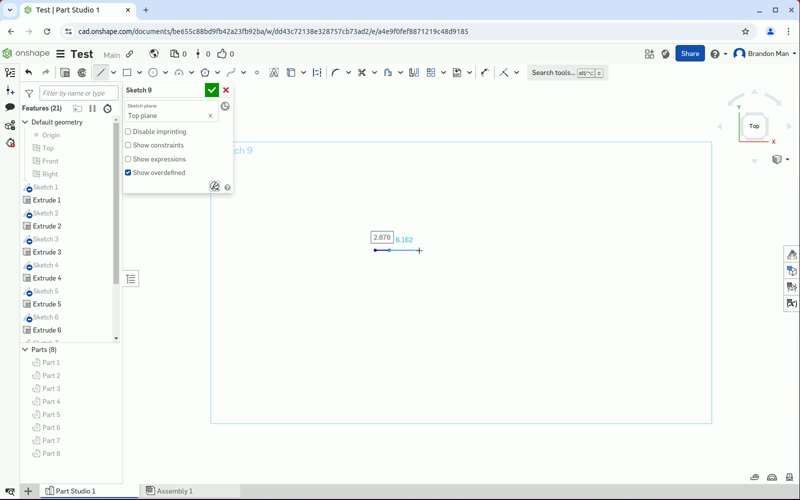
mouse_move(389, 236)
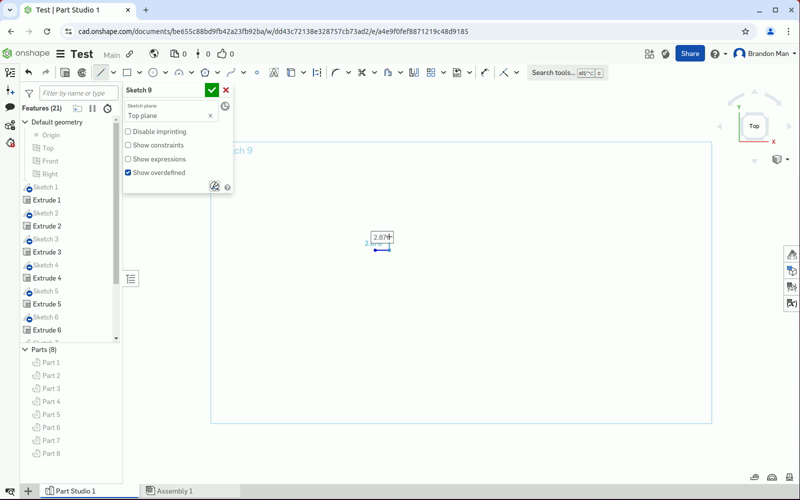
click(389, 236)
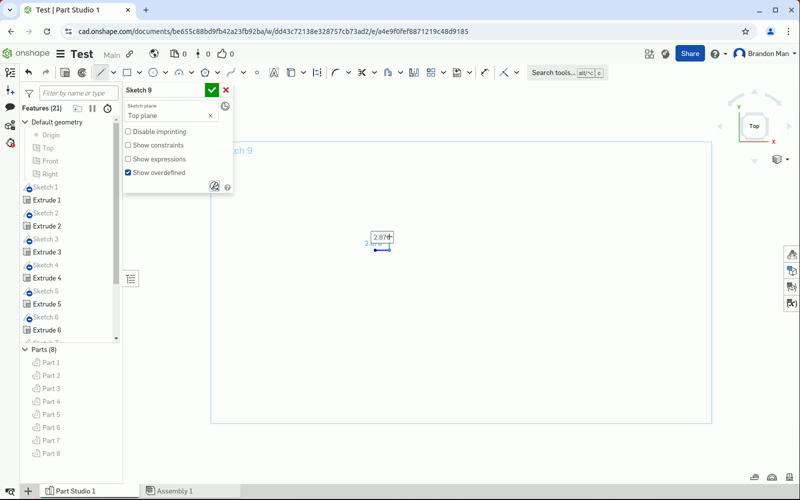
key_up(shift)
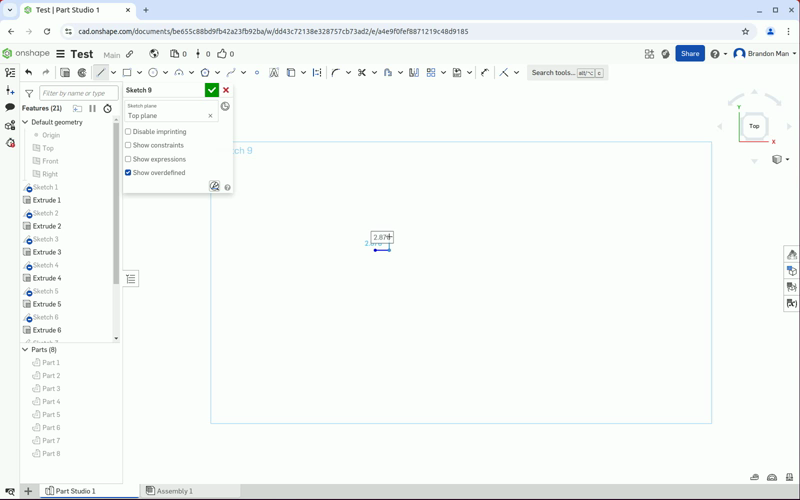
key_down(shift)
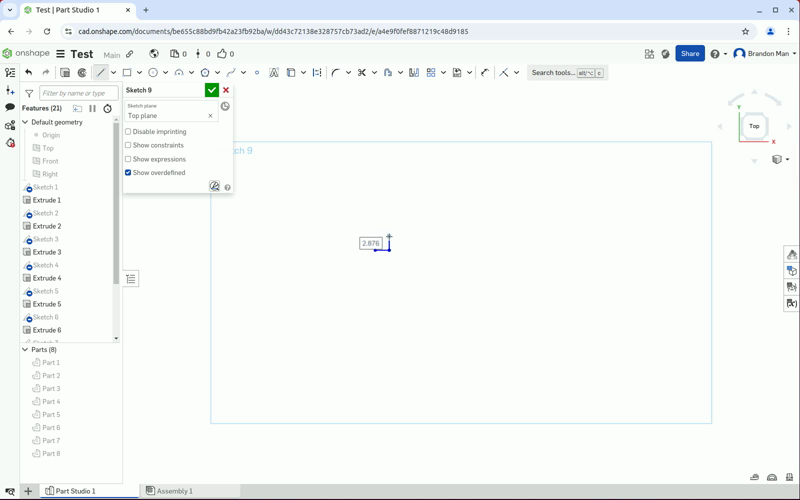
mouse_move(419, 236)
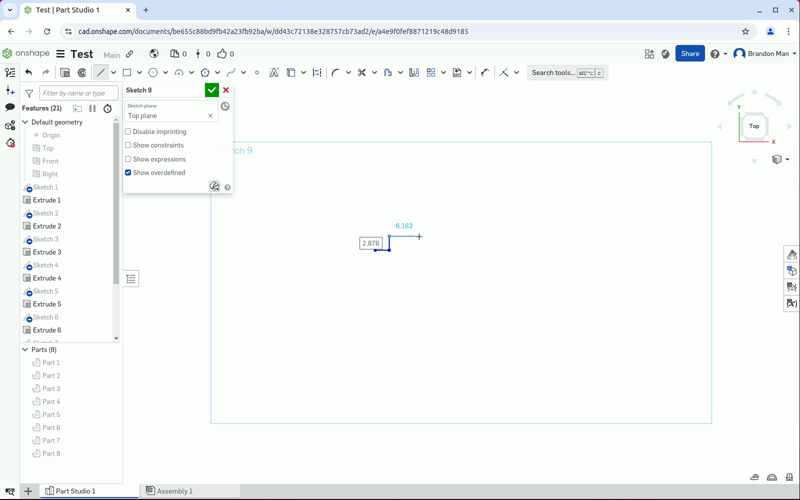
mouse_move(375, 236)
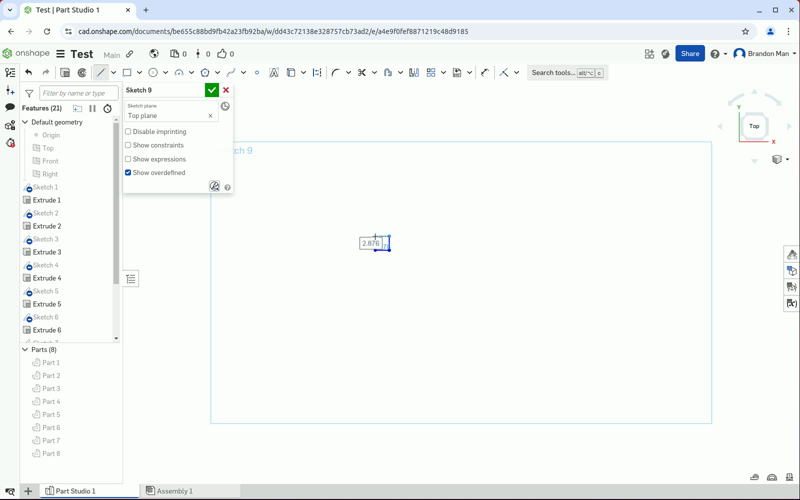
click(375, 236)
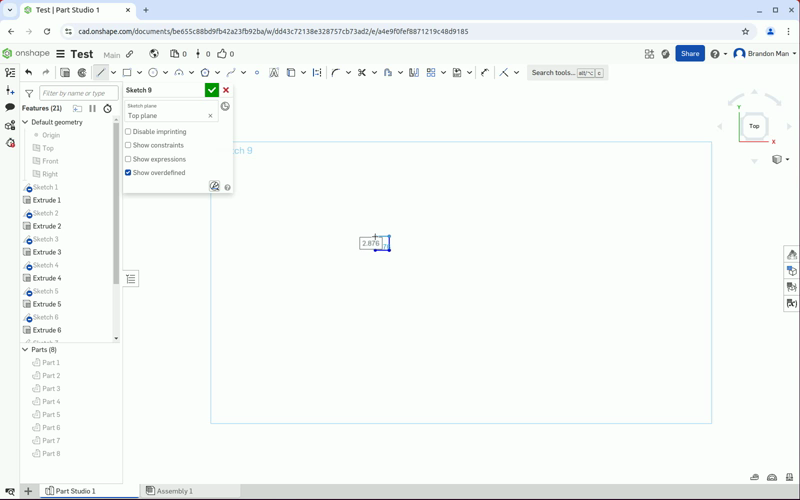
key_up(shift)
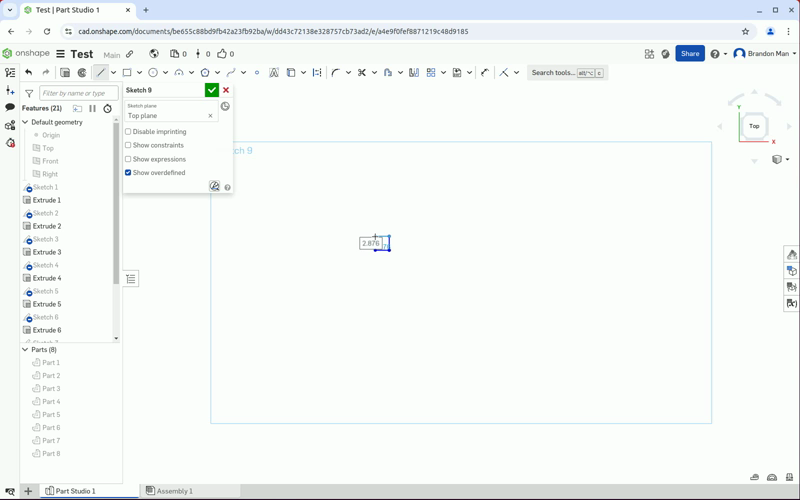
mouse_move(405, 236)
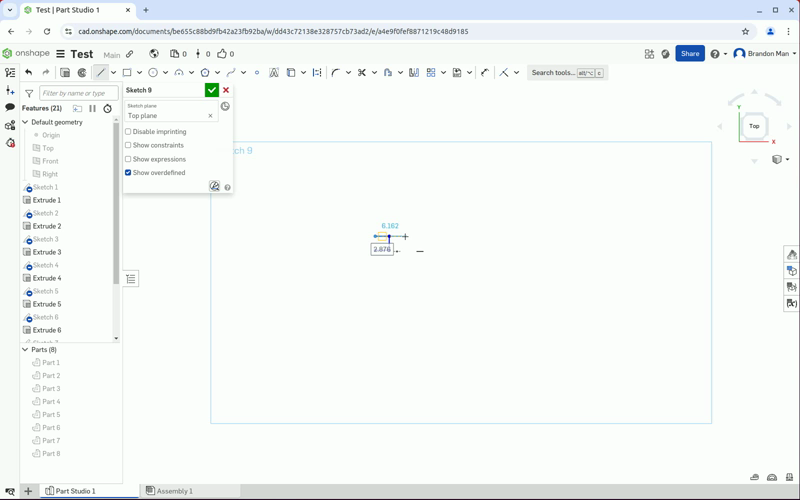
key_down(shift)
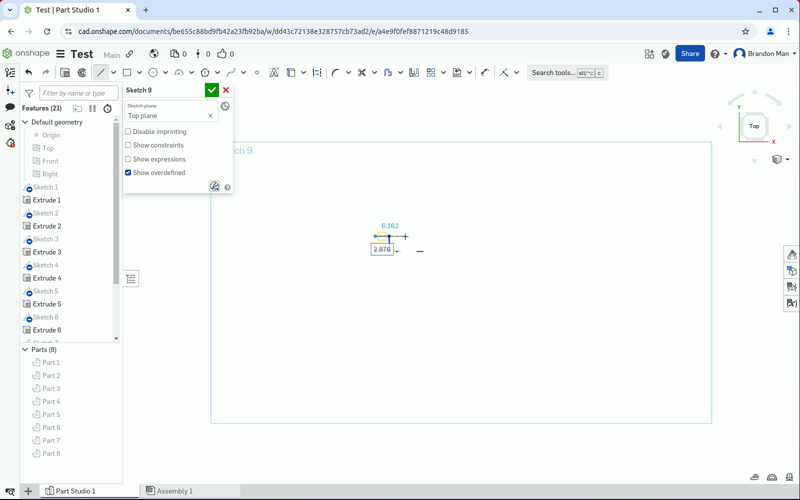
mouse_move(375, 250)
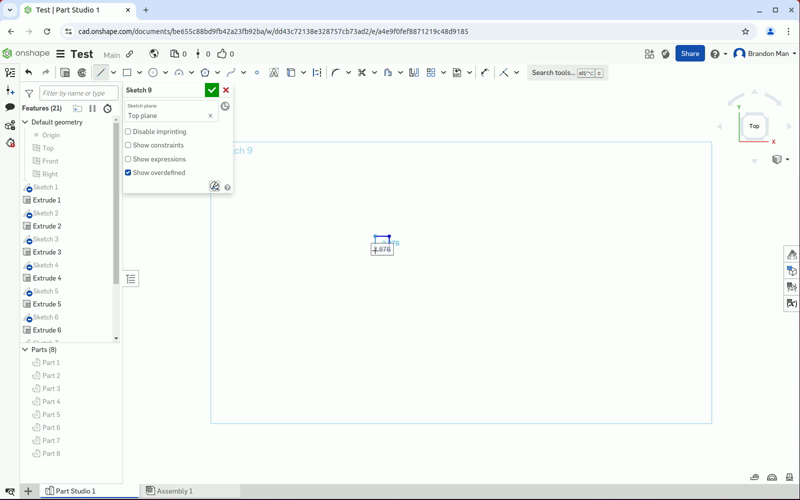
key_up(shift)
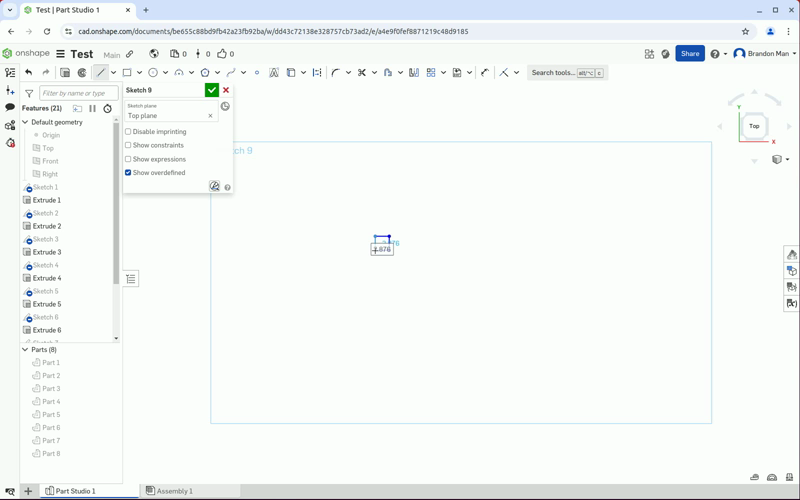
click(375, 250)
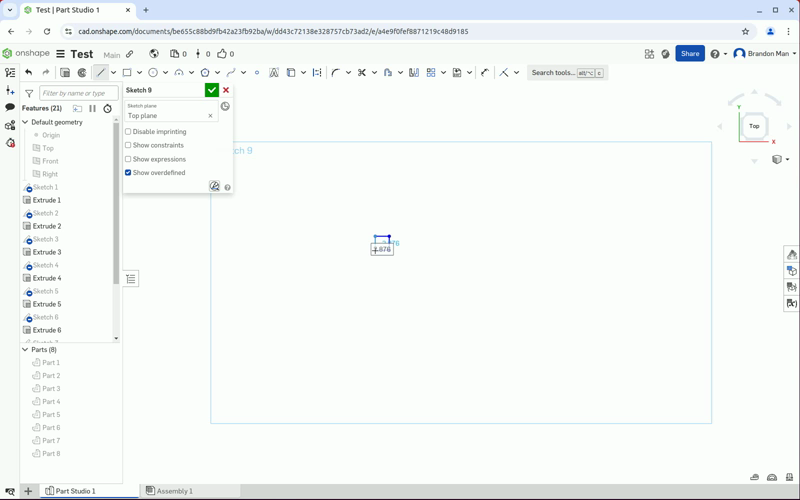
key(esc)
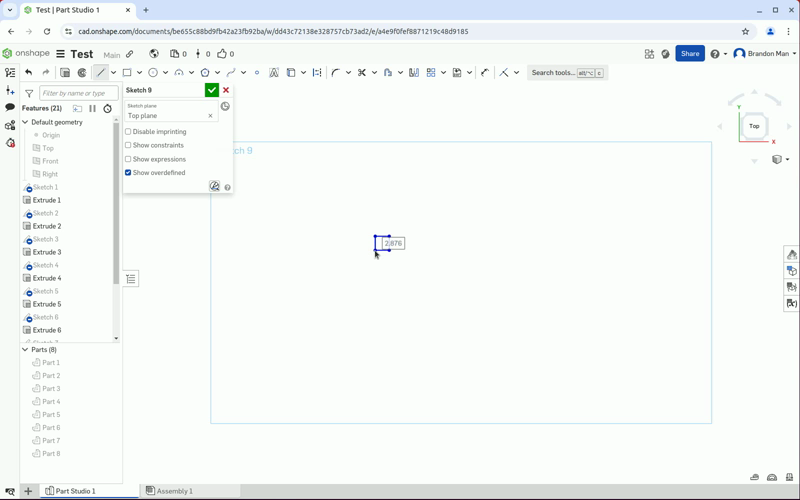
mouse_move(388, 243)
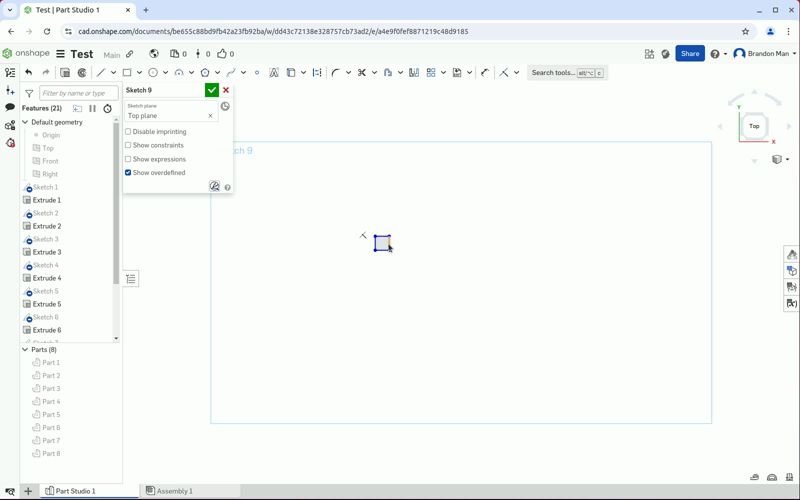
scroll(6)
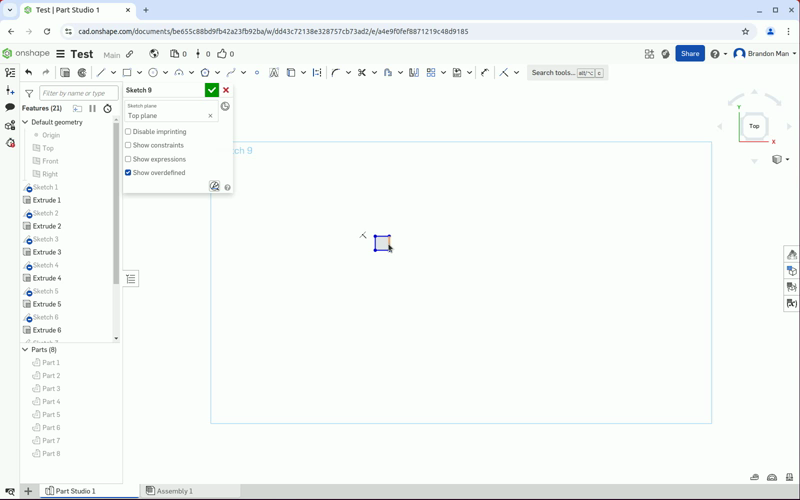
scroll(6)
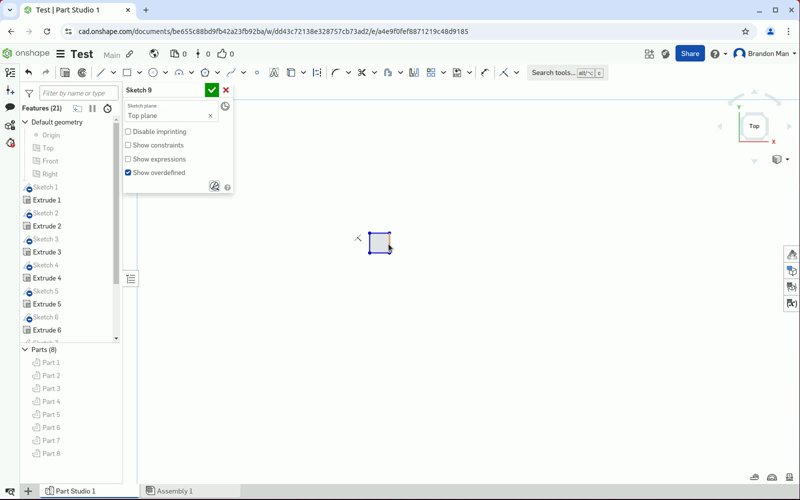
scroll(6)
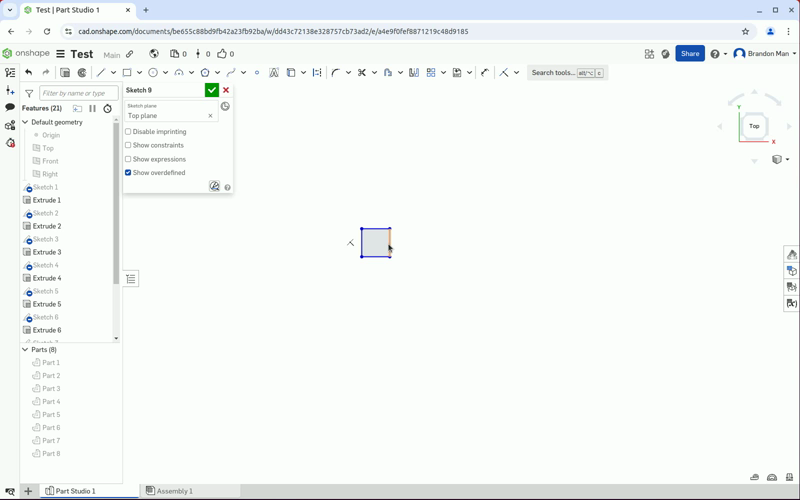
scroll(6)
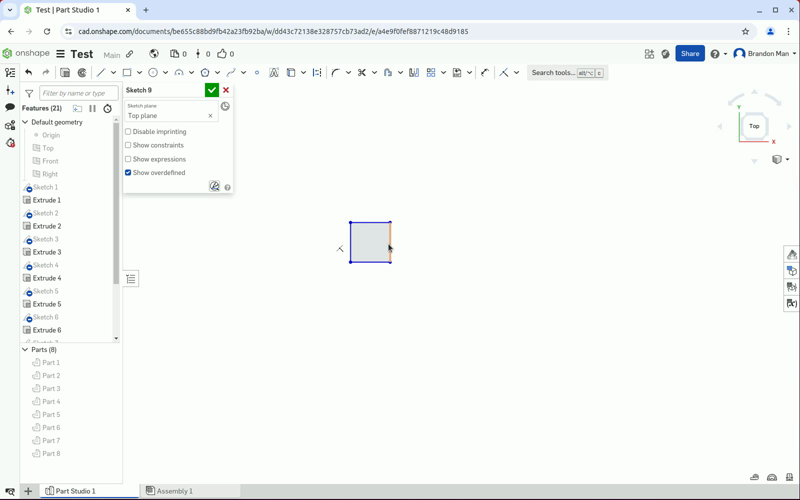
scroll(6)
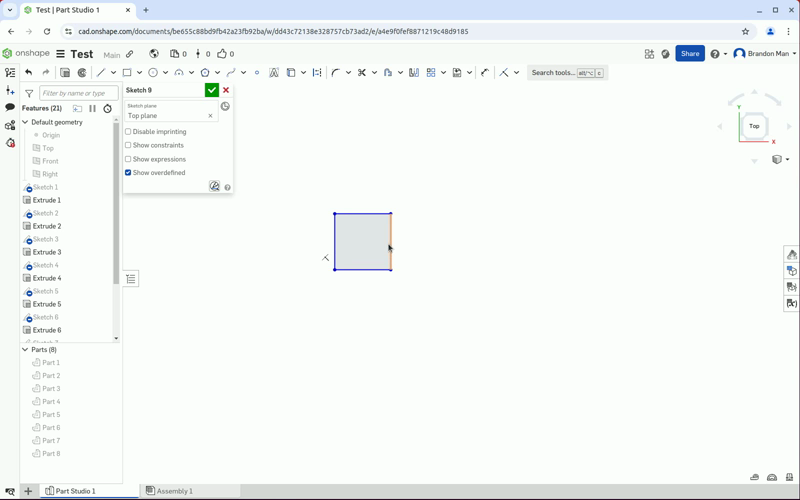
scroll(6)
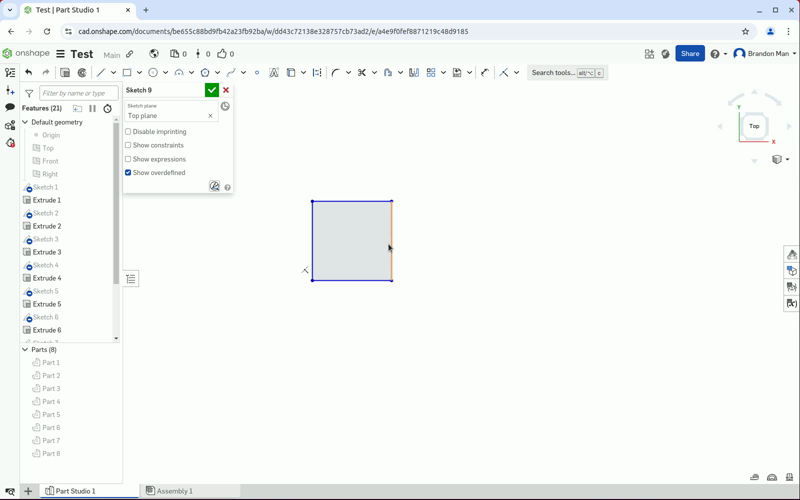
scroll(6)
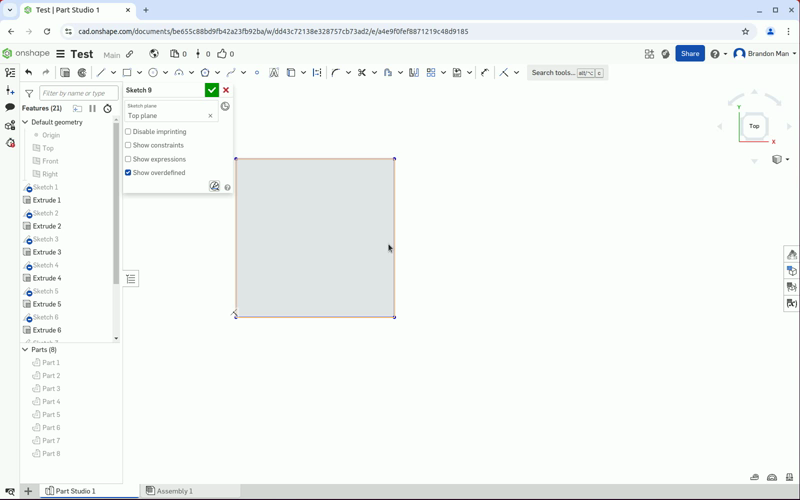
click(388, 243)
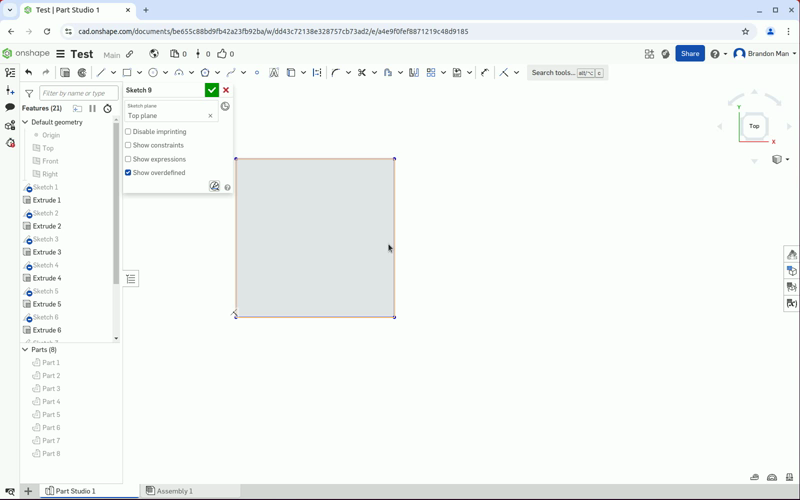
scroll(-6)
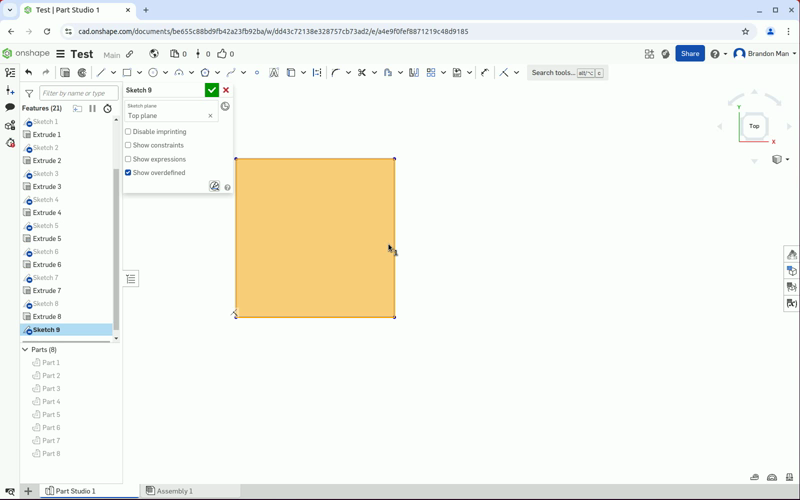
scroll(-6)
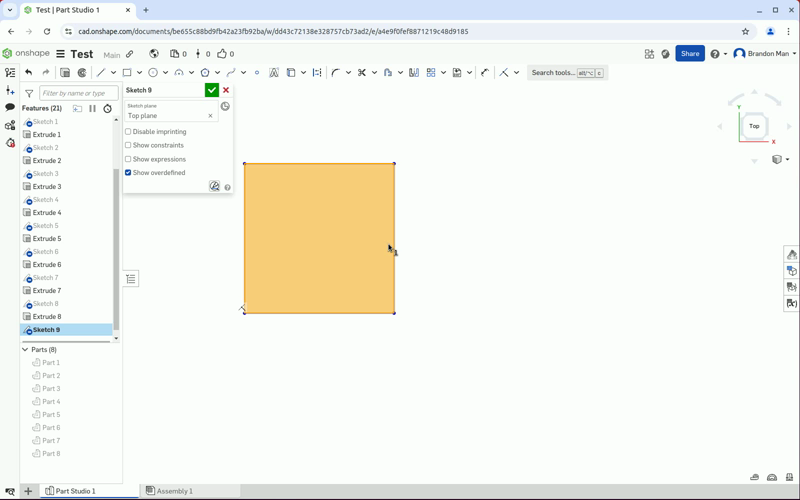
scroll(-6)
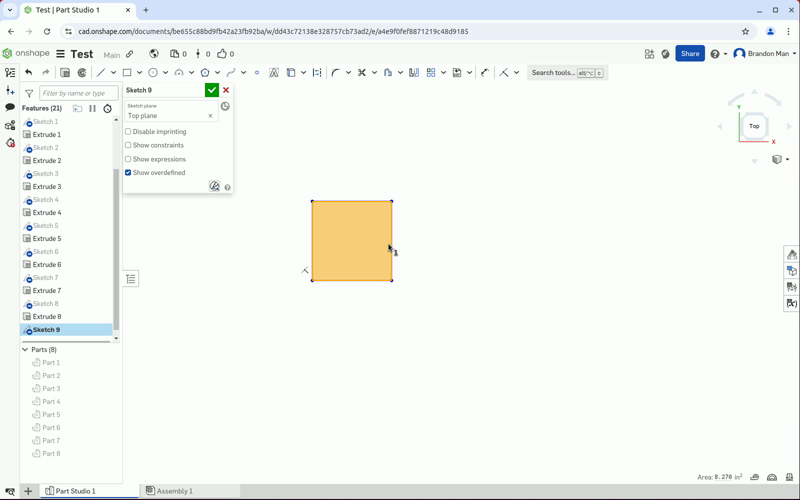
scroll(-6)
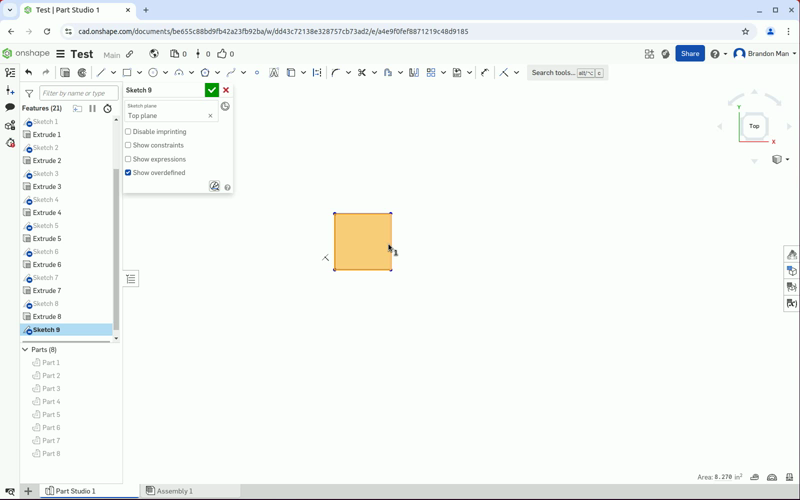
scroll(-6)
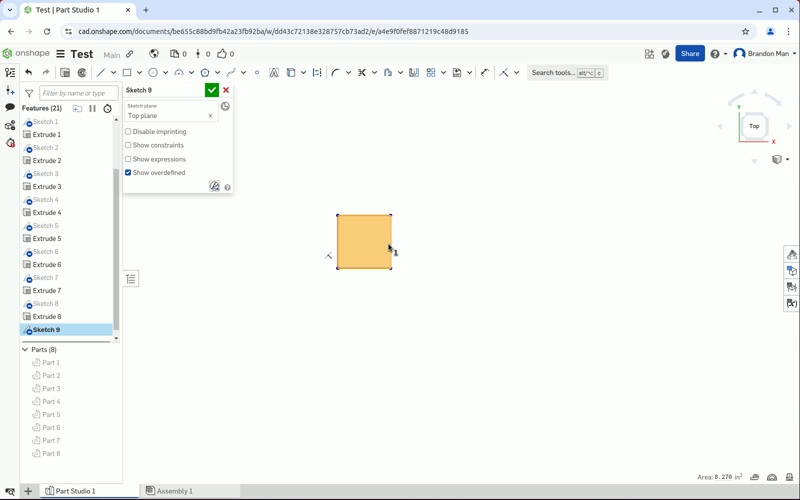
scroll(-6)
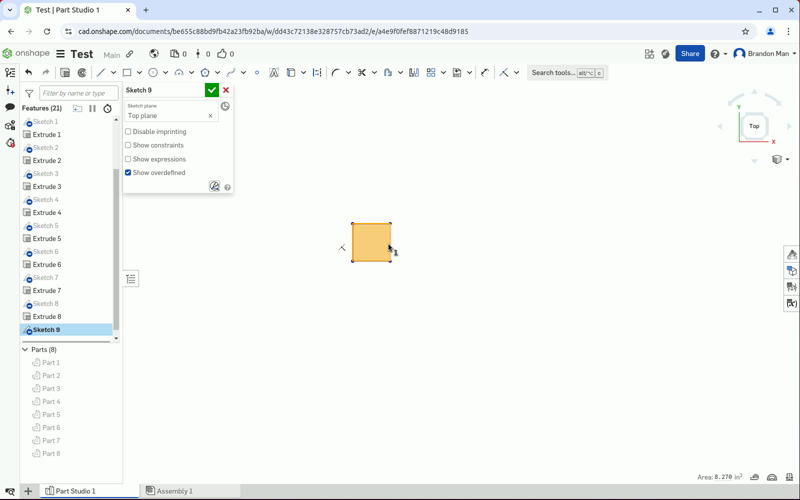
scroll(-6)
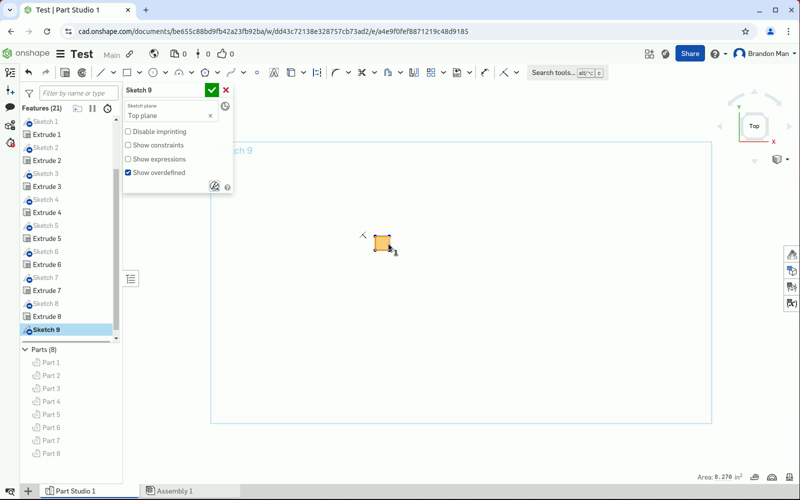
mouse_move(73, 352)
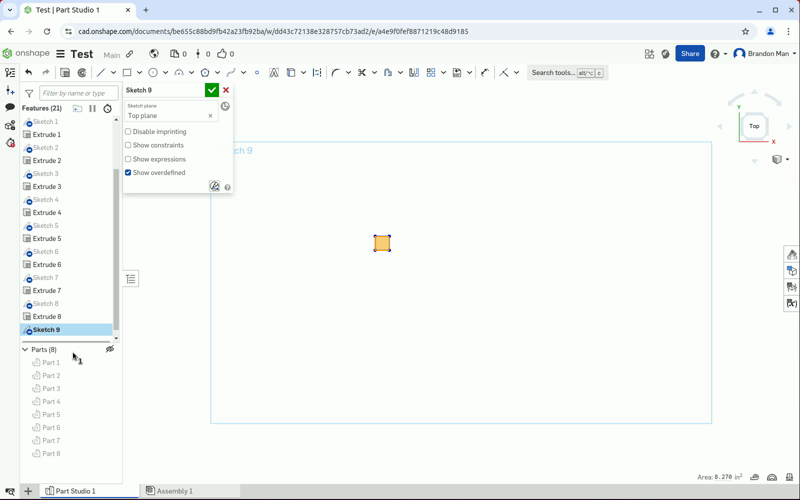
key(shift+y)
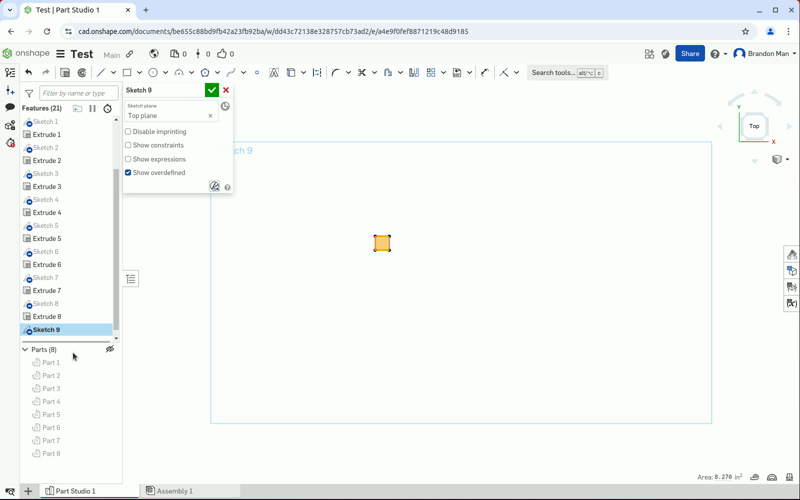
key(shift+e)
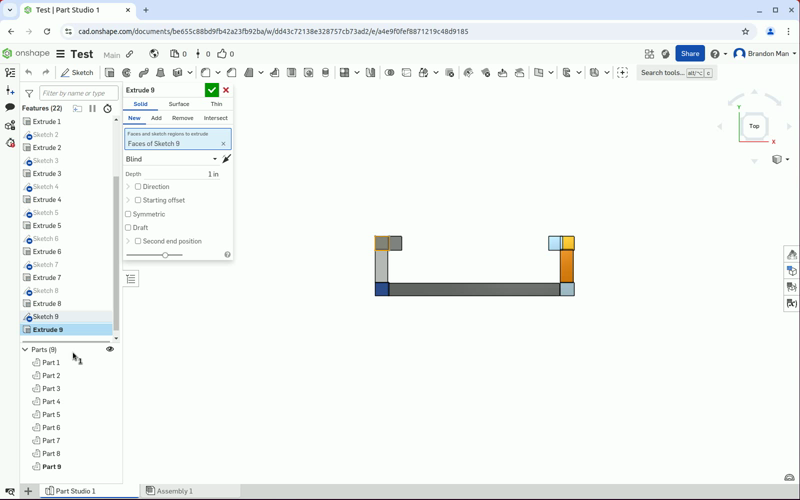
mouse_move(143, 106)
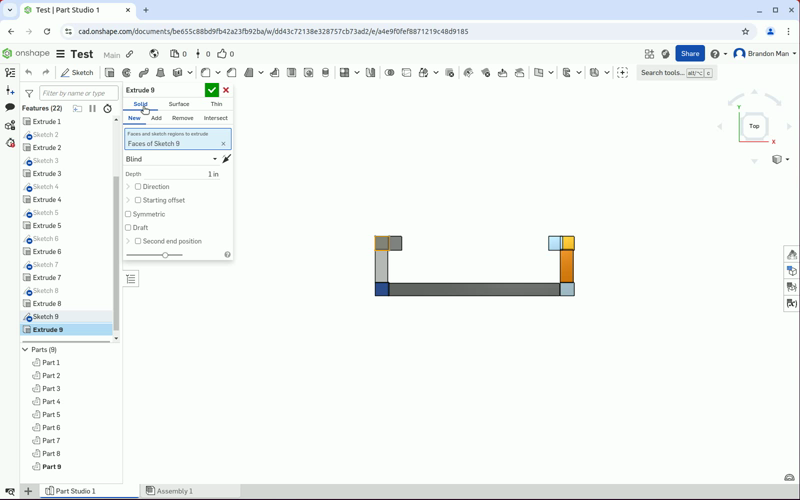
click(143, 106)
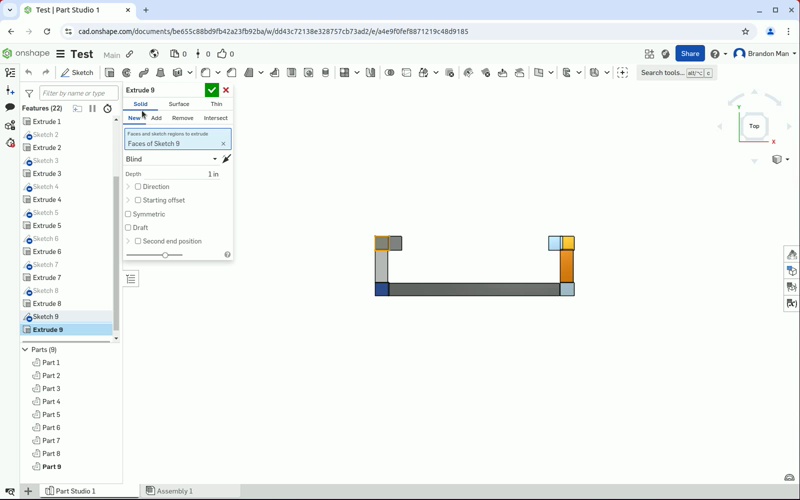
mouse_move(137, 120)
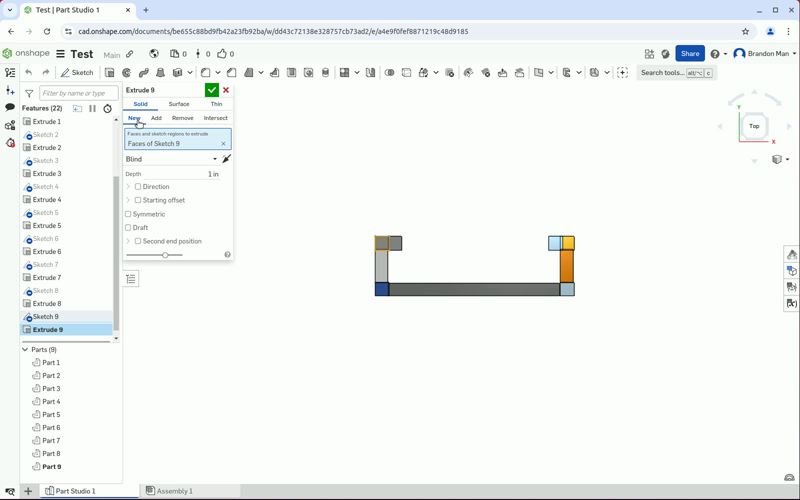
click(137, 120)
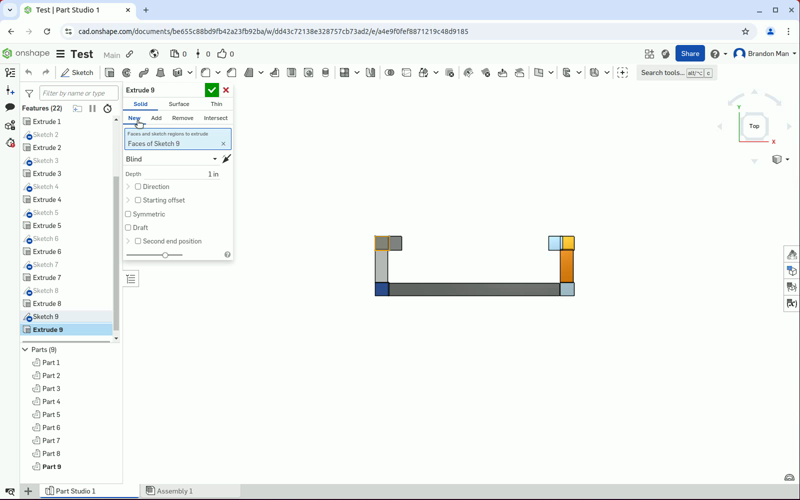
key(tab, 4)
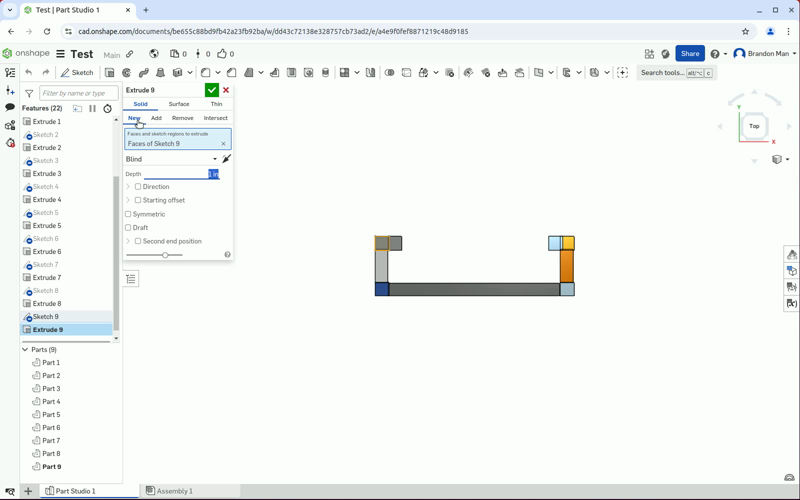
text(1.685)
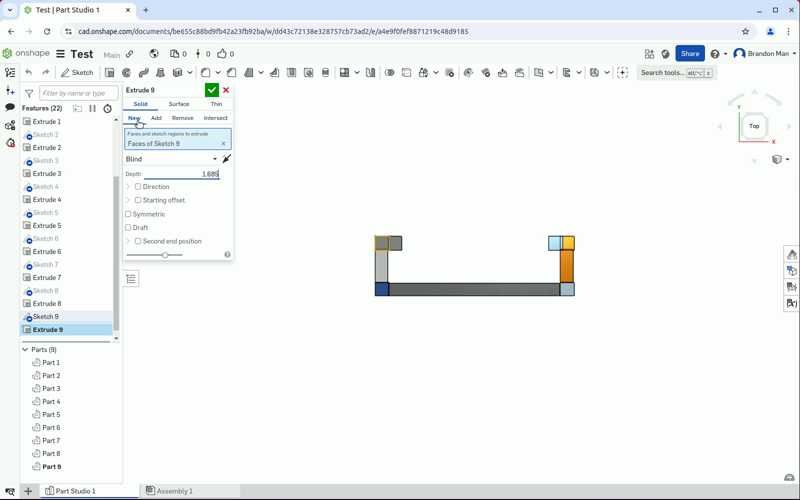
key(enter)
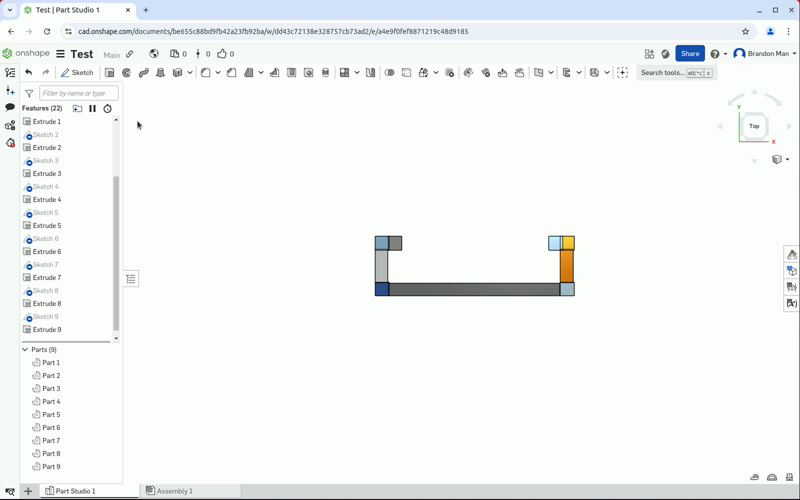
key(shift+h)
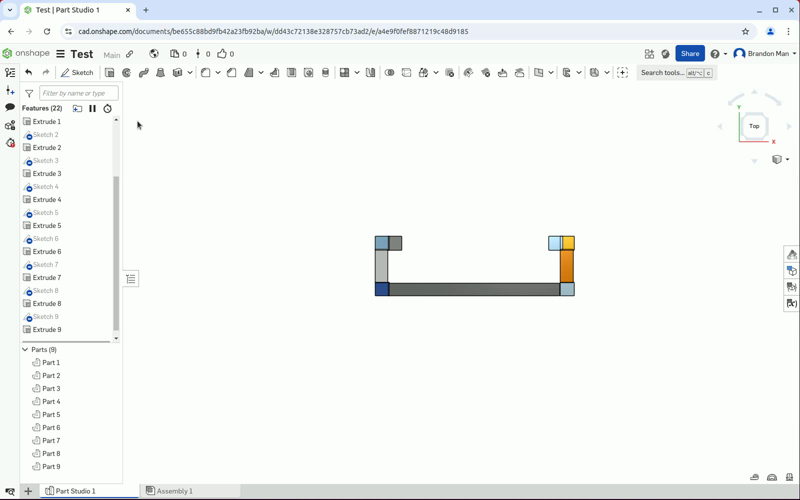
key(shift+h)
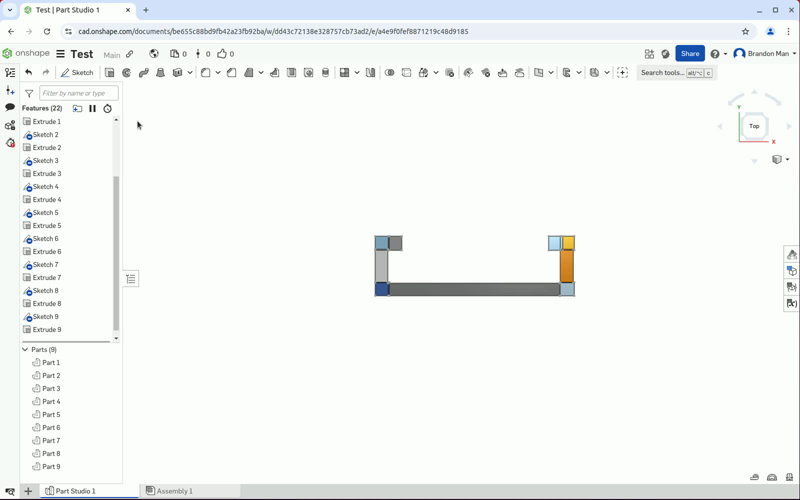
key(shift+7)
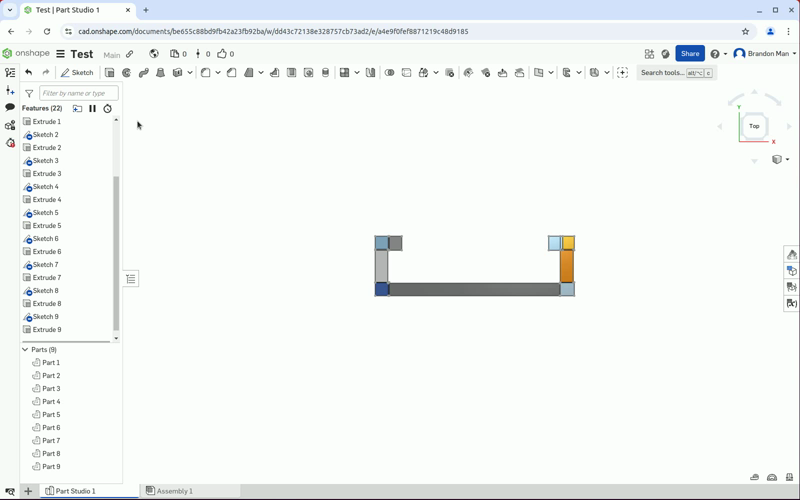
key(up, 3)
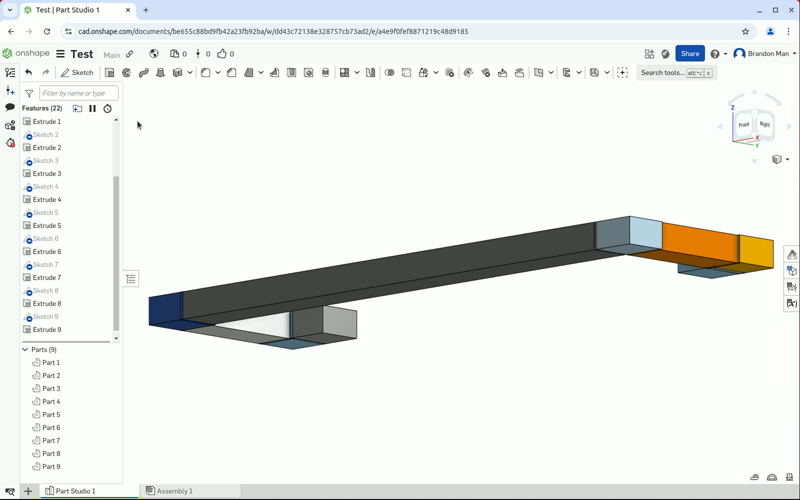
key(left, 3)
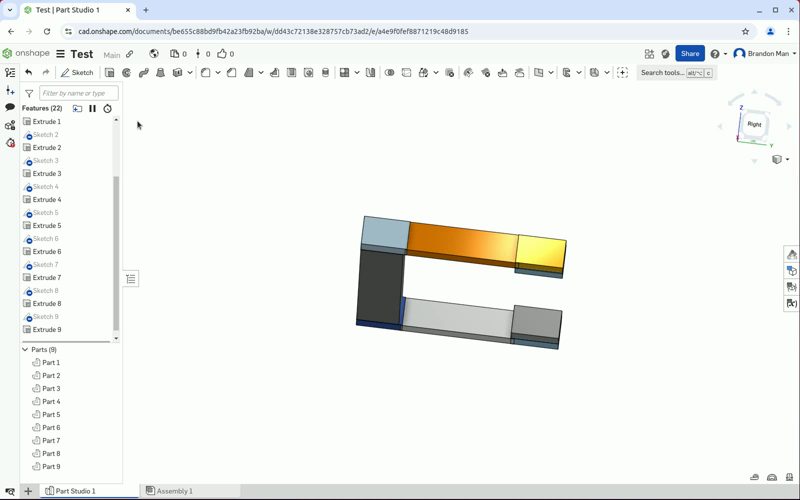
key(right, 3)
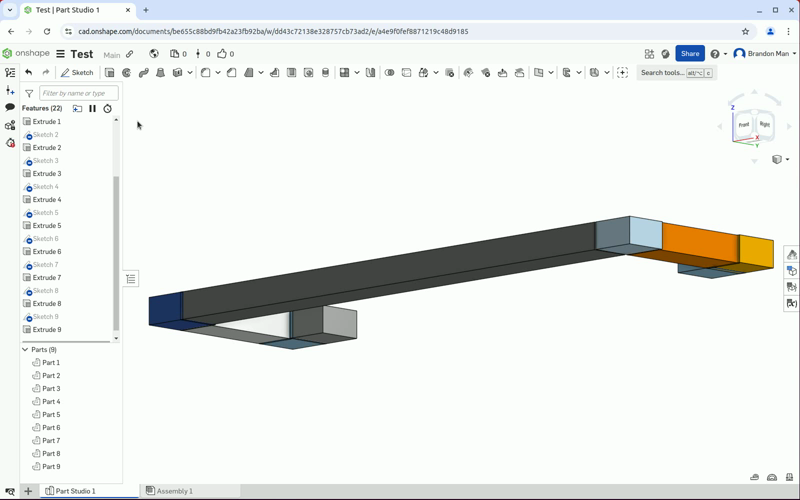
key(down, 3)
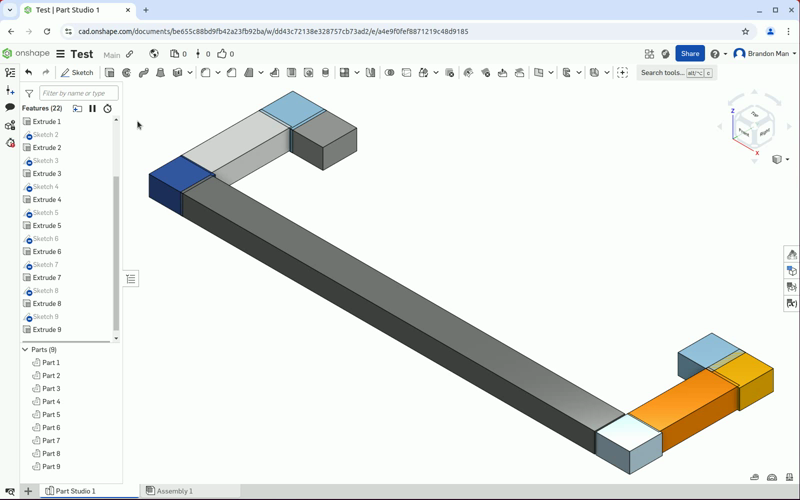
mouse_move(69, 111)
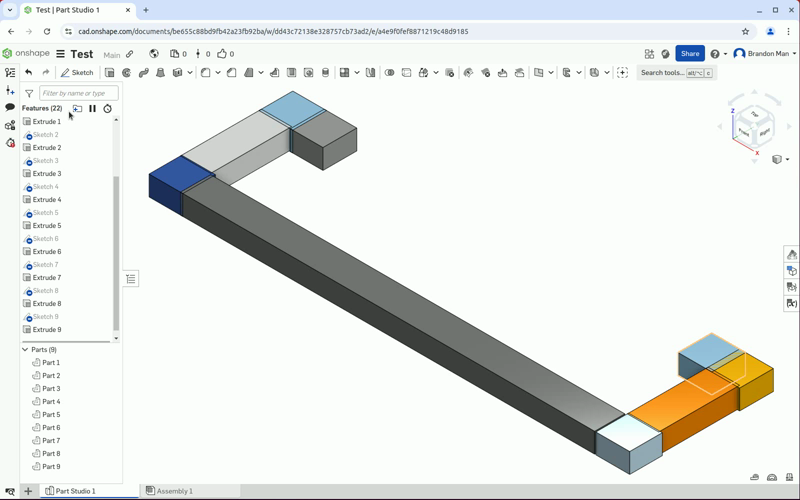
click(69, 111)